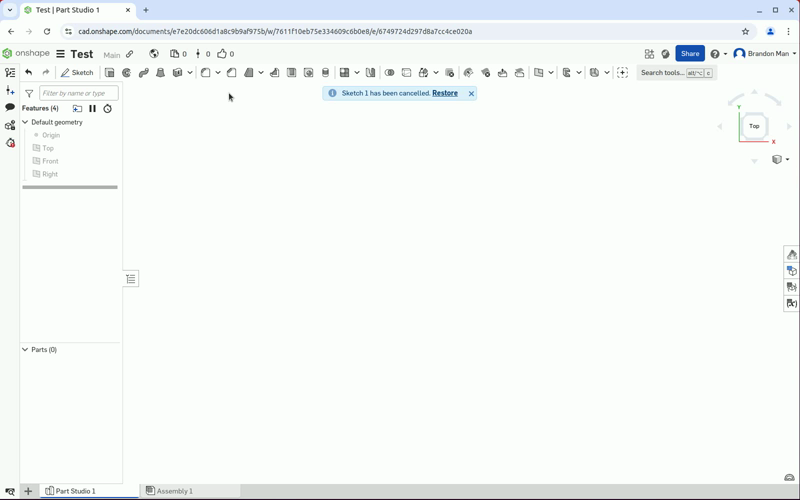
key(shift+h)
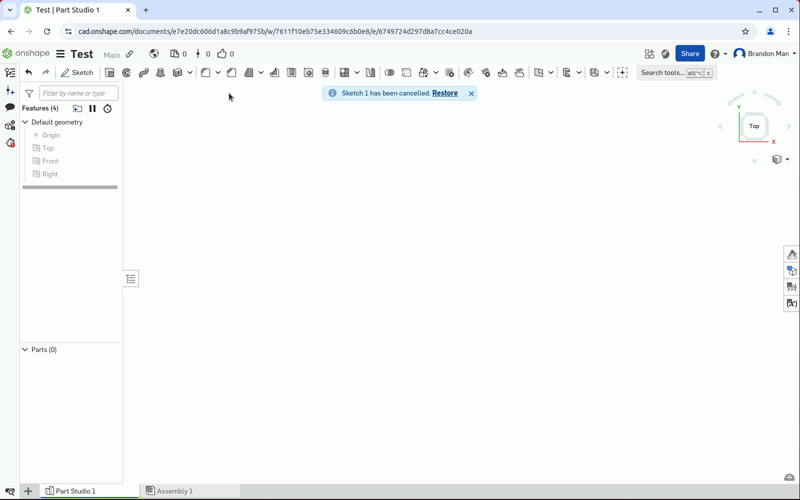
key(shift+s)
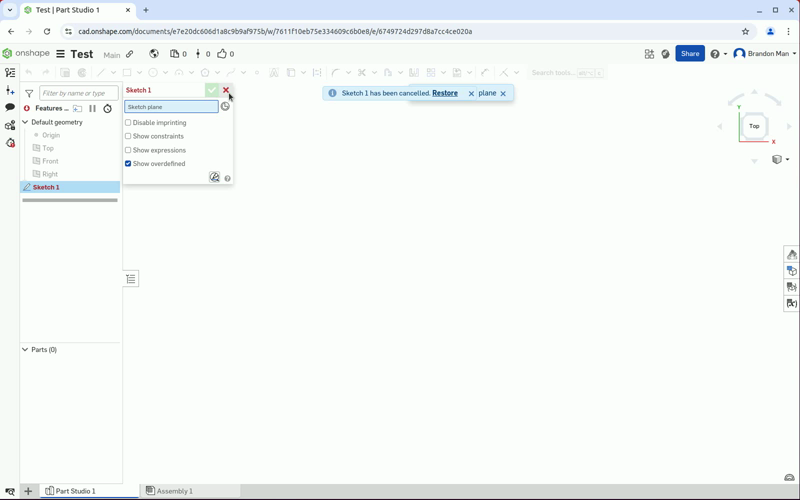
mouse_move(73, 150)
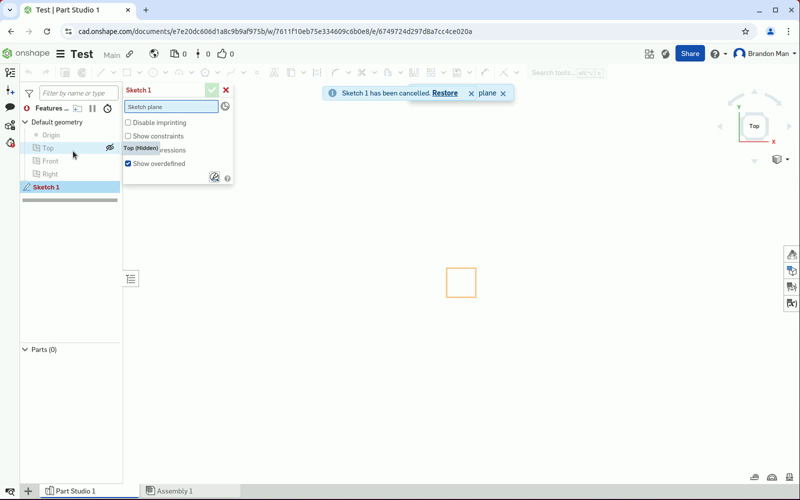
click(73, 150)
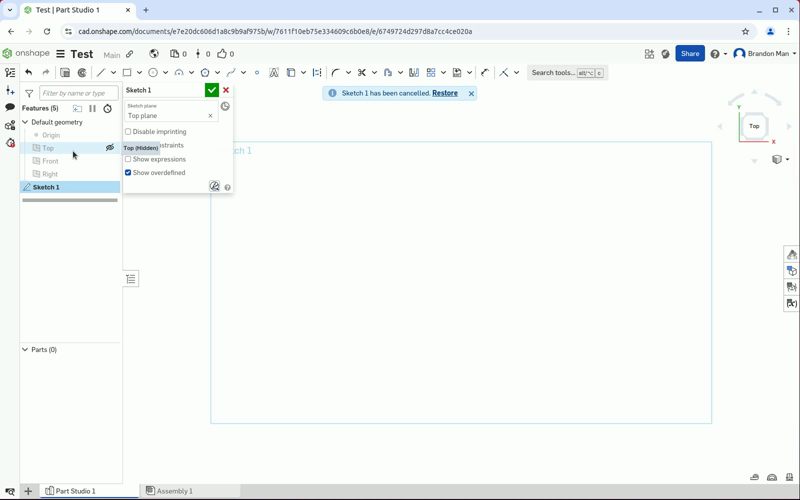
mouse_move(73, 352)
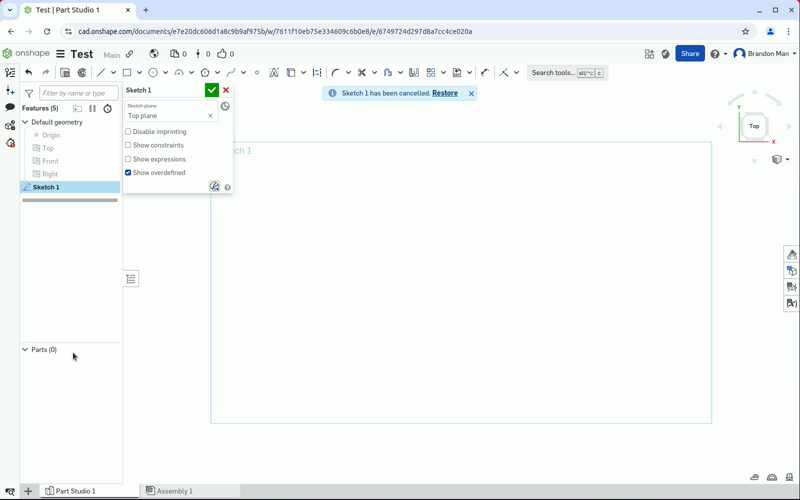
key(y)
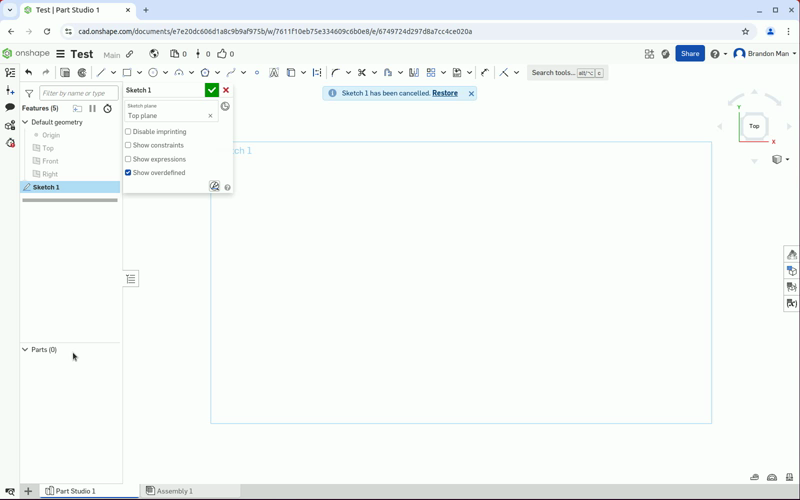
key(l)
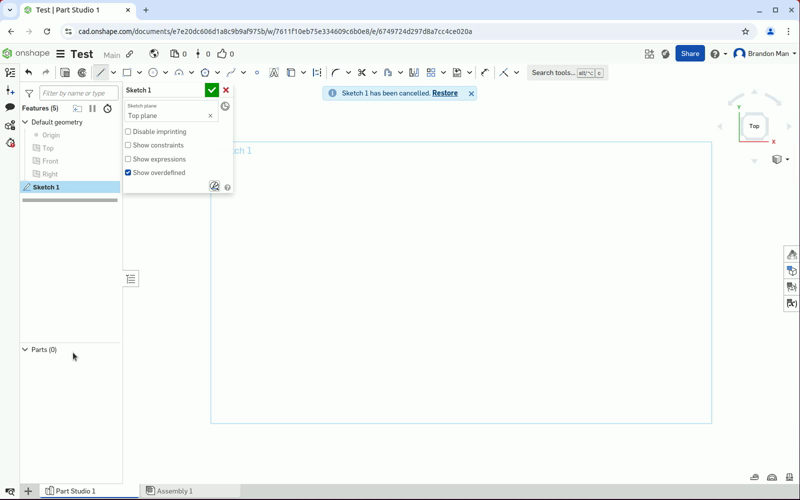
key_down(shift)
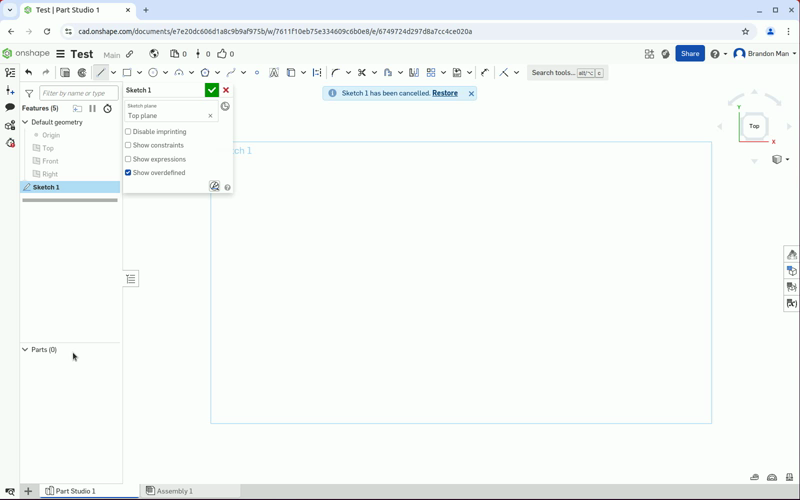
mouse_move(401, 395)
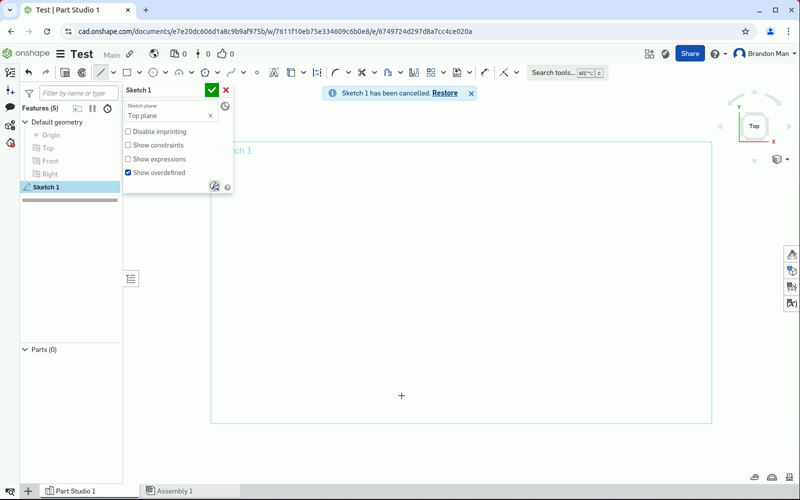
click(401, 395)
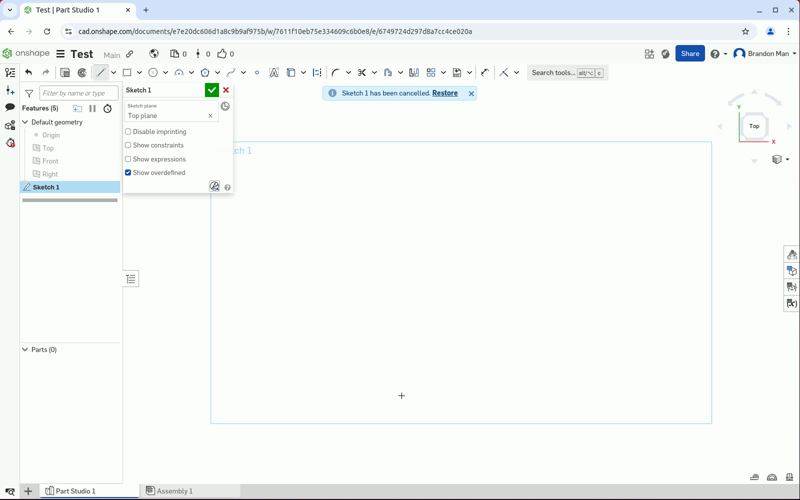
key_up(shift)
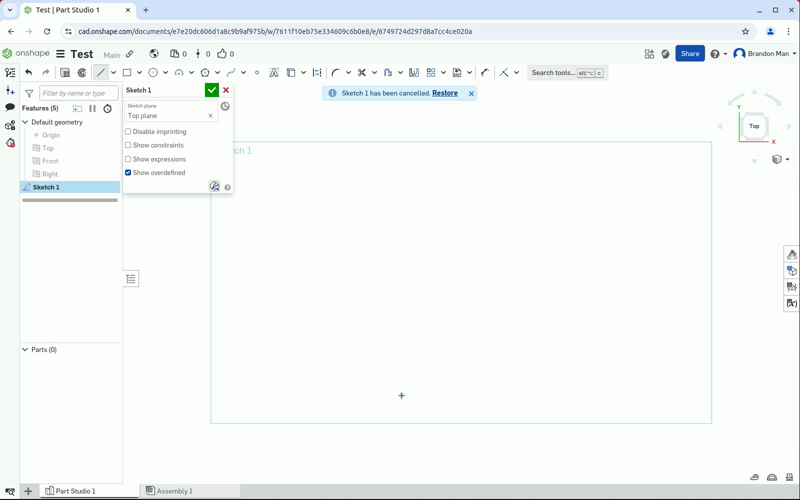
key_down(shift)
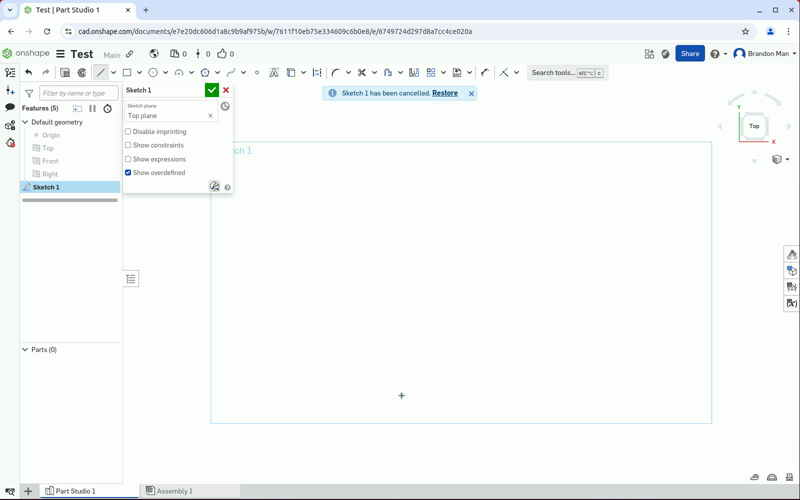
mouse_move(517, 395)
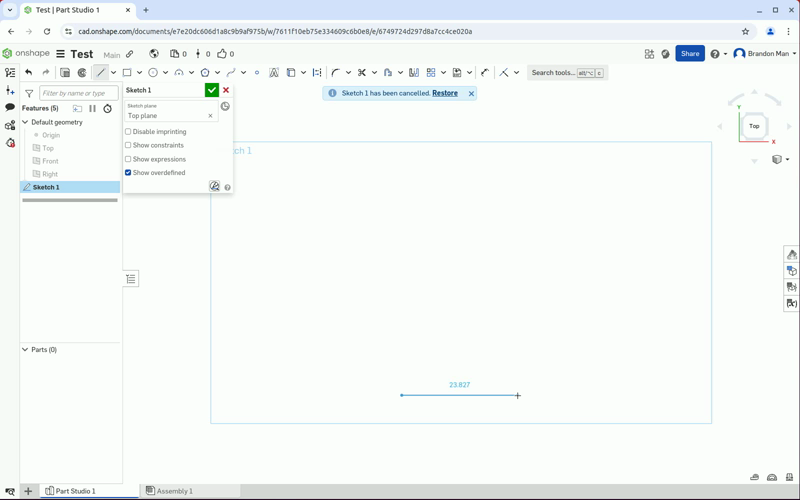
click(517, 395)
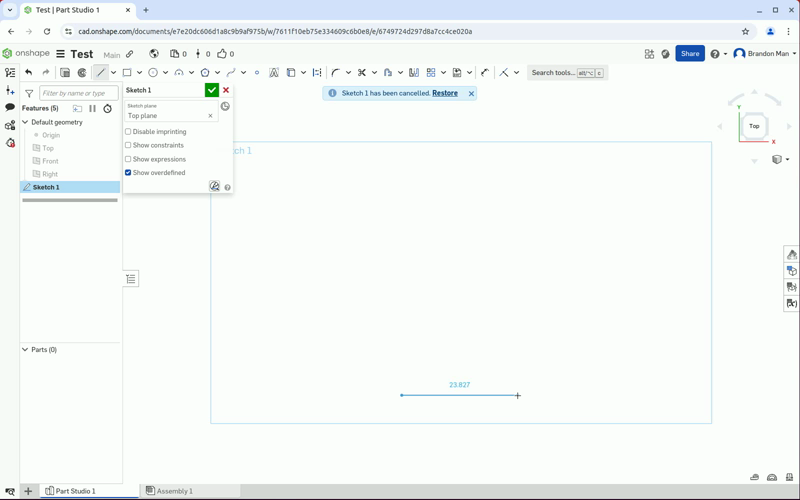
key_up(shift)
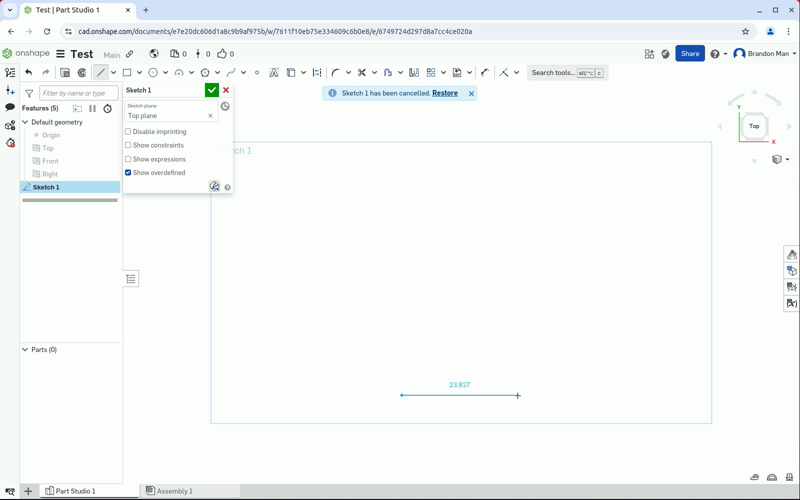
key_down(shift)
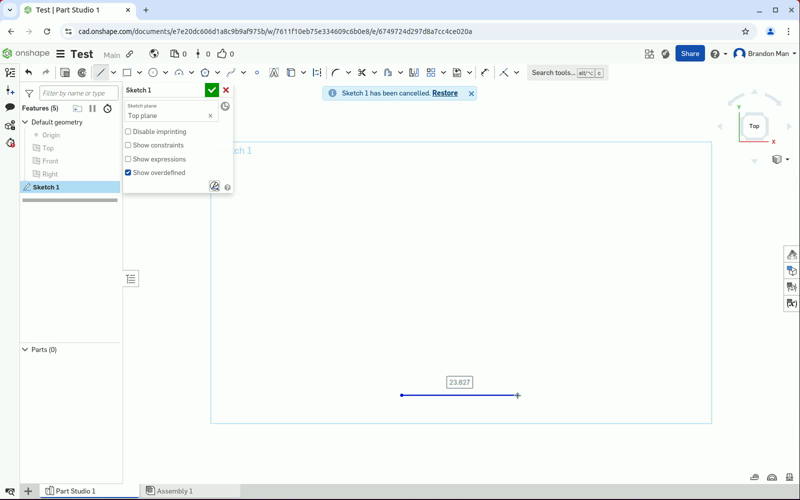
mouse_move(517, 171)
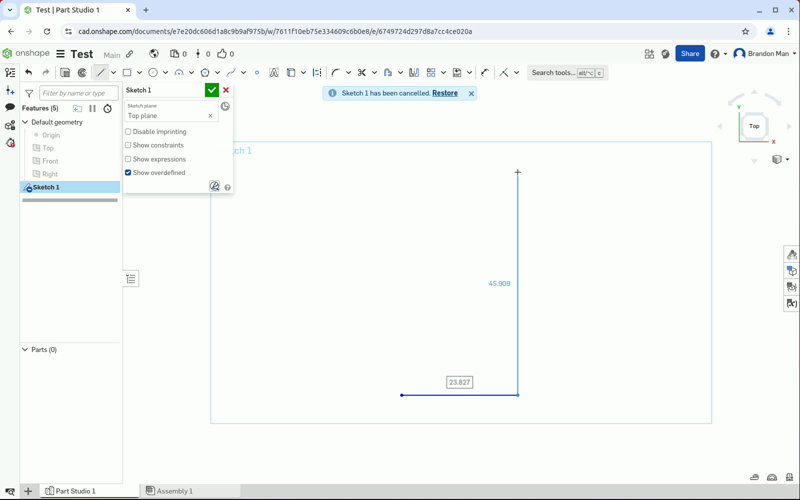
click(517, 171)
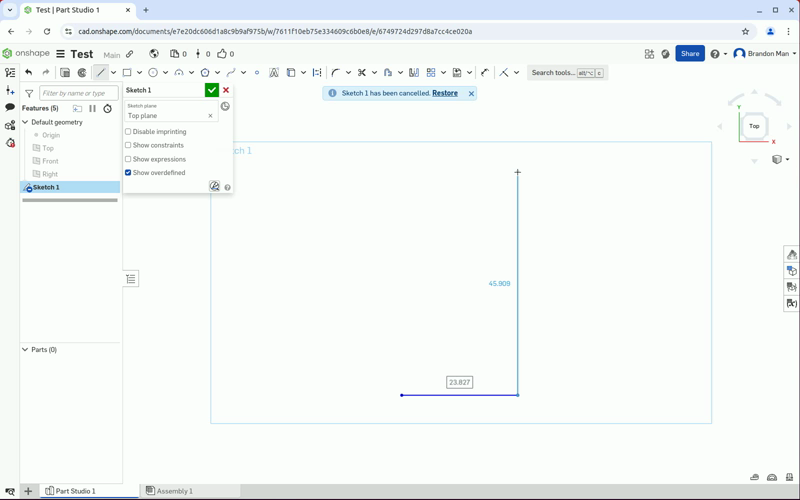
key_up(shift)
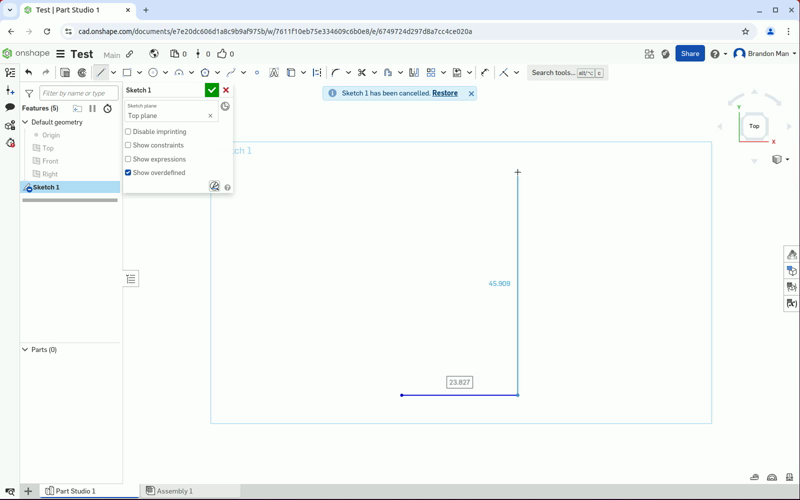
key_down(shift)
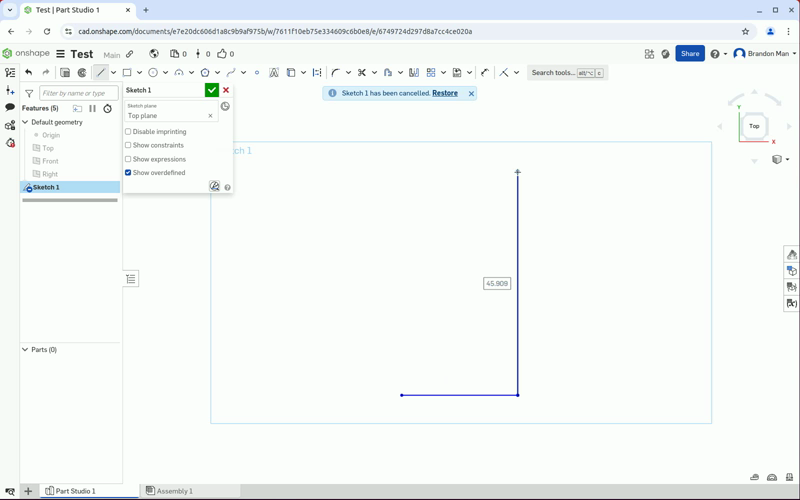
mouse_move(401, 171)
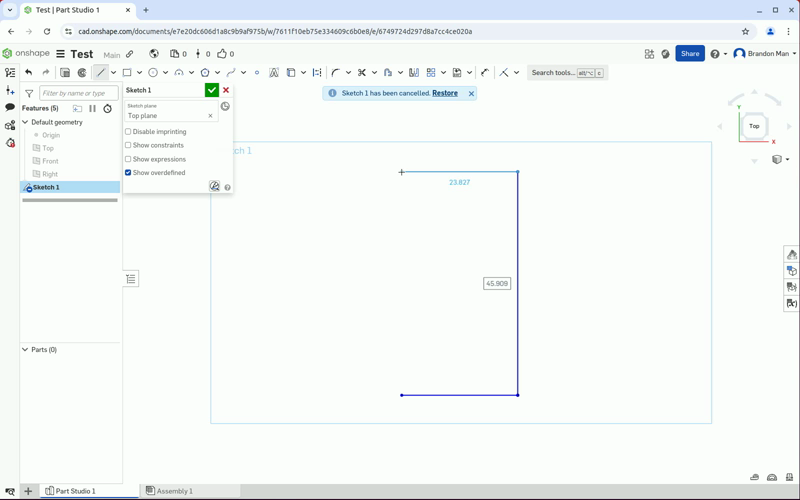
click(401, 171)
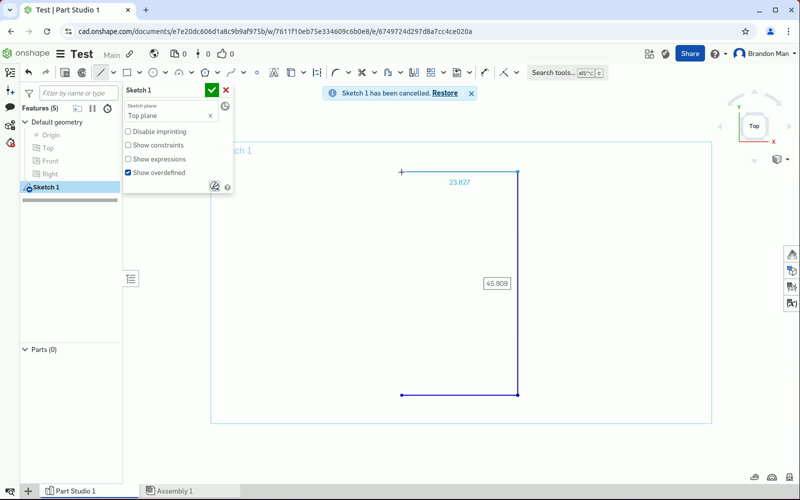
key_up(shift)
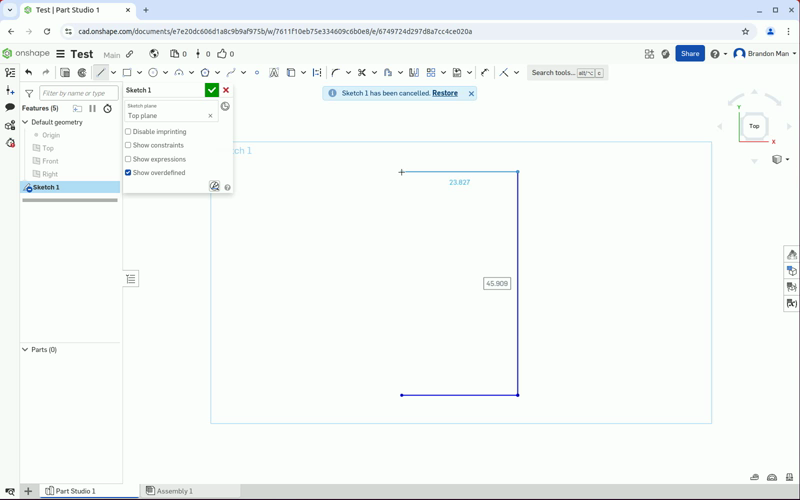
key_down(shift)
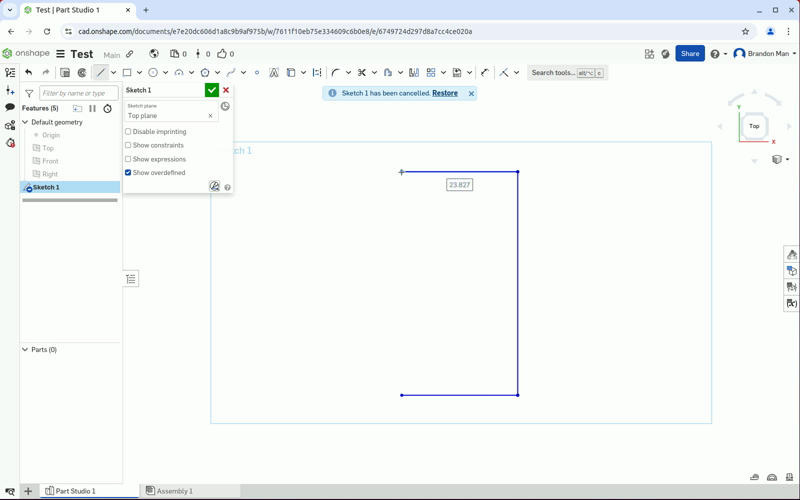
mouse_move(401, 395)
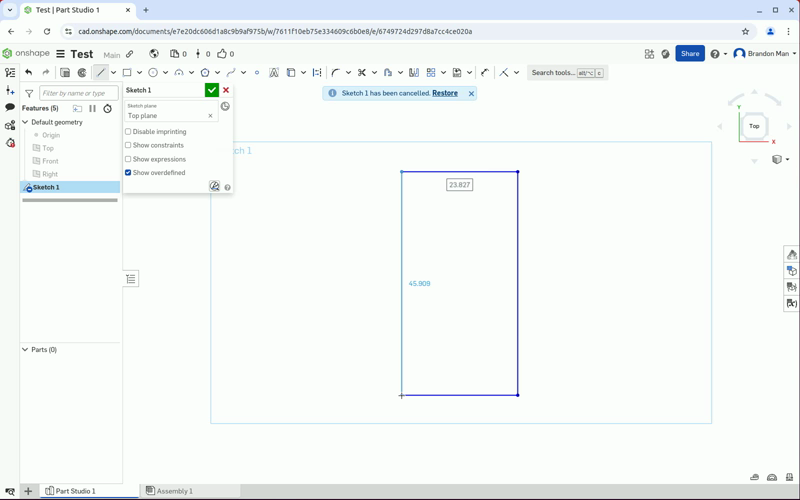
key_up(shift)
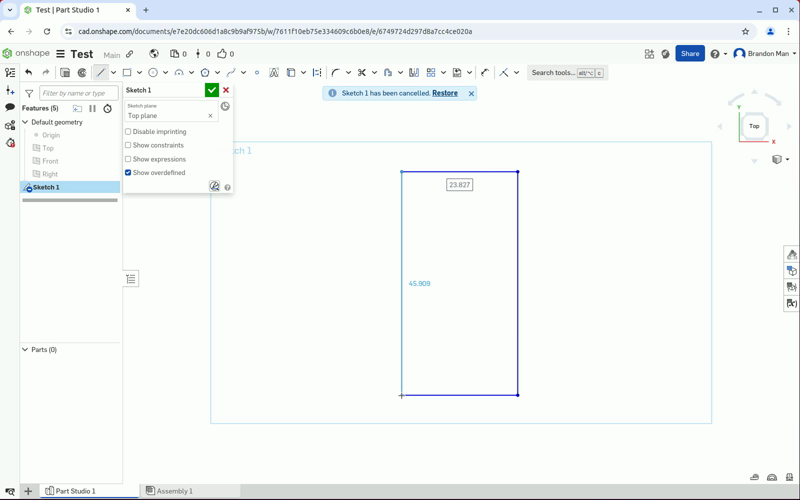
click(401, 395)
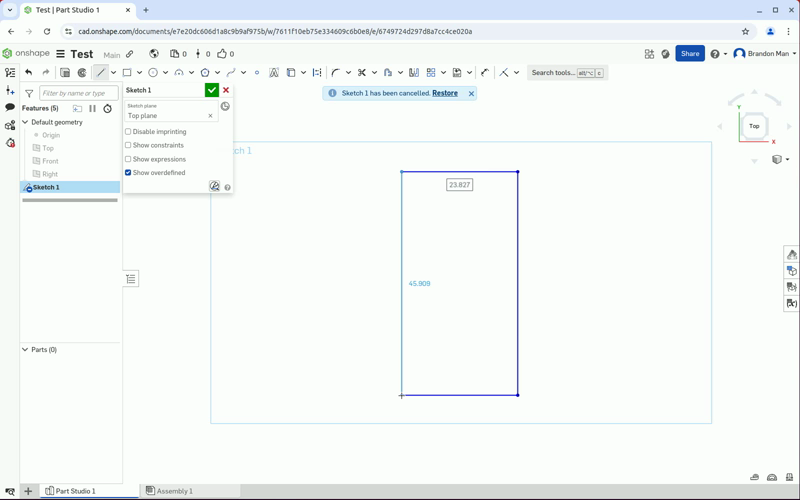
key(esc)
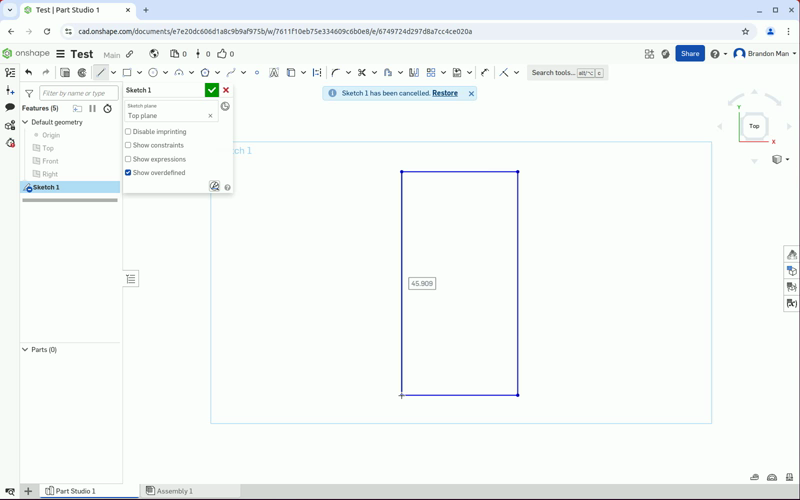
mouse_move(442, 255)
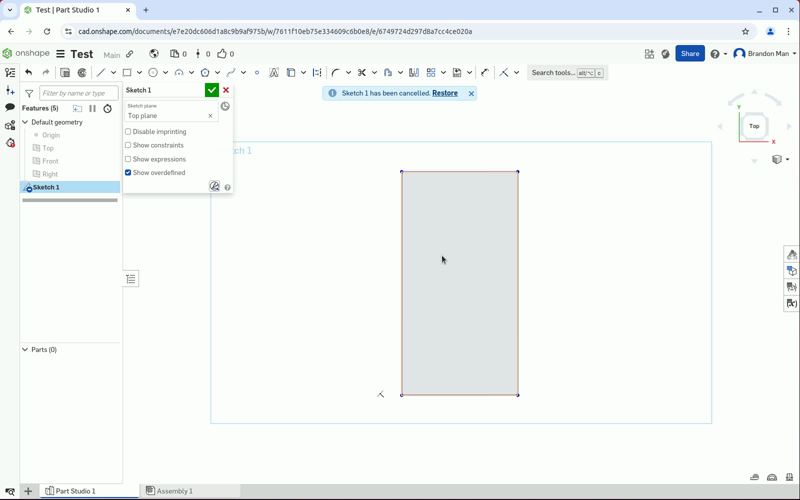
click(442, 255)
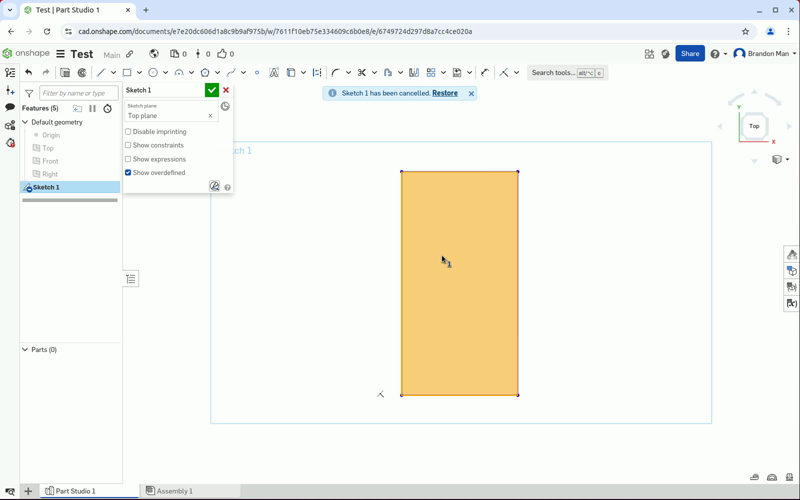
mouse_move(73, 352)
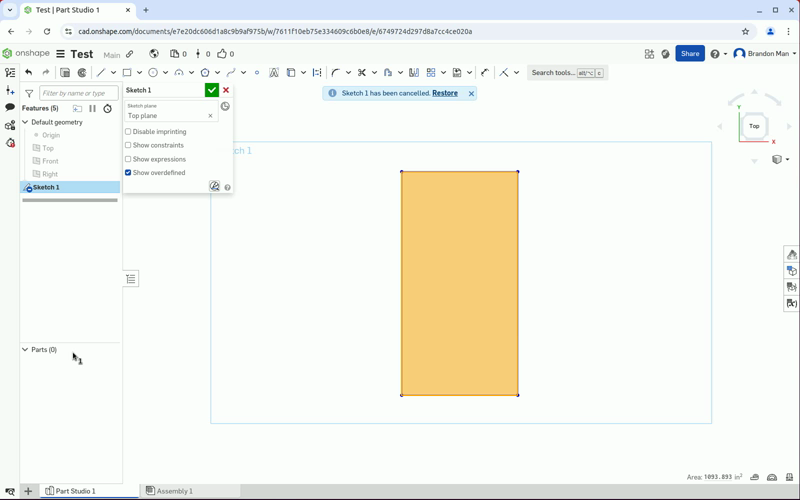
key(shift+y)
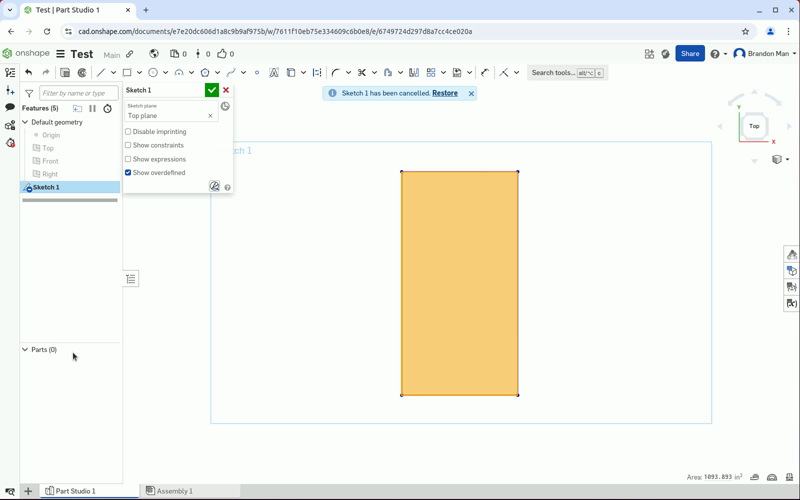
key(shift+e)
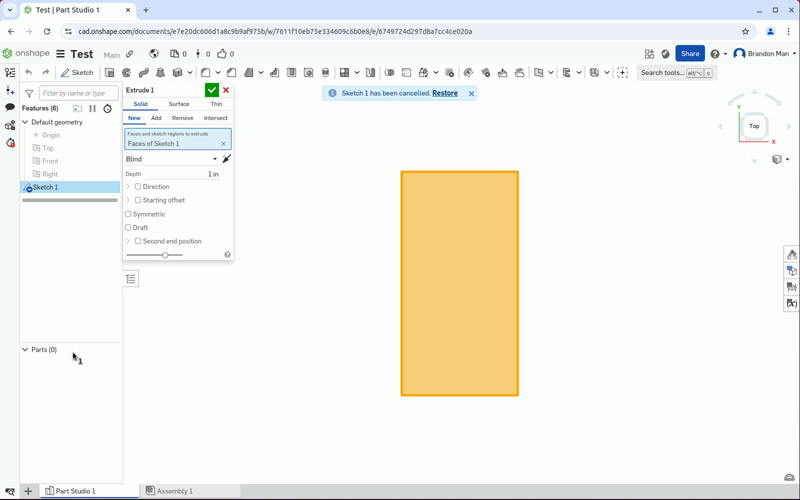
mouse_move(143, 106)
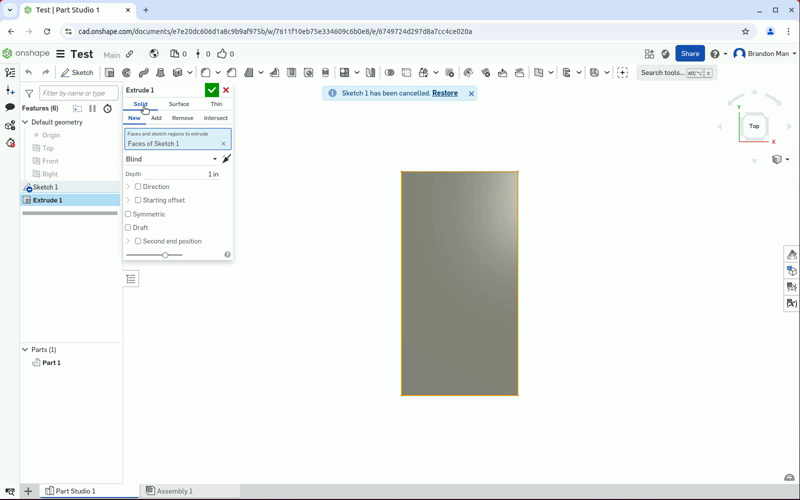
click(143, 106)
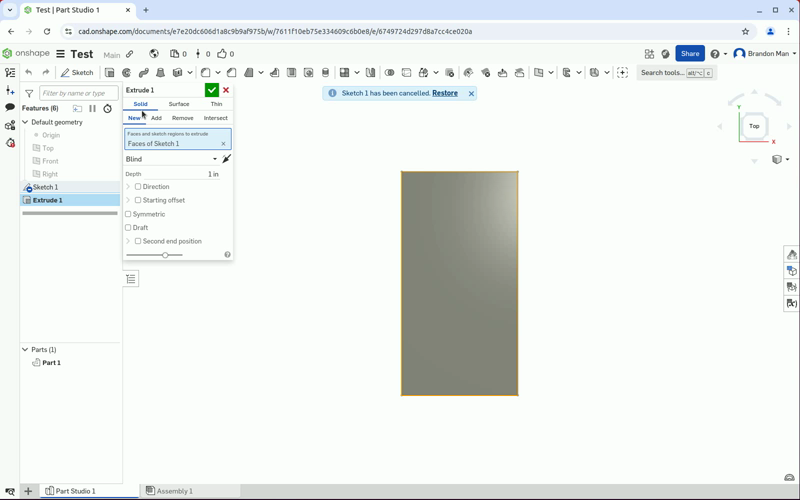
mouse_move(137, 120)
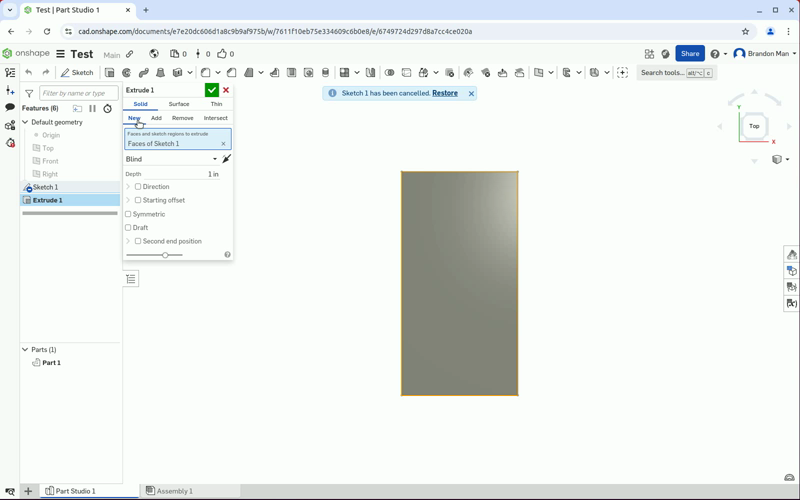
click(137, 120)
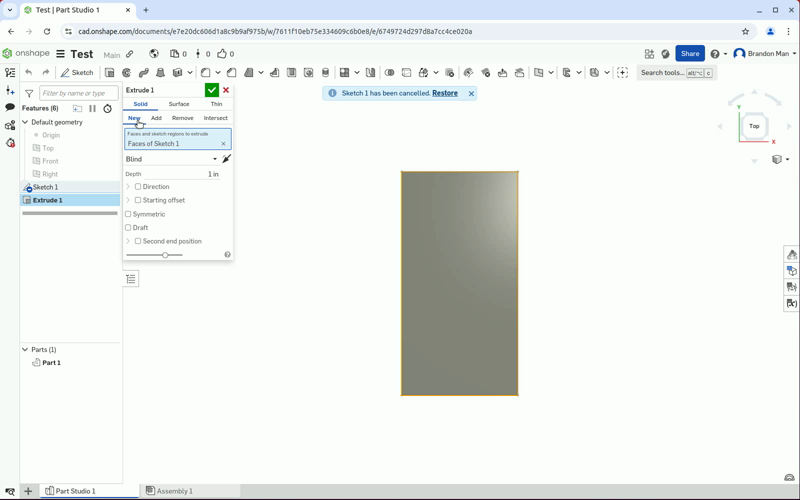
key(tab, 4)
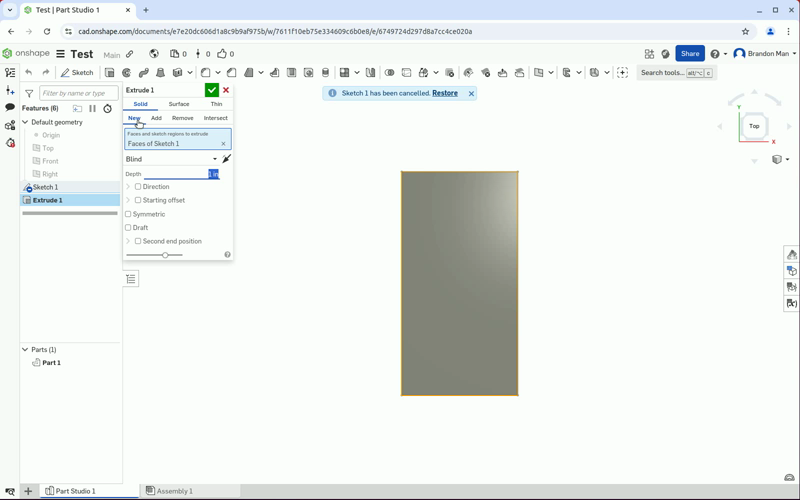
text(9.147)
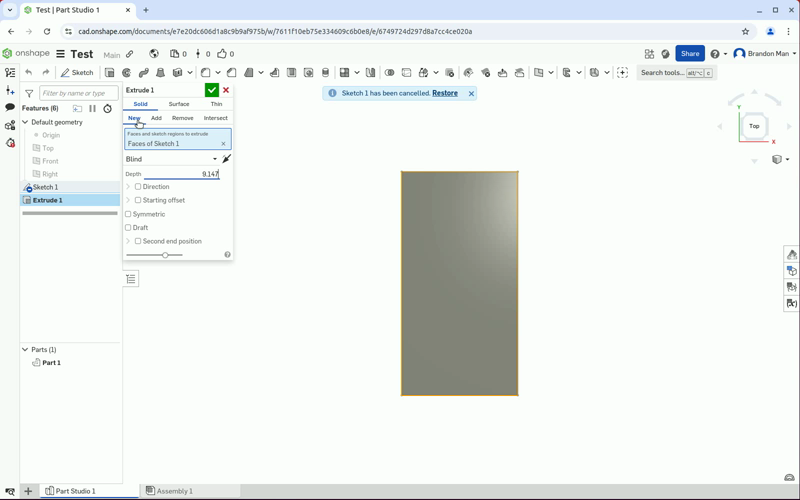
key(enter)
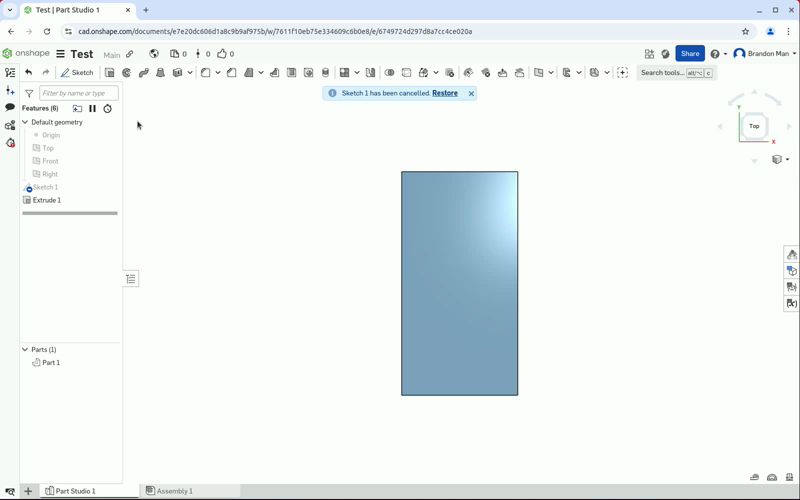
key(shift+h)
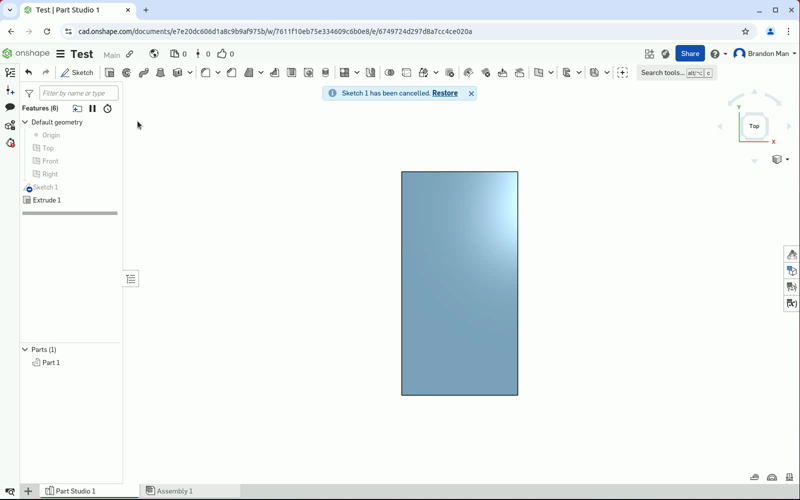
key(shift+h)
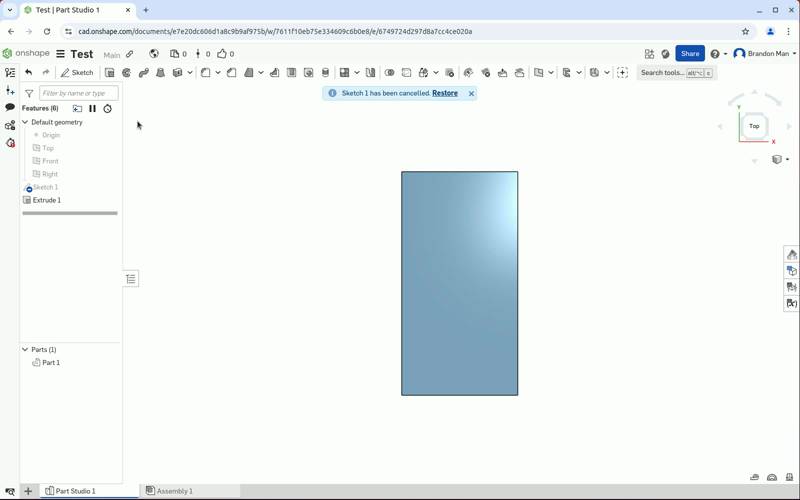
mouse_move(73, 189)
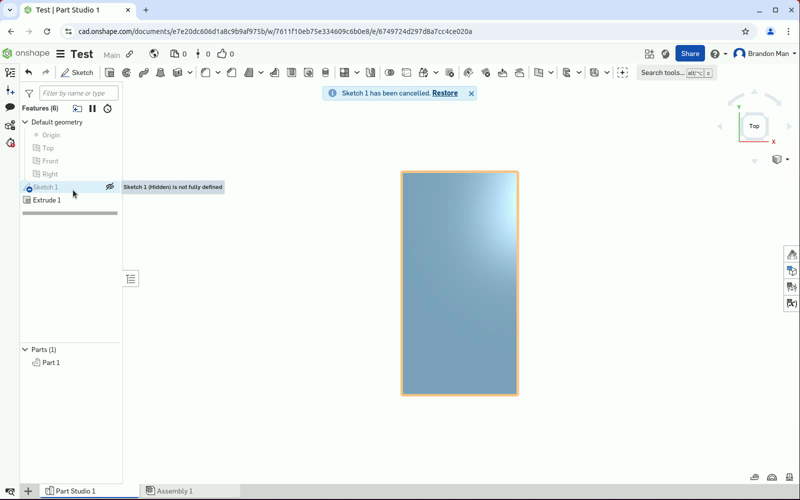
click(73, 189)
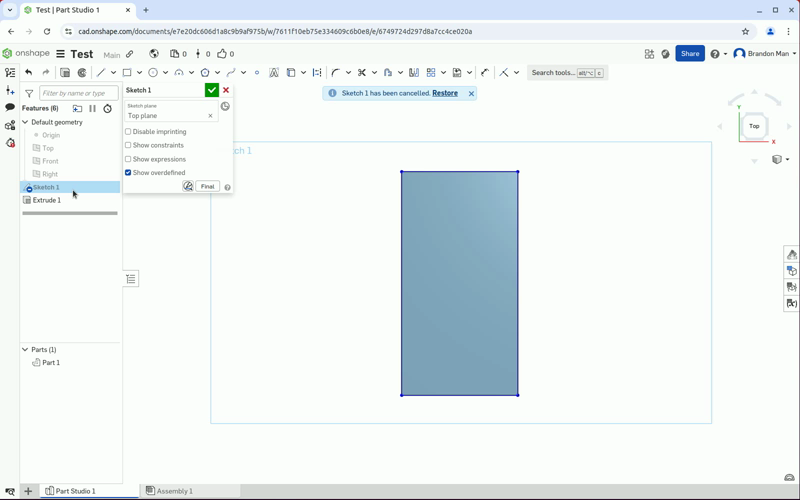
mouse_move(229, 92)
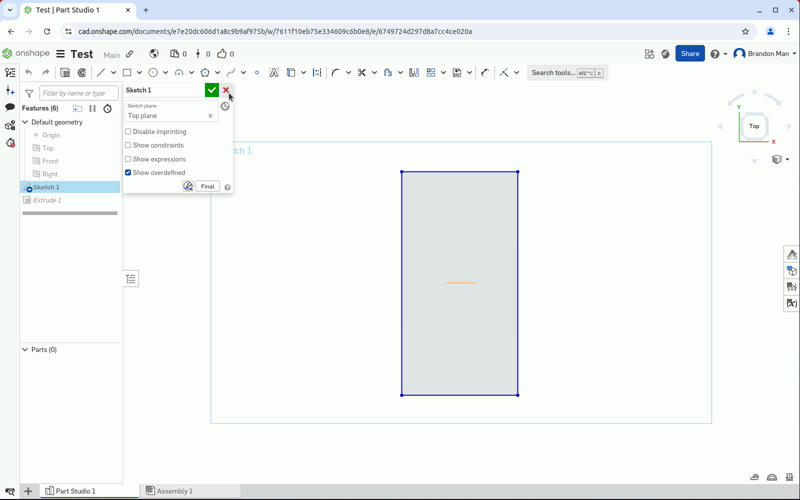
click(229, 92)
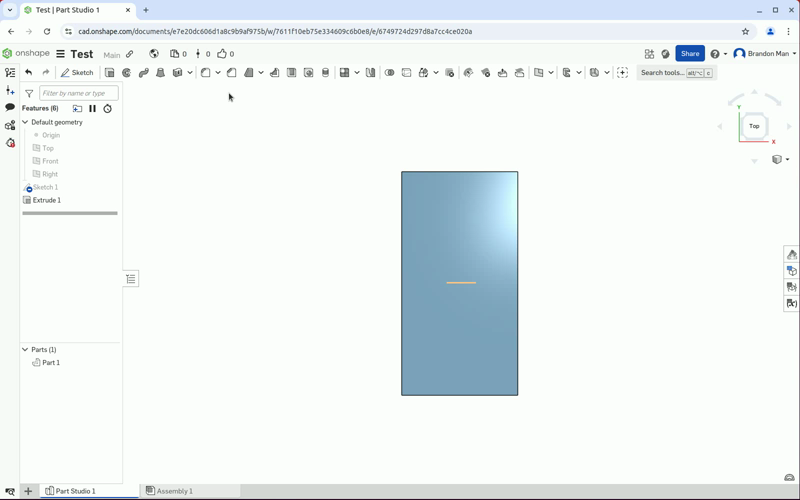
mouse_move(541, 75)
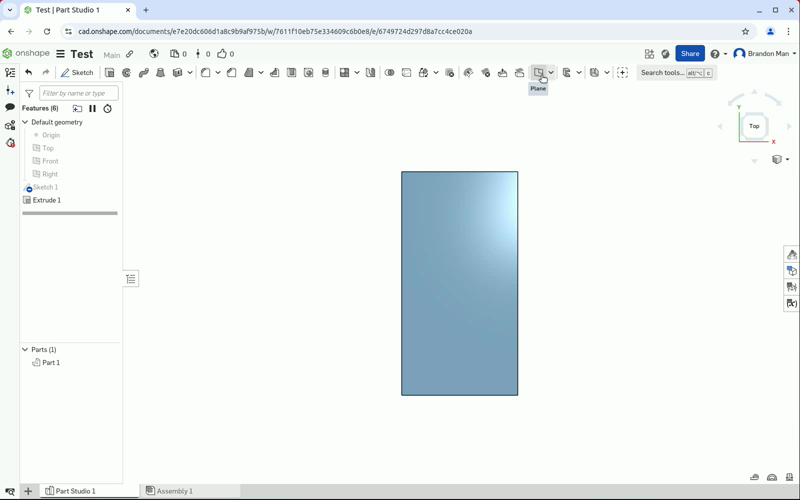
click(541, 75)
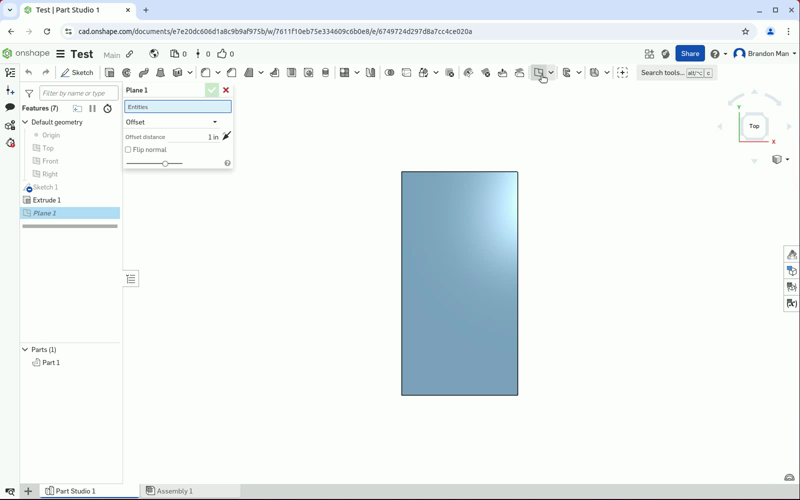
mouse_move(73, 150)
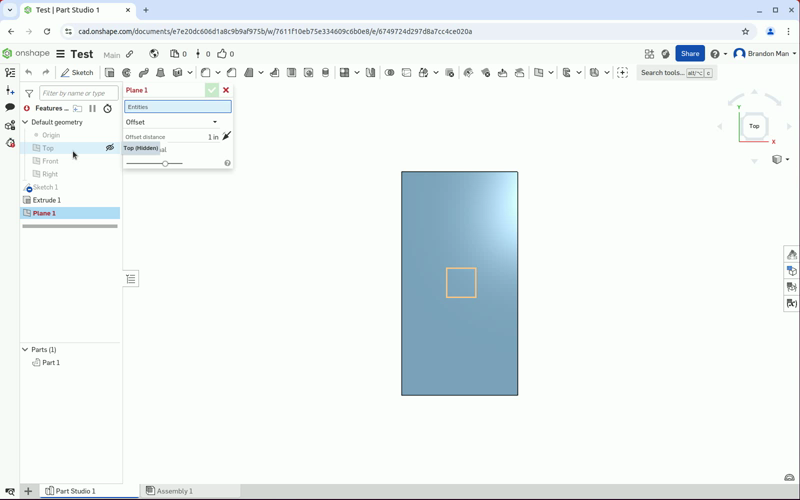
click(73, 150)
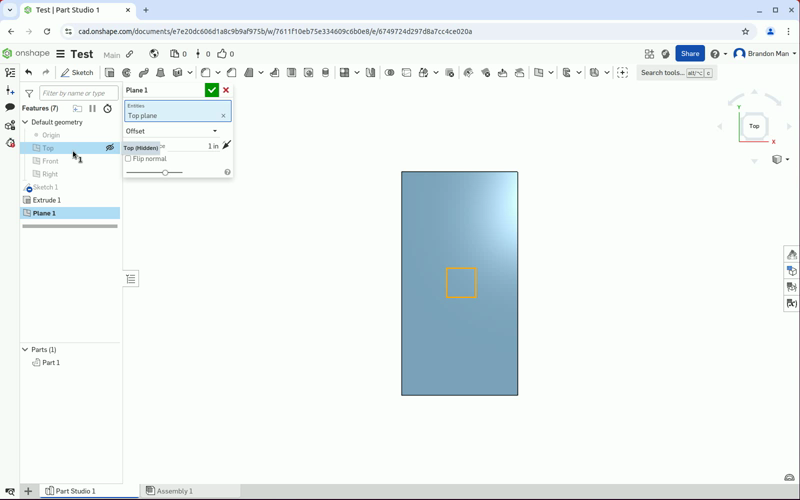
key(tab, 2)
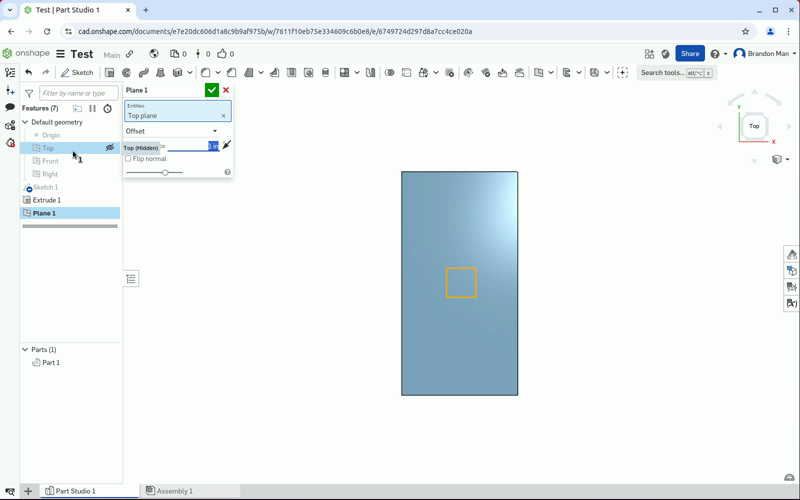
text(9.151)
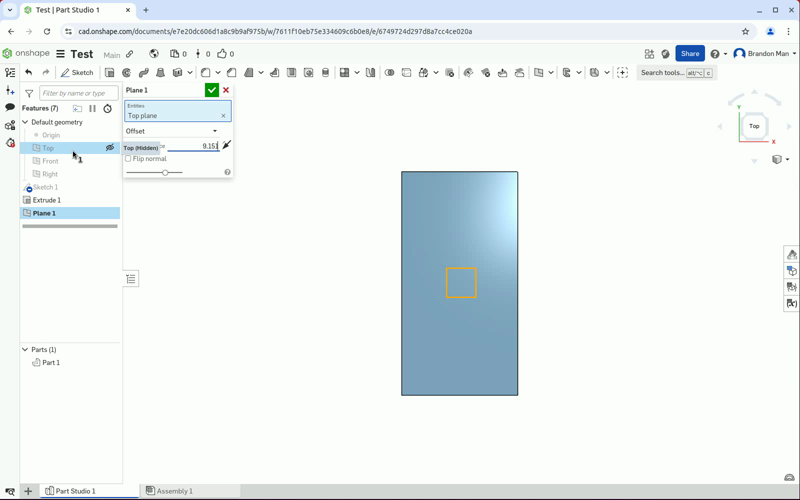
key(enter, 2)
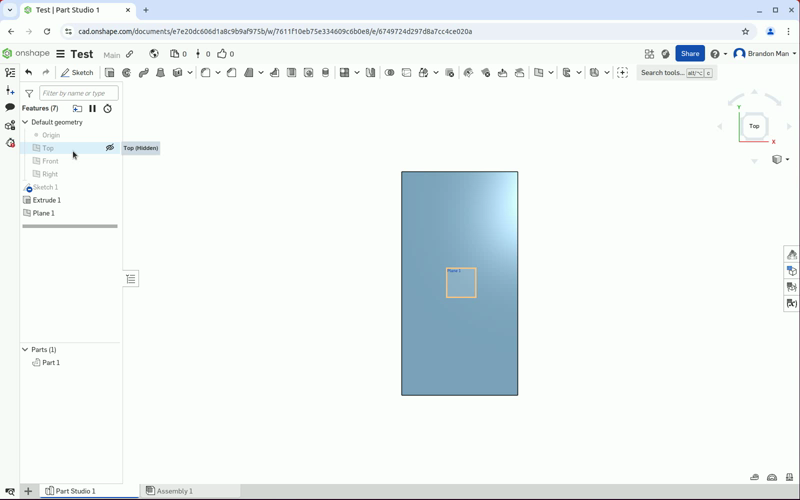
key(shift+s)
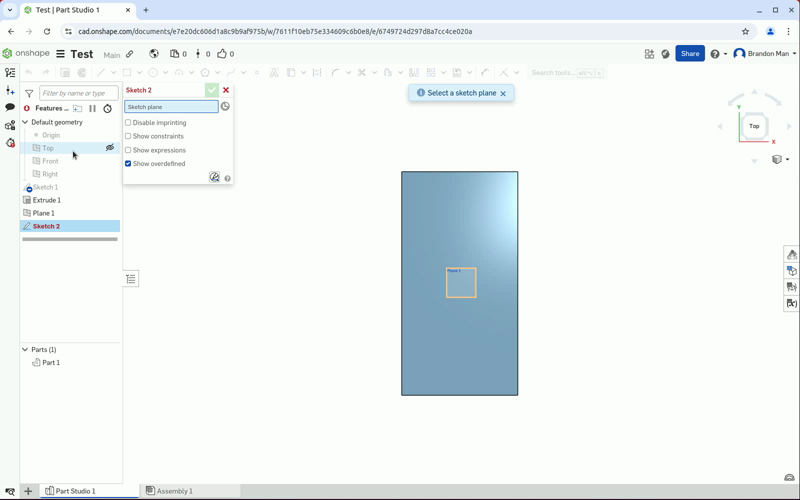
mouse_move(73, 215)
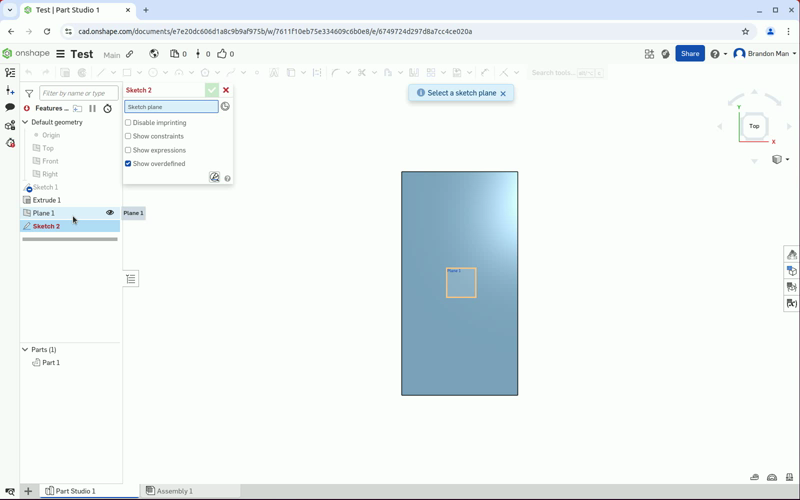
click(73, 215)
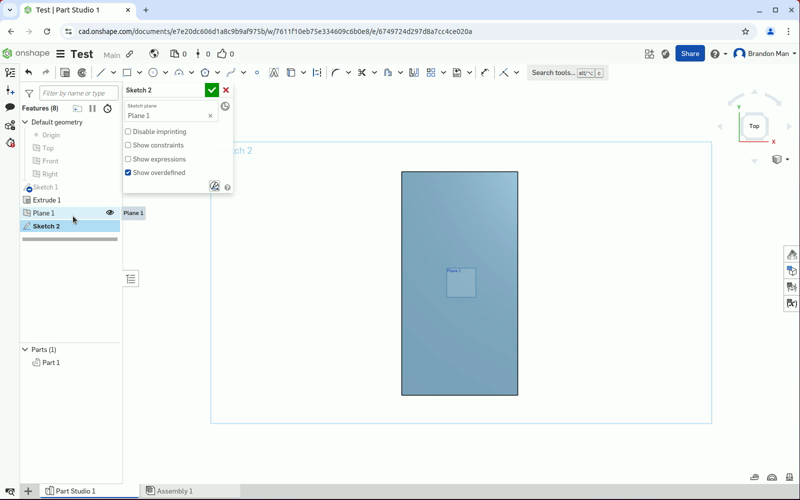
mouse_move(73, 352)
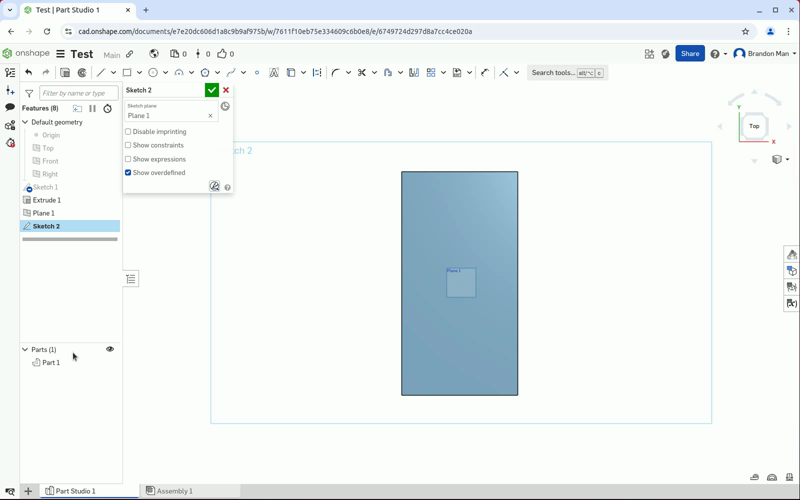
key(y)
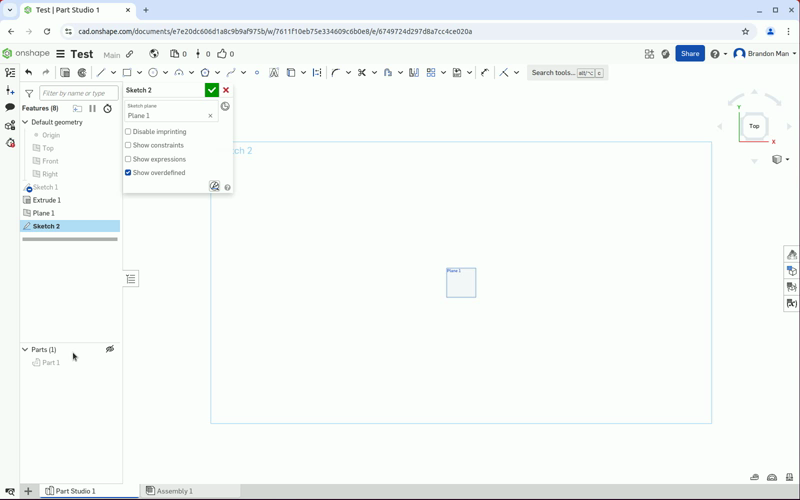
key(l)
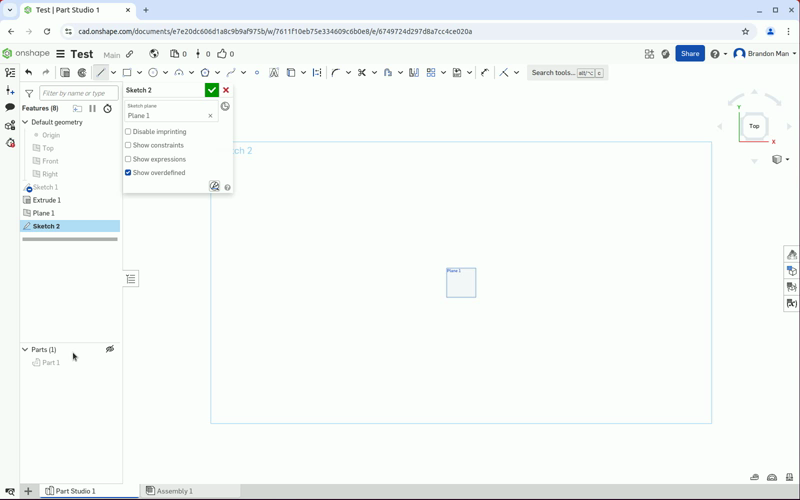
key_down(shift)
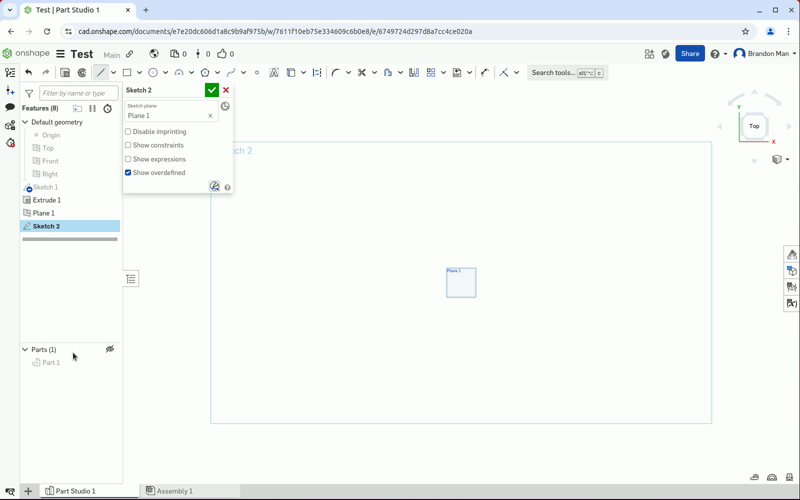
mouse_move(407, 198)
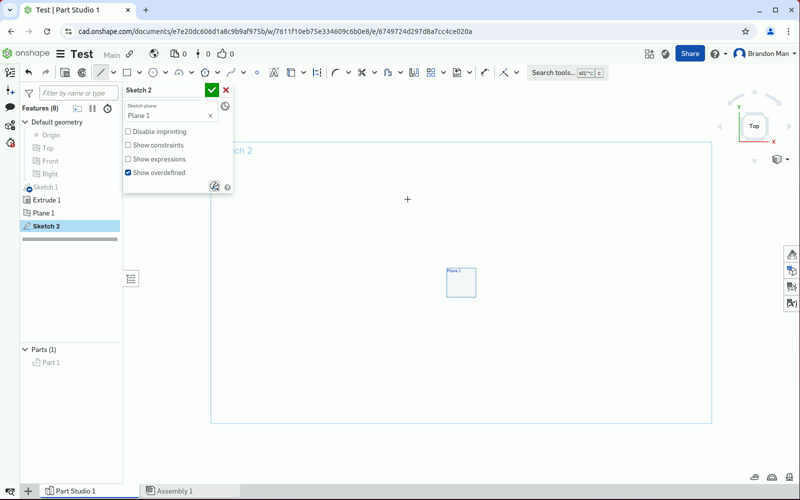
click(407, 198)
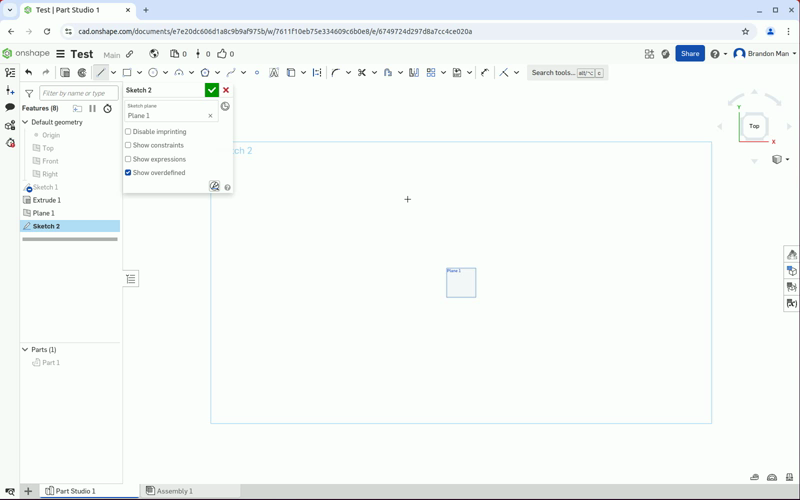
key_up(shift)
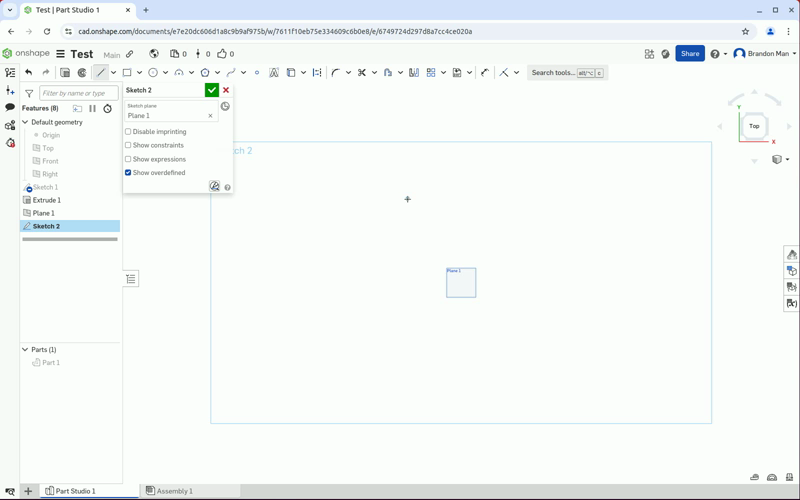
key_down(shift)
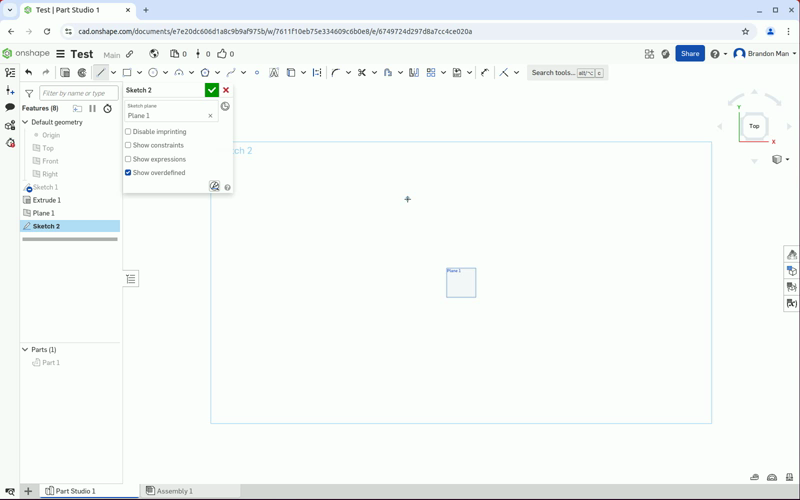
mouse_move(437, 198)
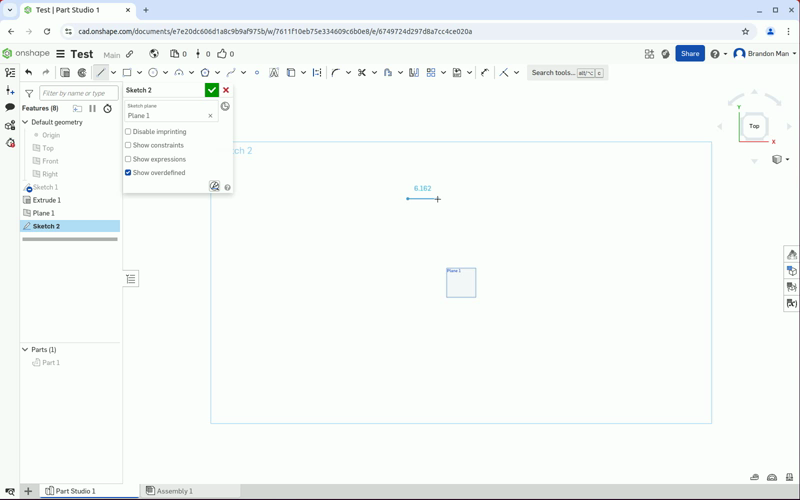
mouse_move(412, 205)
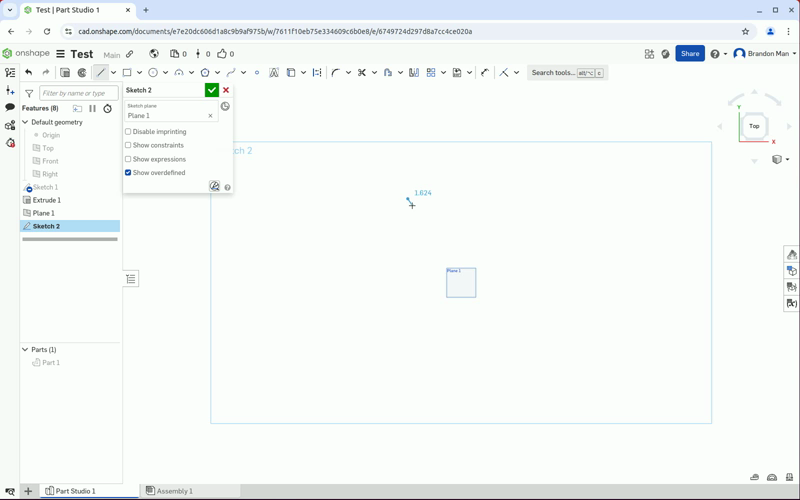
click(412, 205)
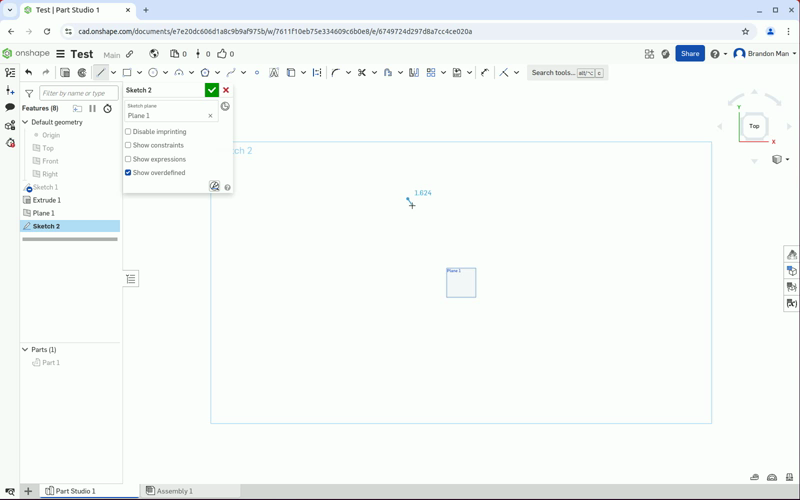
key_up(shift)
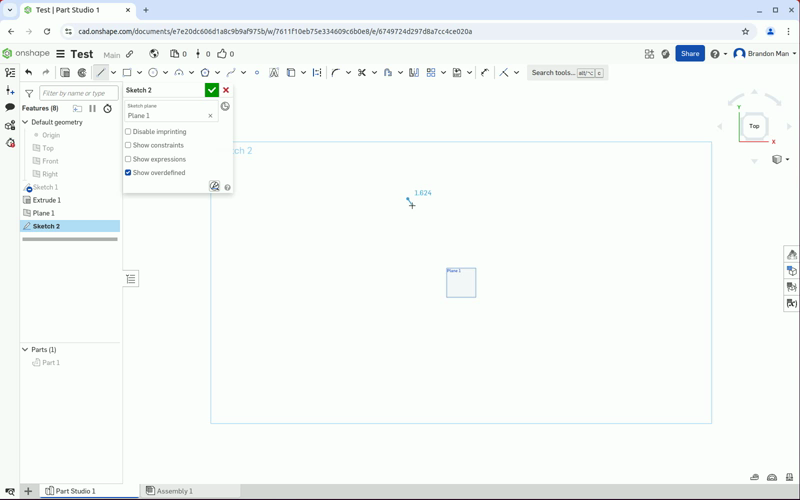
key(esc)
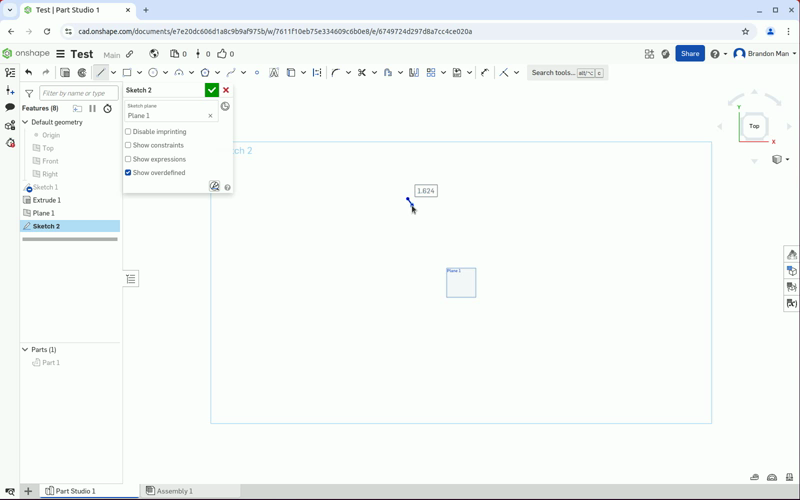
key(a)
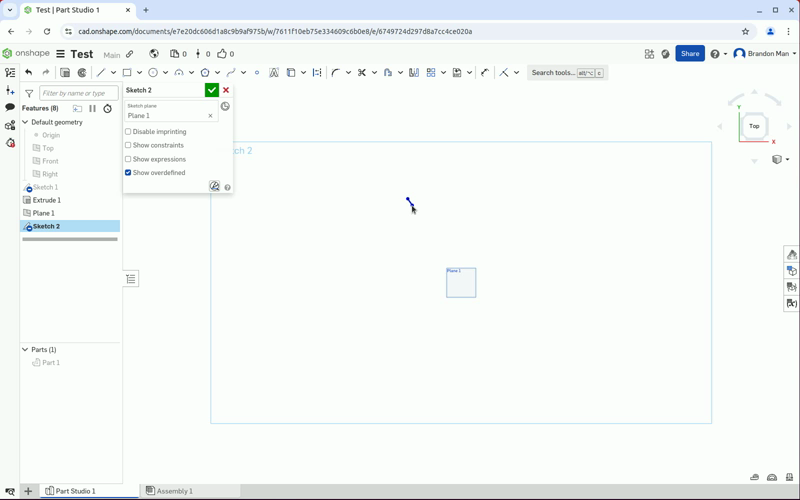
mouse_move(412, 205)
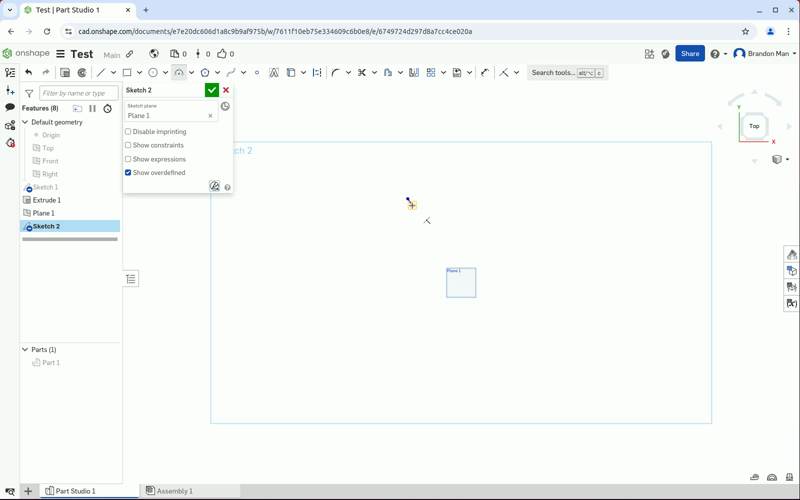
click(412, 205)
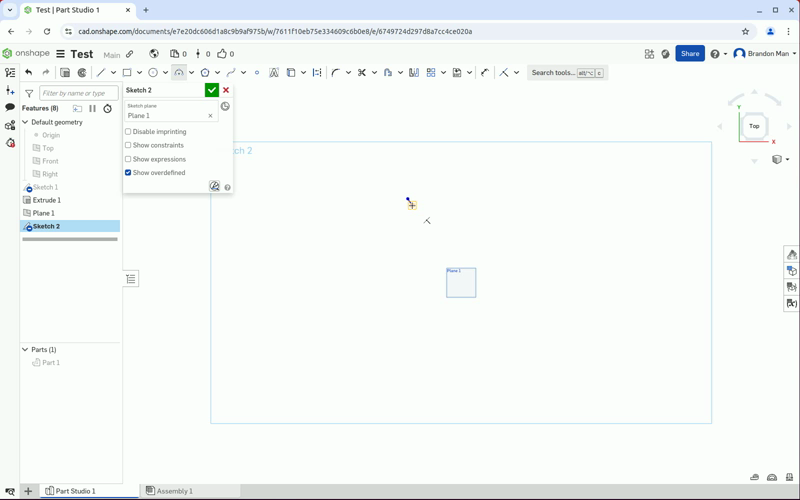
key_down(shift)
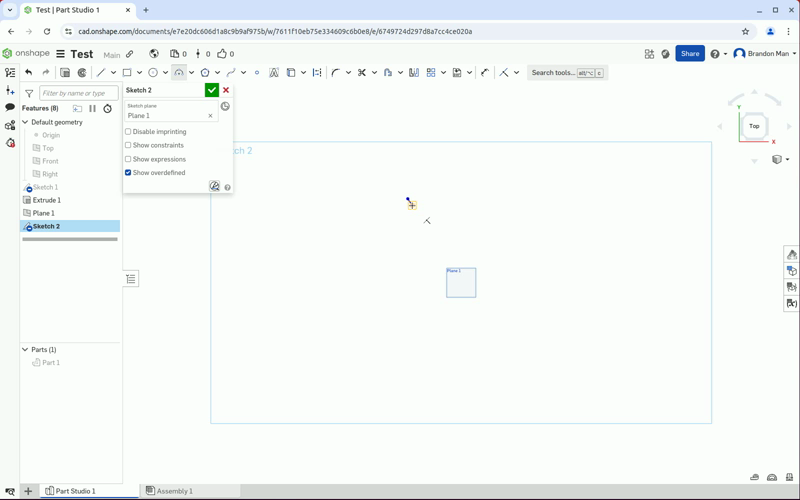
mouse_move(421, 208)
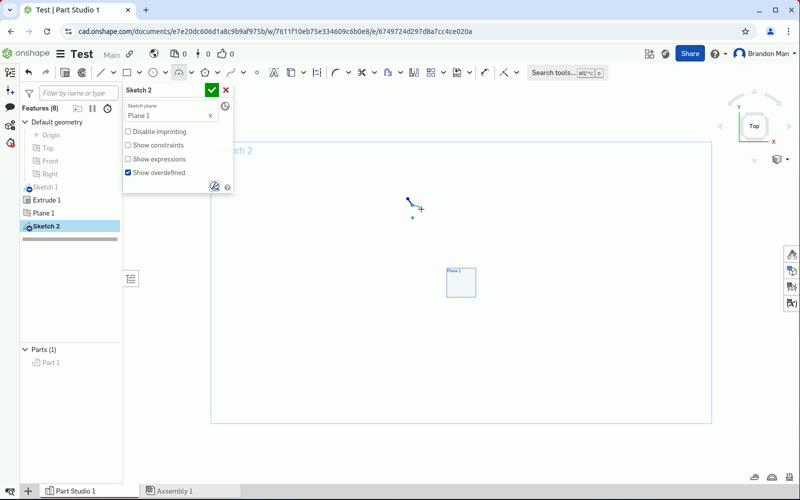
click(421, 208)
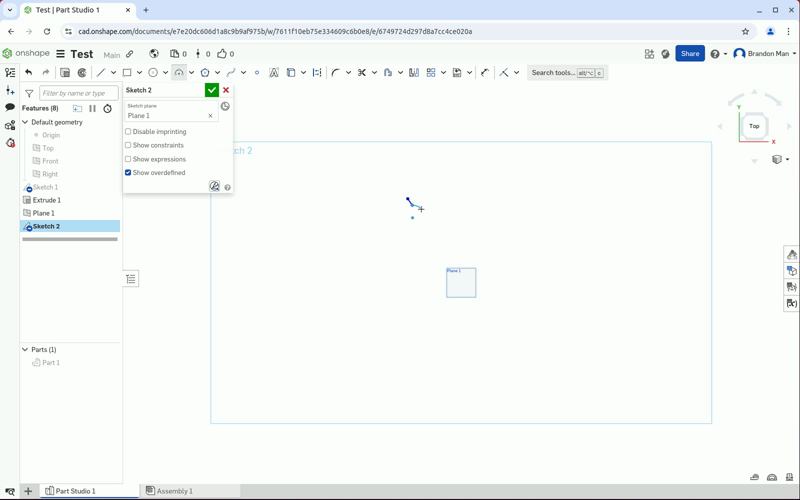
mouse_move(416, 209)
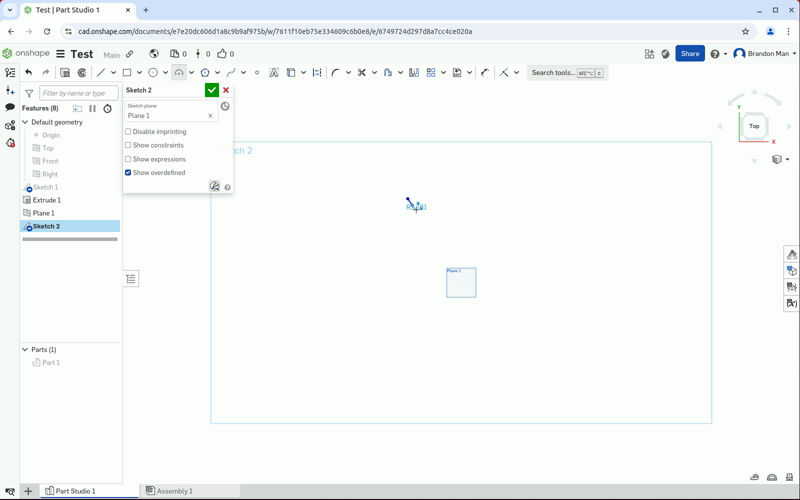
click(416, 209)
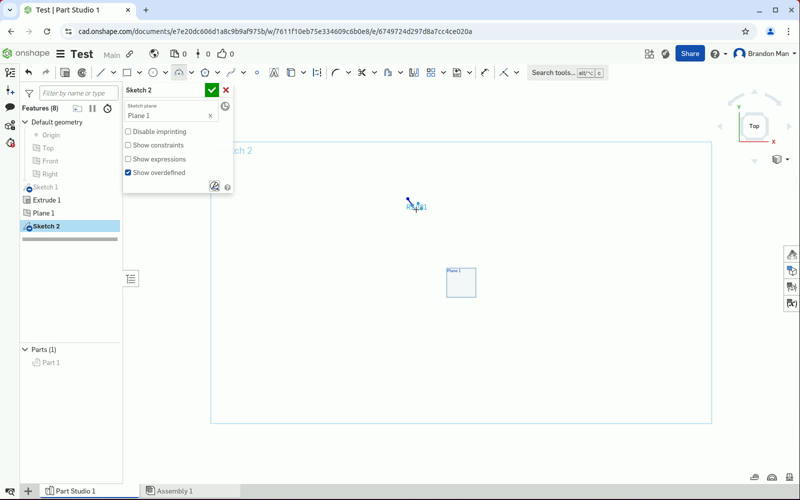
key_up(shift)
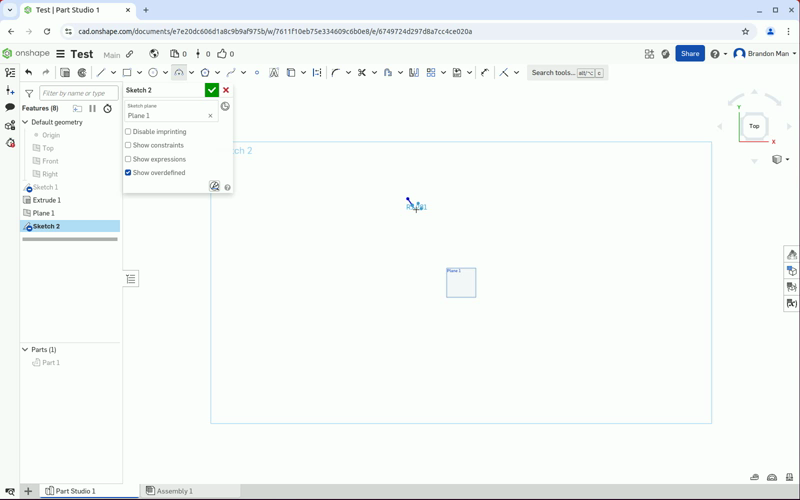
mouse_move(421, 208)
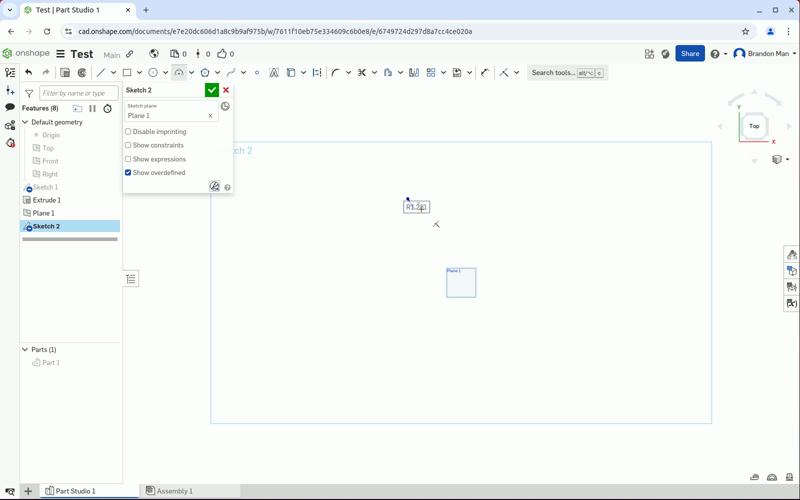
click(421, 208)
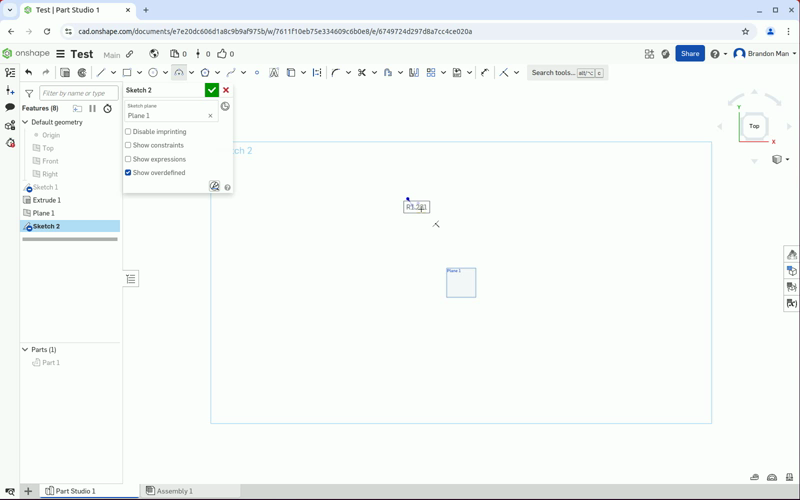
key_down(shift)
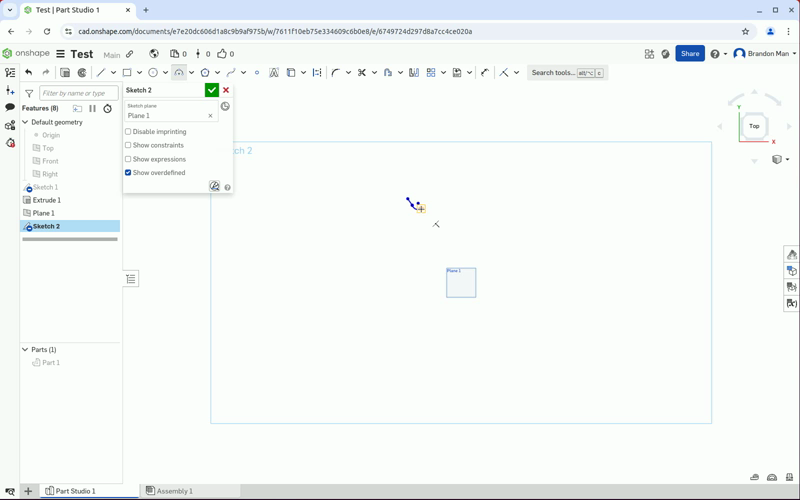
mouse_move(500, 208)
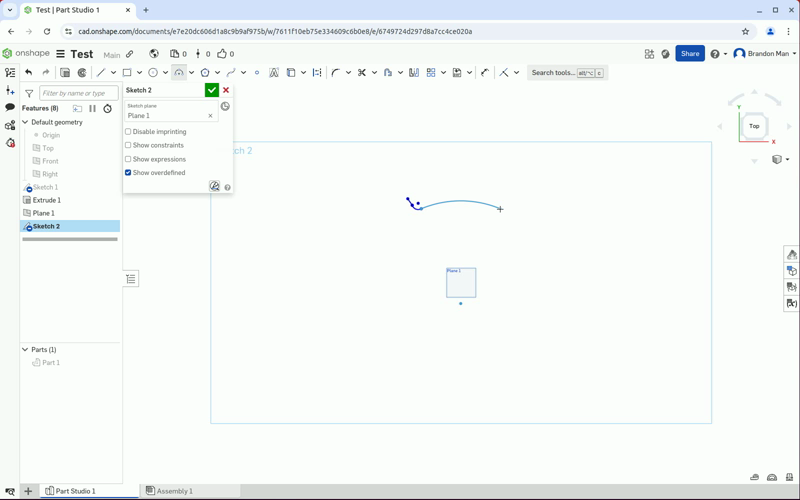
click(500, 208)
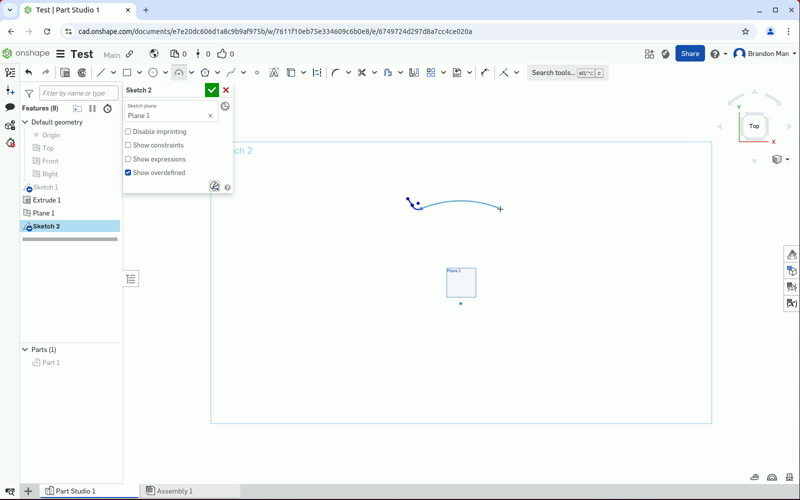
mouse_move(460, 199)
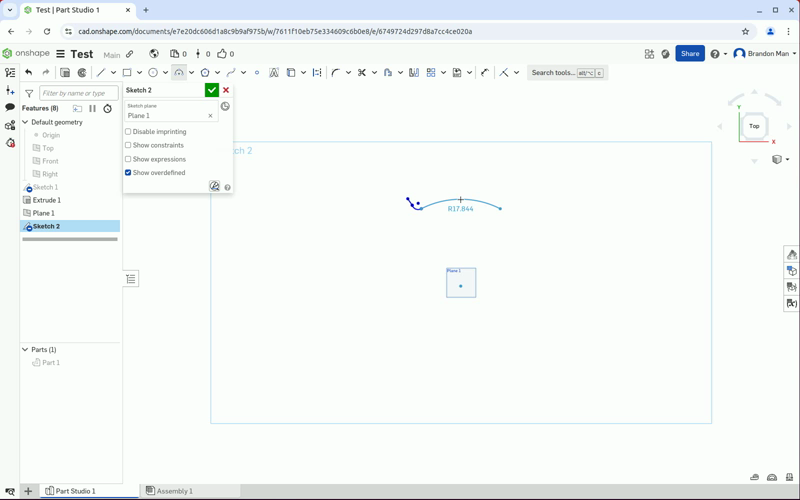
click(460, 199)
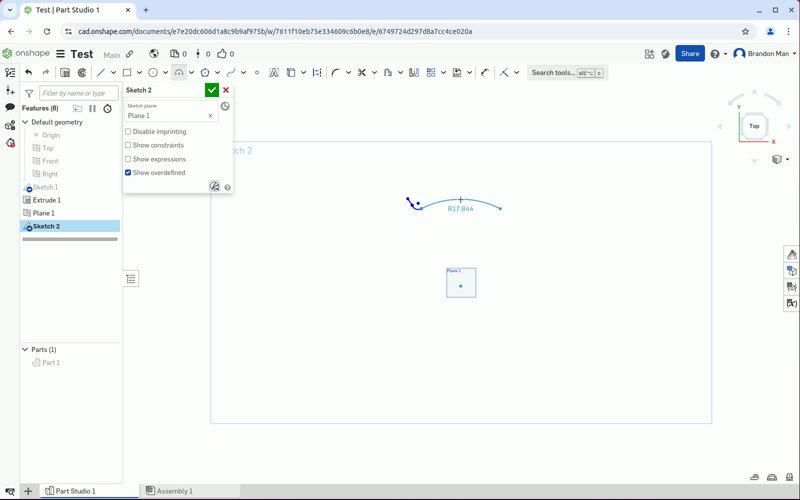
key_up(shift)
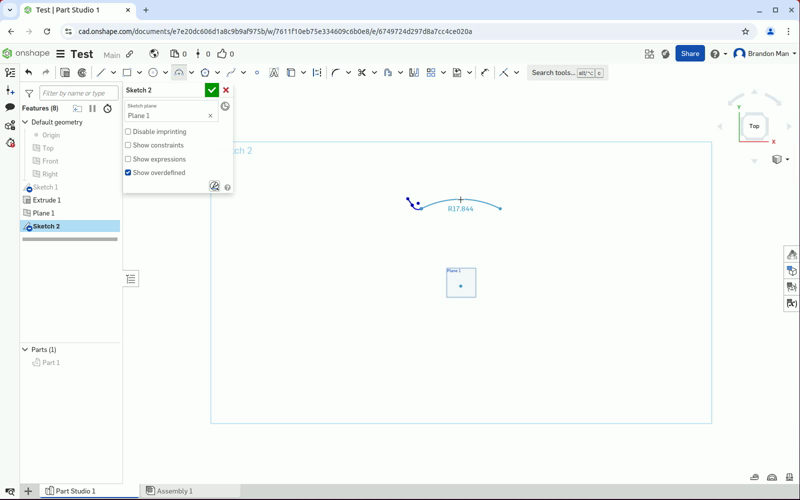
mouse_move(500, 208)
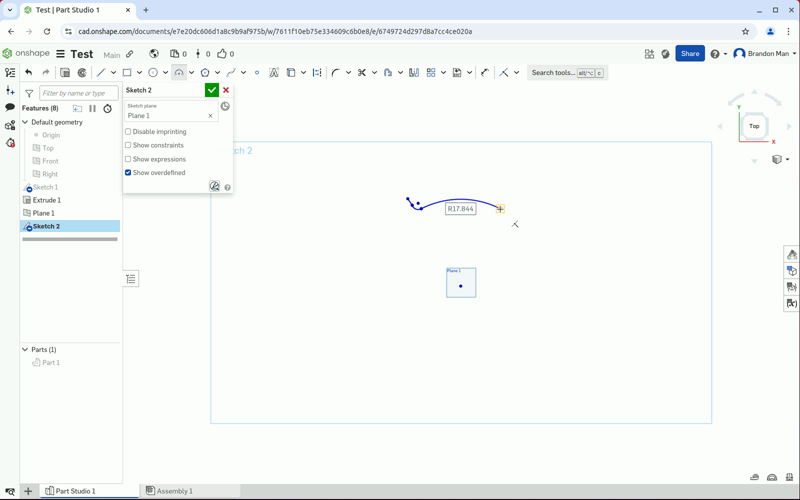
click(500, 208)
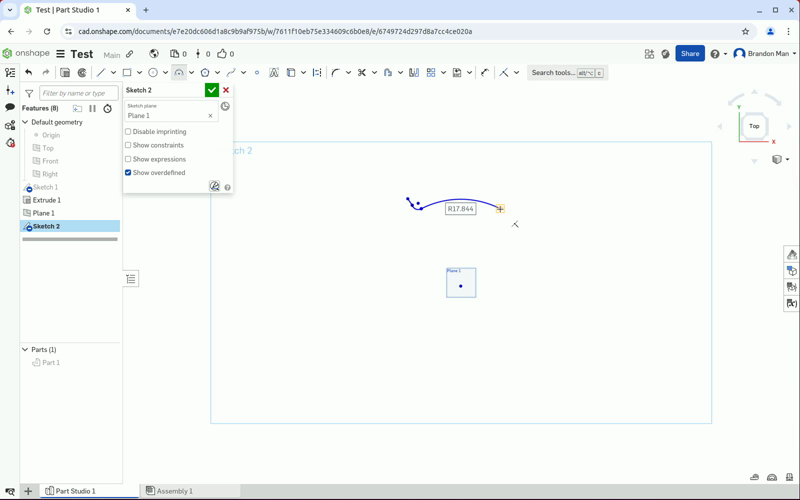
key_down(shift)
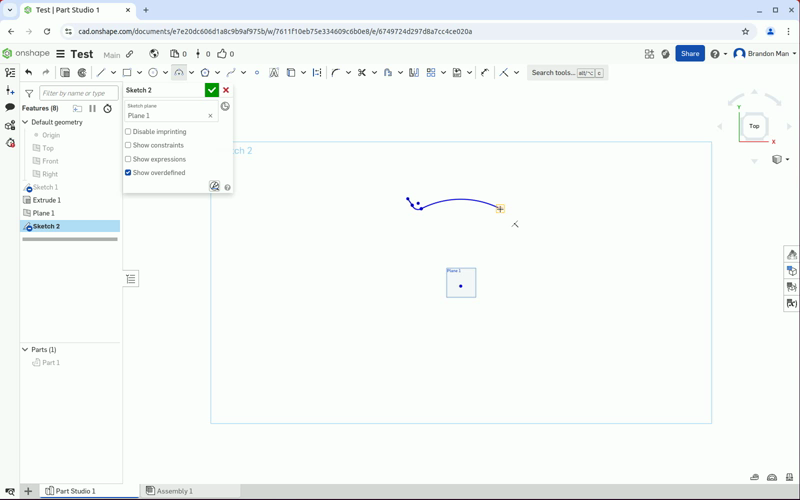
mouse_move(509, 205)
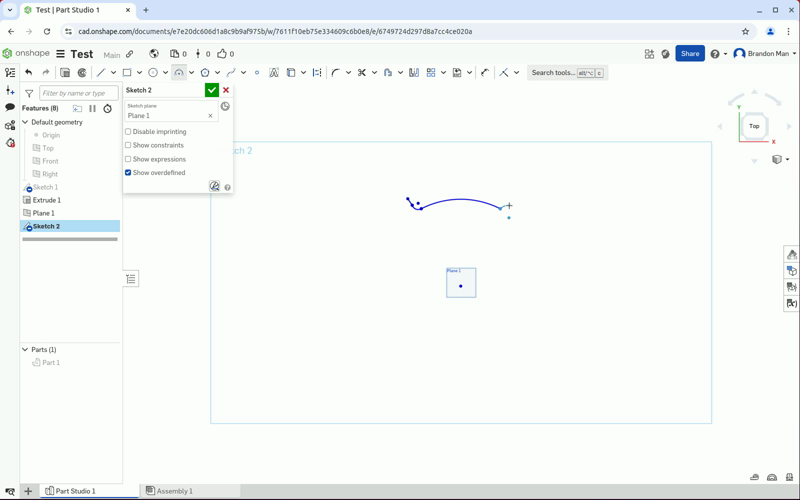
click(509, 205)
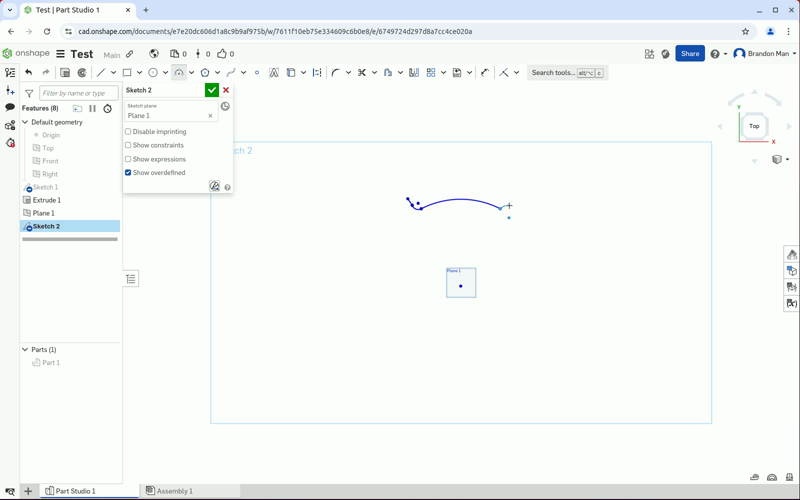
mouse_move(505, 209)
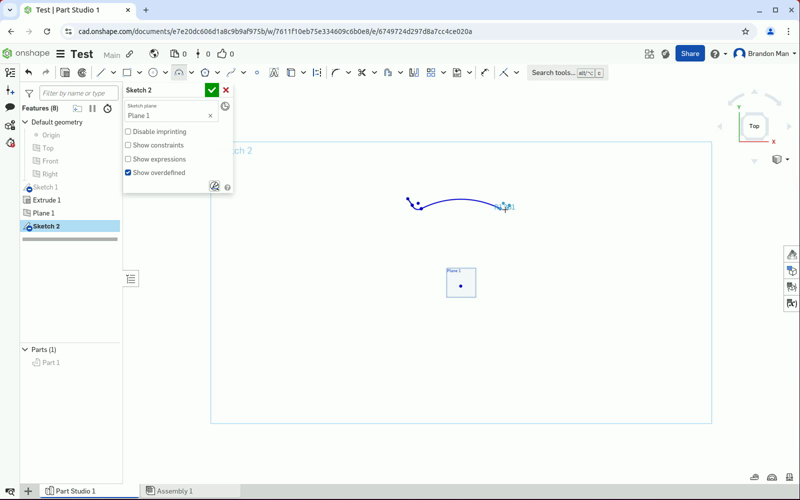
click(505, 209)
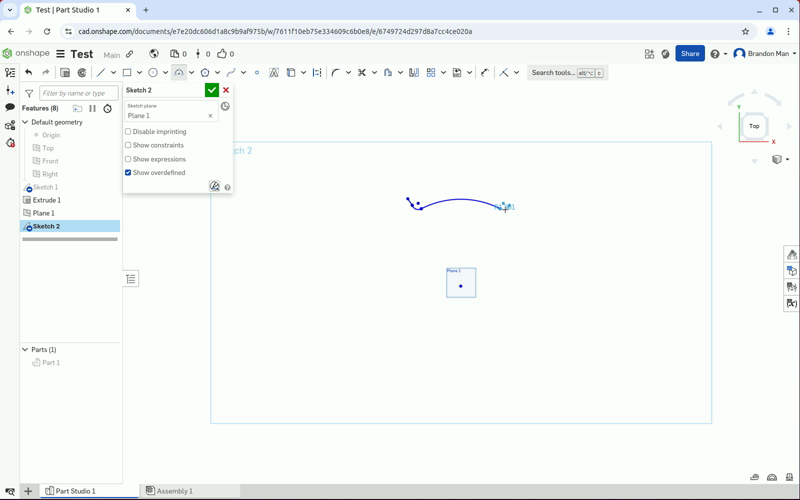
key_up(shift)
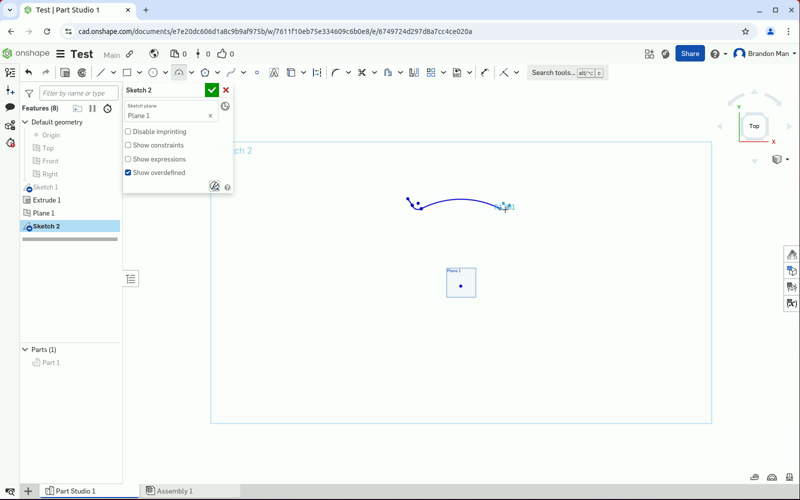
key(esc)
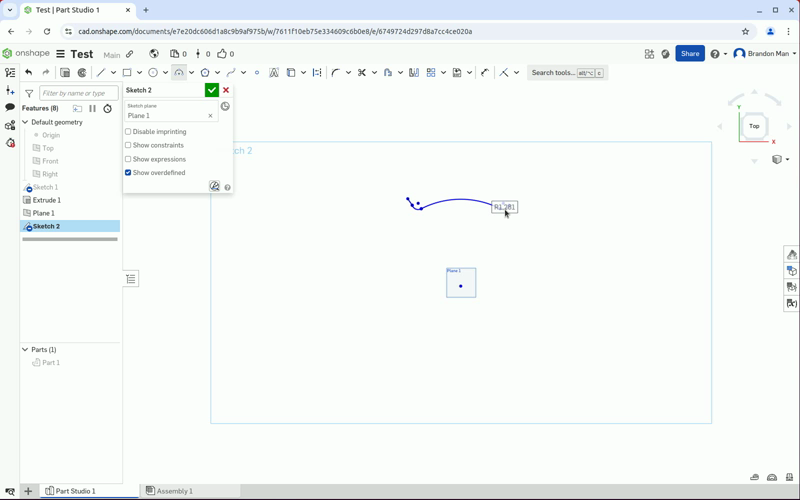
key(l)
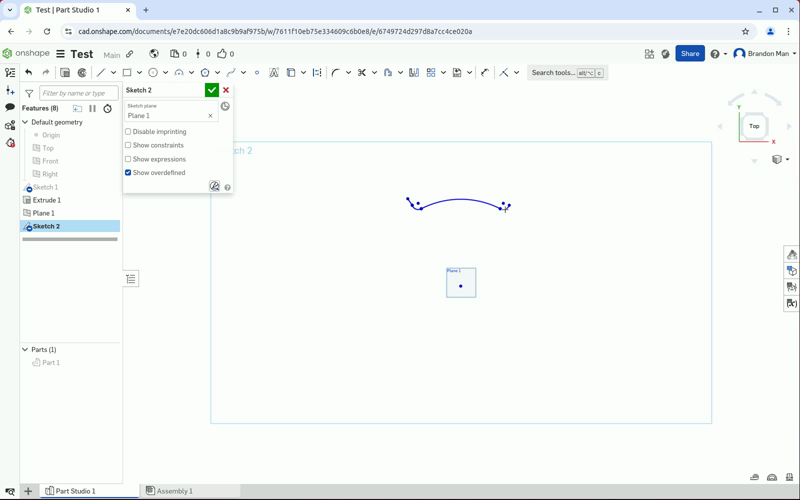
mouse_move(509, 205)
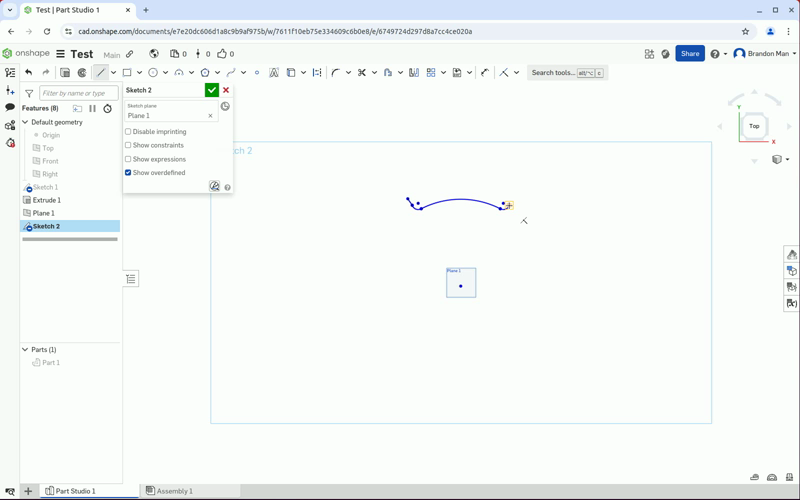
click(509, 205)
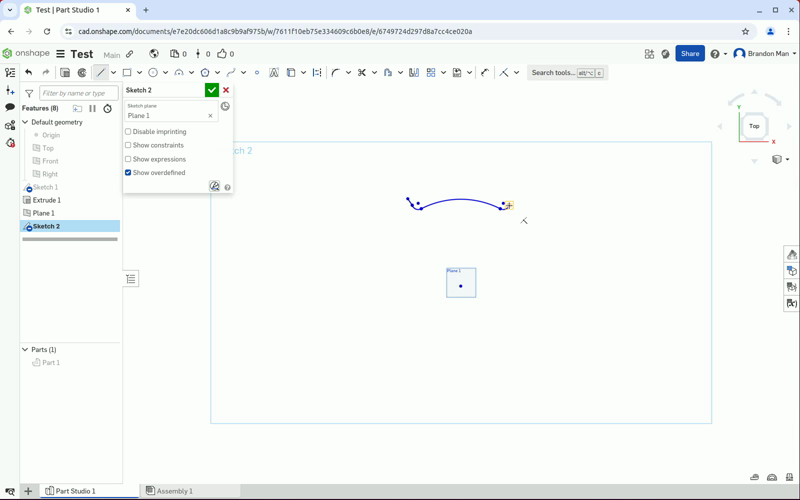
key_down(shift)
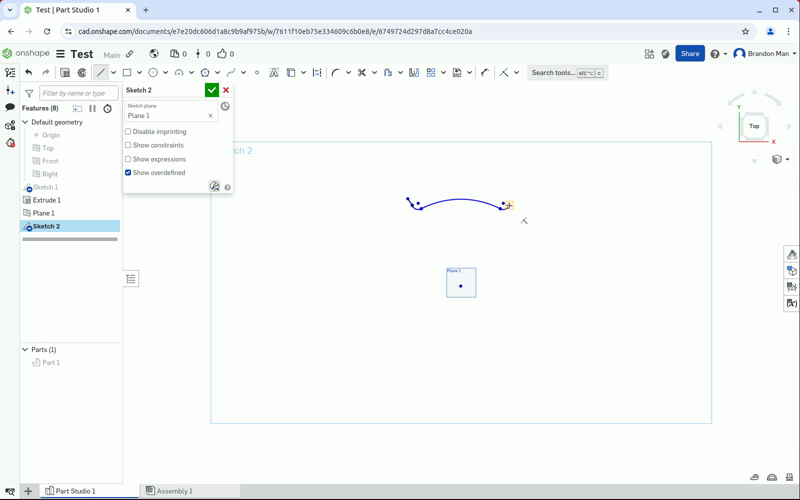
mouse_move(539, 205)
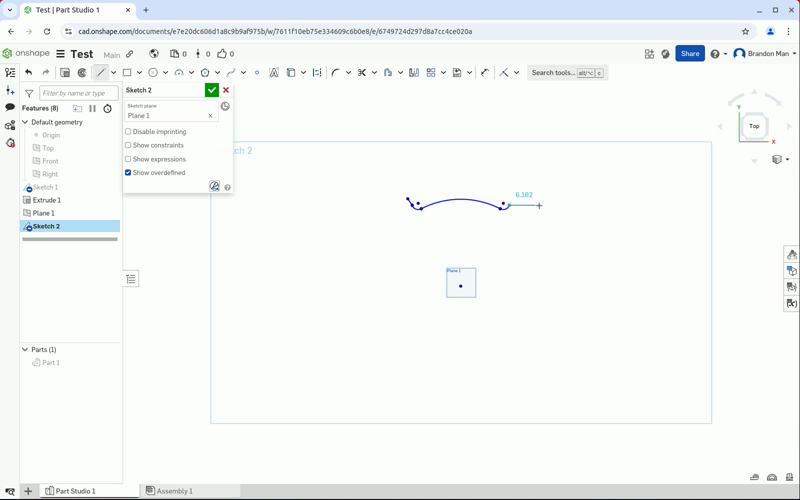
mouse_move(513, 198)
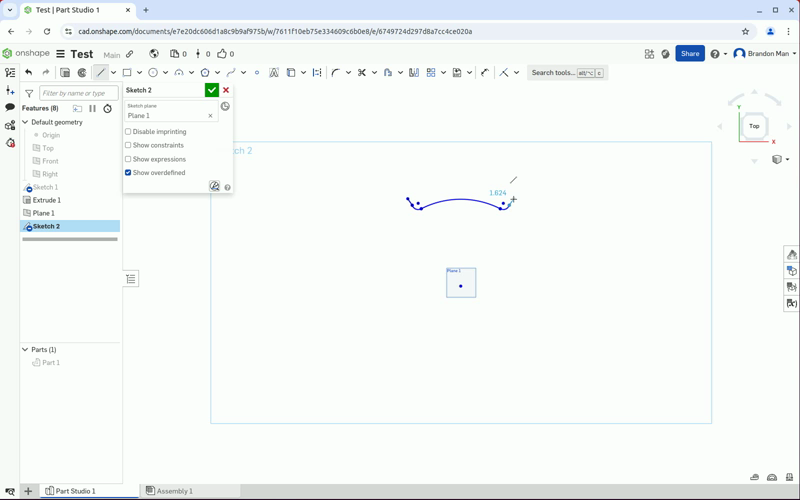
click(513, 198)
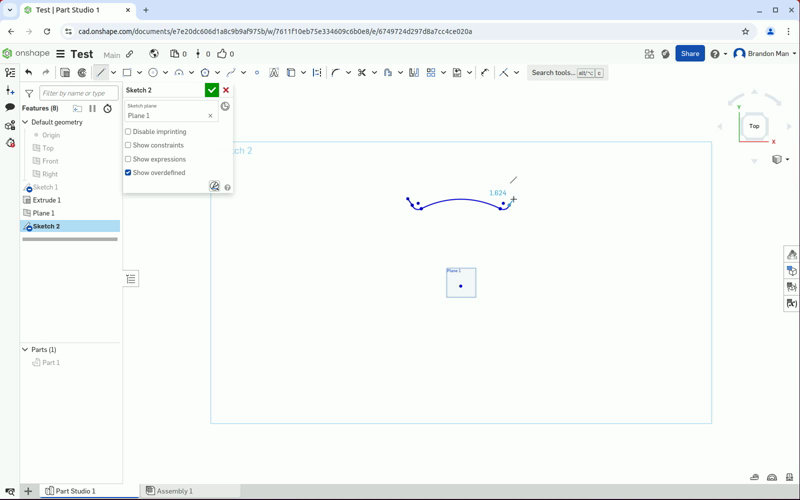
key_up(shift)
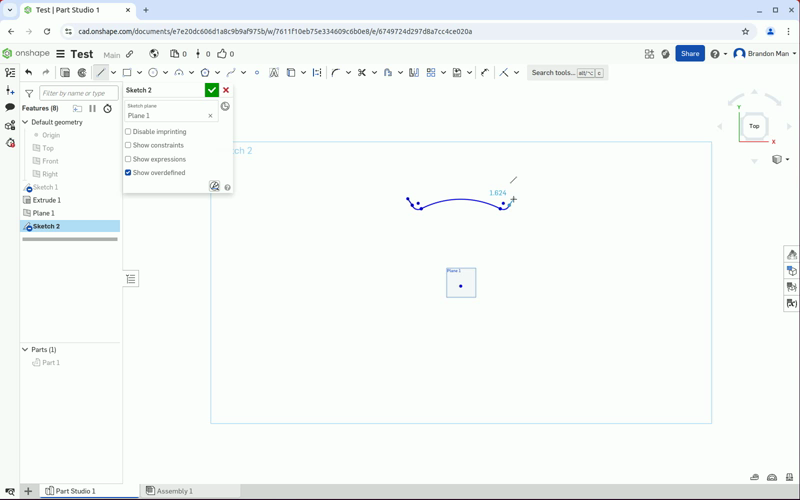
key(esc)
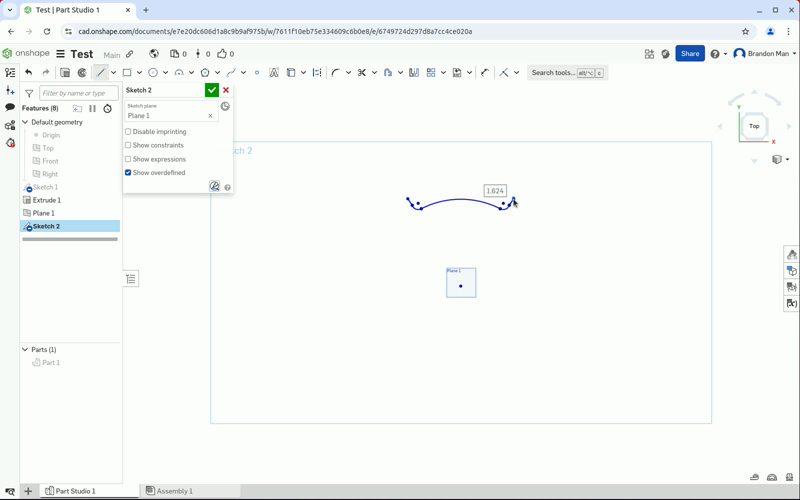
key(a)
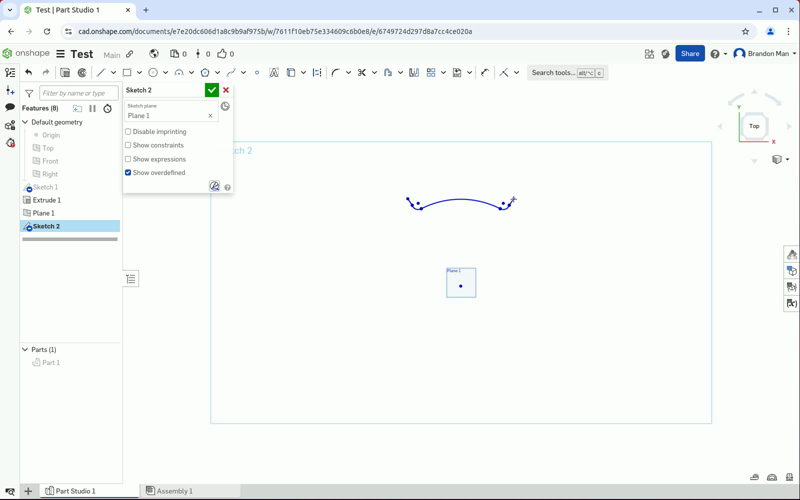
mouse_move(513, 198)
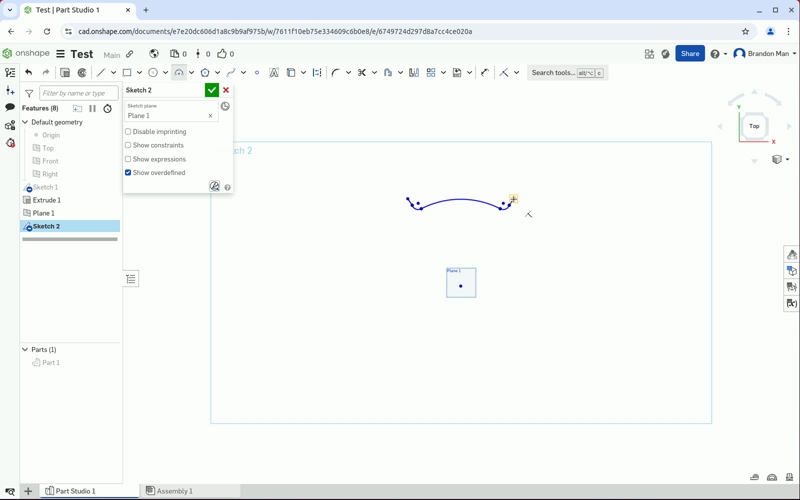
click(513, 198)
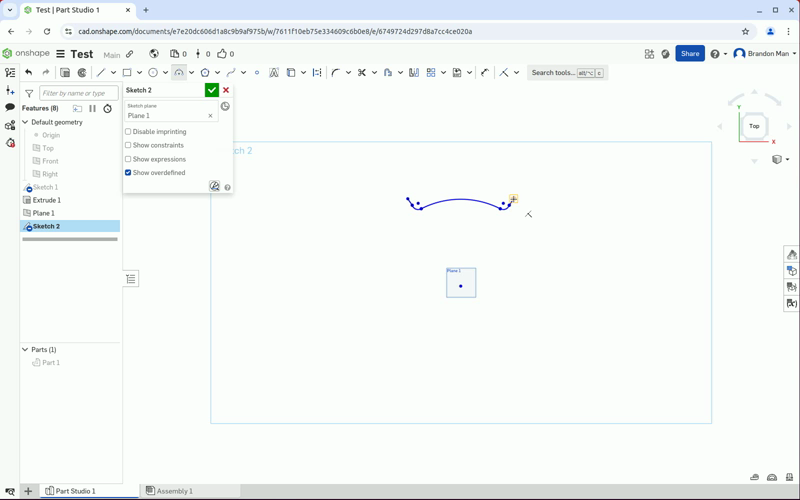
key_down(shift)
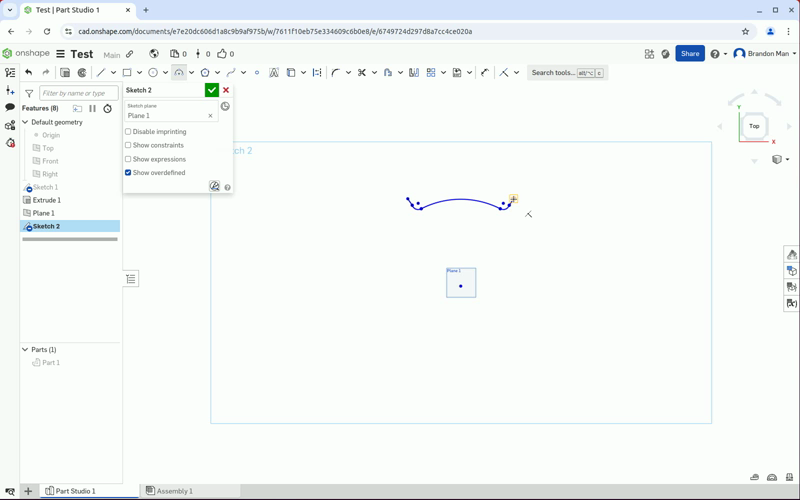
mouse_move(511, 189)
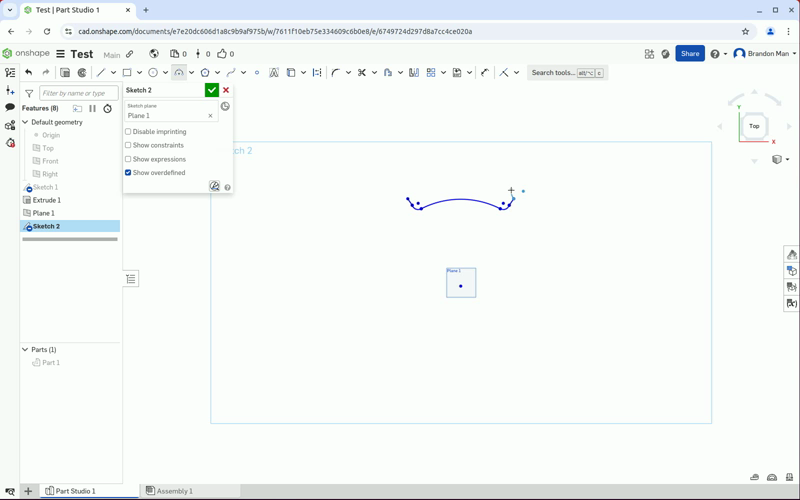
click(511, 189)
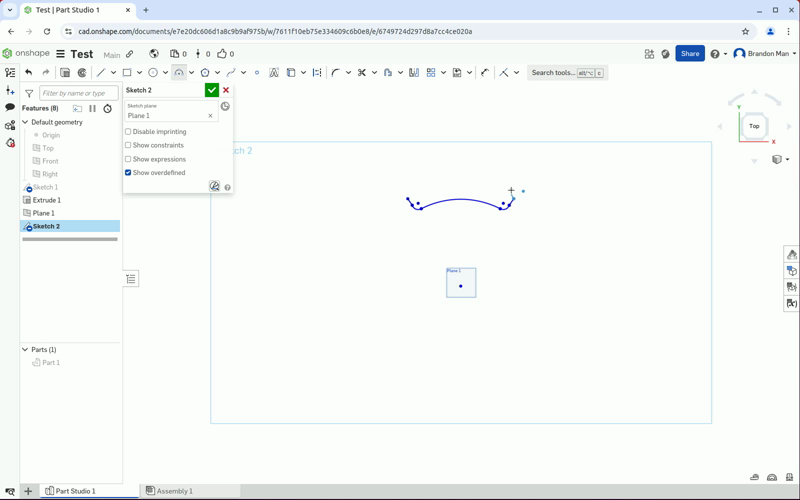
mouse_move(514, 193)
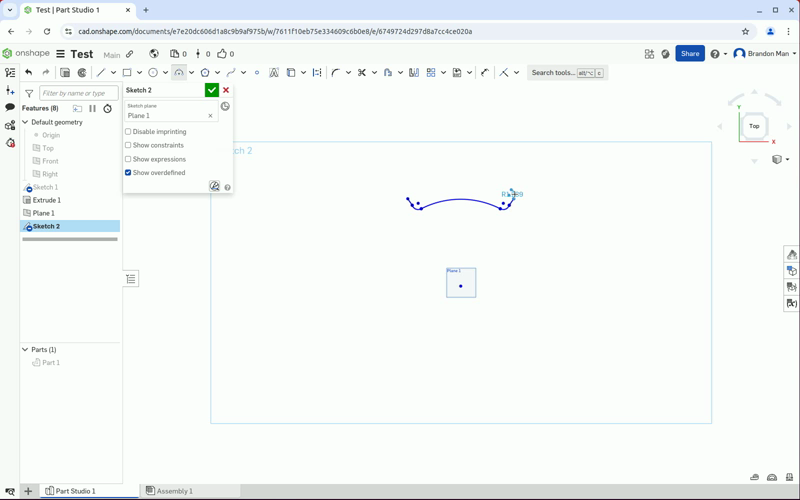
click(514, 193)
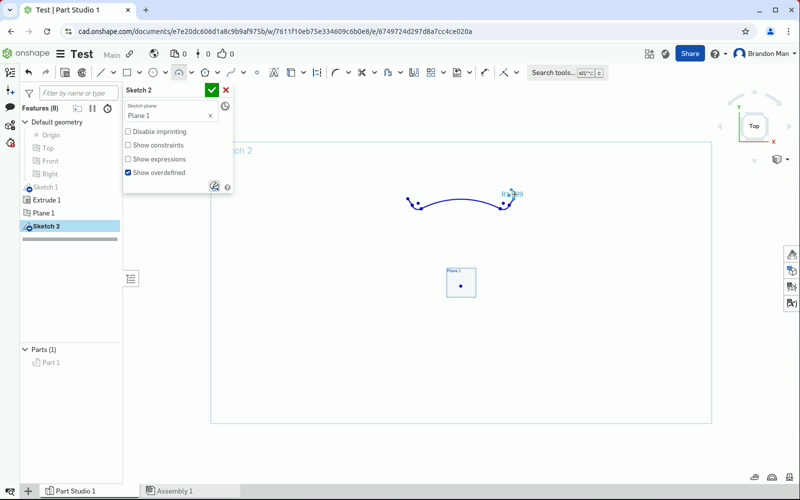
key_up(shift)
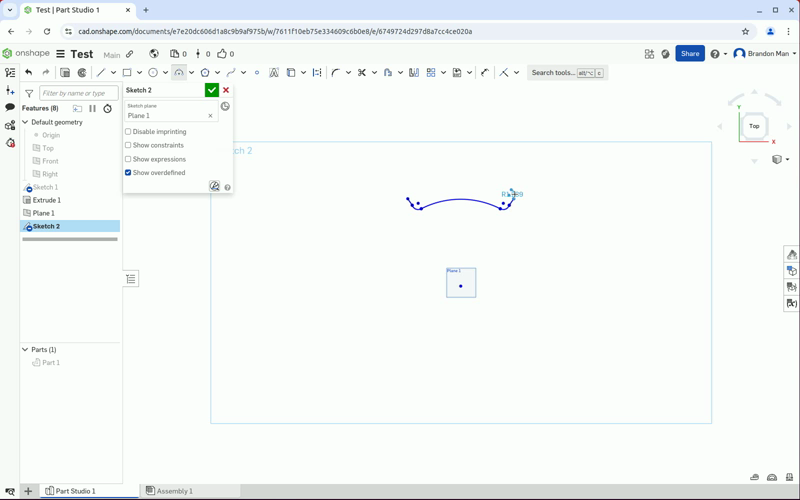
mouse_move(511, 189)
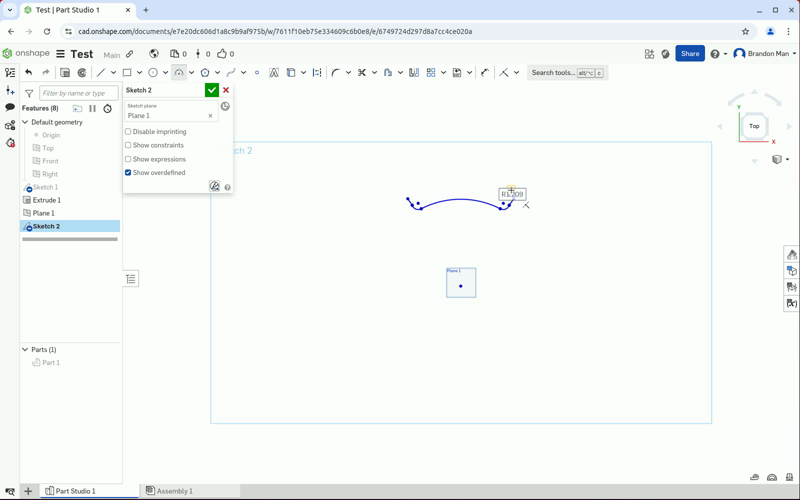
click(511, 189)
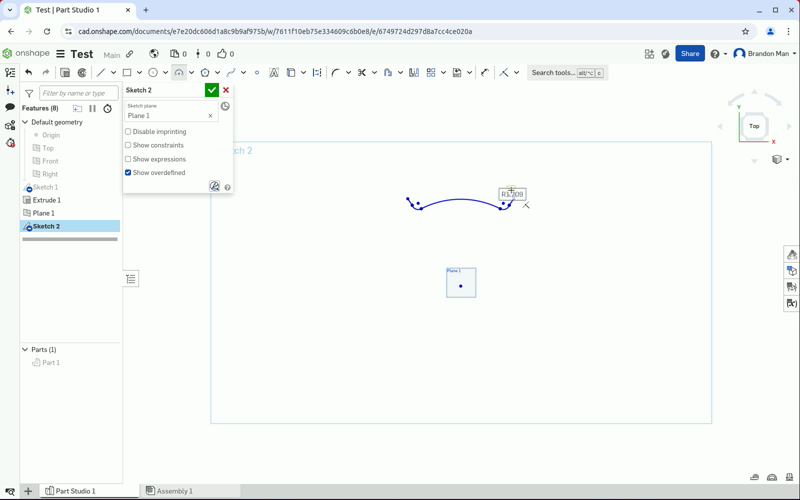
key_down(shift)
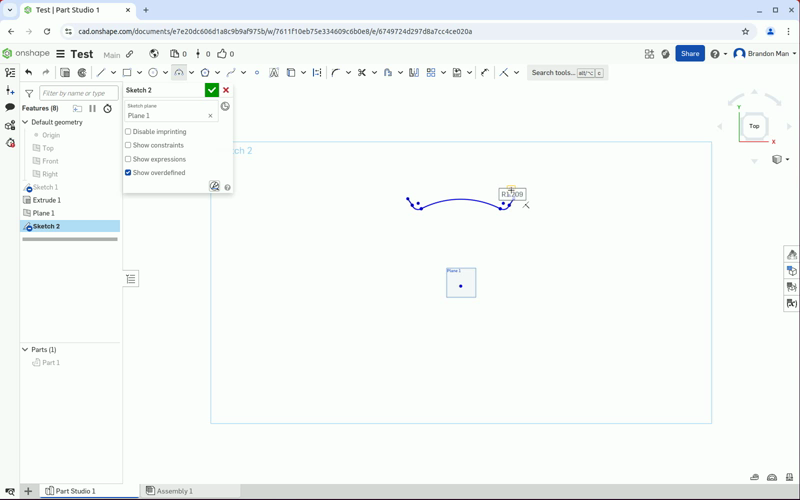
mouse_move(410, 189)
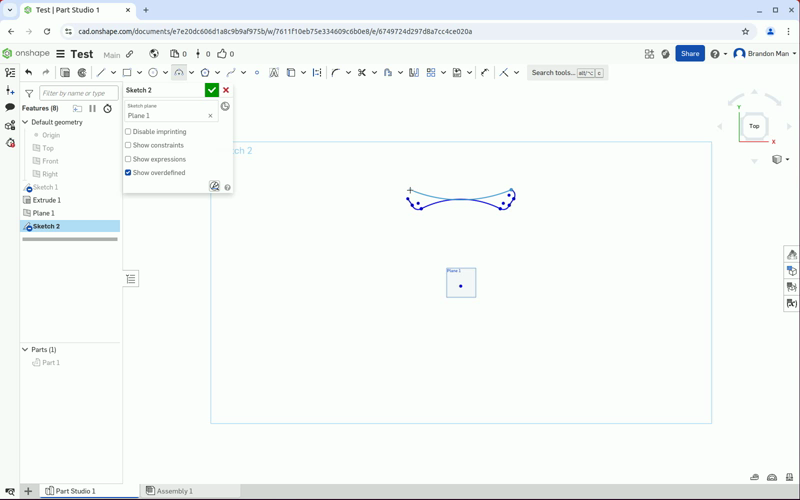
click(410, 189)
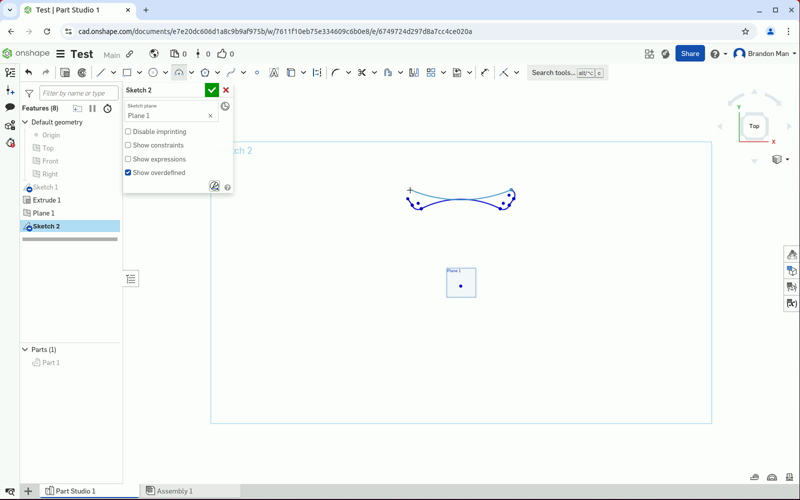
mouse_move(460, 177)
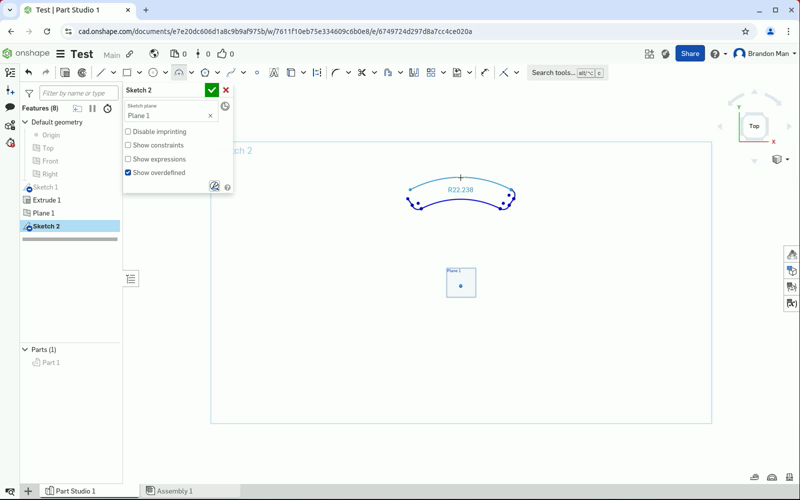
click(460, 177)
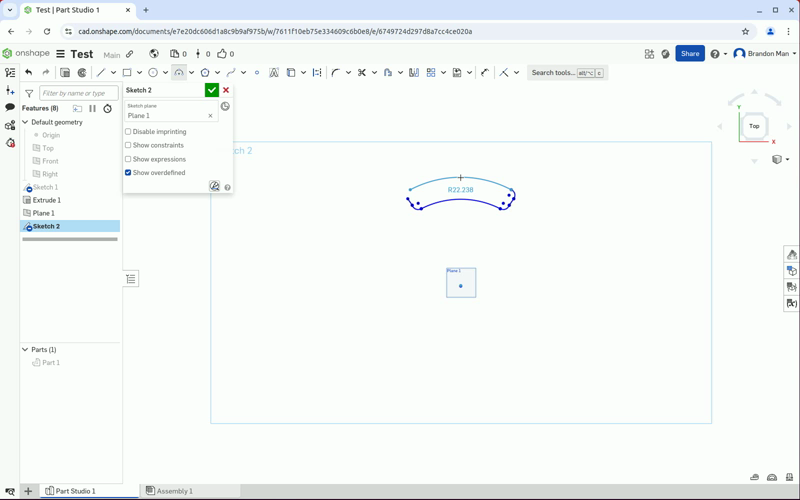
key_up(shift)
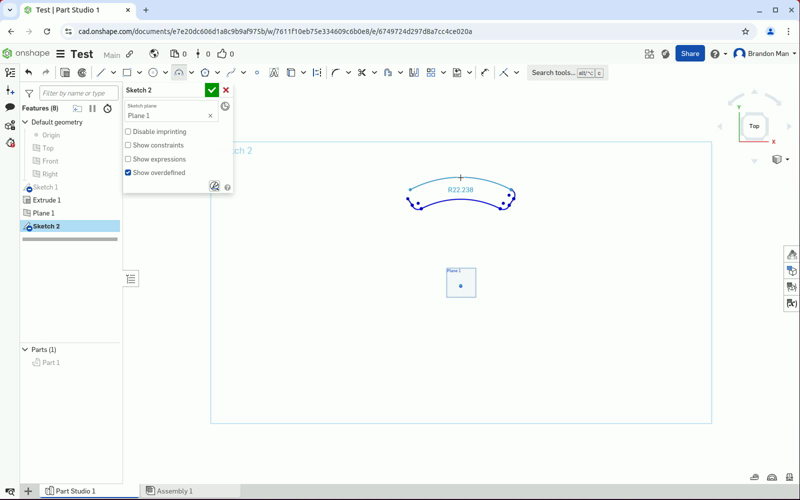
mouse_move(410, 189)
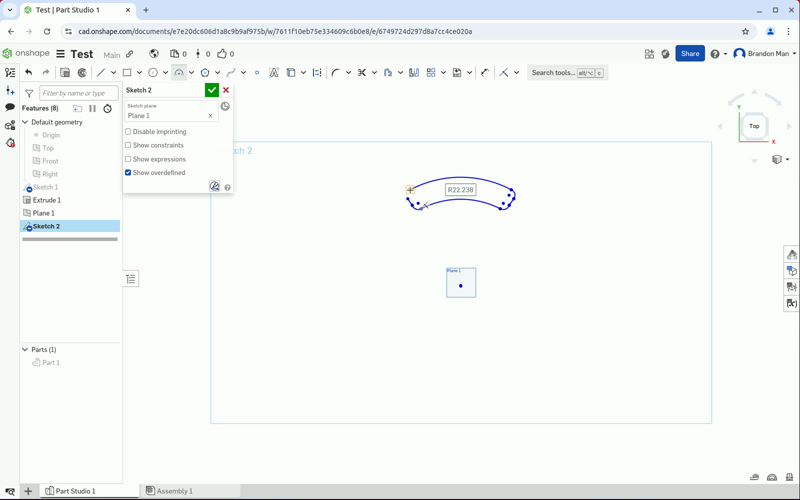
click(410, 189)
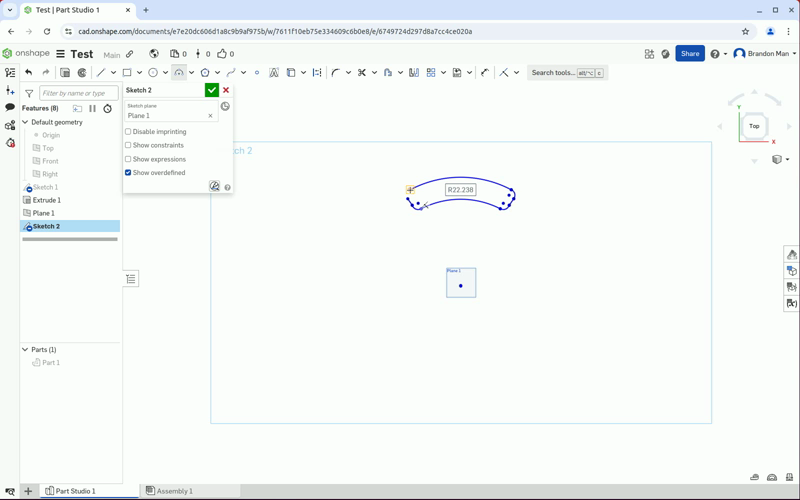
mouse_move(407, 198)
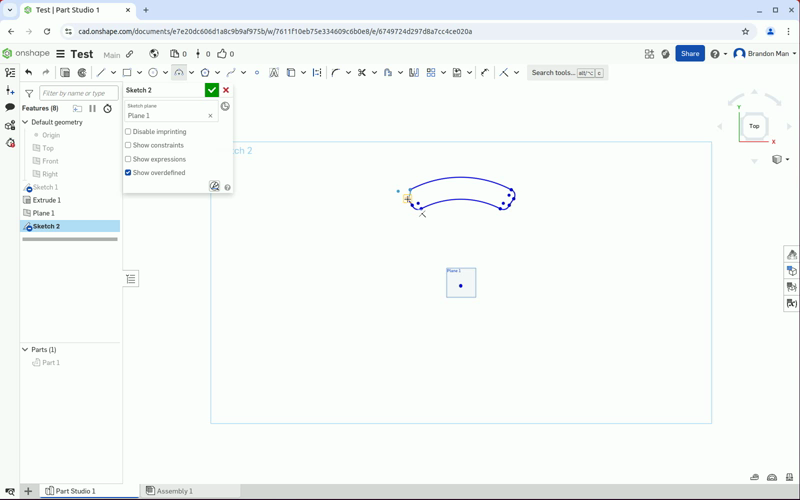
click(407, 198)
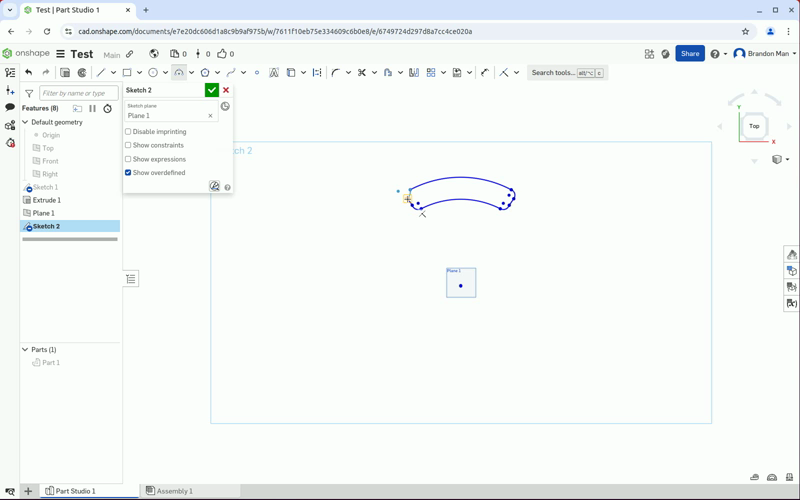
key_down(shift)
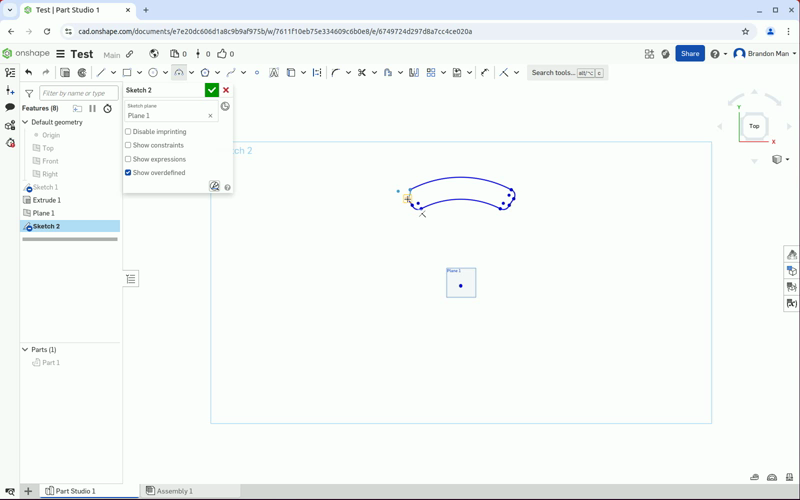
mouse_move(407, 193)
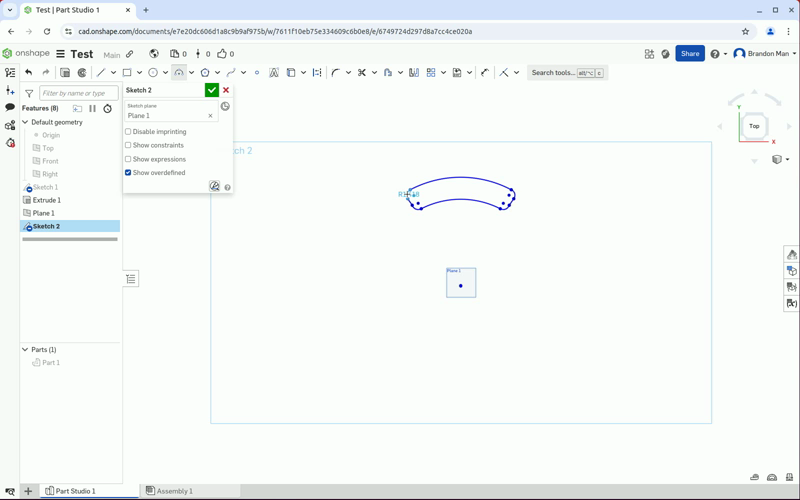
click(407, 193)
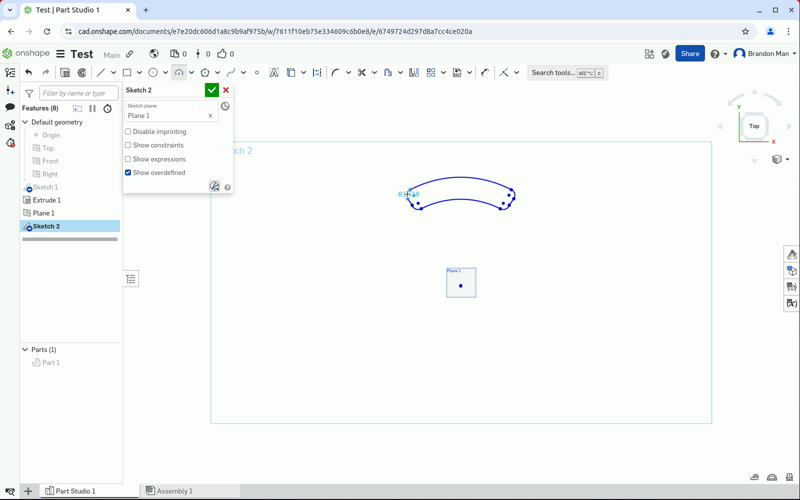
key_up(shift)
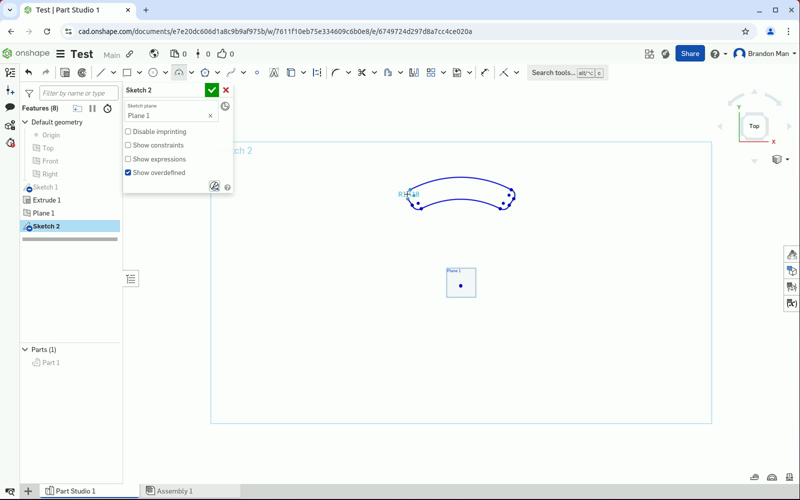
key(esc)
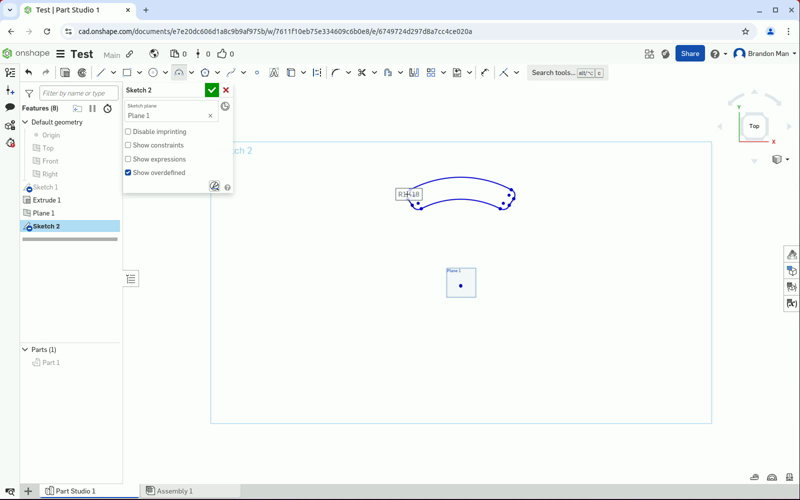
mouse_move(471, 180)
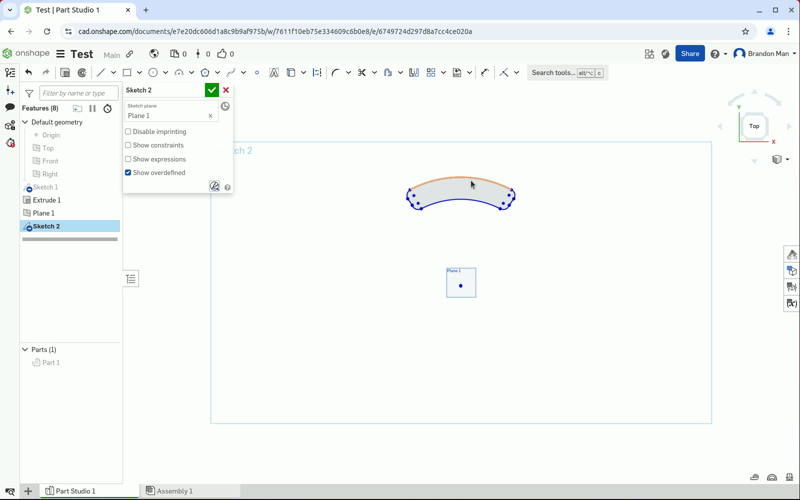
click(471, 180)
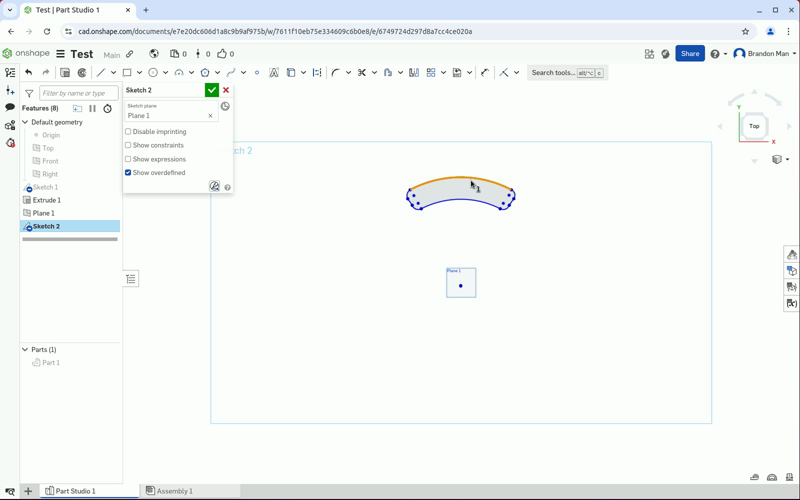
mouse_move(73, 352)
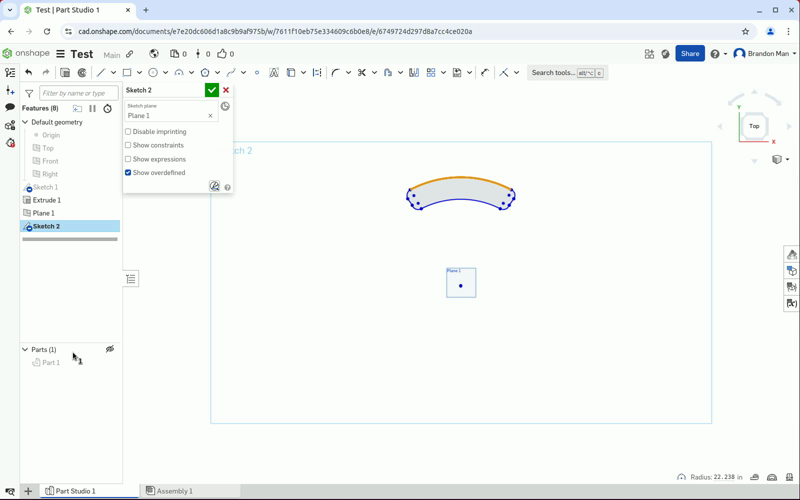
key(shift+y)
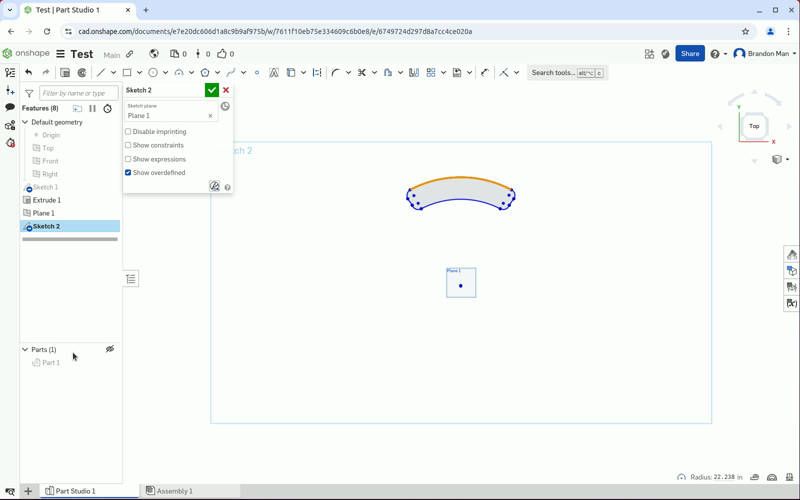
key(shift+e)
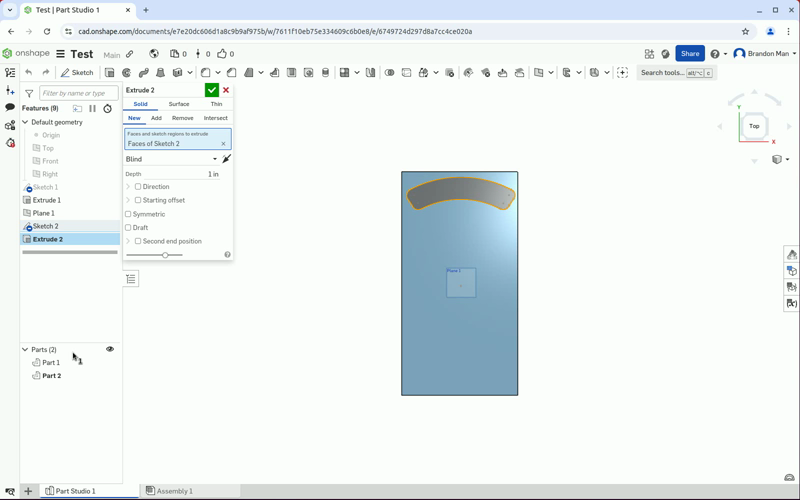
mouse_move(143, 106)
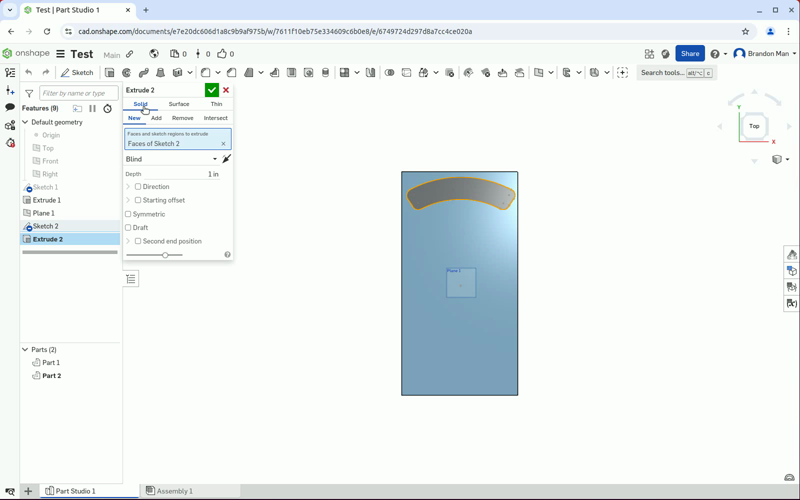
click(143, 106)
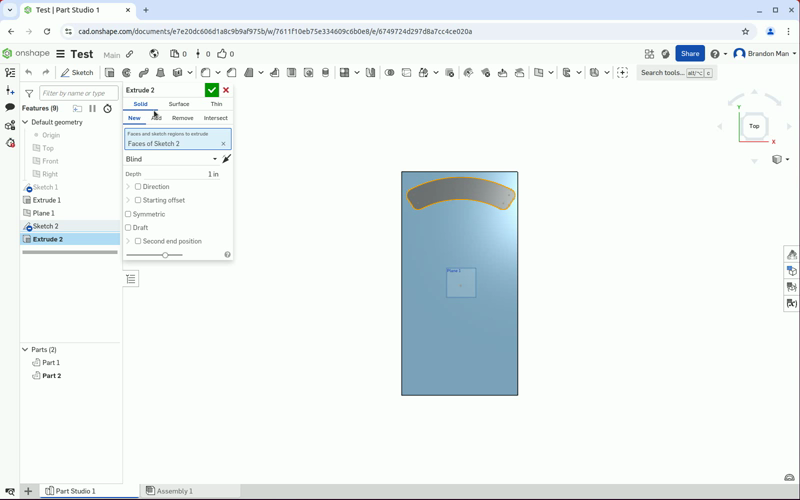
mouse_move(186, 120)
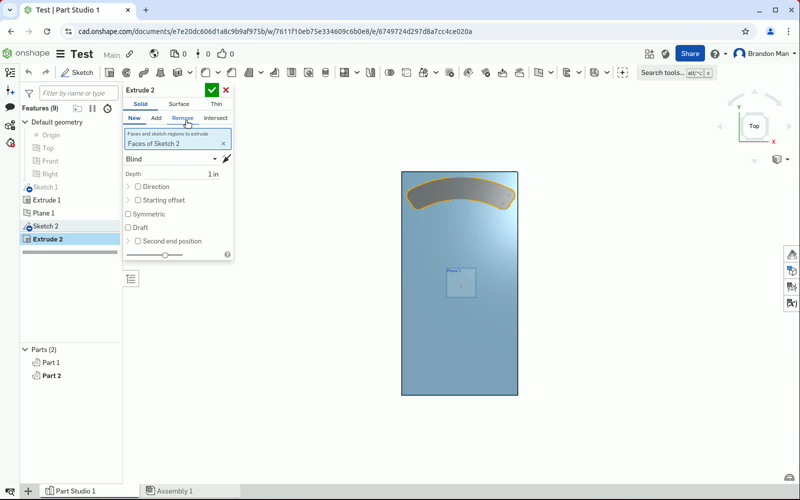
click(186, 120)
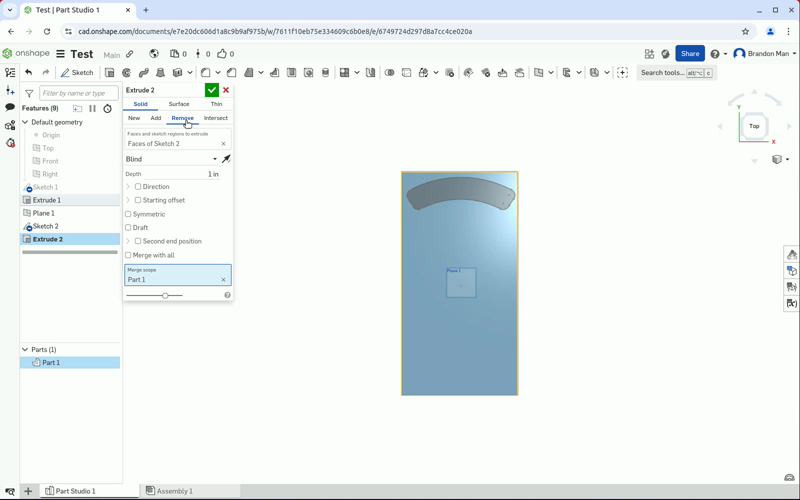
key(tab, 4)
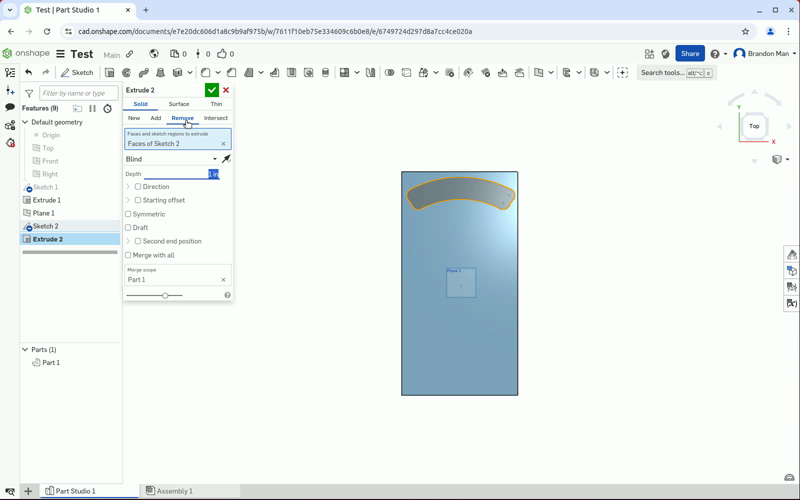
text(2.407)
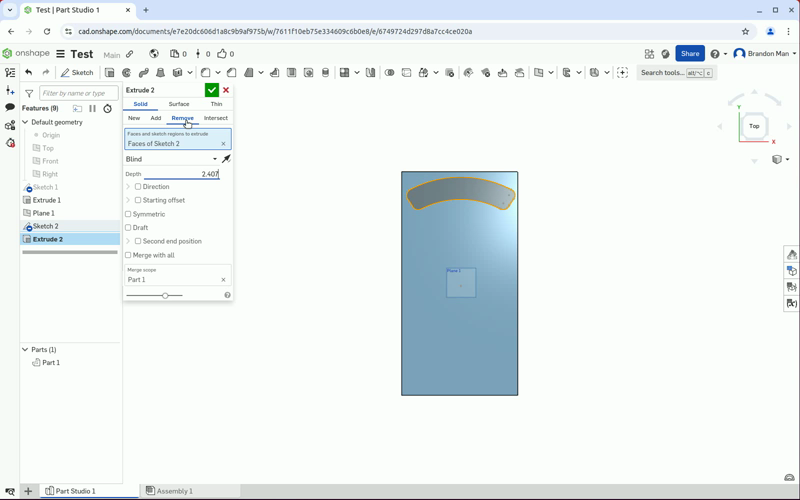
key(tab, 6)
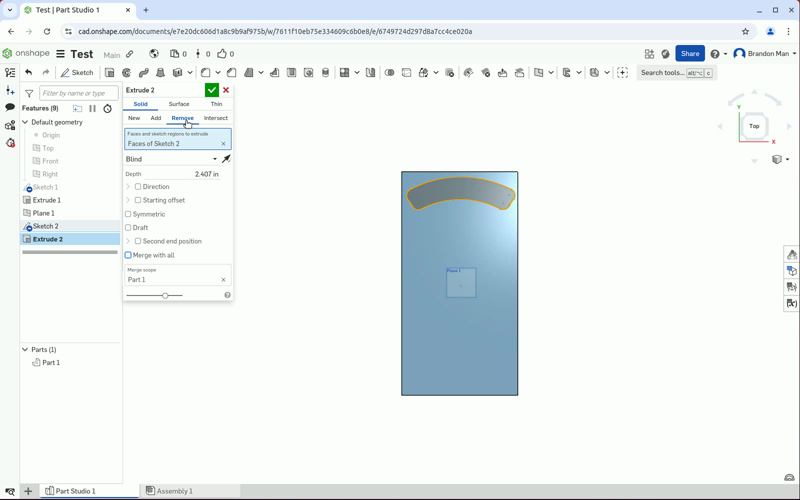
key(space)
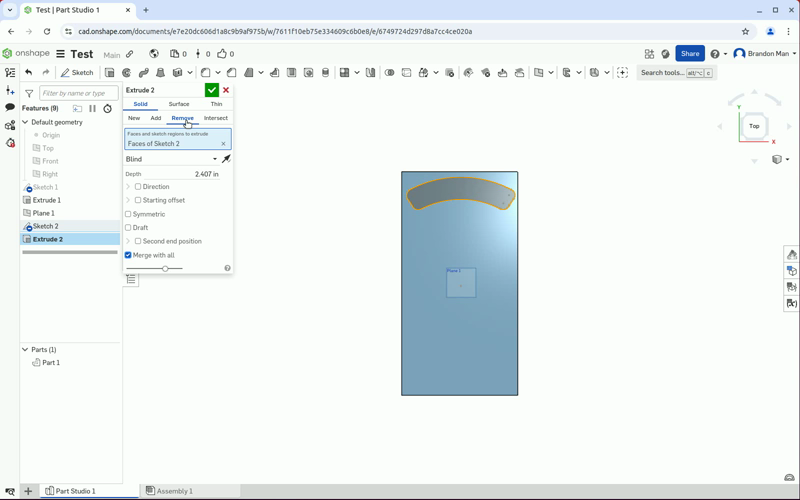
key(enter)
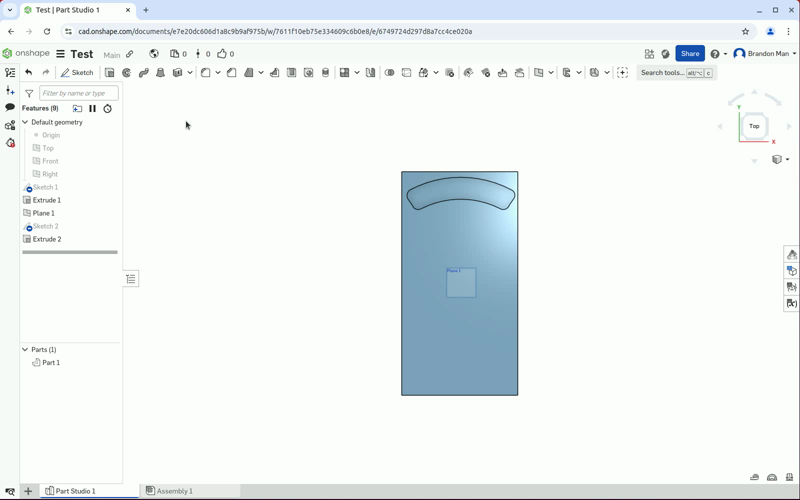
key(shift+h)
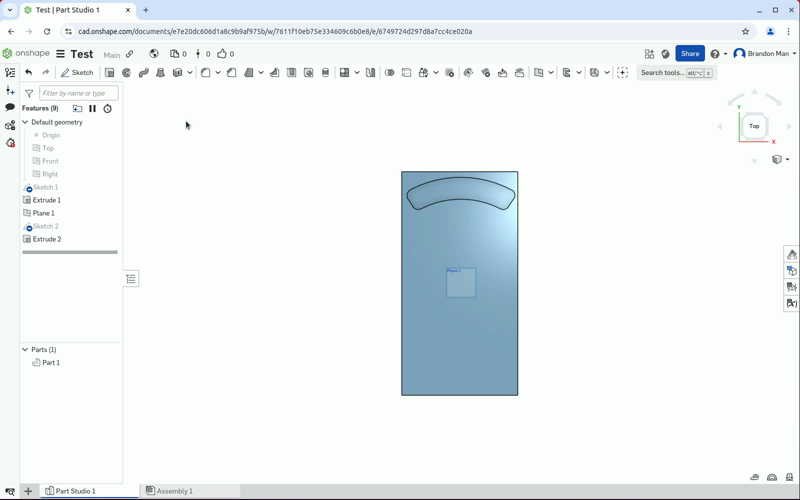
key(shift+h)
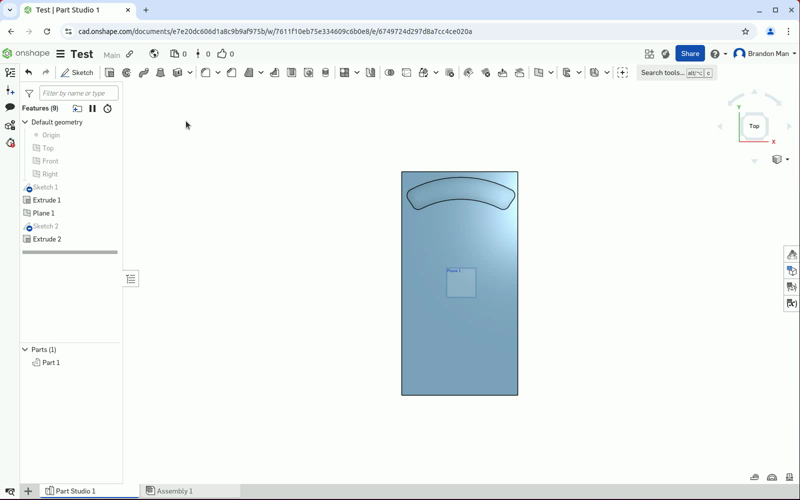
mouse_move(73, 189)
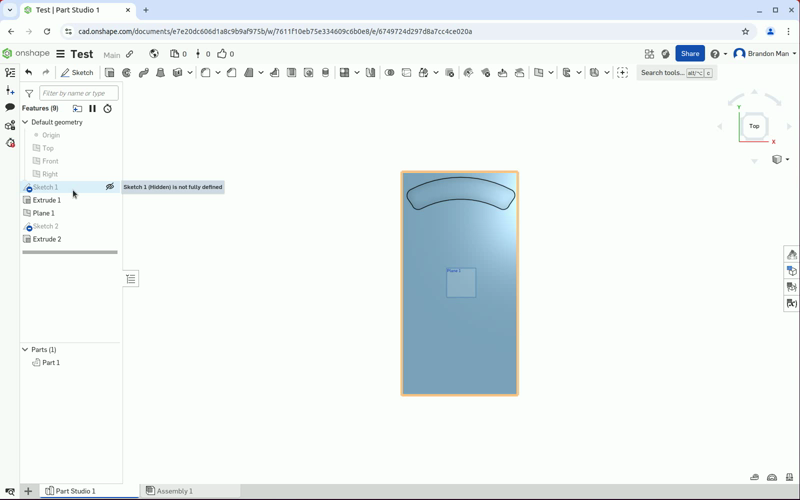
click(73, 189)
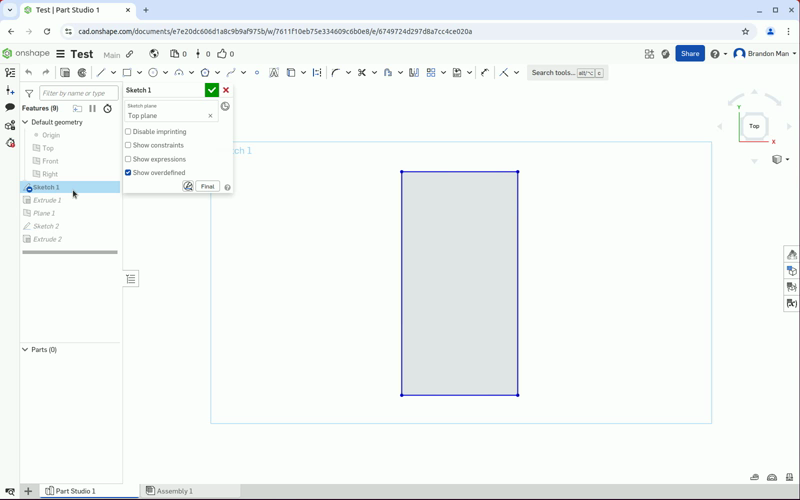
mouse_move(229, 92)
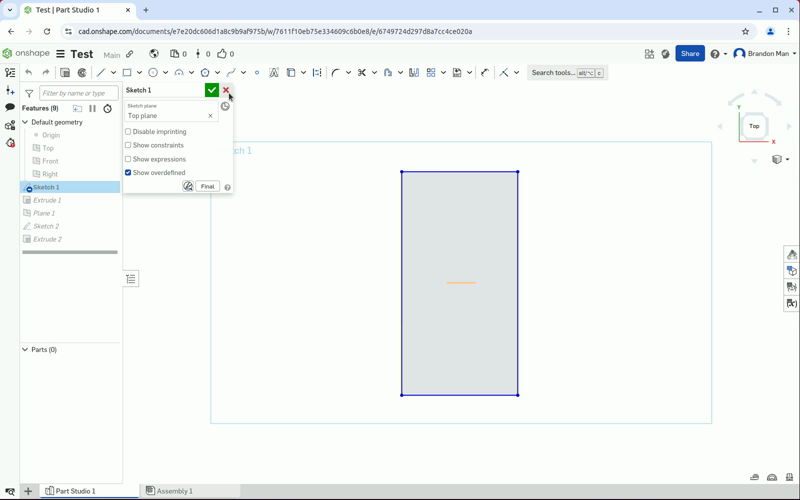
click(229, 92)
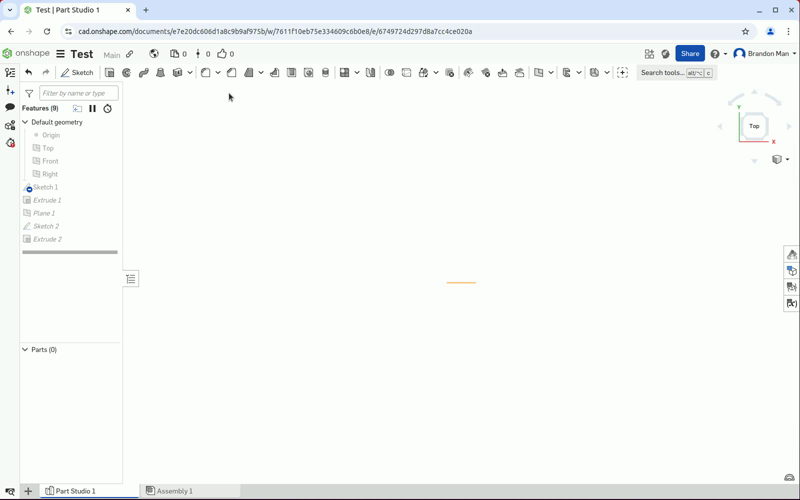
mouse_move(541, 75)
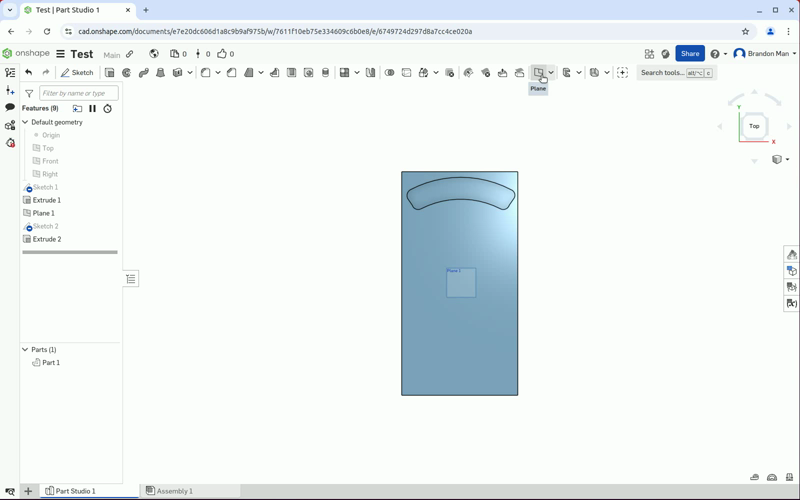
click(541, 75)
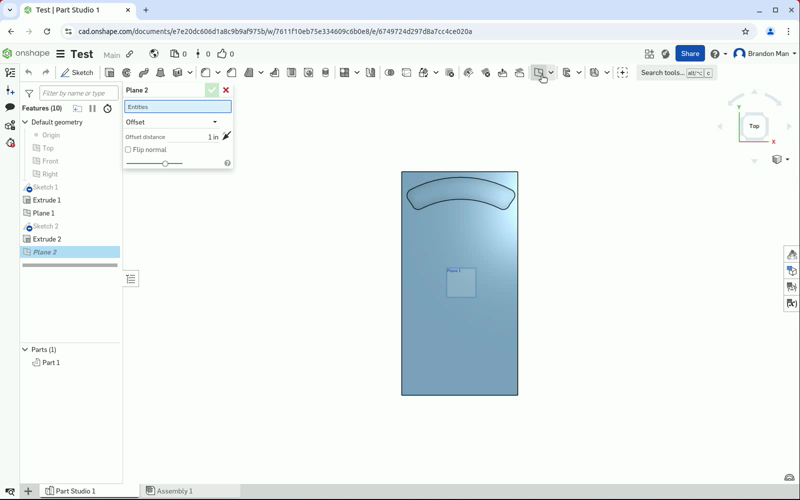
mouse_move(73, 150)
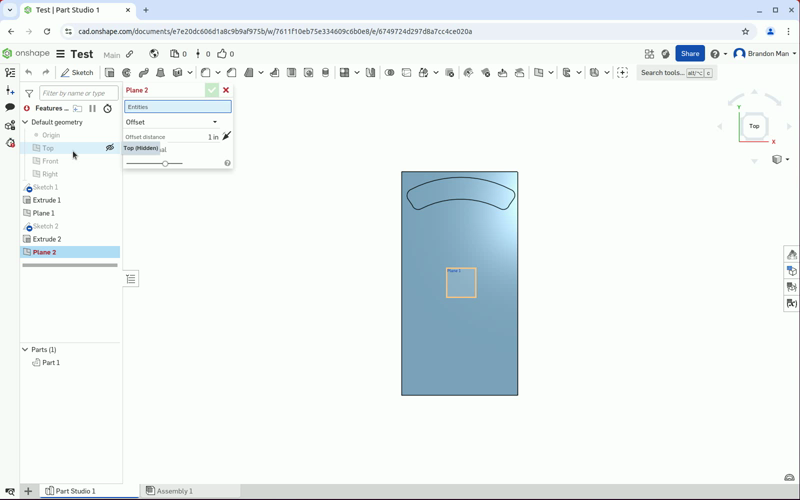
click(73, 150)
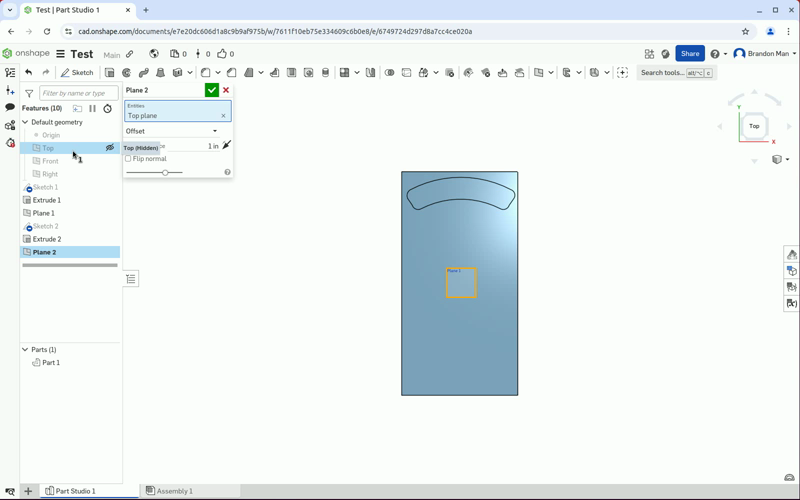
key(tab, 2)
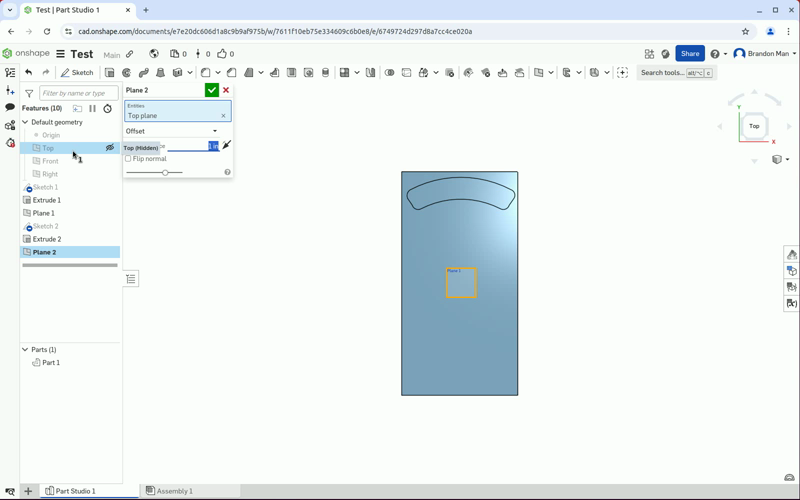
text(6.994)
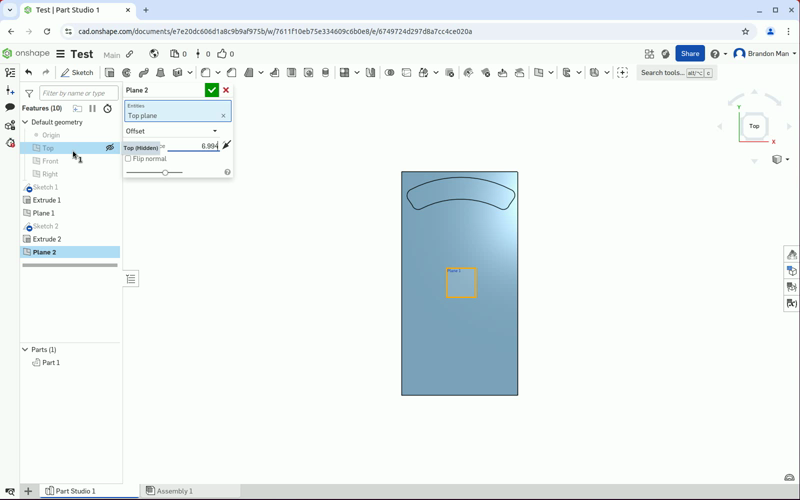
key(enter, 2)
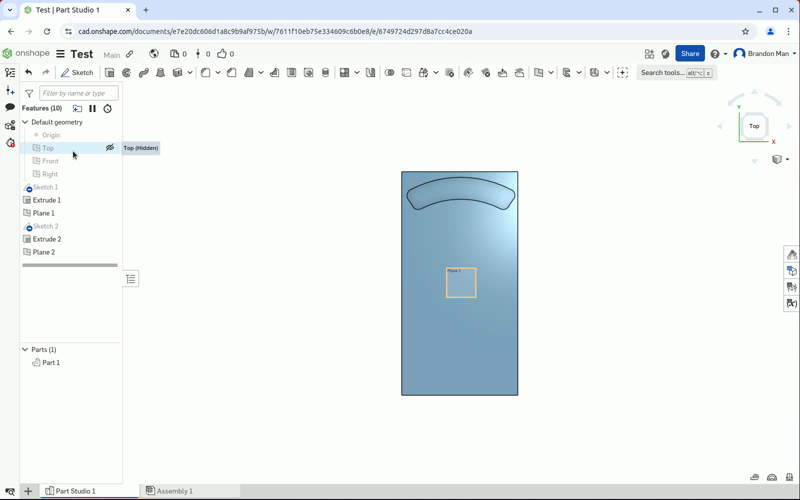
key(shift+s)
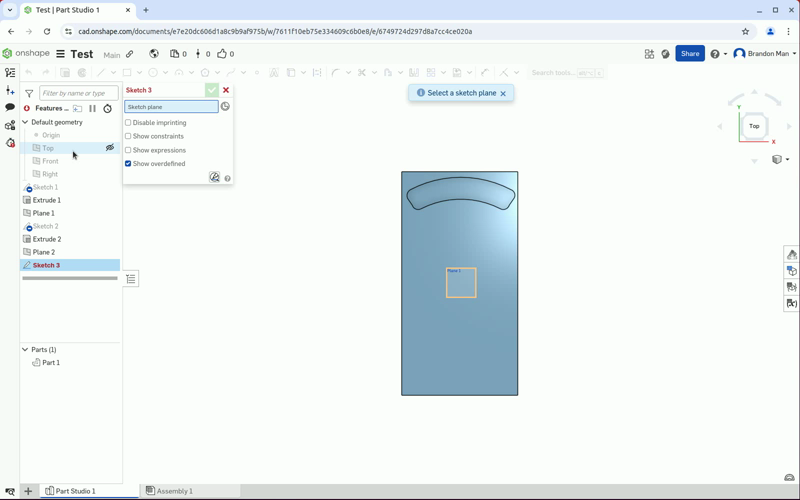
mouse_move(73, 254)
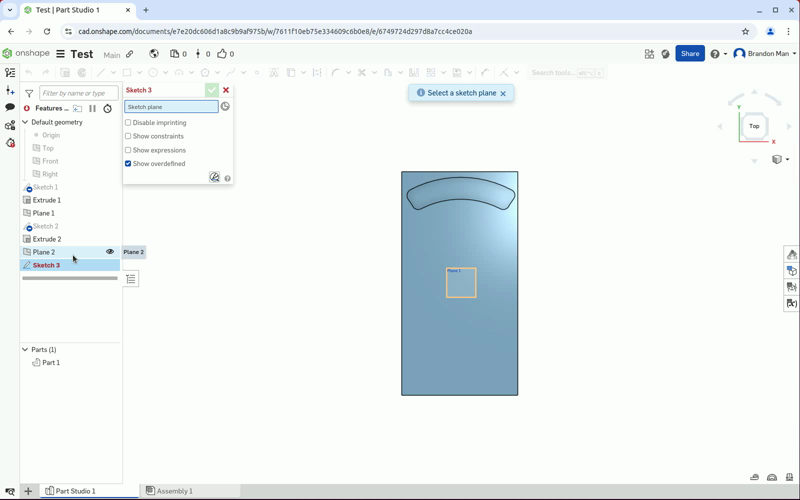
click(73, 254)
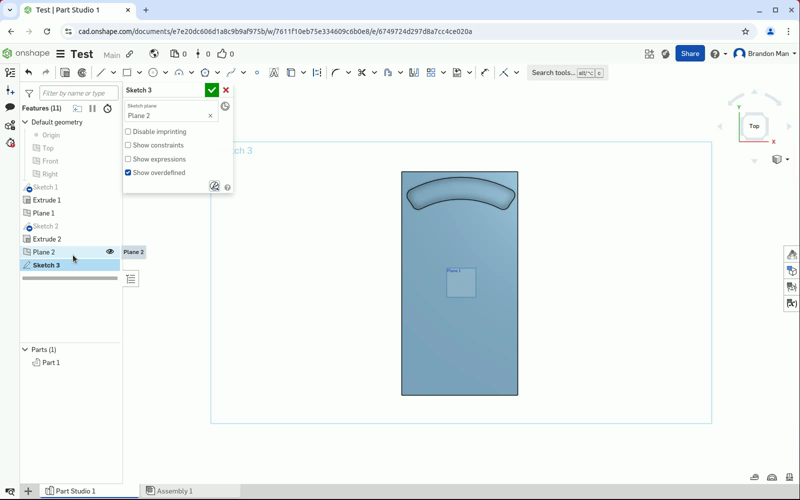
mouse_move(73, 352)
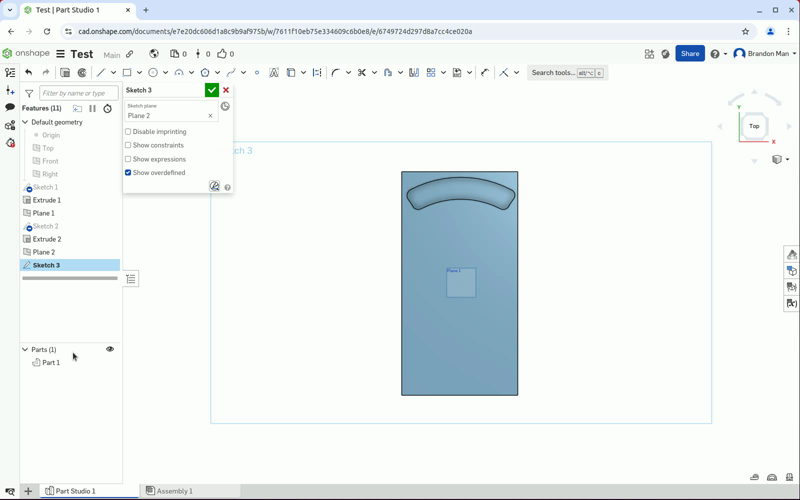
key(y)
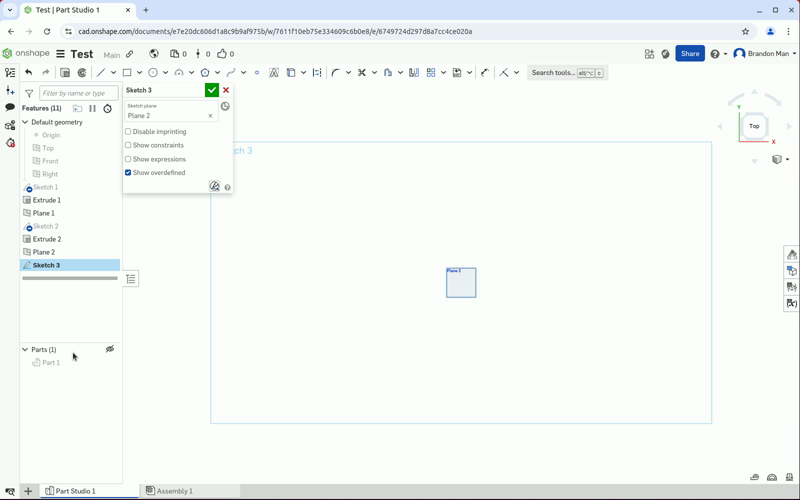
key(l)
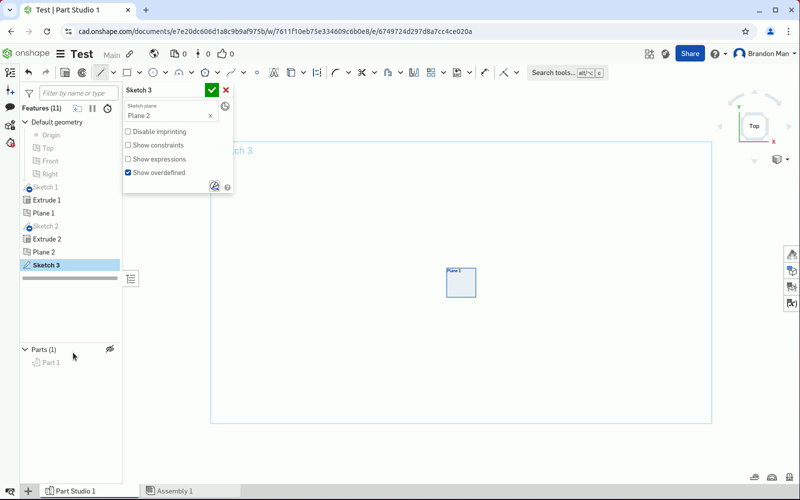
key_down(shift)
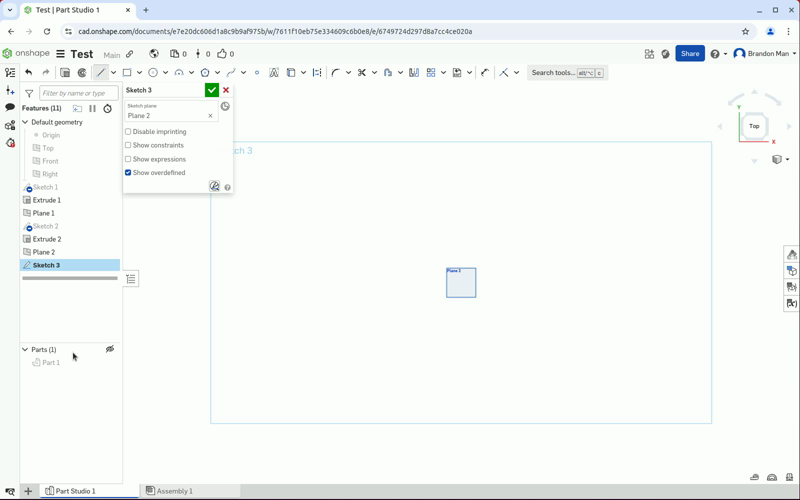
mouse_move(411, 204)
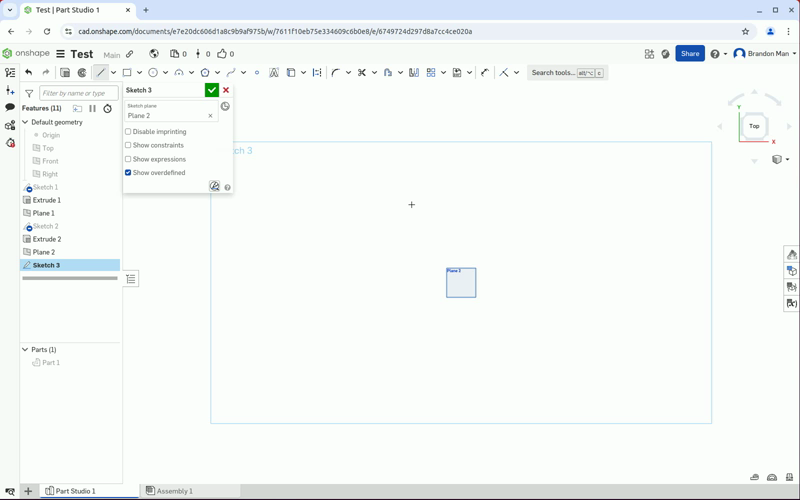
click(411, 204)
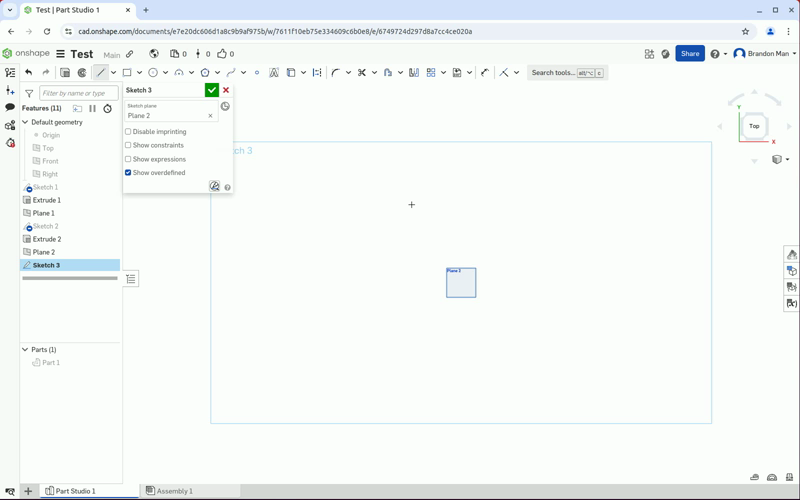
key_up(shift)
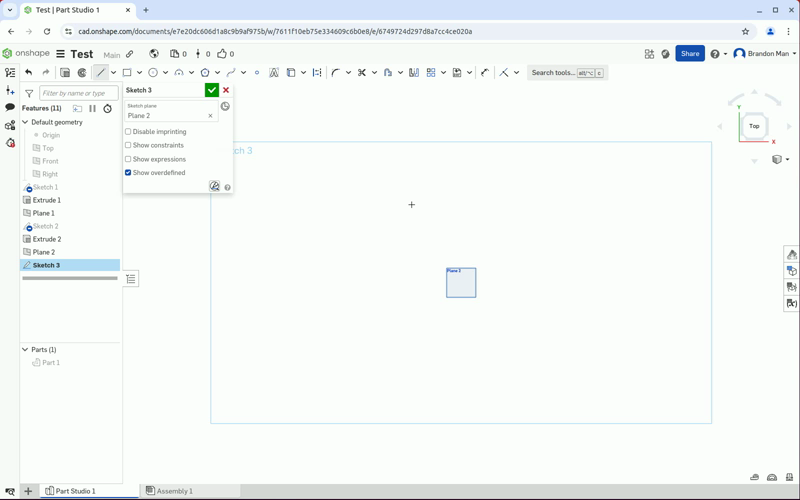
key_down(shift)
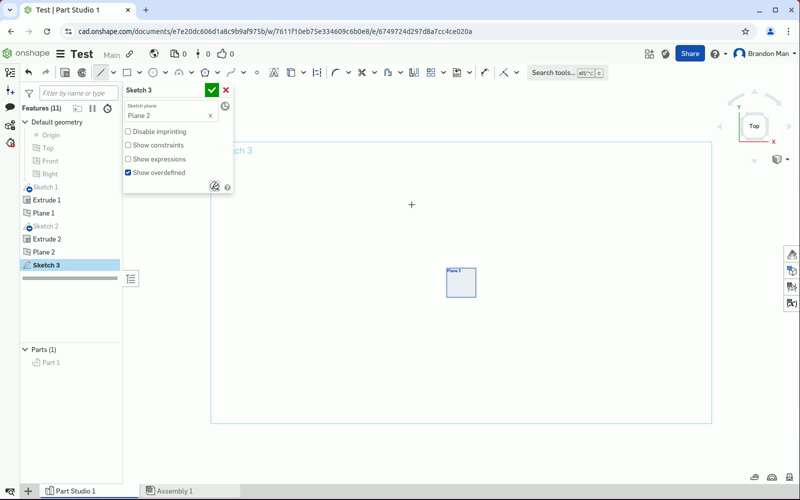
mouse_move(441, 204)
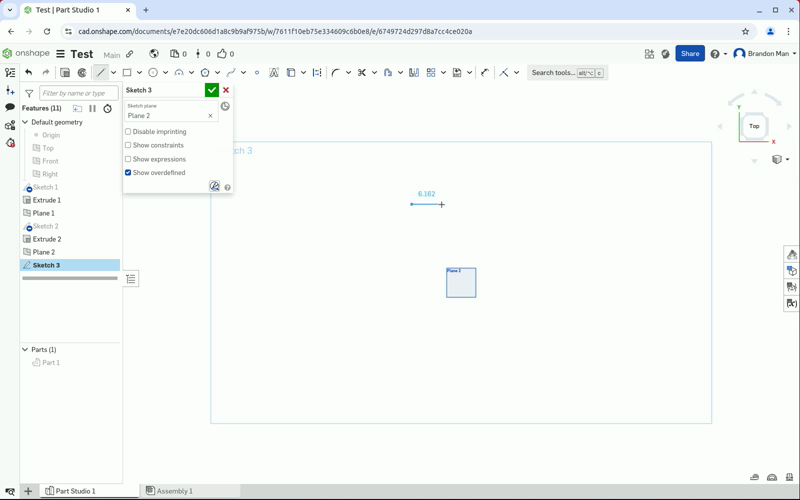
mouse_move(412, 205)
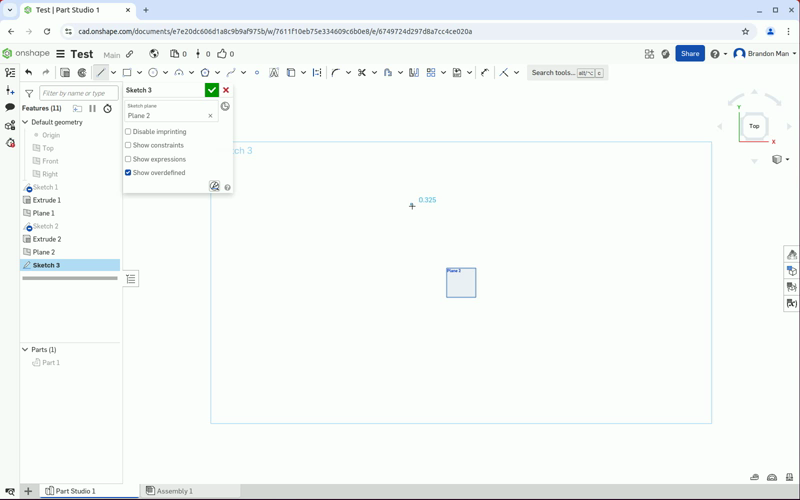
scroll(6)
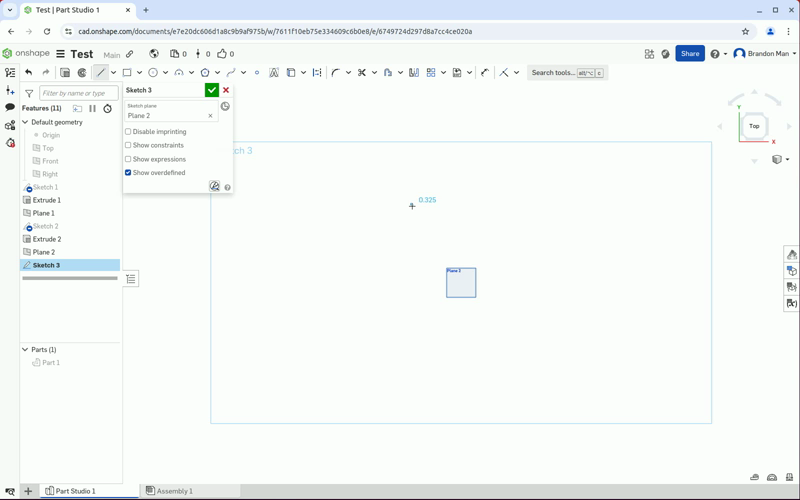
scroll(6)
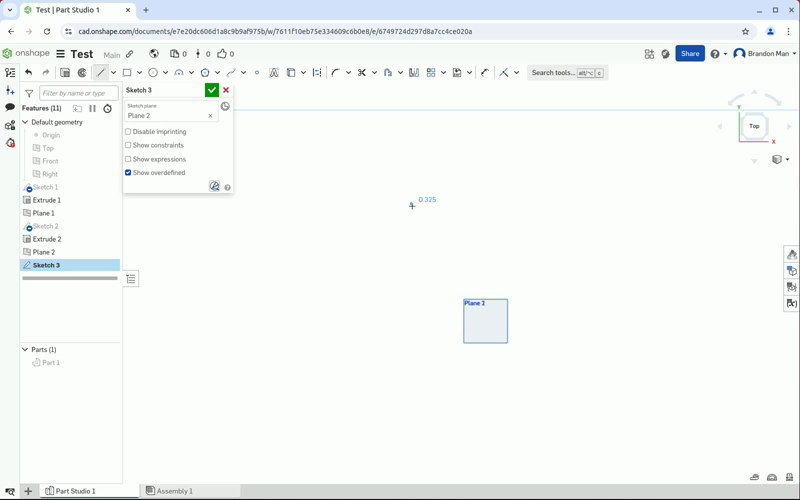
scroll(6)
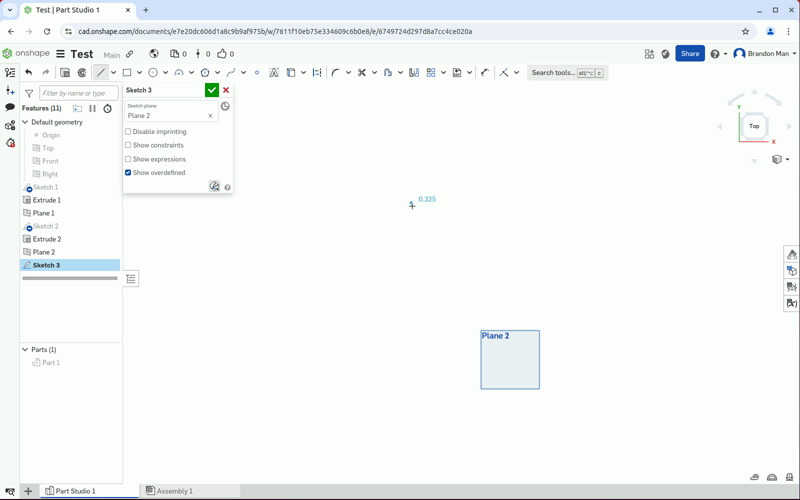
scroll(6)
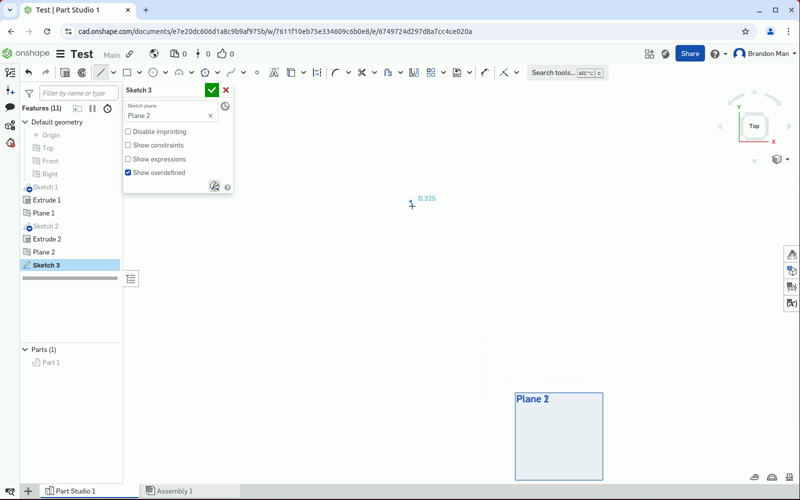
scroll(6)
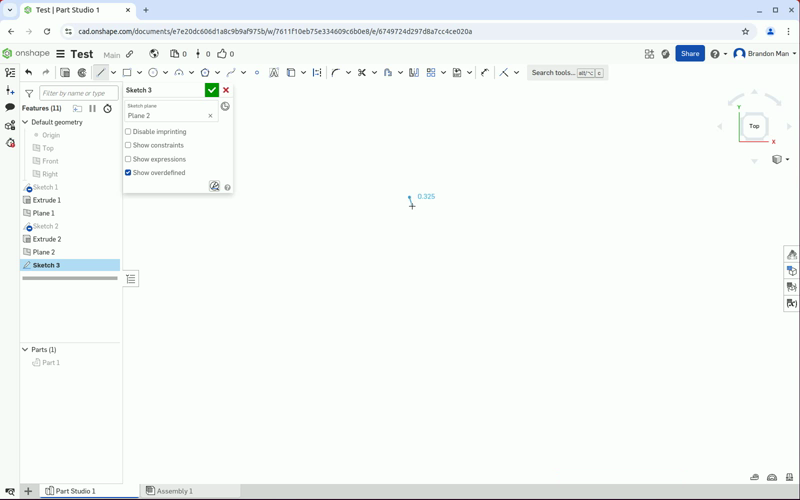
scroll(6)
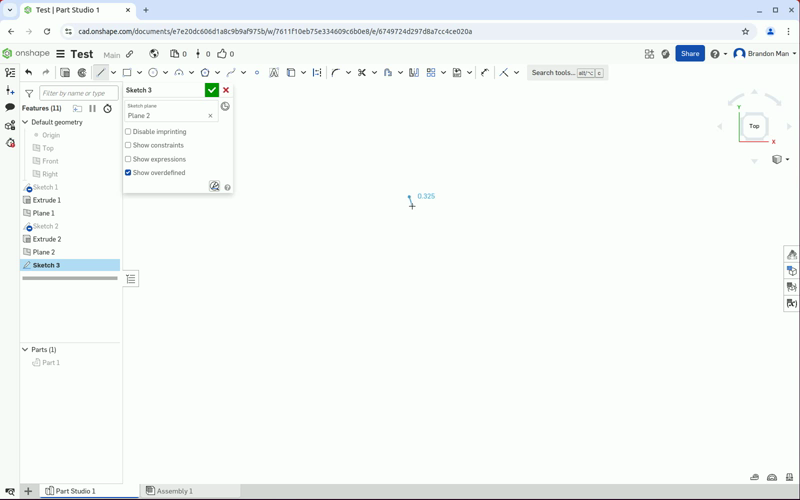
scroll(6)
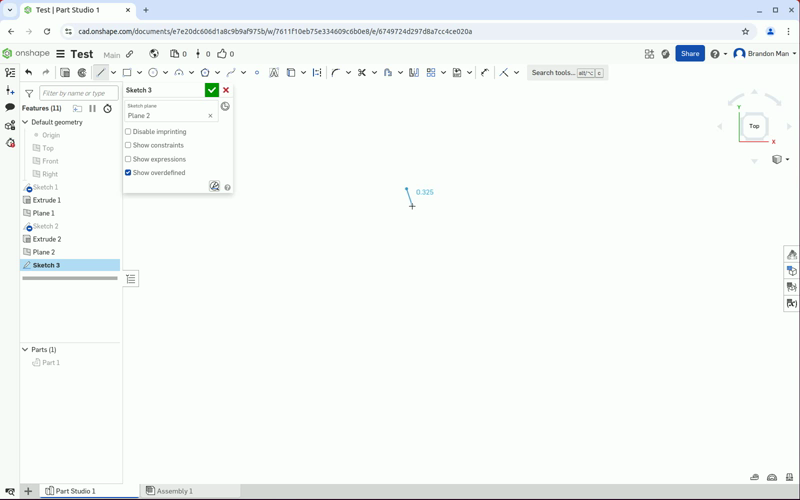
click(412, 205)
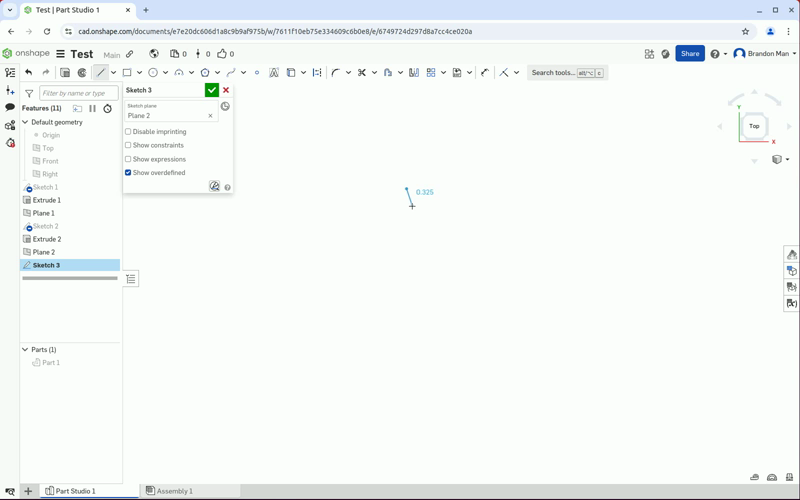
scroll(-6)
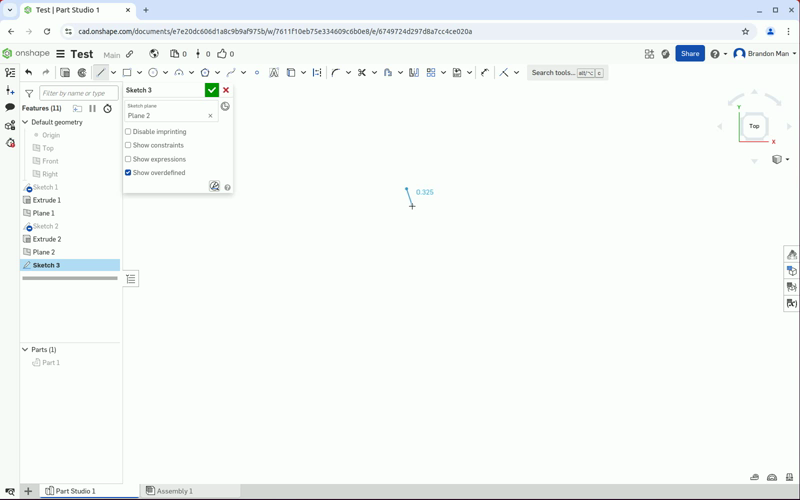
scroll(-6)
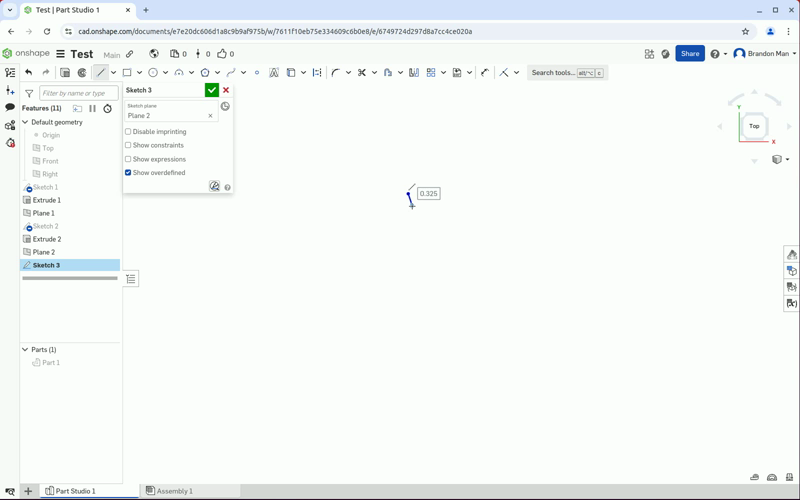
scroll(-6)
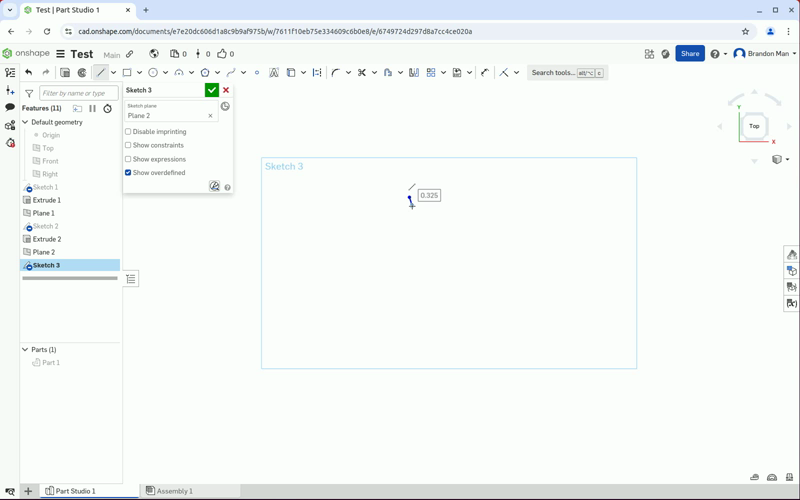
scroll(-6)
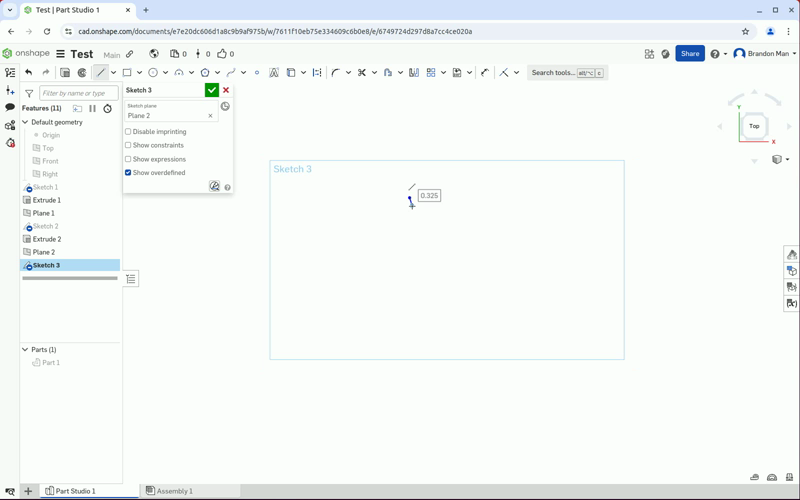
scroll(-6)
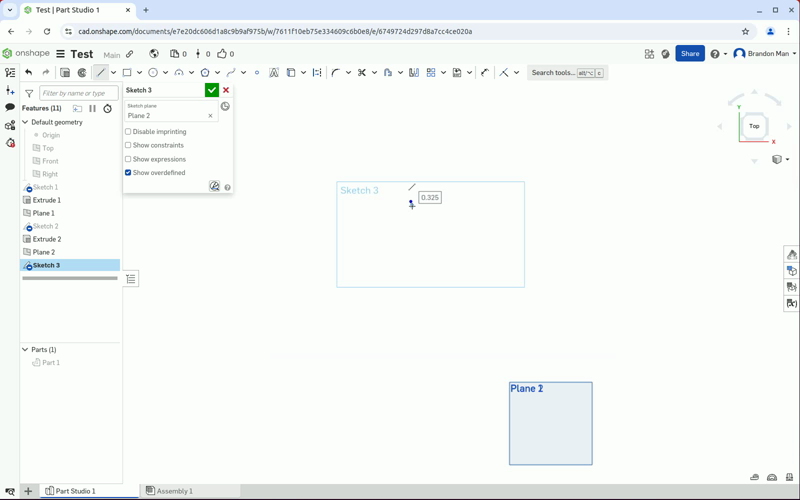
scroll(-6)
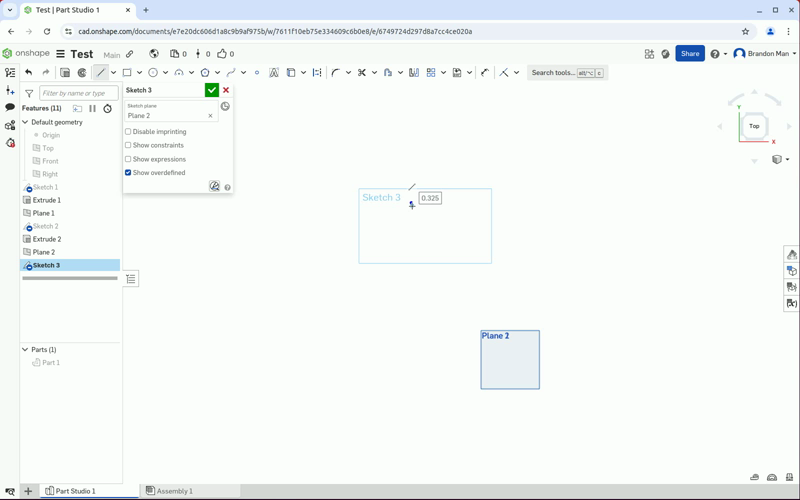
scroll(-6)
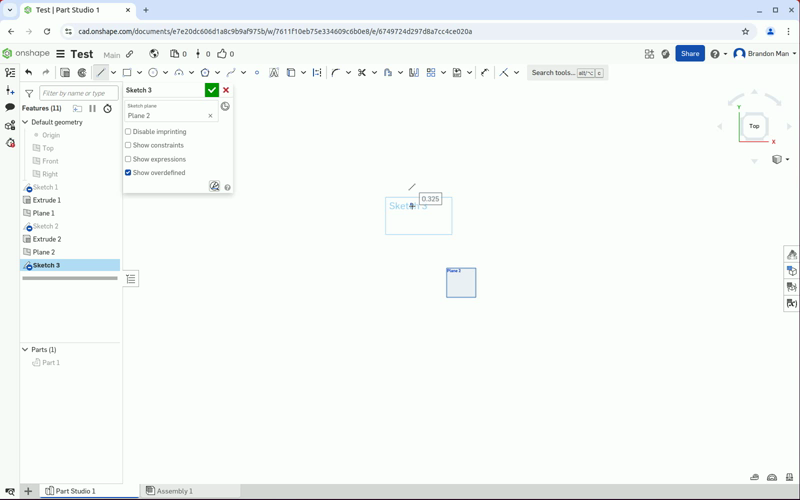
key_up(shift)
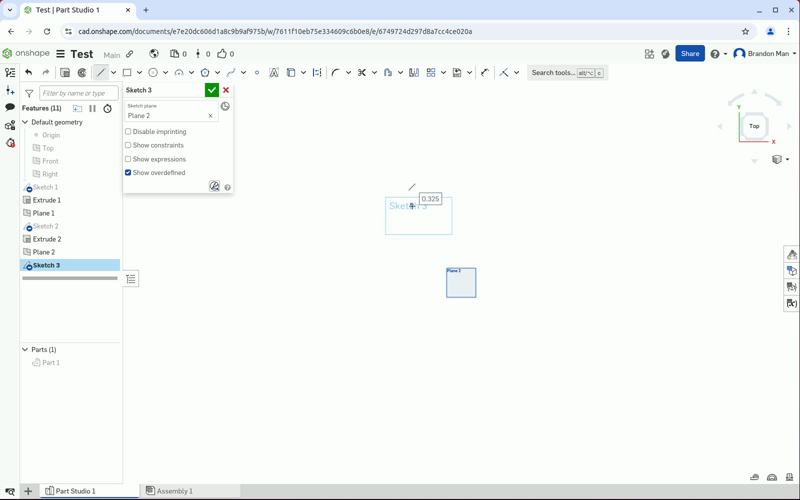
key(esc)
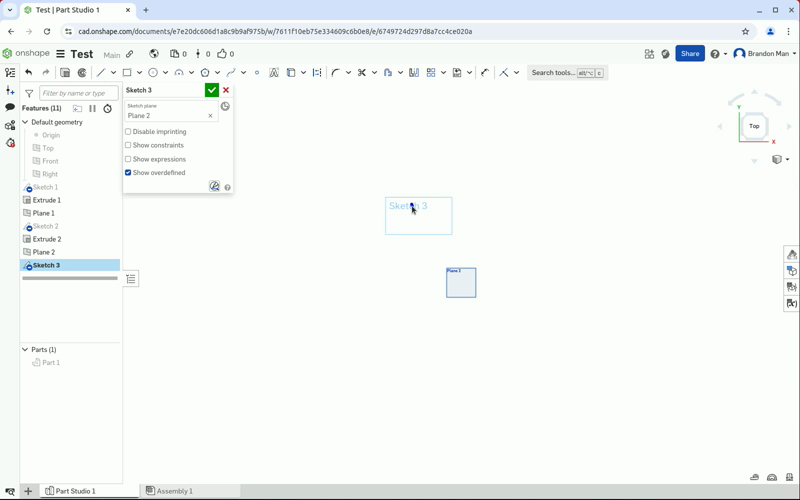
key(a)
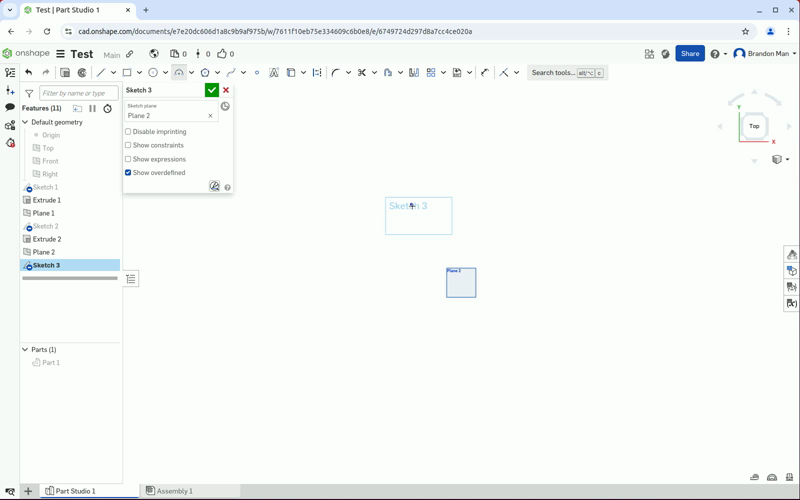
mouse_move(412, 205)
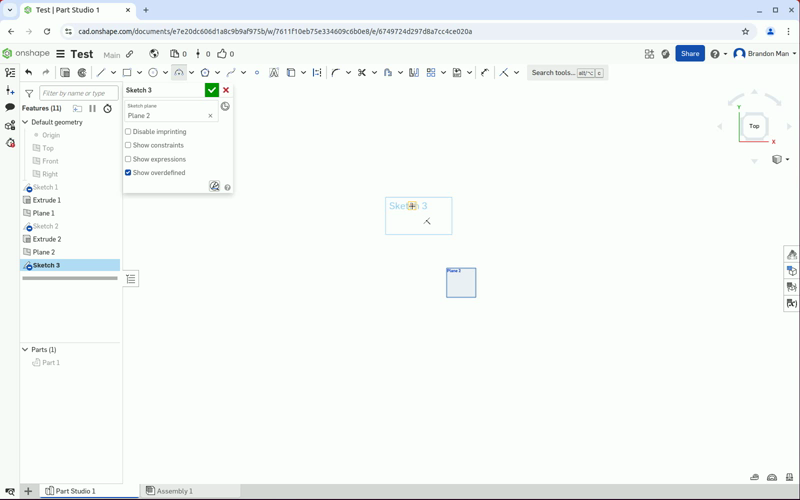
scroll(6)
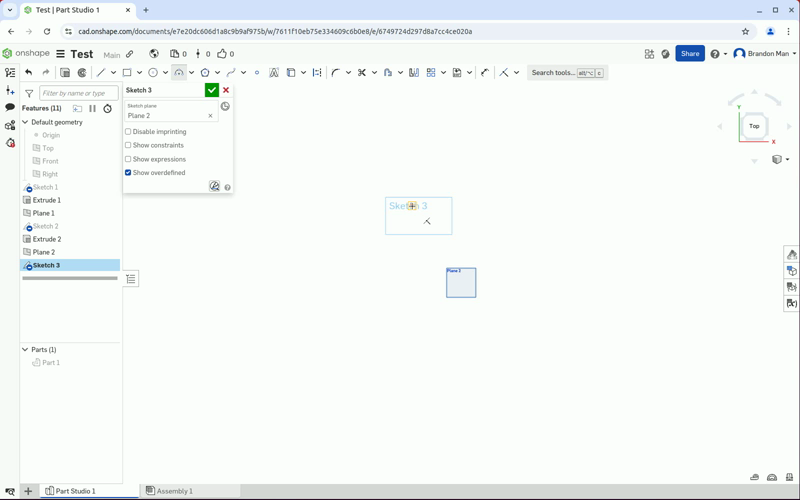
scroll(6)
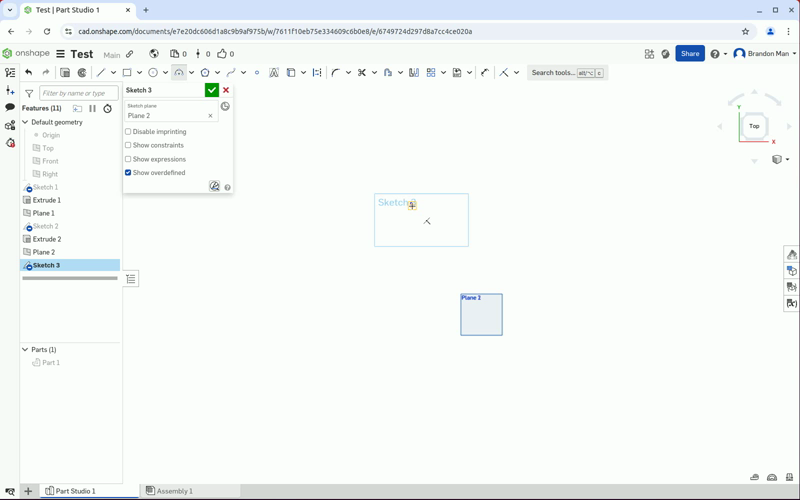
scroll(6)
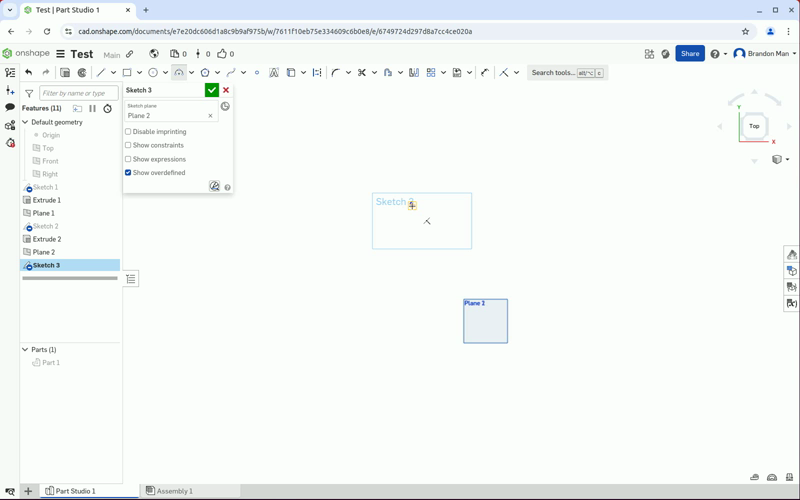
scroll(6)
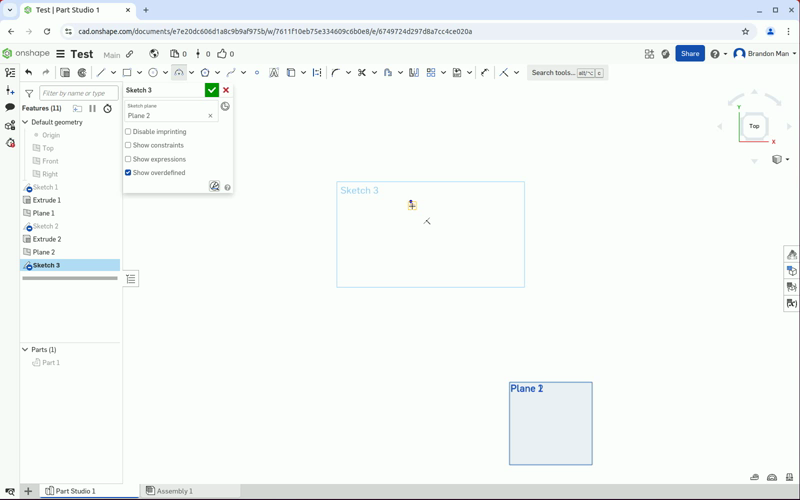
scroll(6)
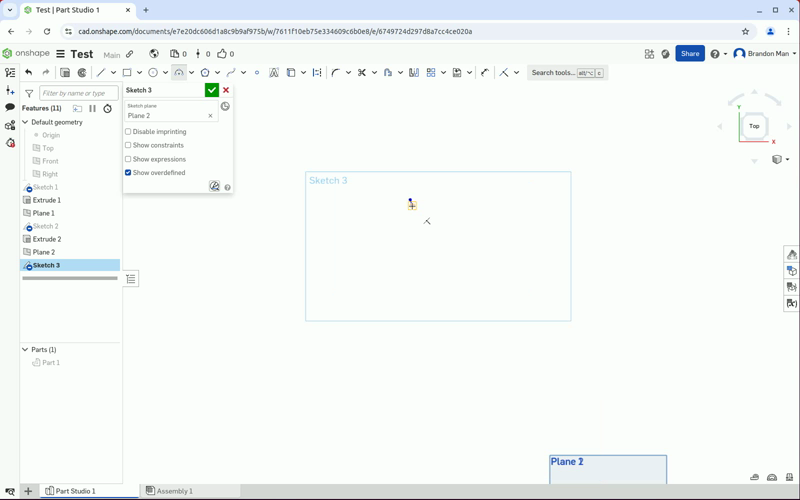
scroll(6)
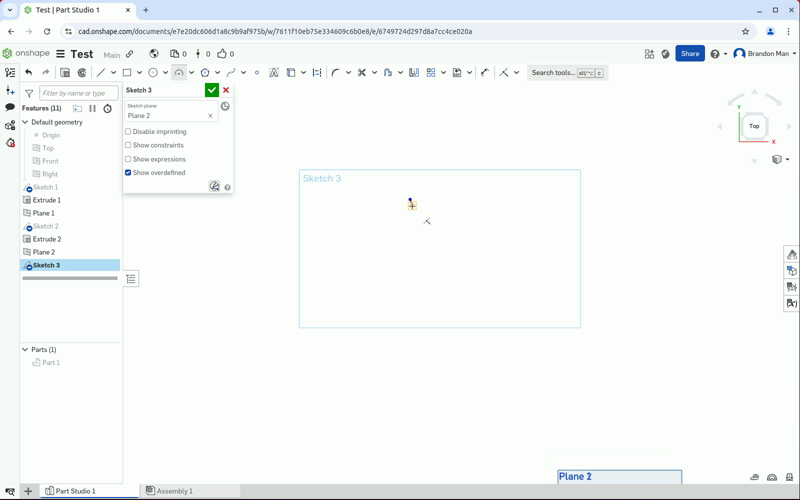
scroll(6)
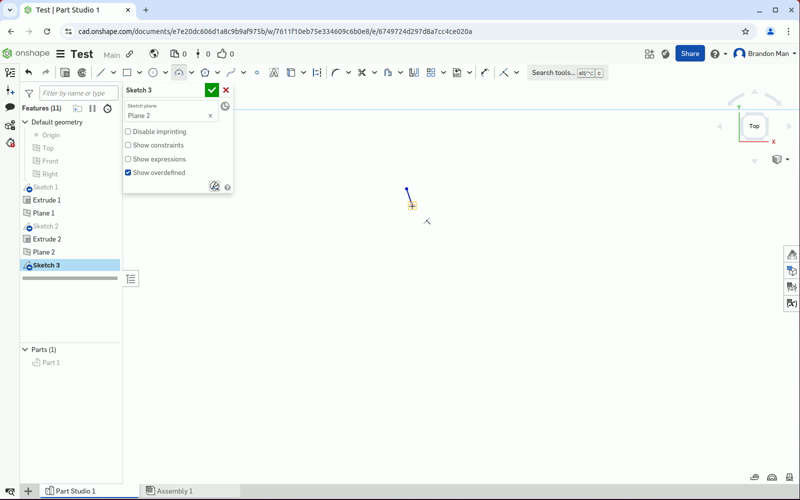
click(412, 205)
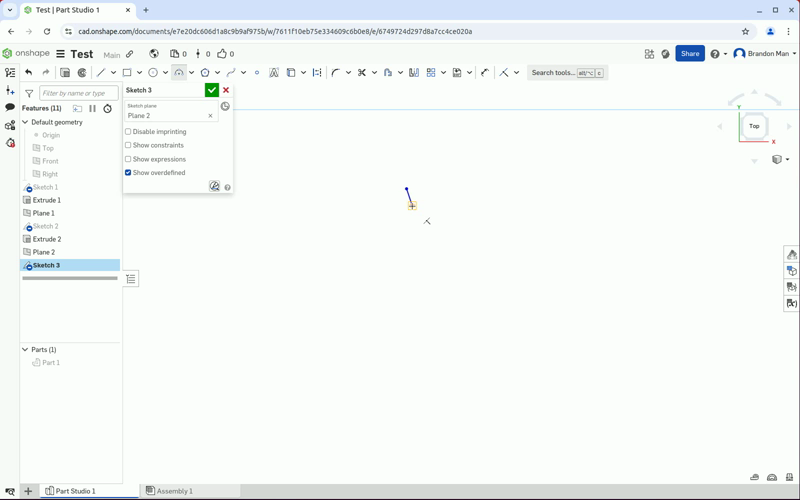
scroll(-6)
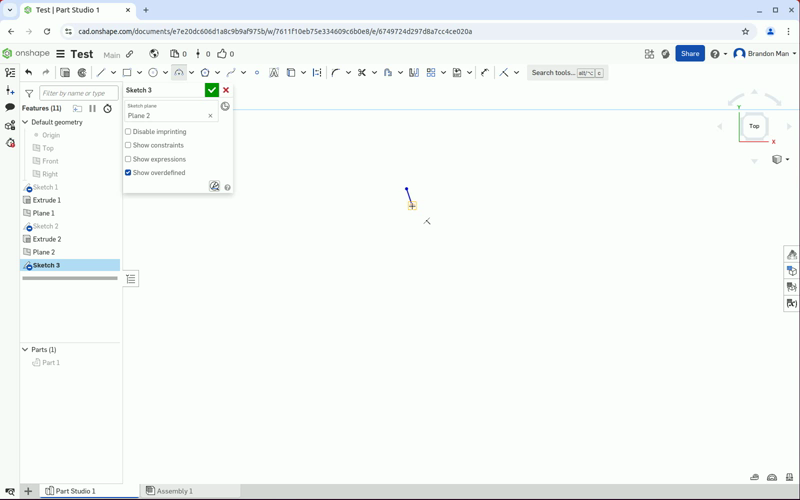
scroll(-6)
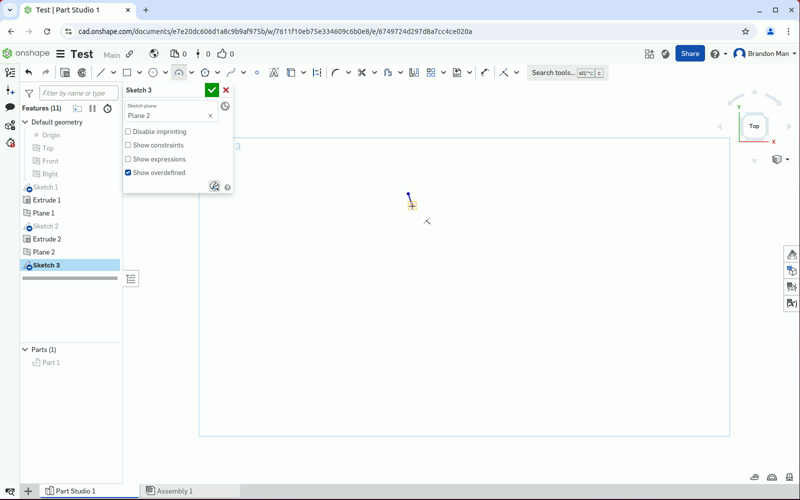
scroll(-6)
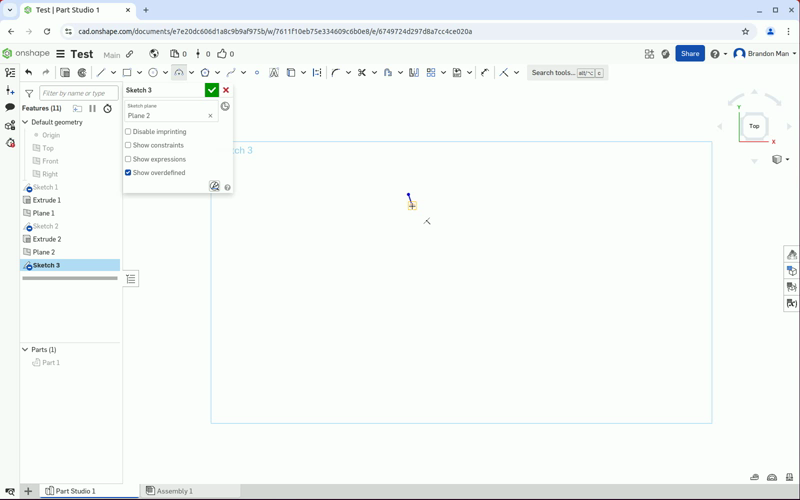
scroll(-6)
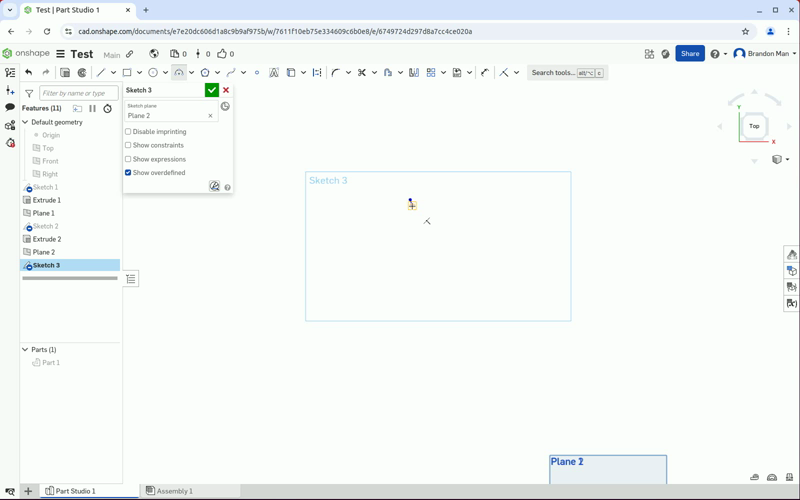
scroll(-6)
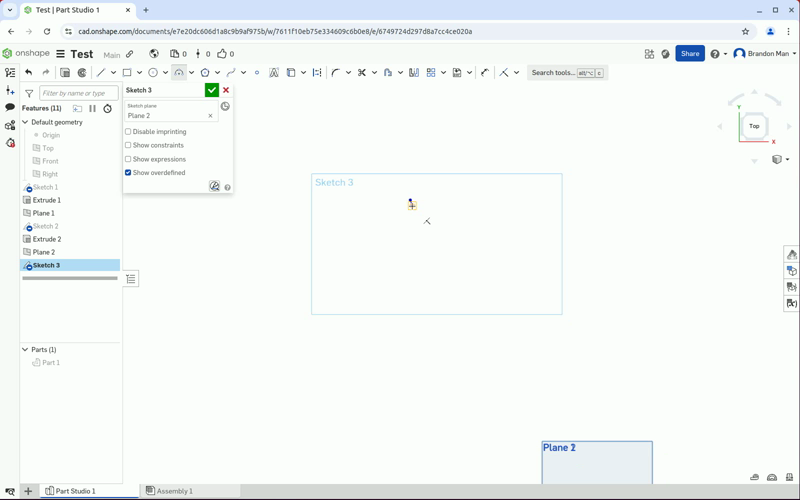
scroll(-6)
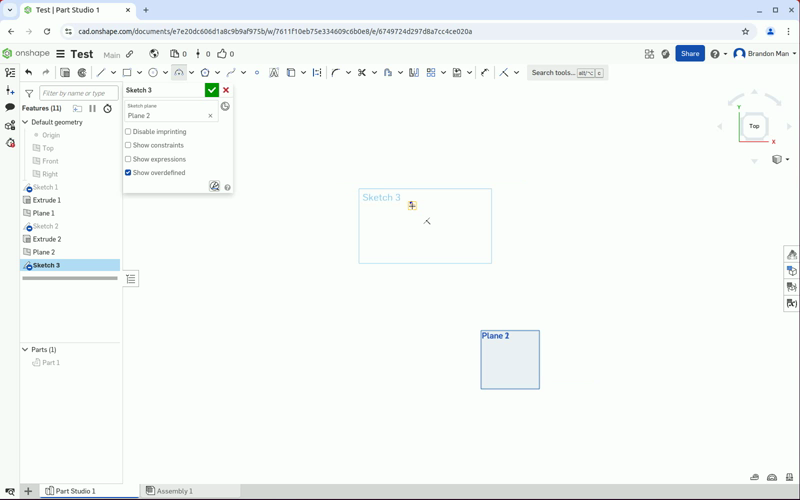
scroll(-6)
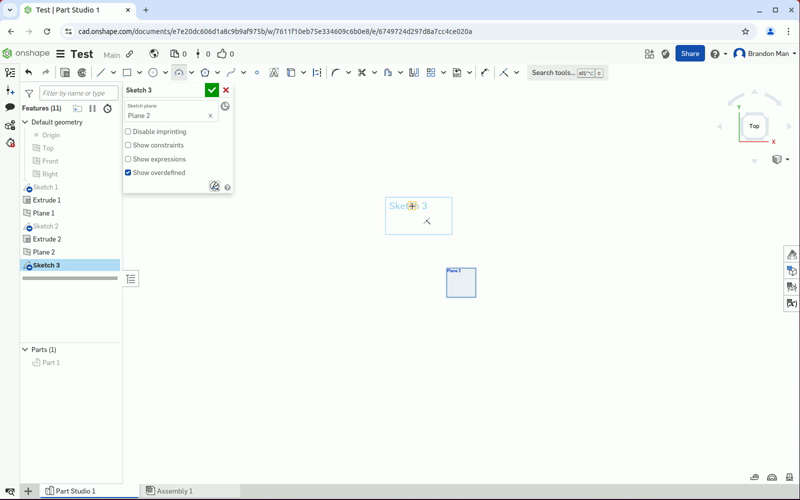
key_down(shift)
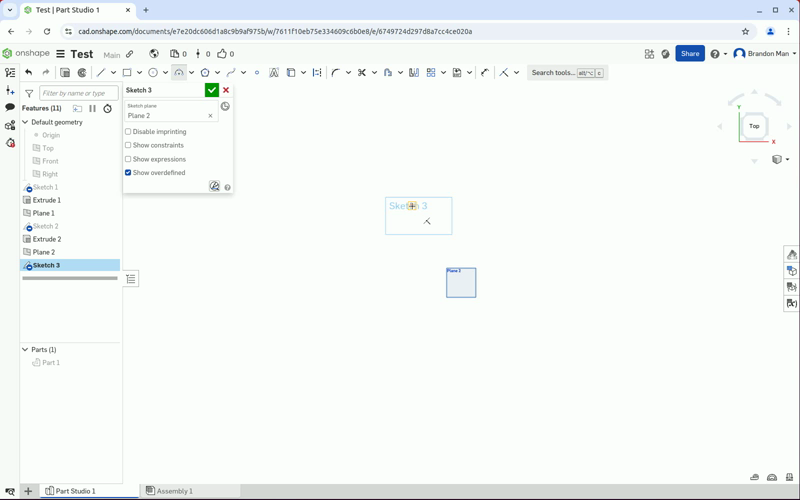
mouse_move(420, 207)
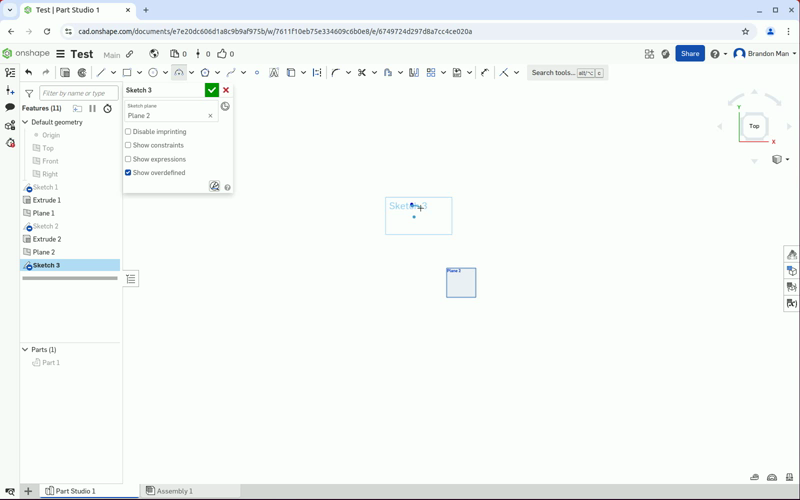
click(420, 207)
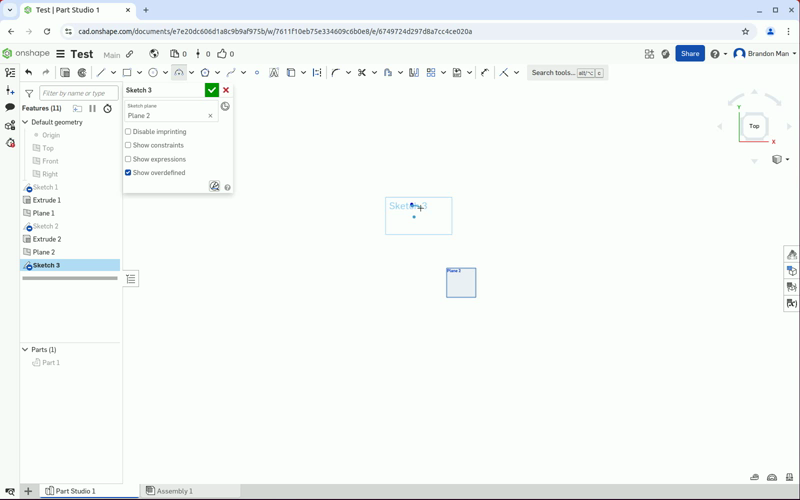
mouse_move(416, 208)
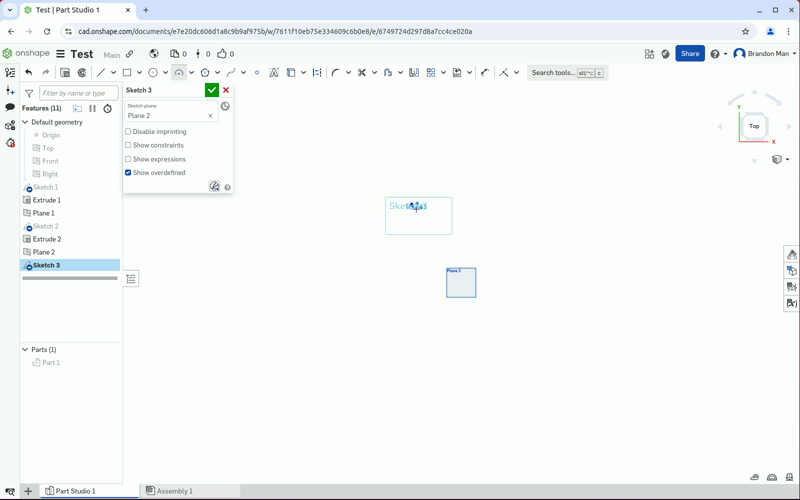
click(416, 208)
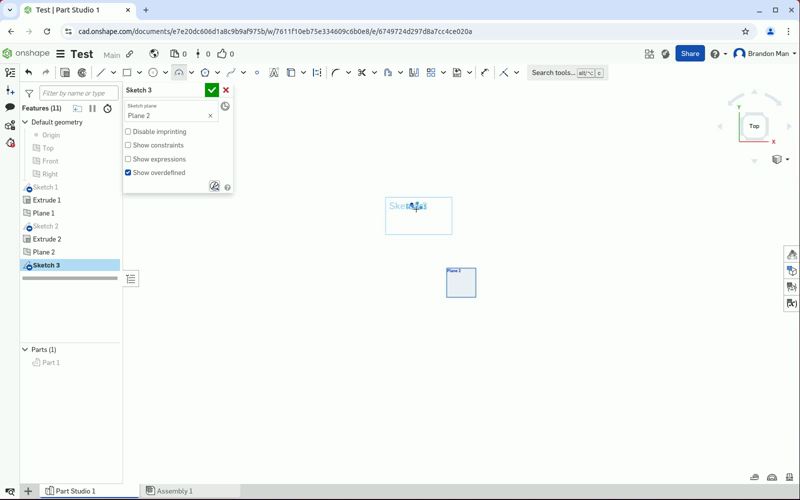
key_up(shift)
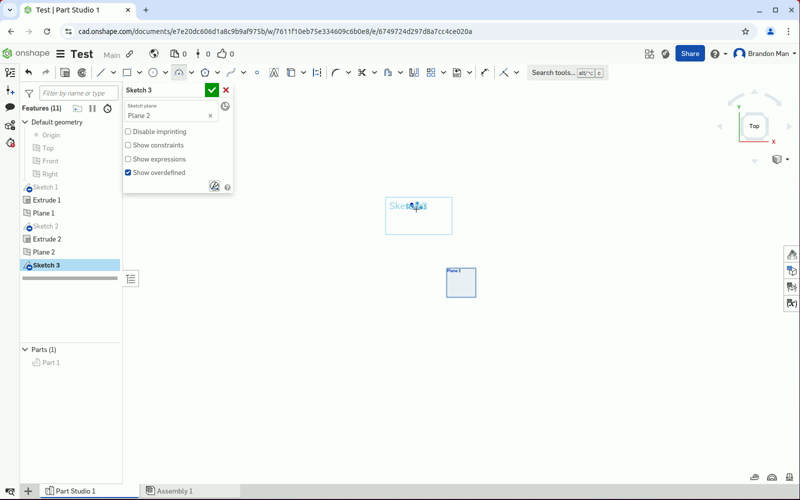
mouse_move(420, 207)
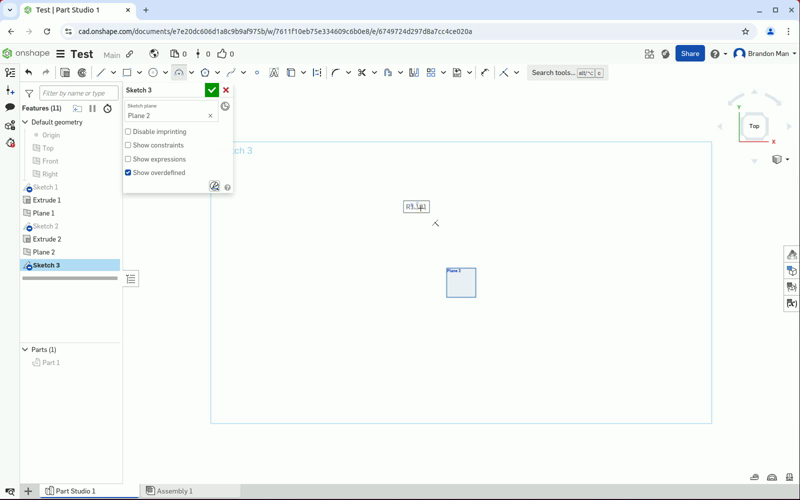
click(420, 207)
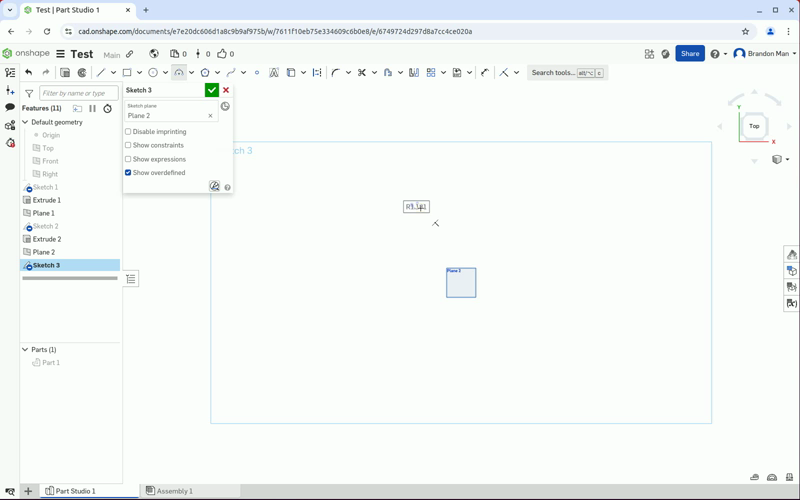
key_down(shift)
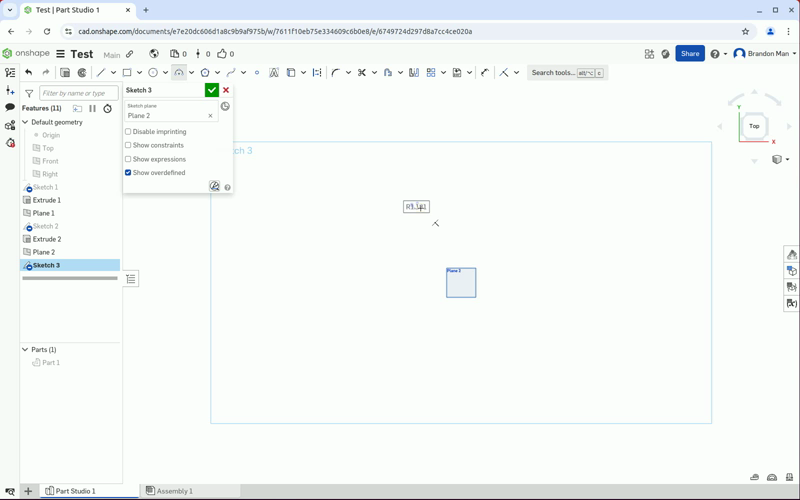
mouse_move(499, 207)
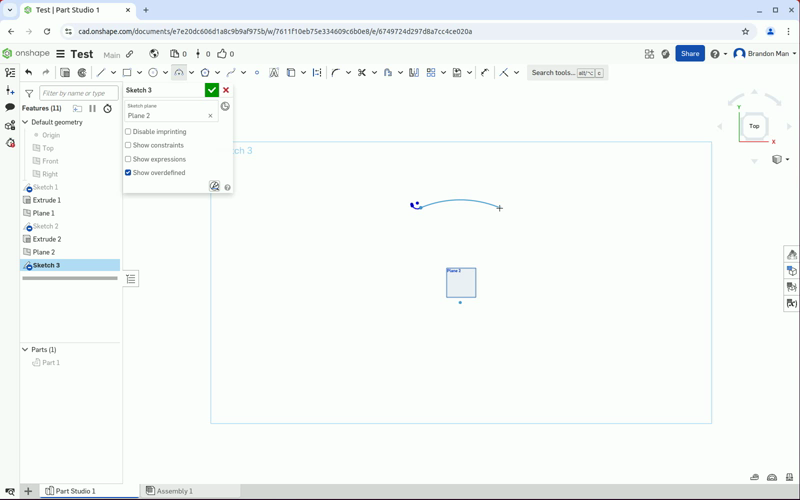
click(499, 207)
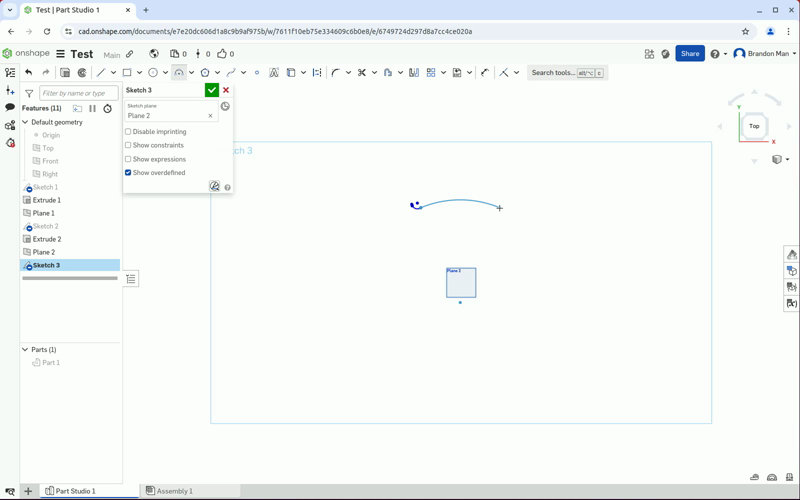
mouse_move(460, 198)
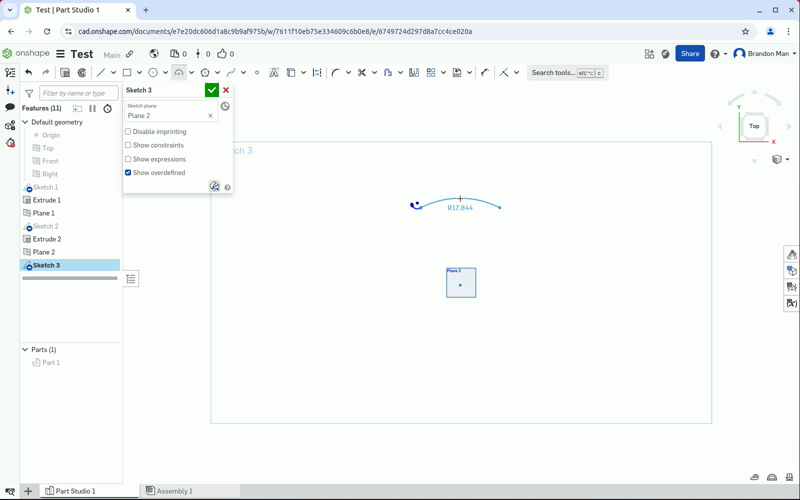
click(460, 198)
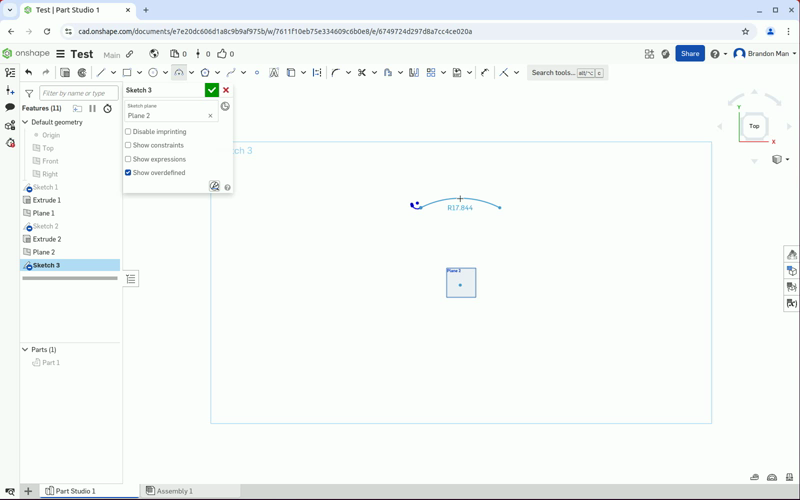
key_up(shift)
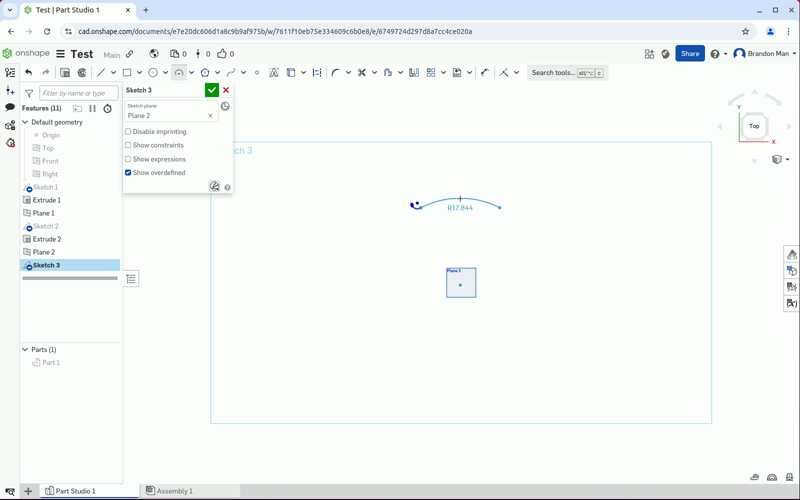
mouse_move(499, 207)
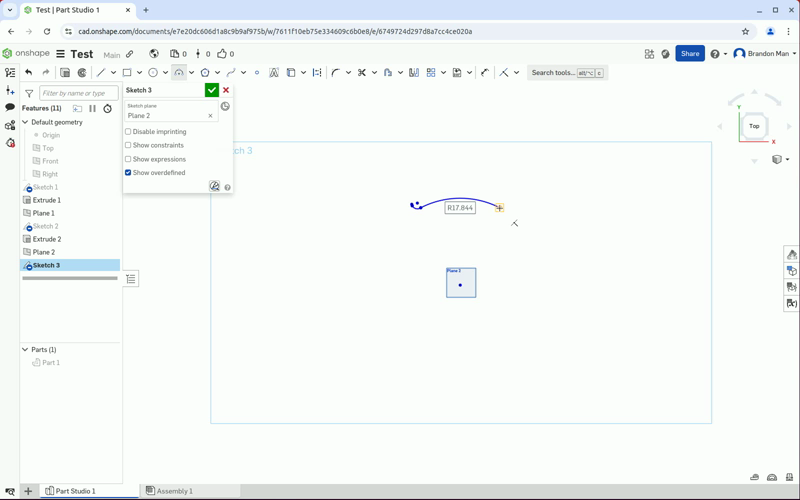
click(499, 207)
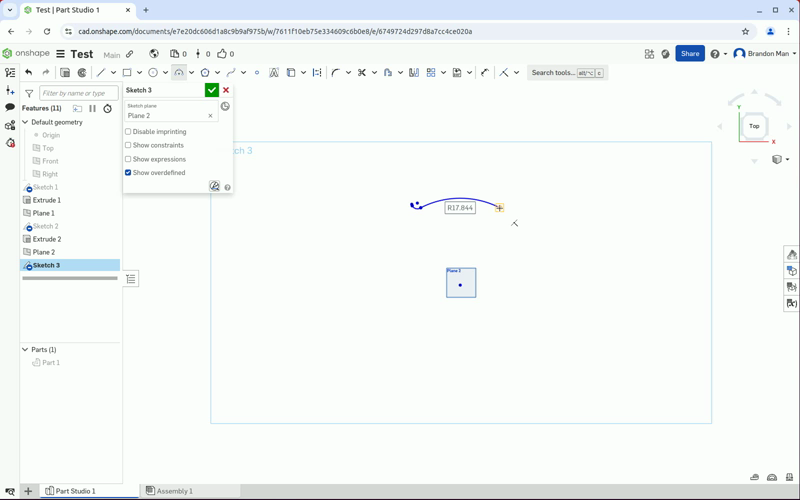
key_down(shift)
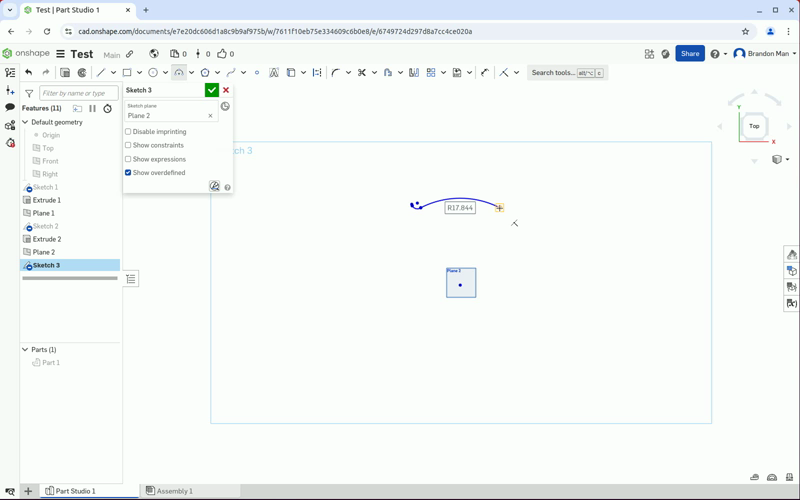
mouse_move(509, 205)
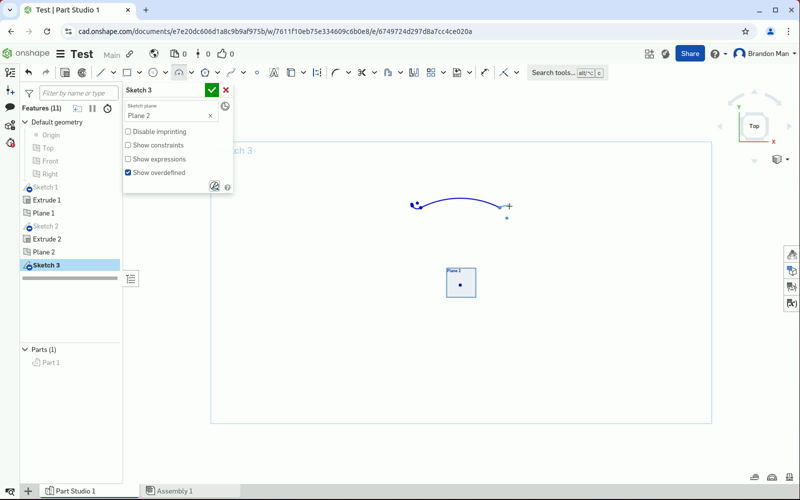
click(509, 205)
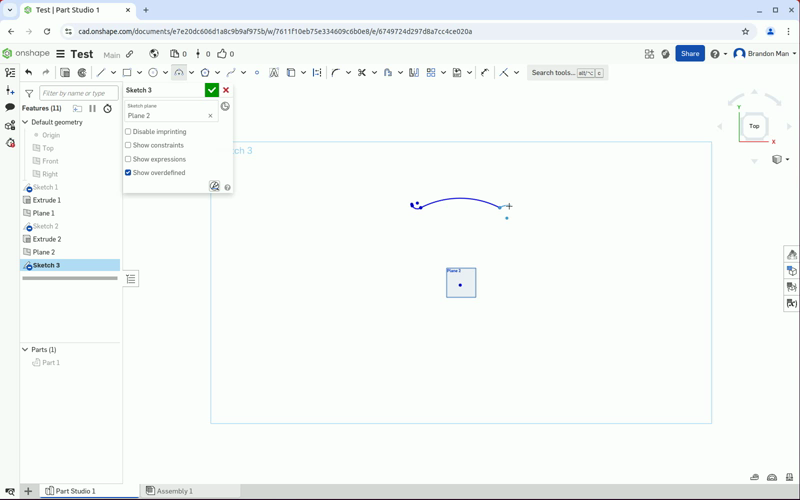
mouse_move(504, 208)
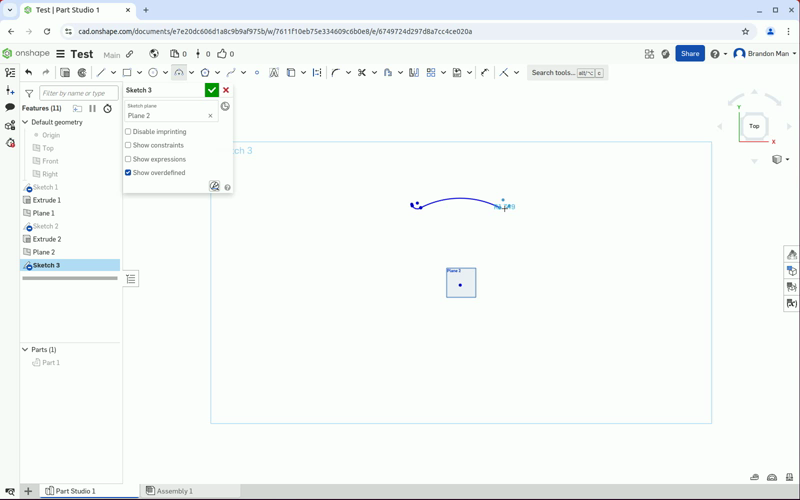
click(504, 208)
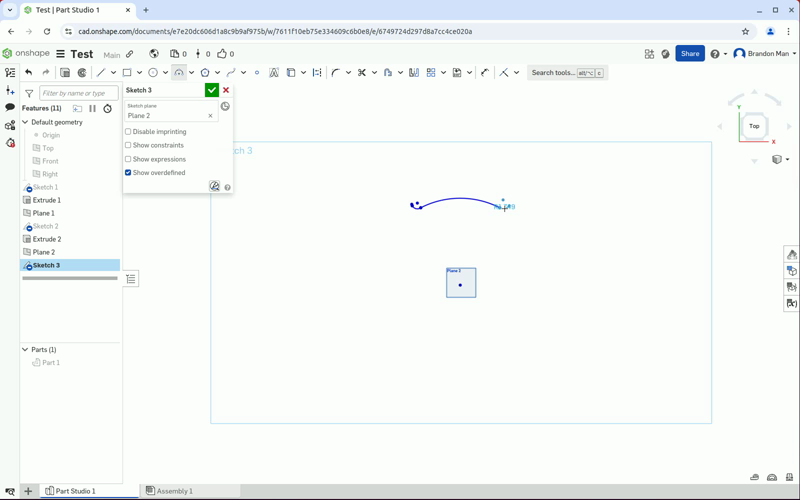
key_up(shift)
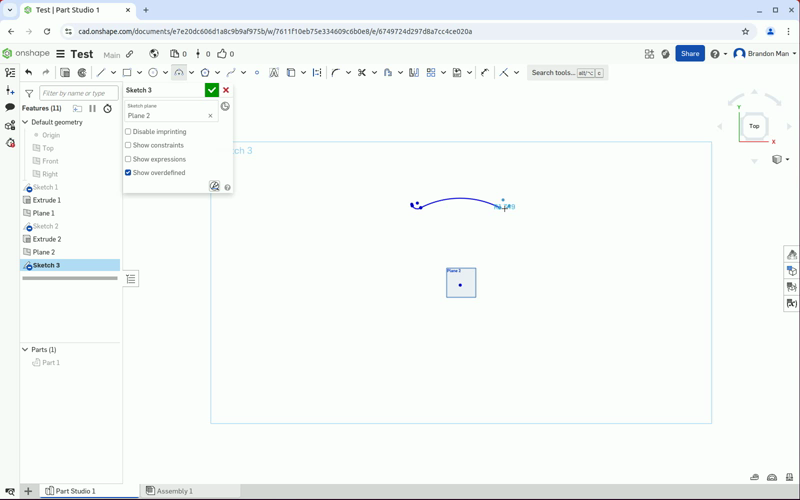
key(esc)
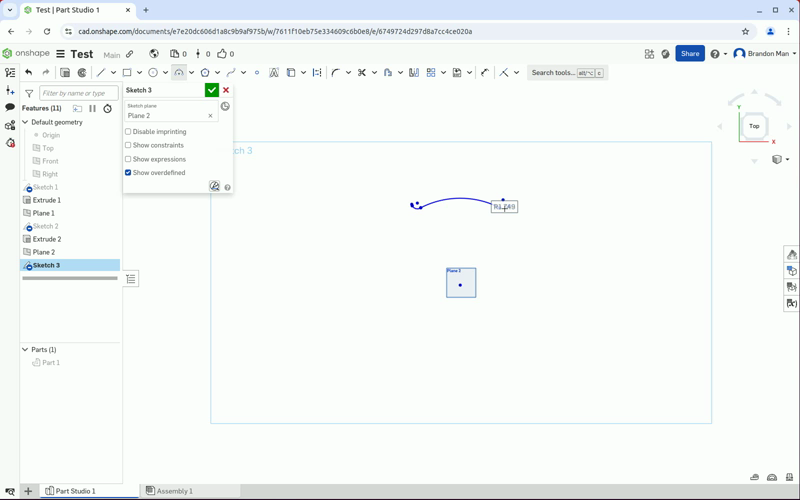
key(l)
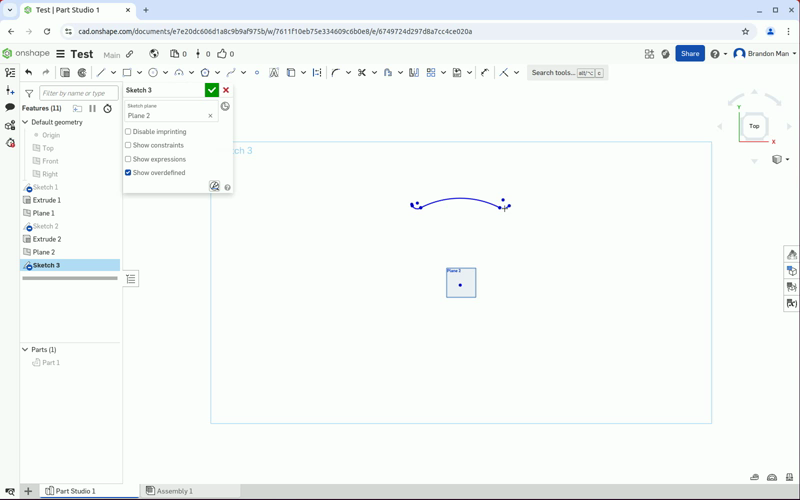
mouse_move(509, 205)
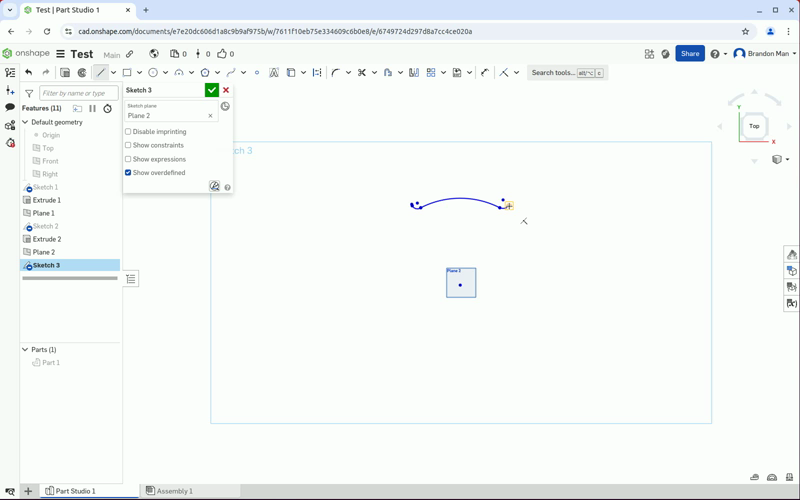
click(509, 205)
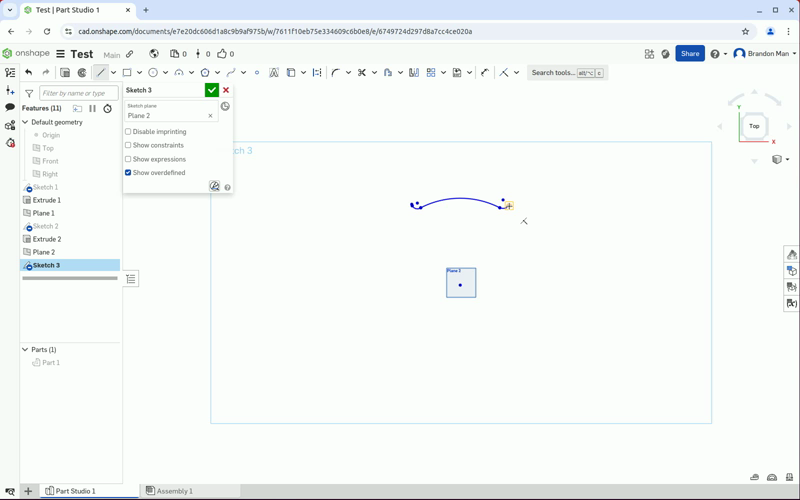
key_down(shift)
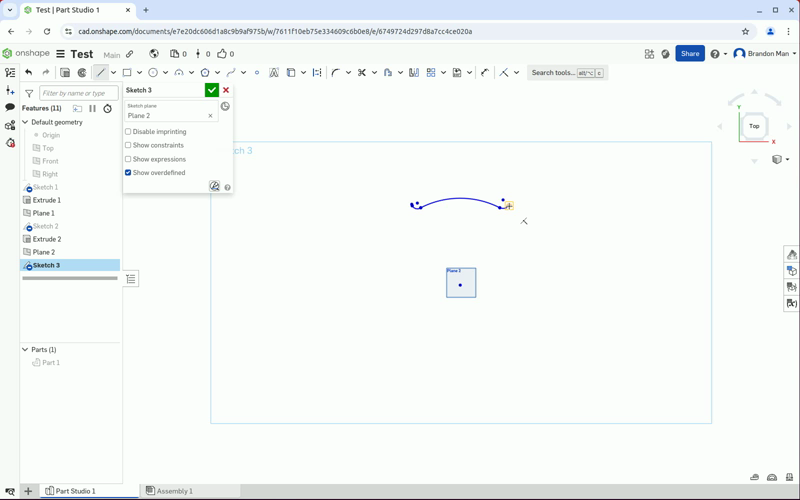
mouse_move(539, 205)
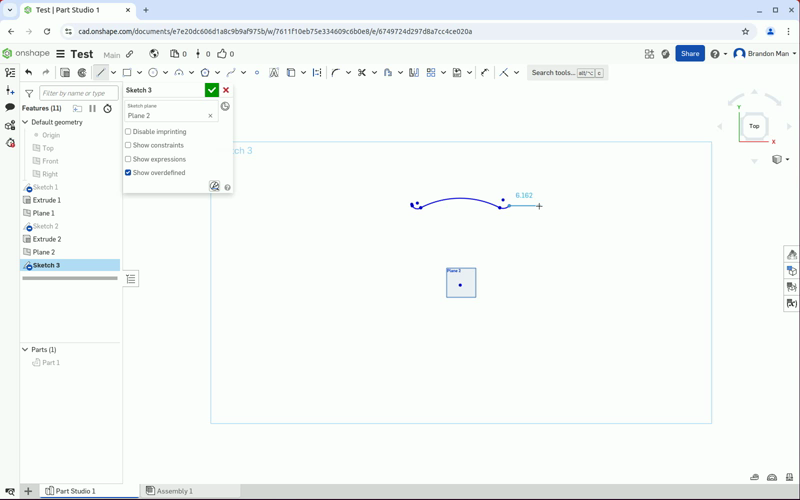
mouse_move(509, 204)
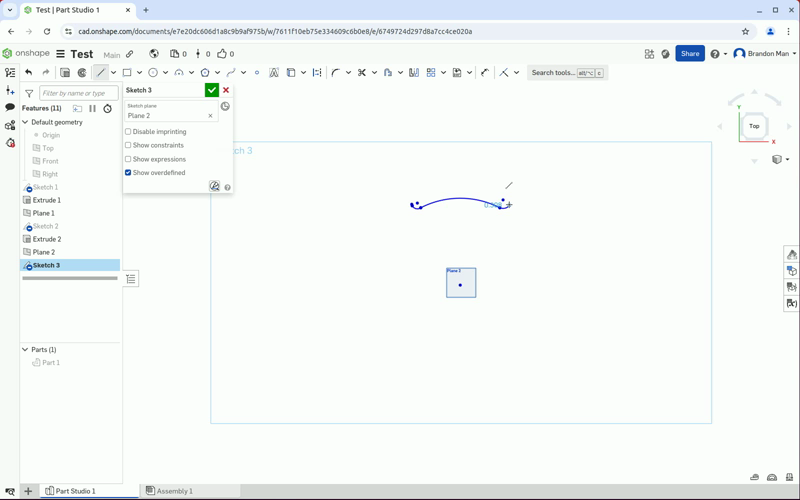
scroll(6)
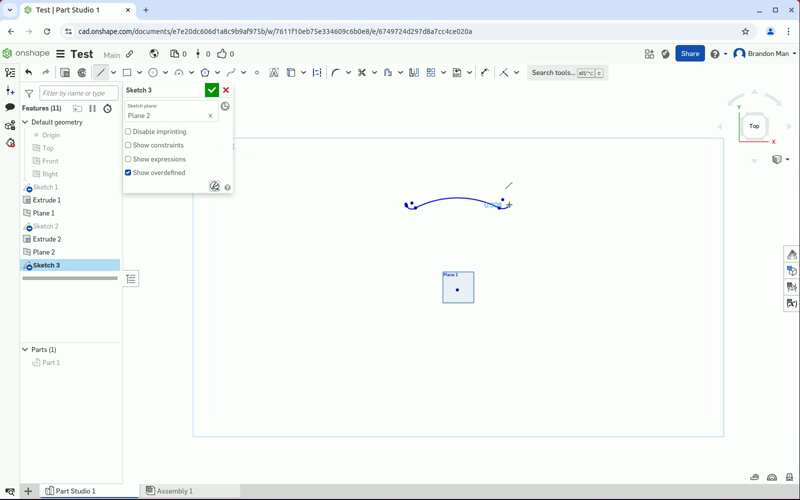
scroll(6)
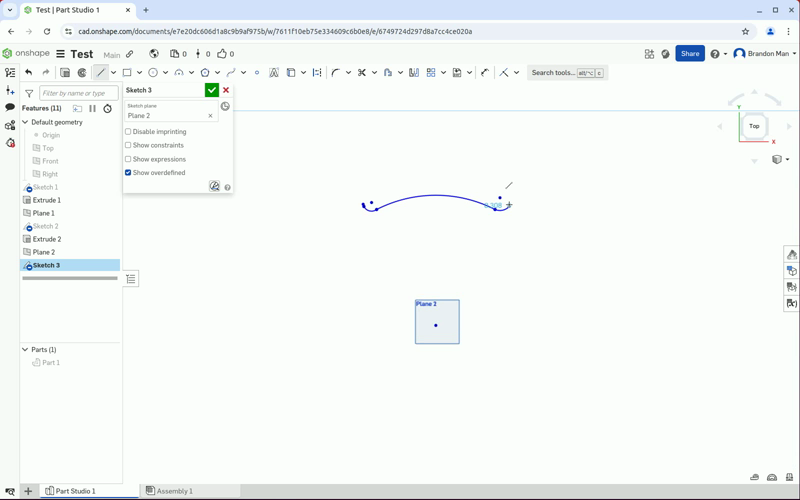
scroll(6)
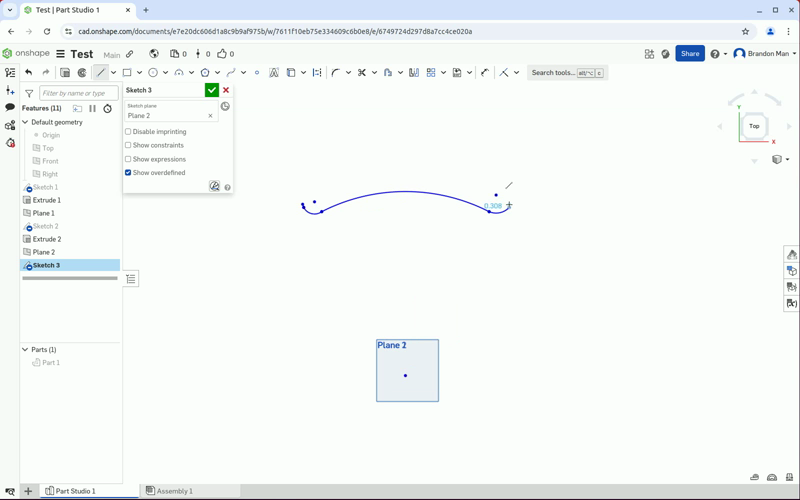
scroll(6)
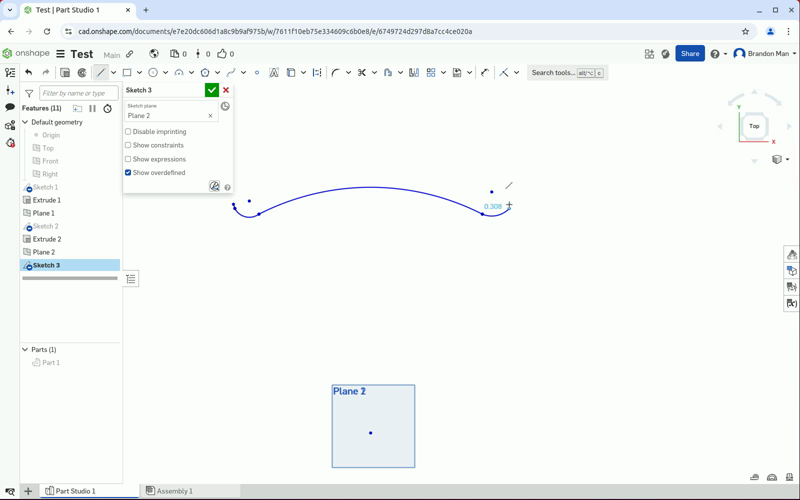
scroll(6)
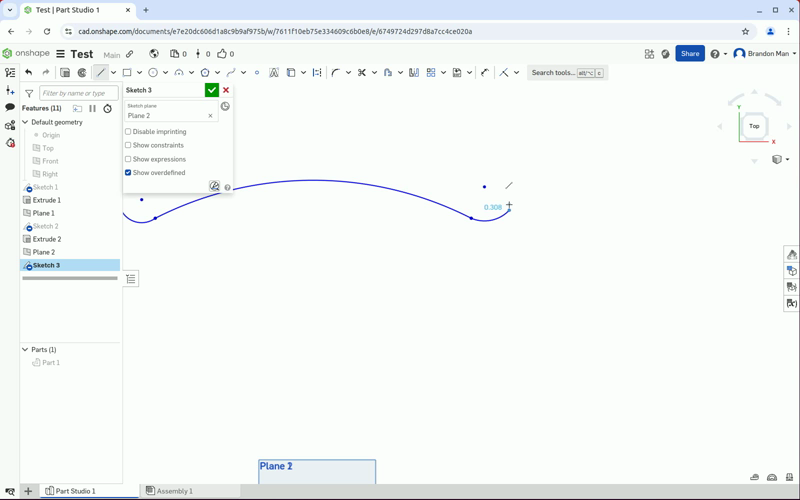
scroll(6)
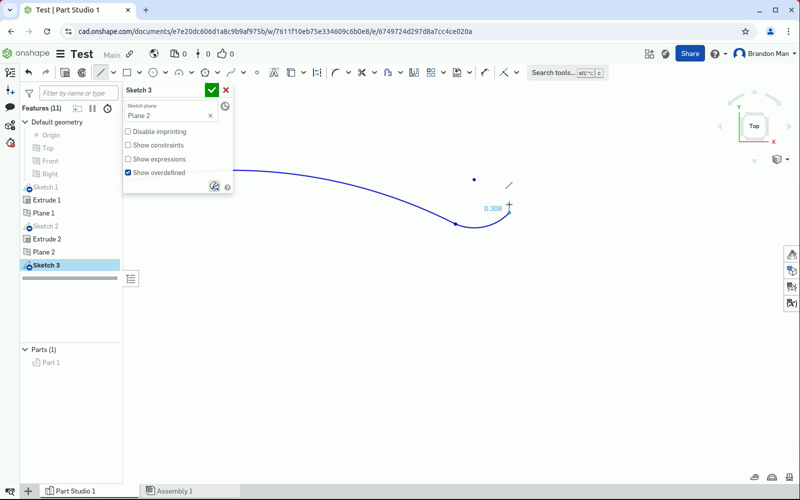
scroll(6)
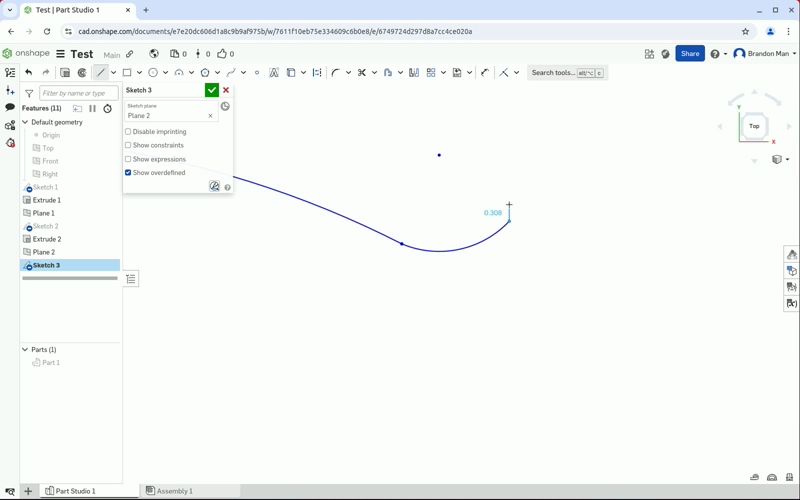
click(509, 204)
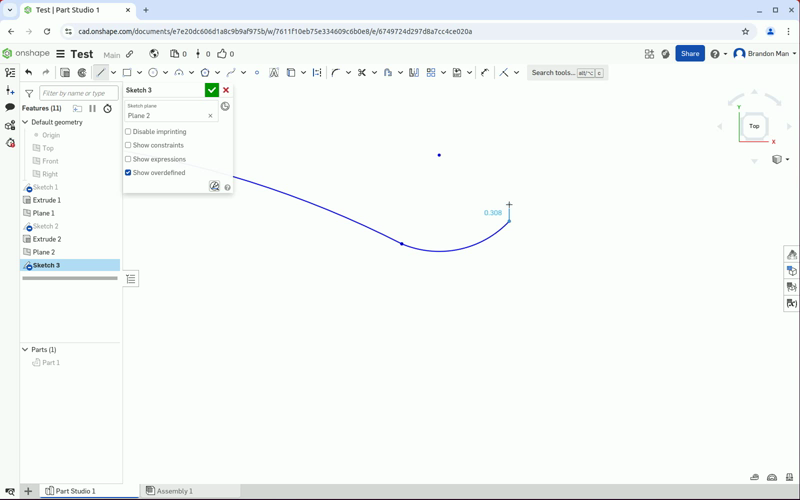
scroll(-6)
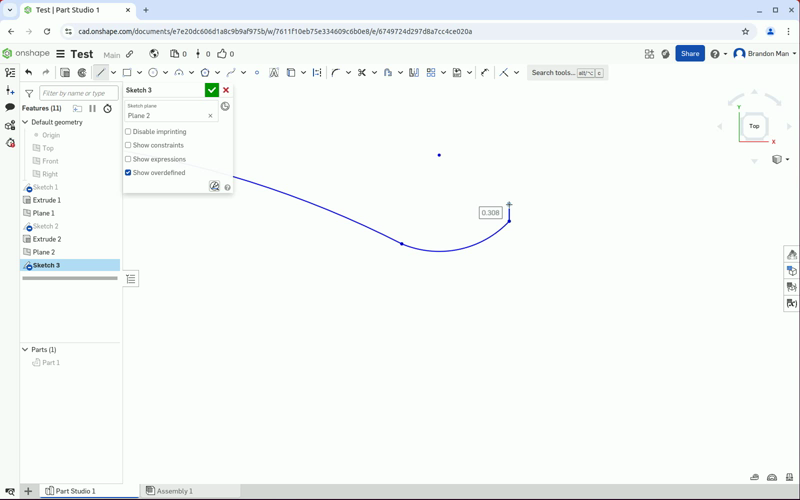
scroll(-6)
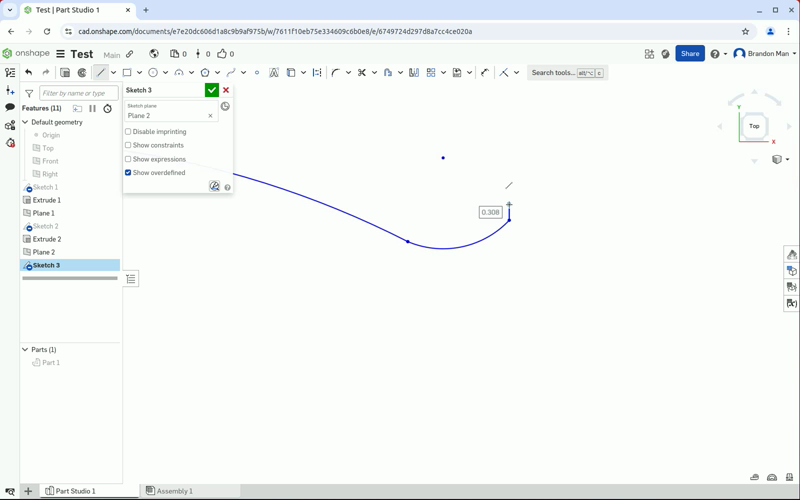
scroll(-6)
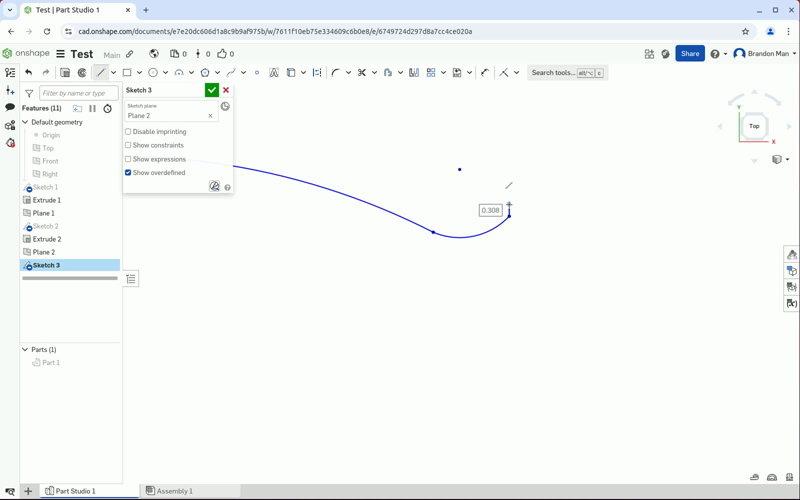
scroll(-6)
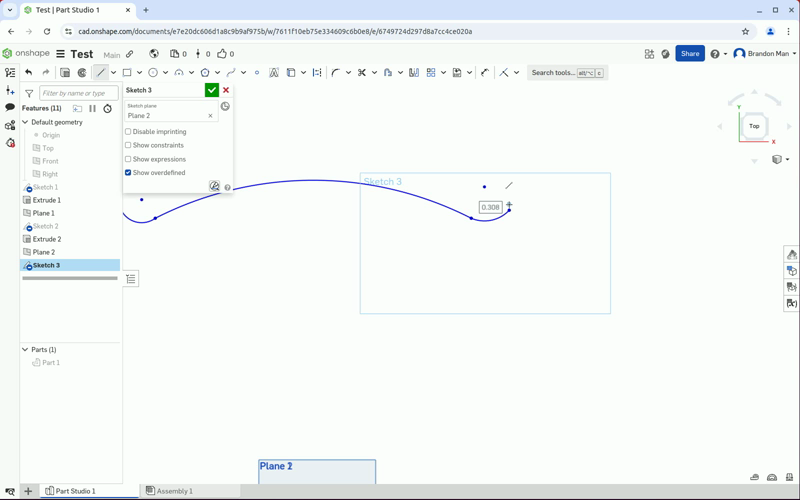
scroll(-6)
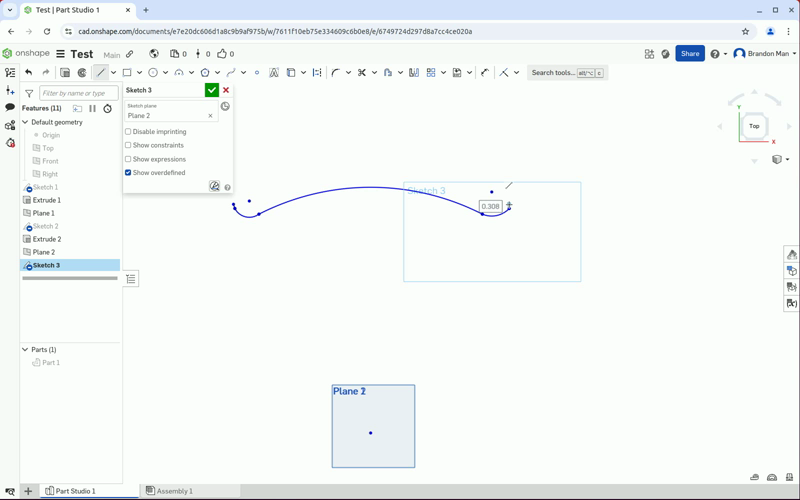
scroll(-6)
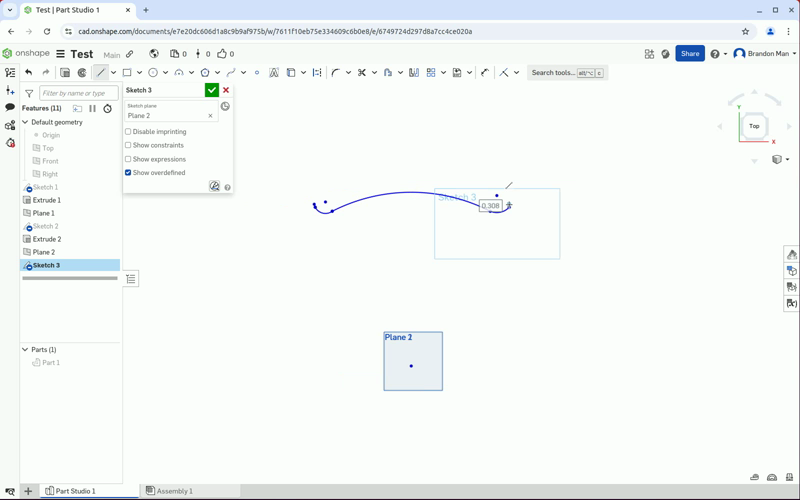
scroll(-6)
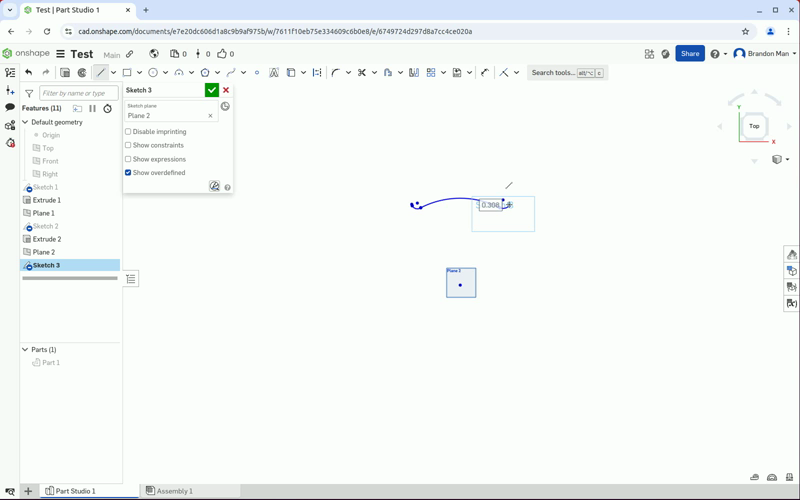
key_up(shift)
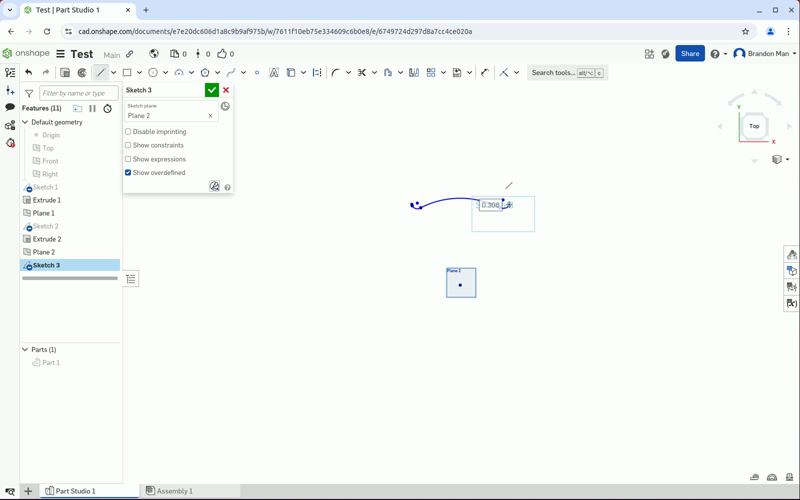
key(esc)
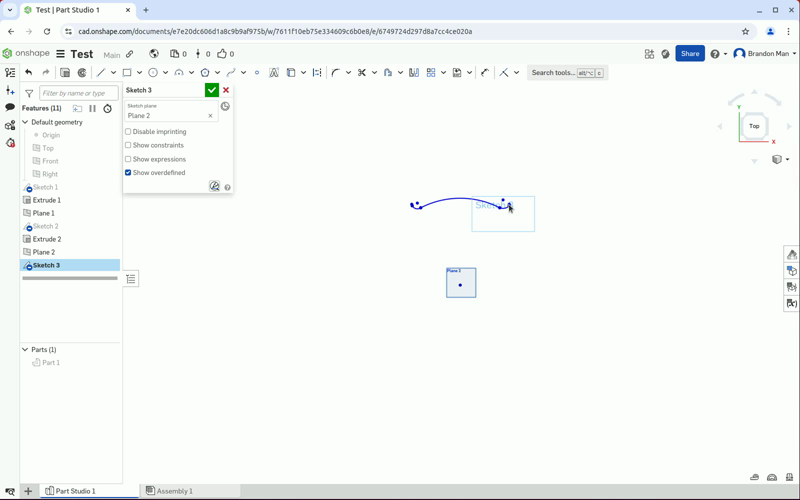
key(a)
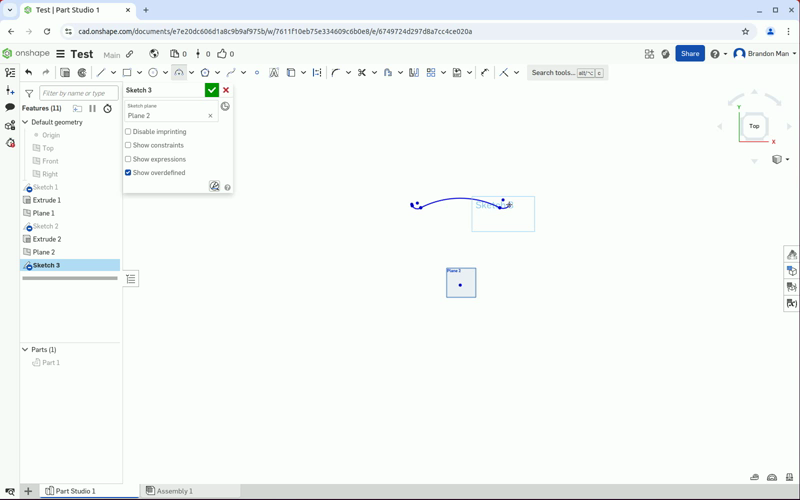
mouse_move(509, 204)
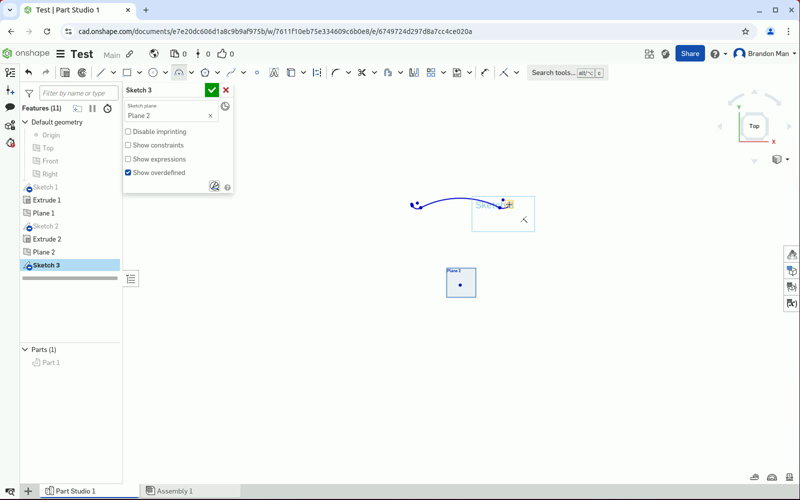
scroll(6)
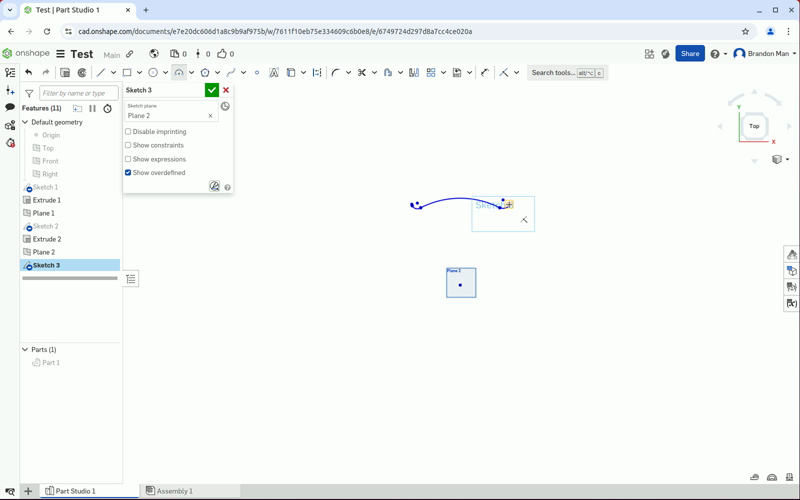
scroll(6)
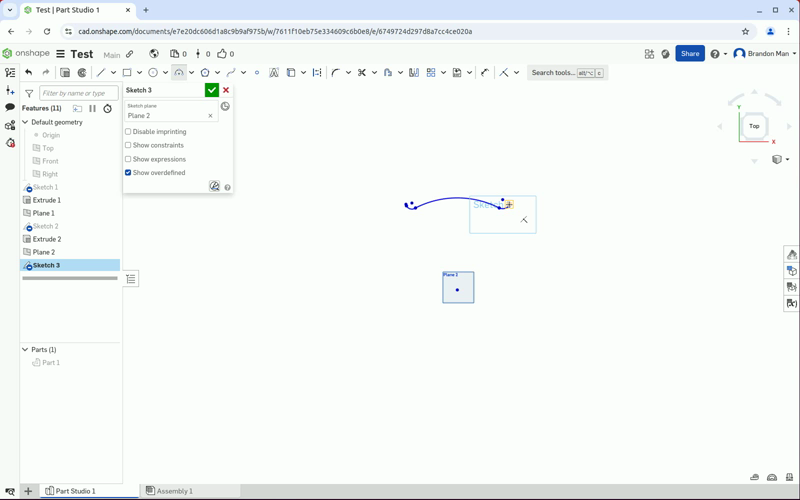
scroll(6)
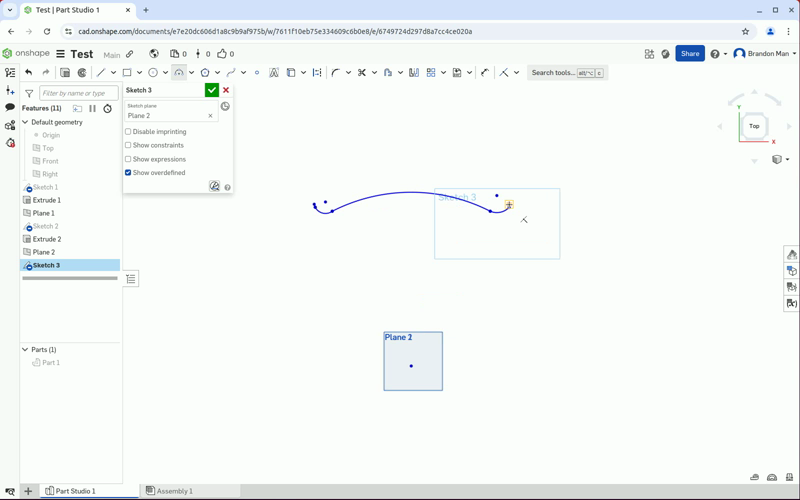
scroll(6)
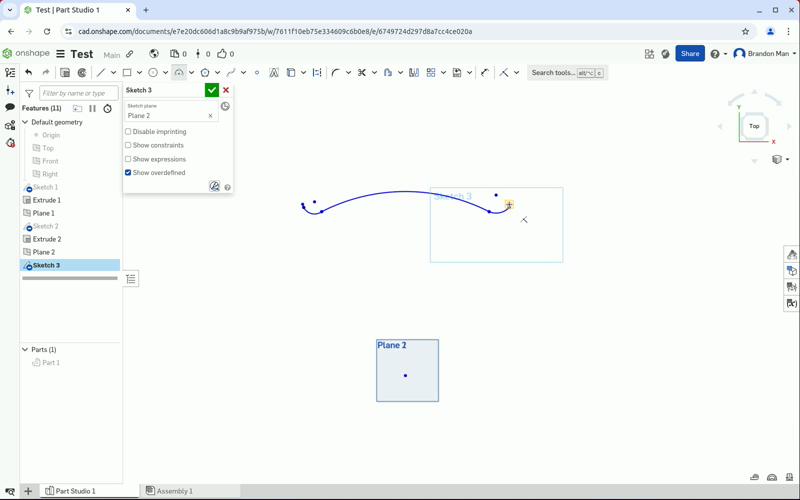
scroll(6)
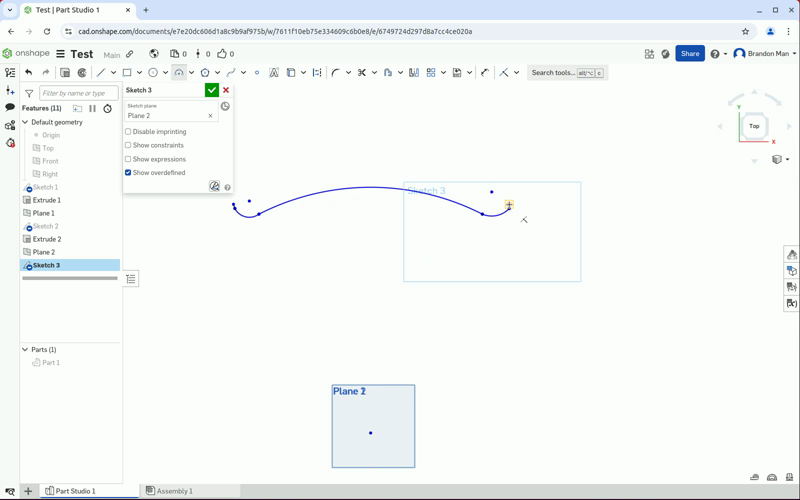
scroll(6)
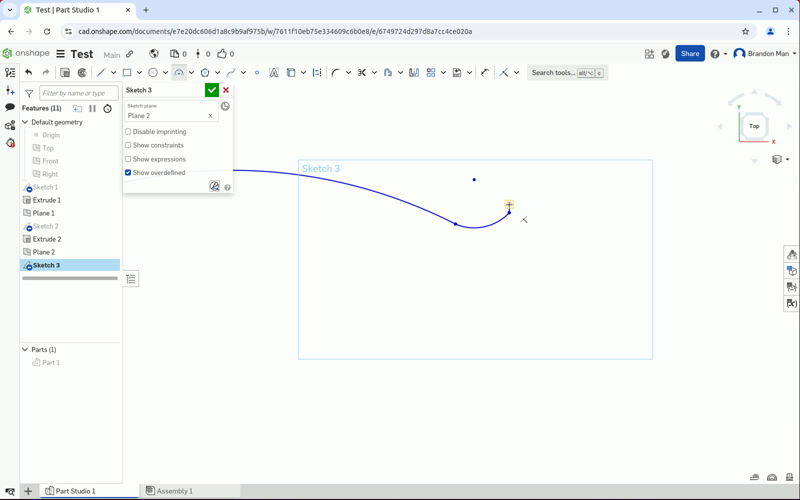
scroll(6)
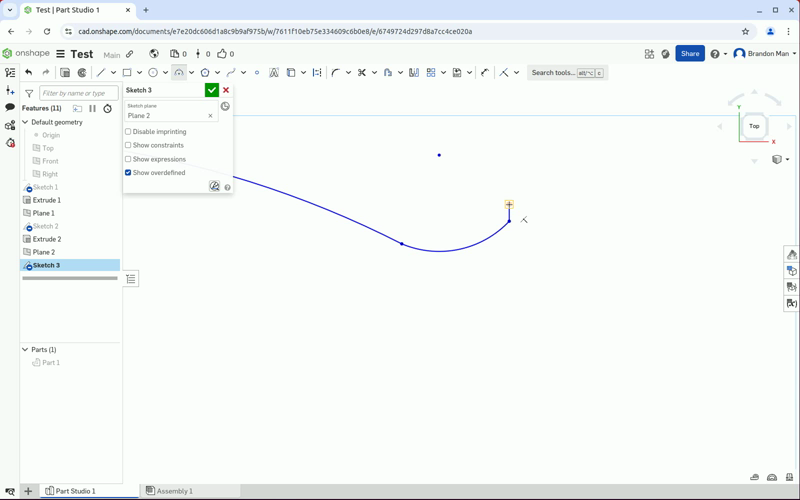
click(509, 204)
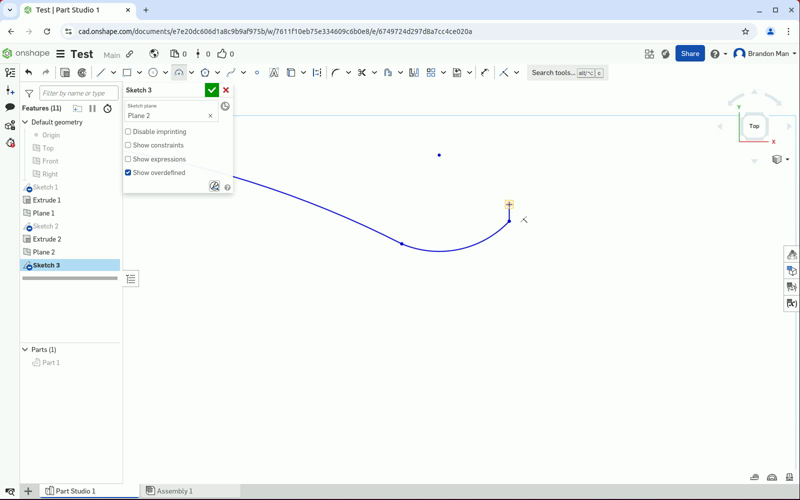
scroll(-6)
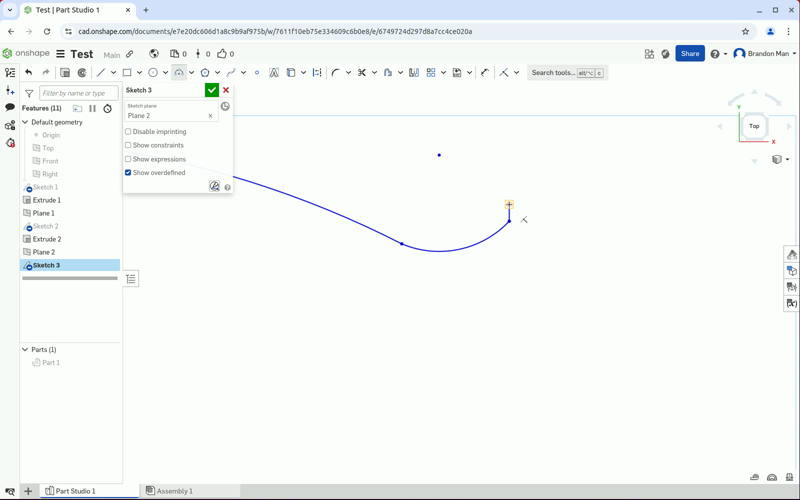
scroll(-6)
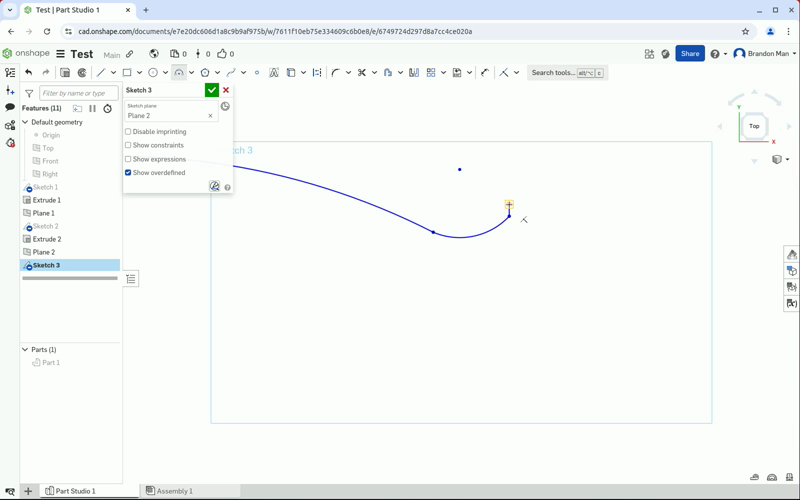
scroll(-6)
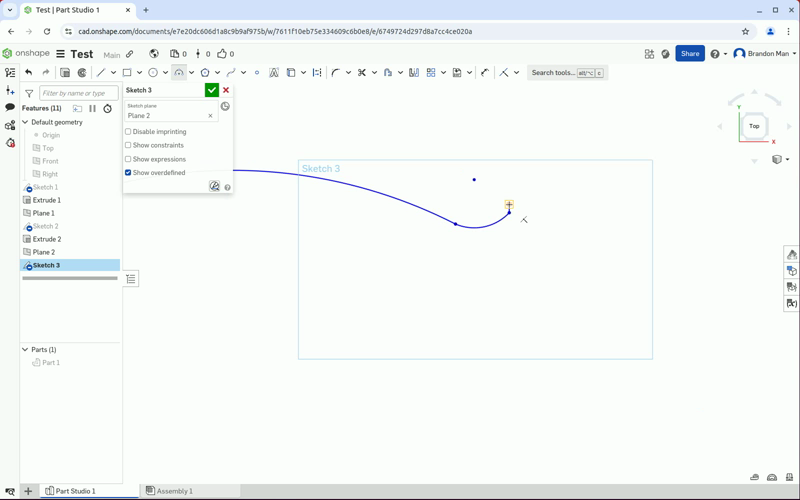
scroll(-6)
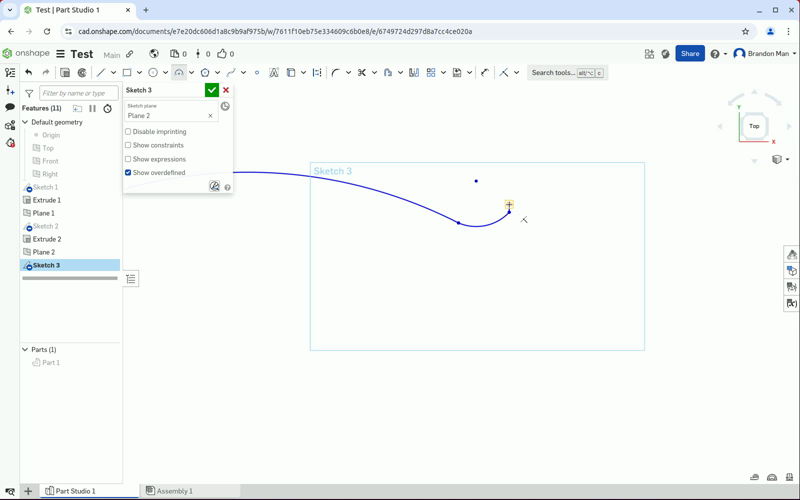
scroll(-6)
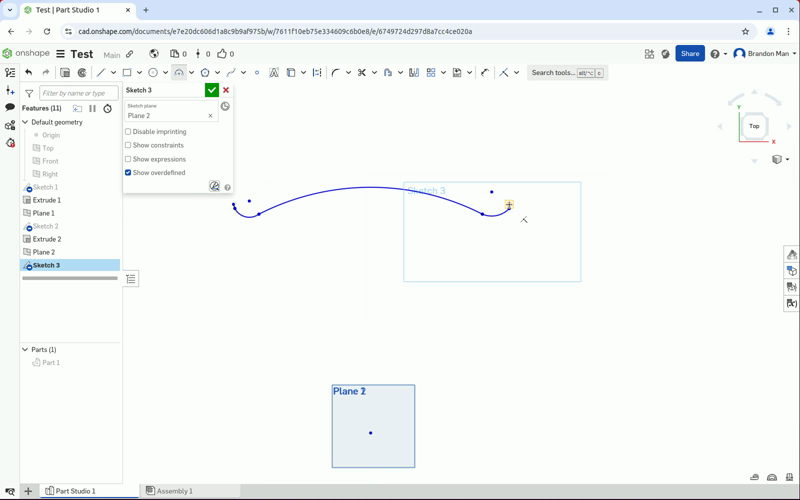
scroll(-6)
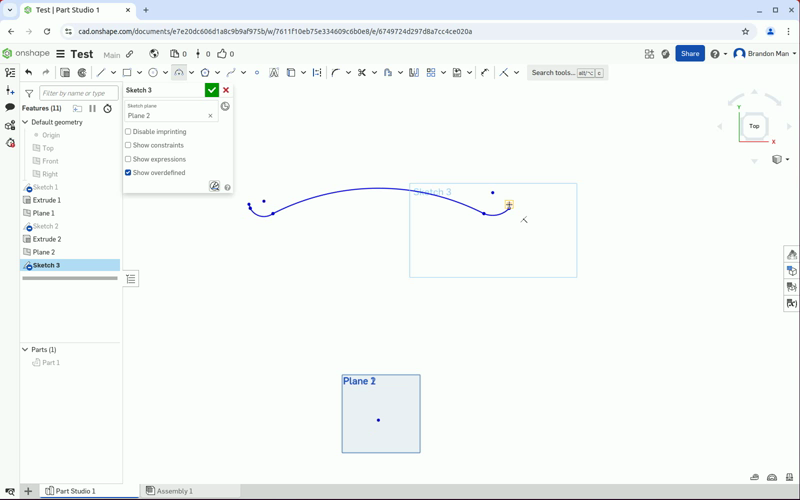
scroll(-6)
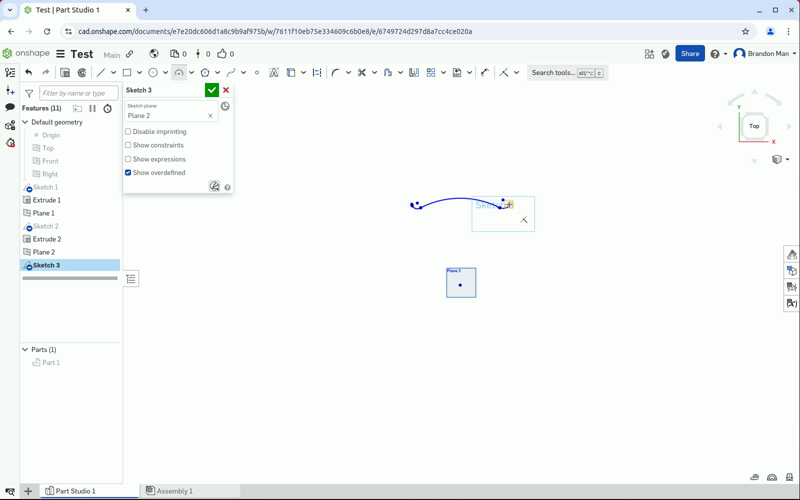
key_down(shift)
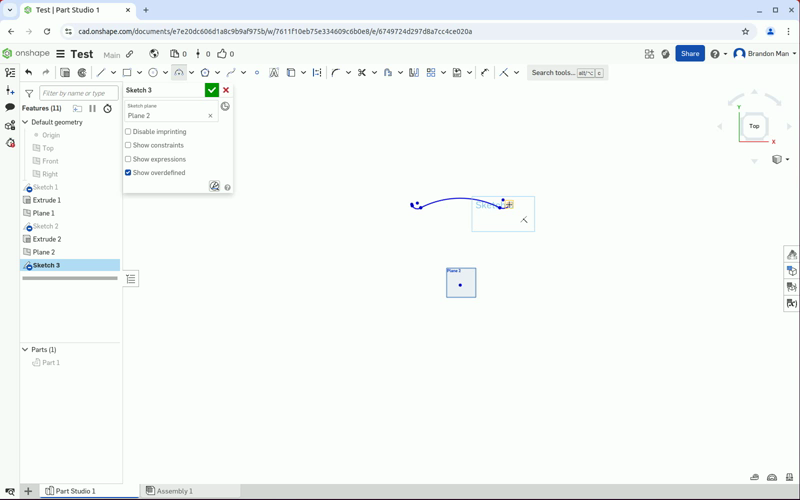
mouse_move(508, 198)
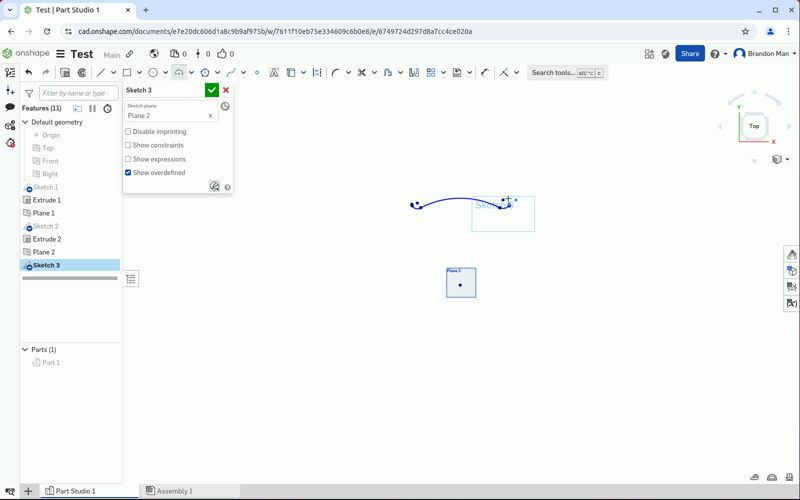
scroll(6)
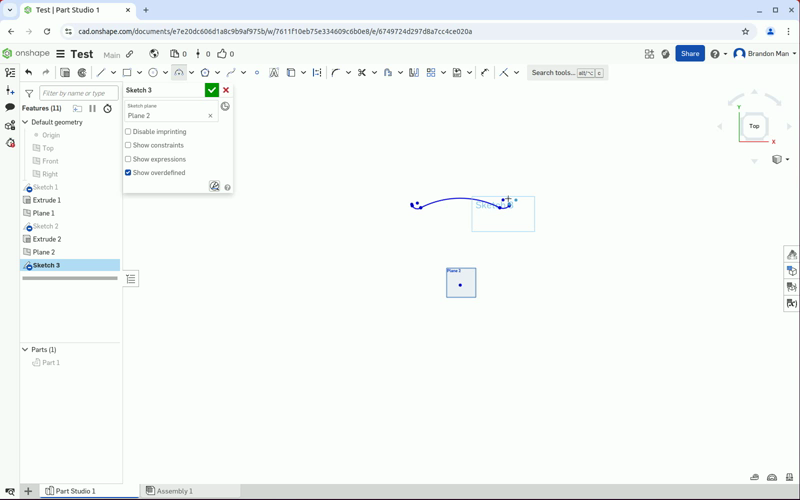
scroll(6)
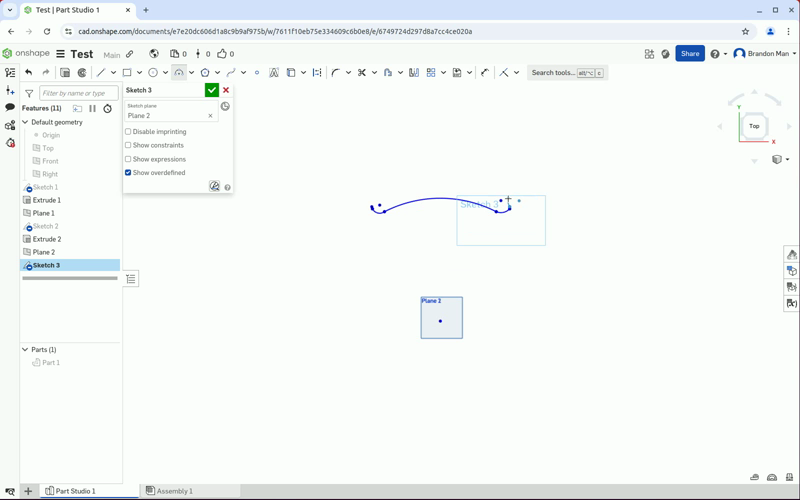
scroll(6)
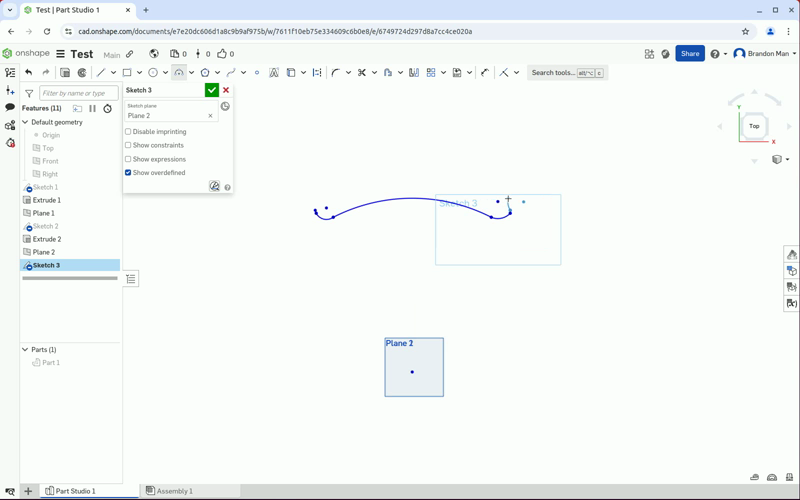
scroll(6)
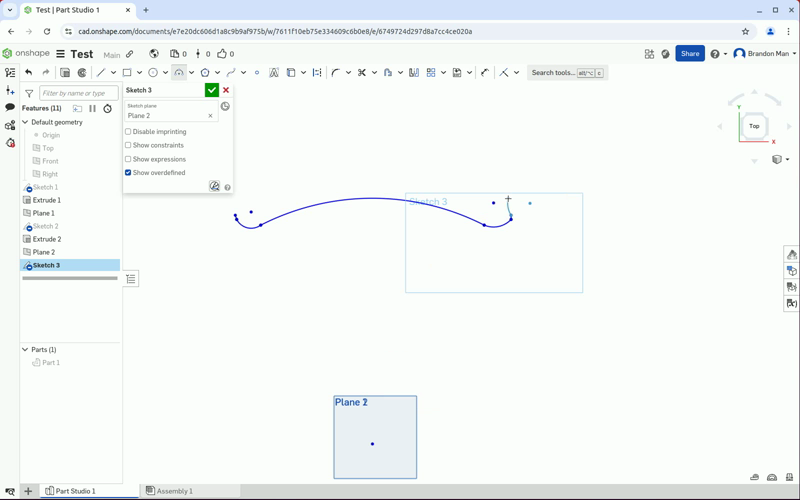
scroll(6)
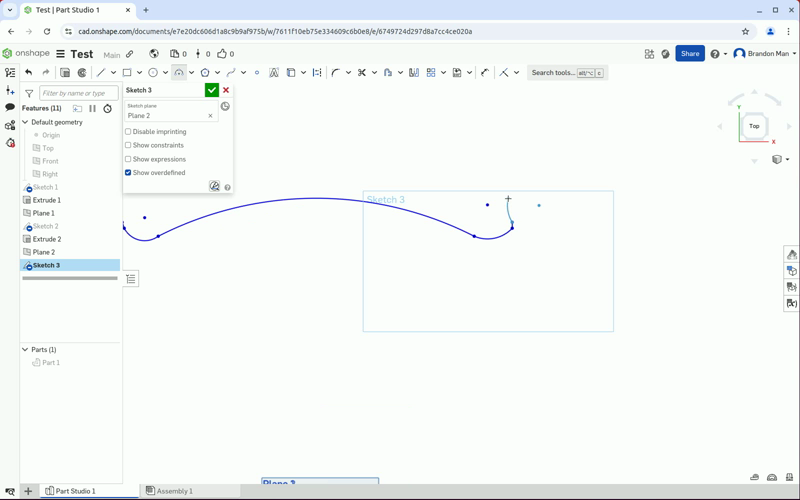
scroll(6)
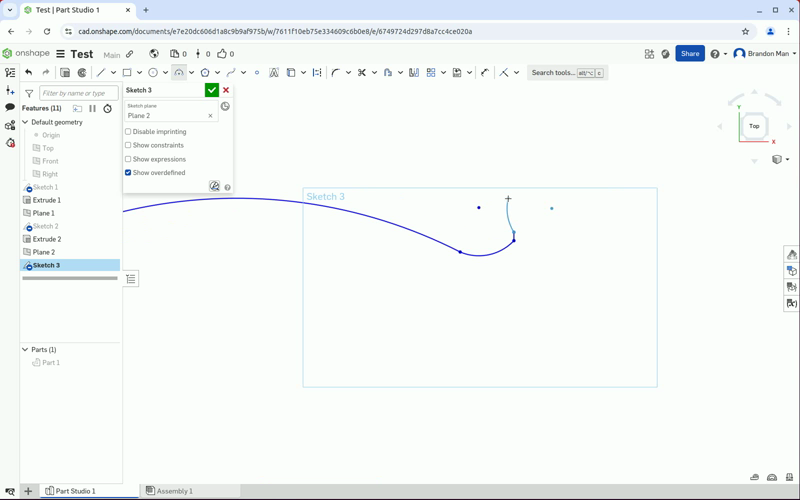
scroll(6)
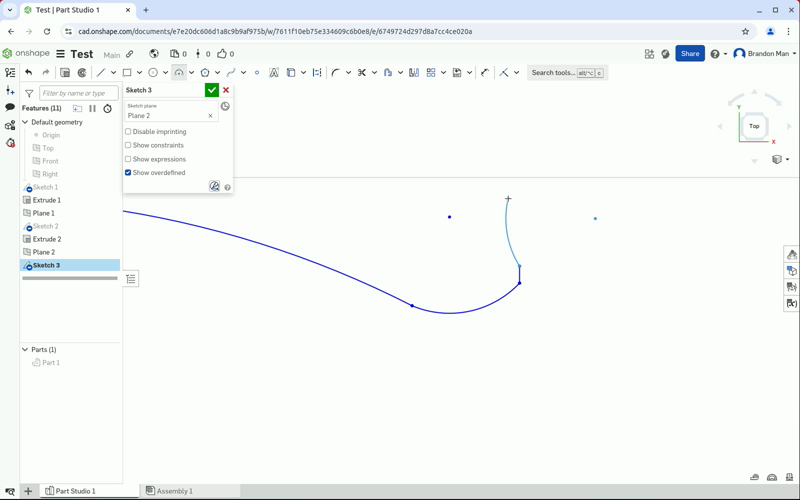
click(508, 198)
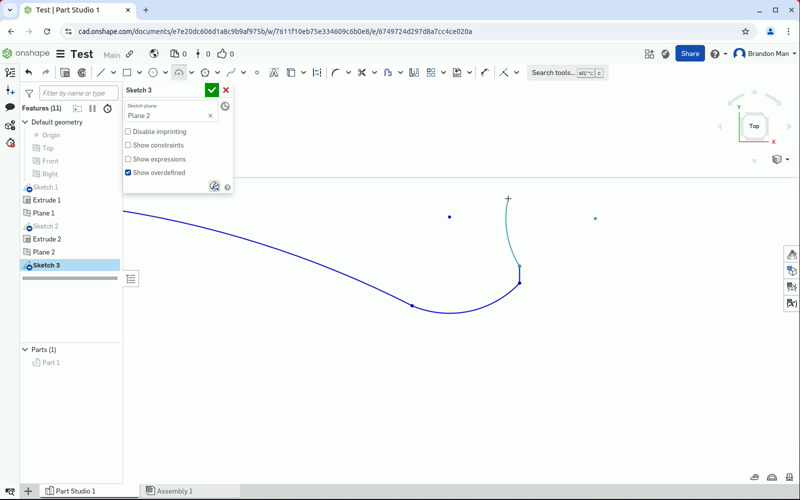
scroll(-6)
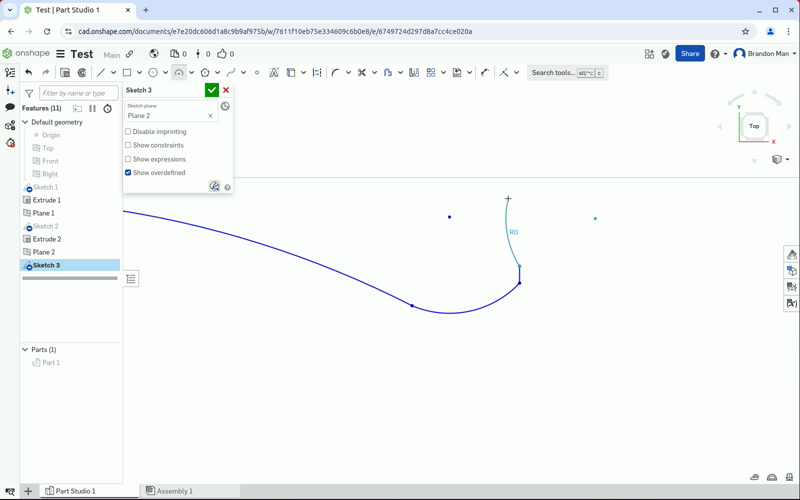
scroll(-6)
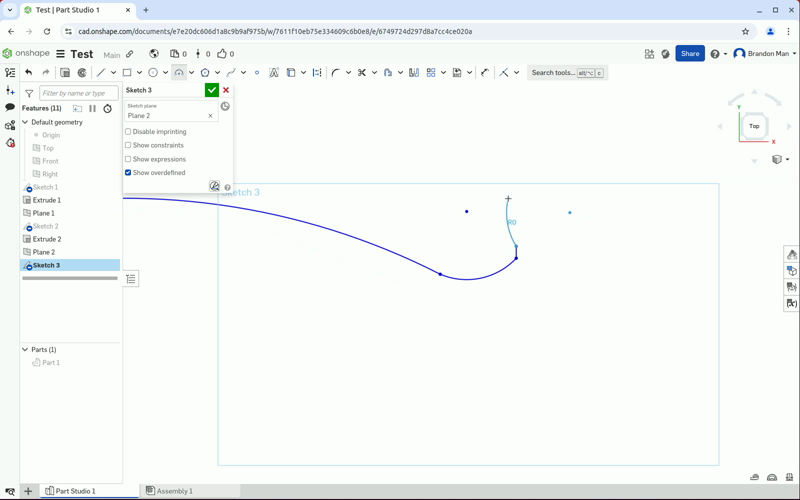
scroll(-6)
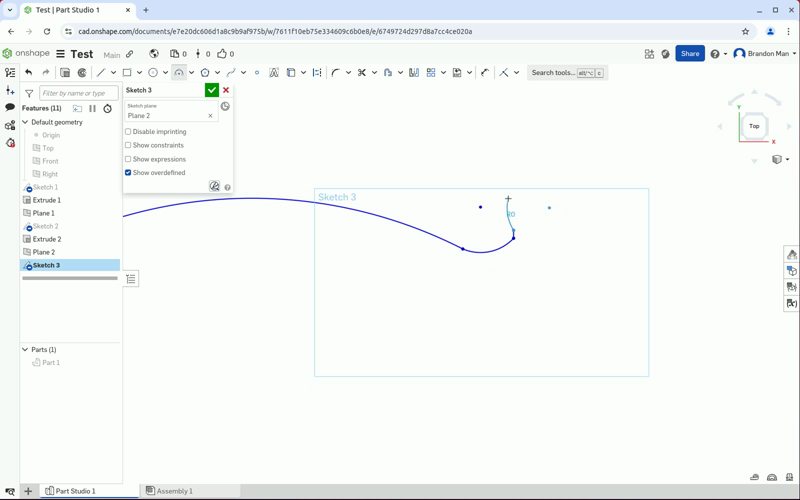
scroll(-6)
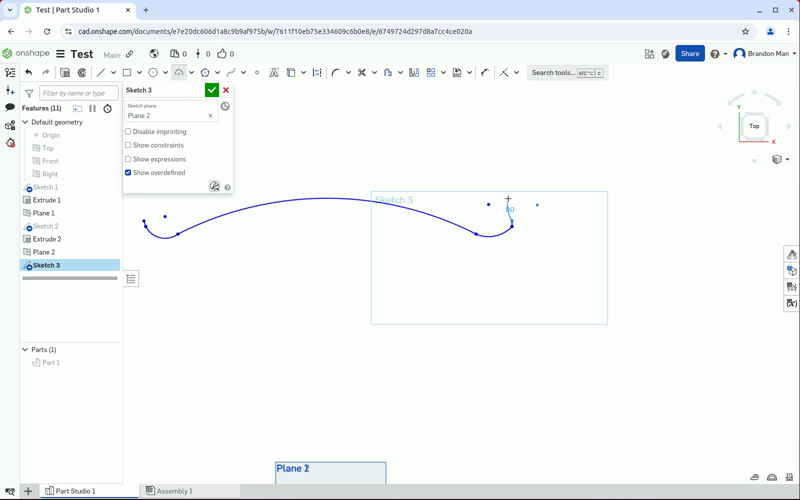
scroll(-6)
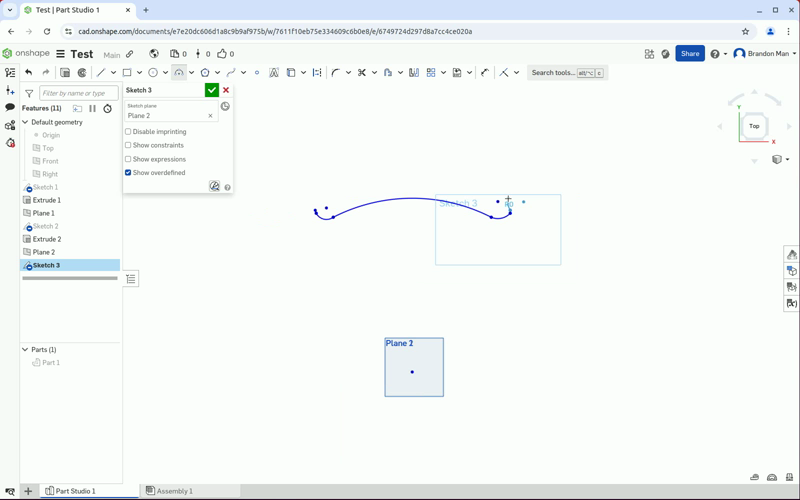
scroll(-6)
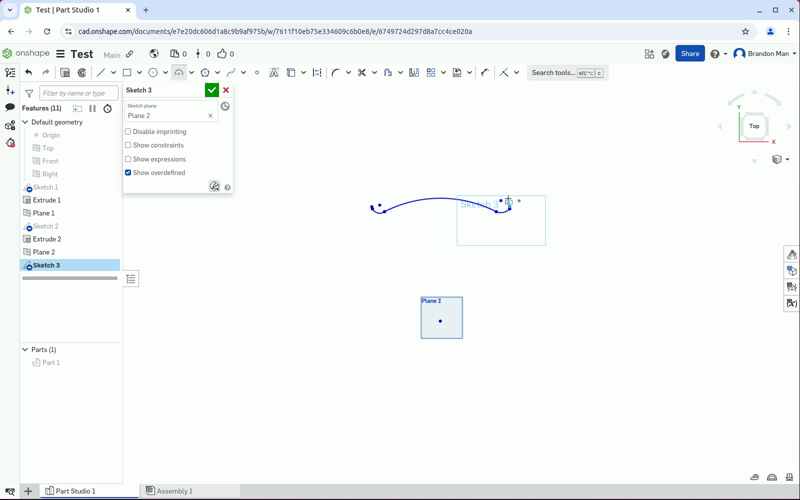
scroll(-6)
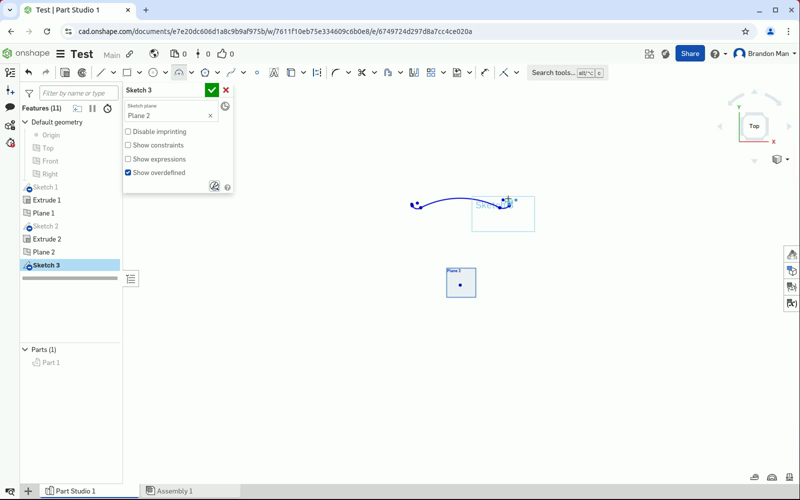
mouse_move(510, 201)
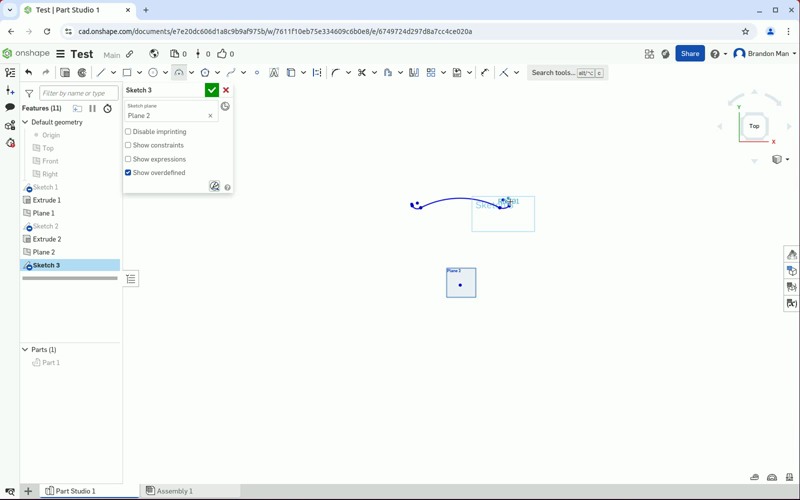
scroll(6)
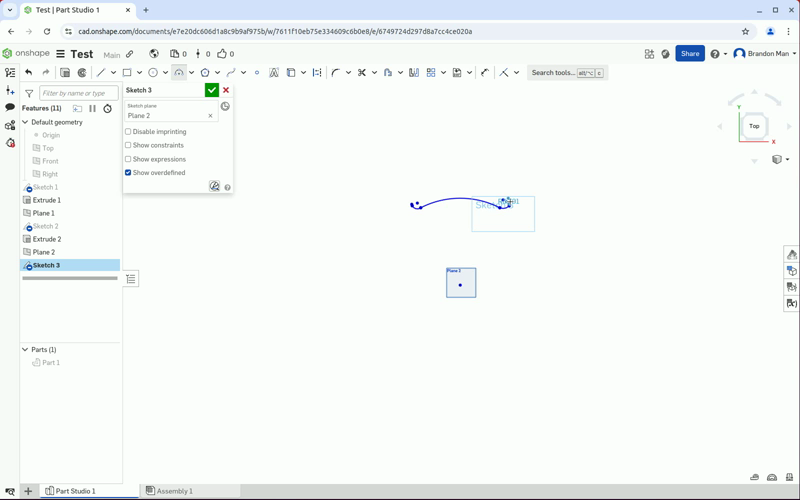
scroll(6)
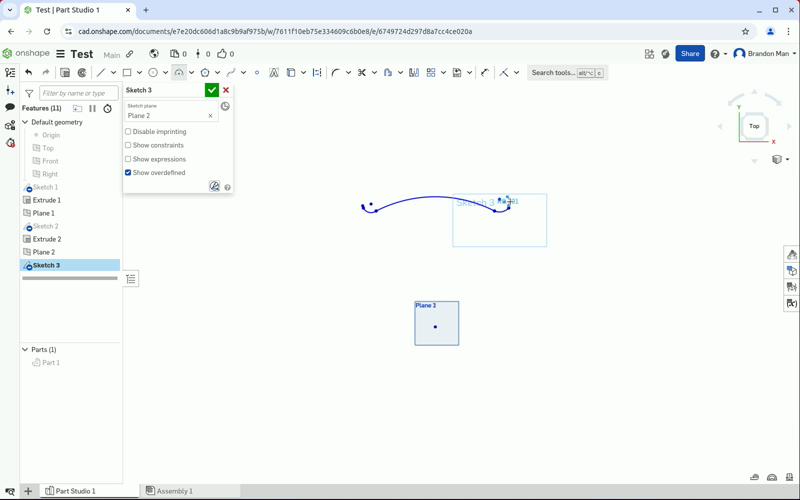
scroll(6)
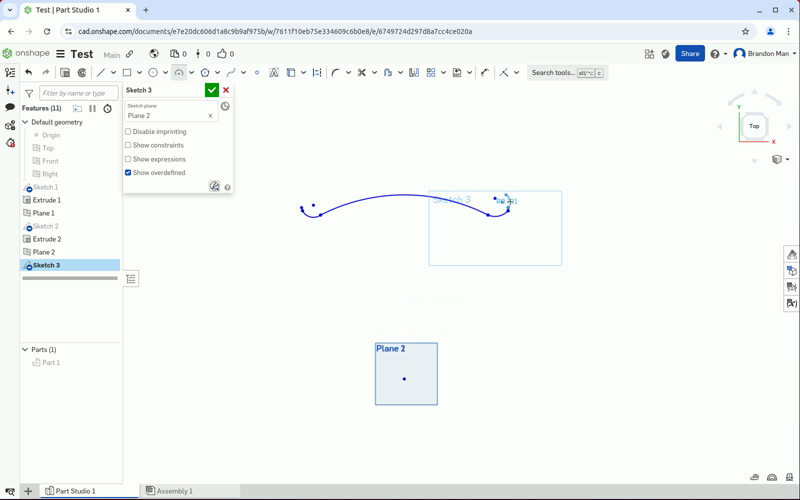
scroll(6)
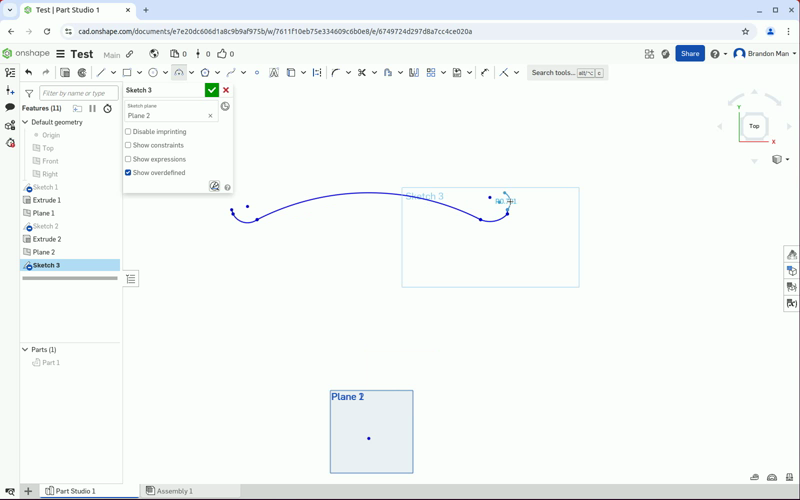
scroll(6)
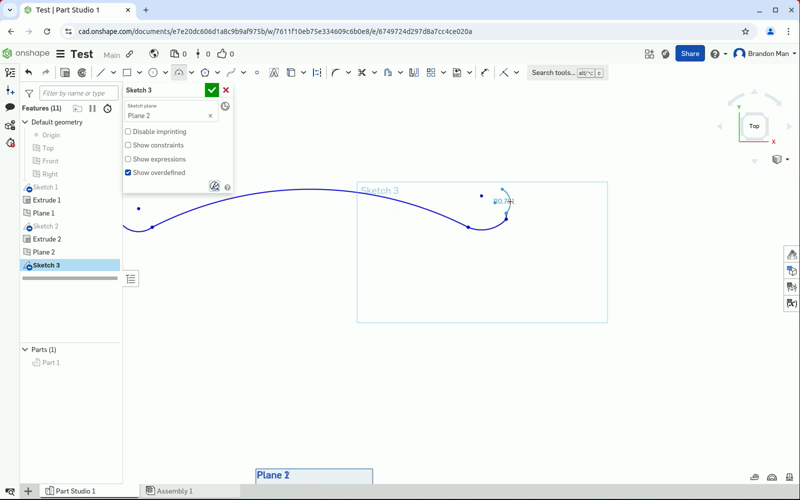
scroll(6)
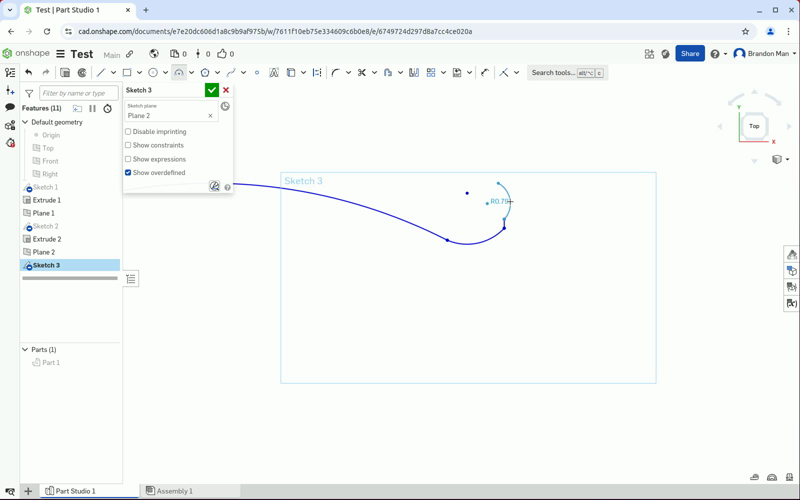
scroll(6)
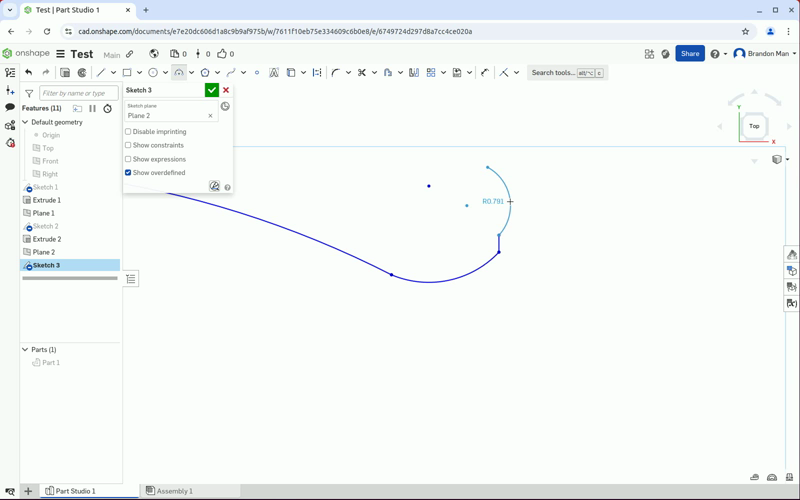
click(510, 201)
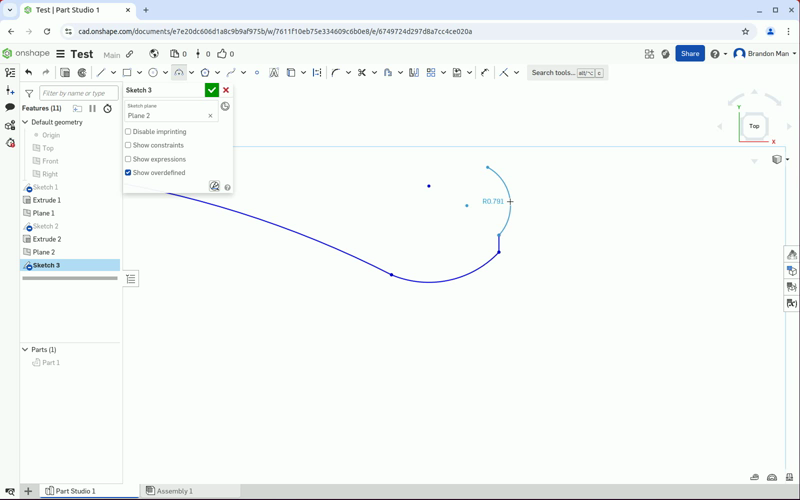
scroll(-6)
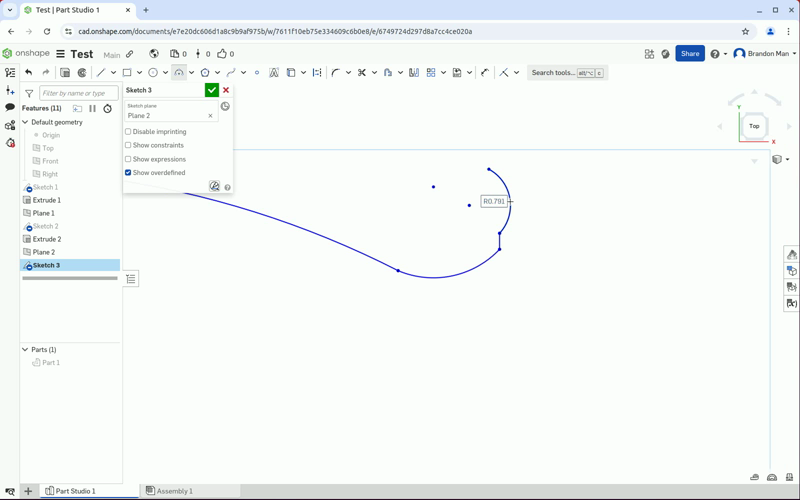
scroll(-6)
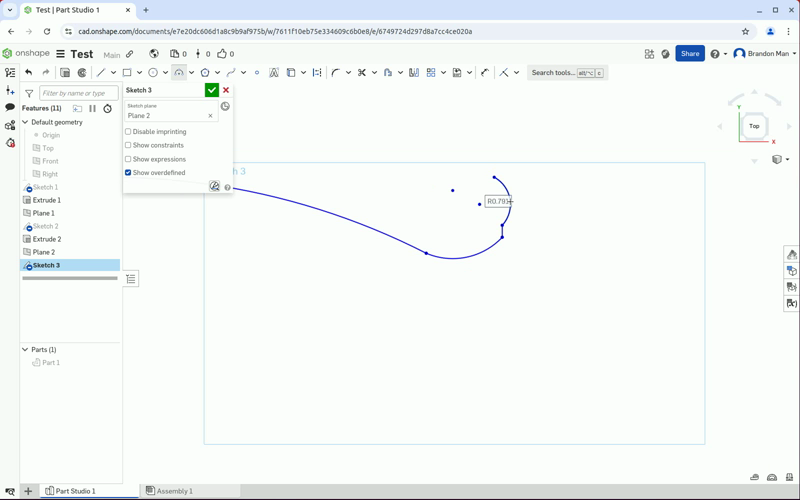
scroll(-6)
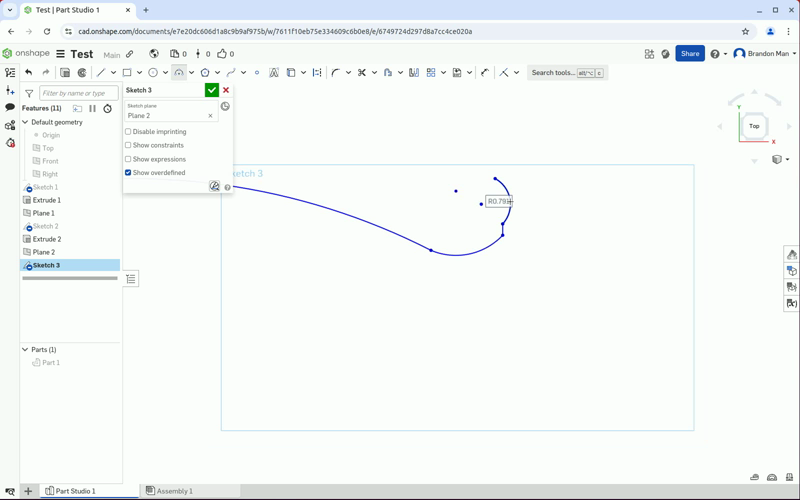
scroll(-6)
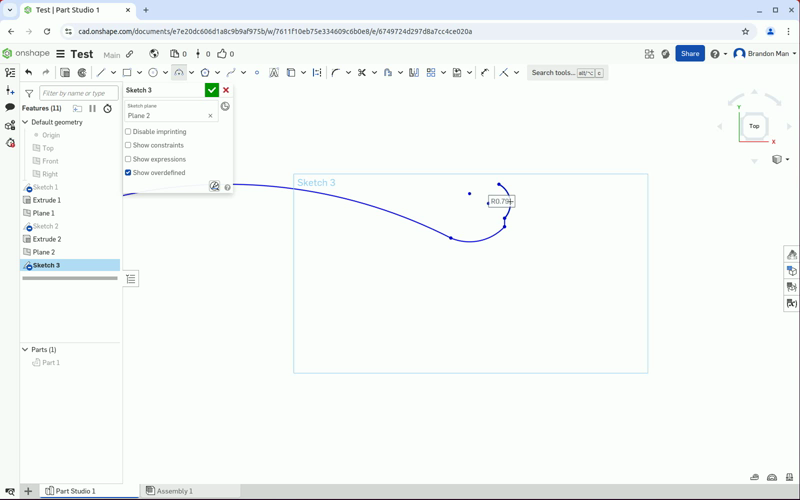
scroll(-6)
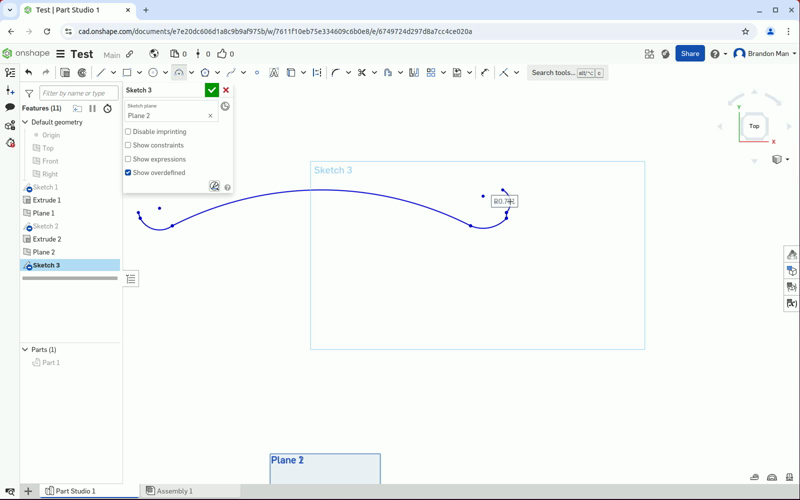
scroll(-6)
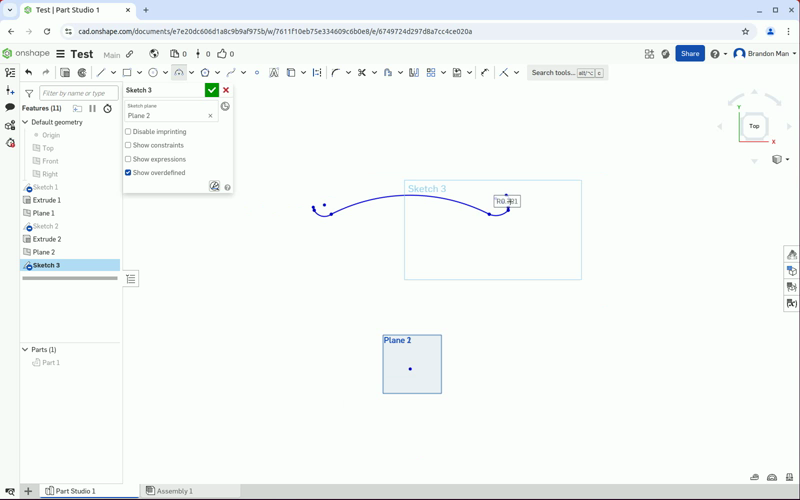
scroll(-6)
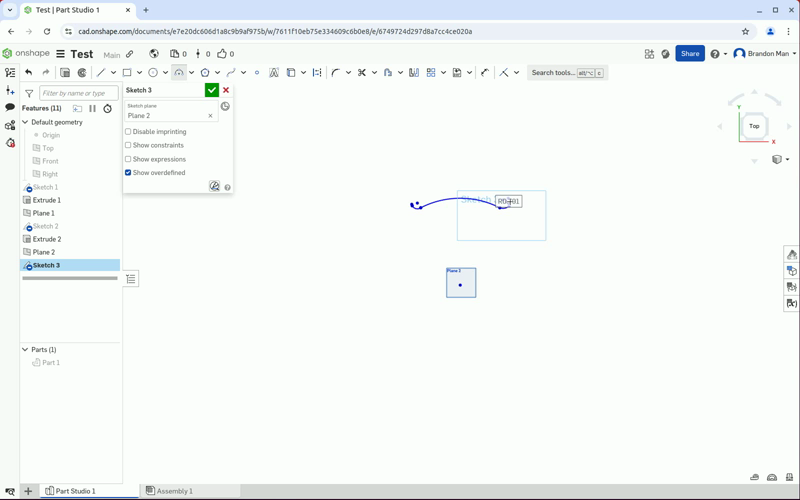
key_up(shift)
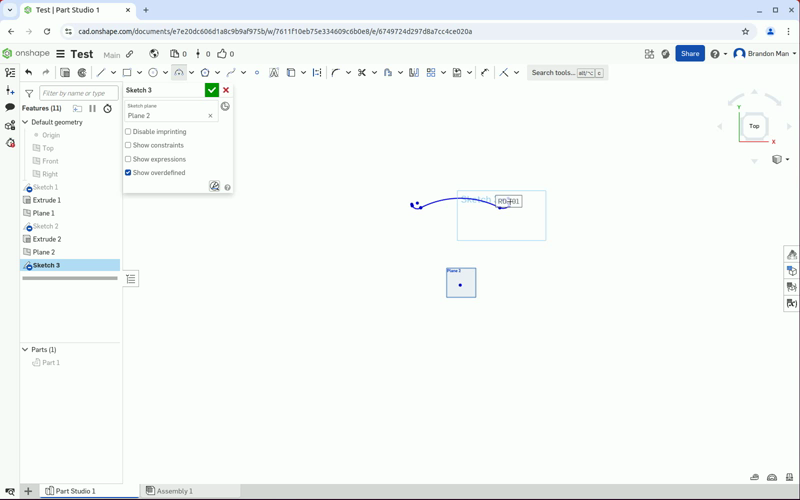
mouse_move(508, 198)
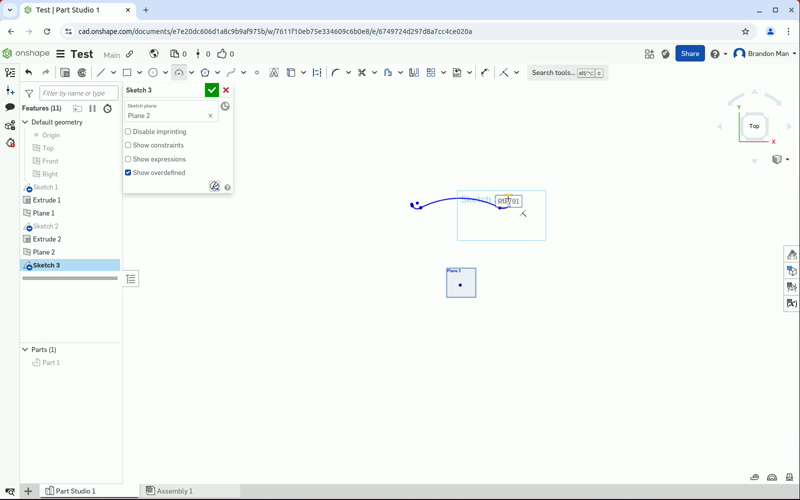
scroll(6)
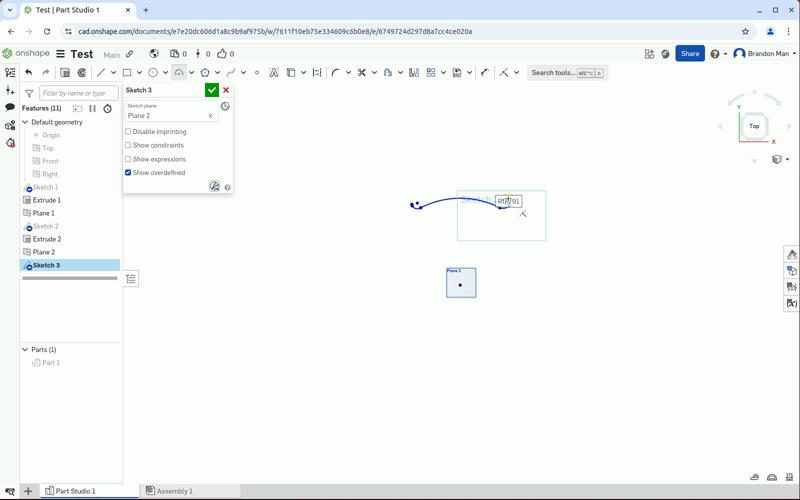
scroll(6)
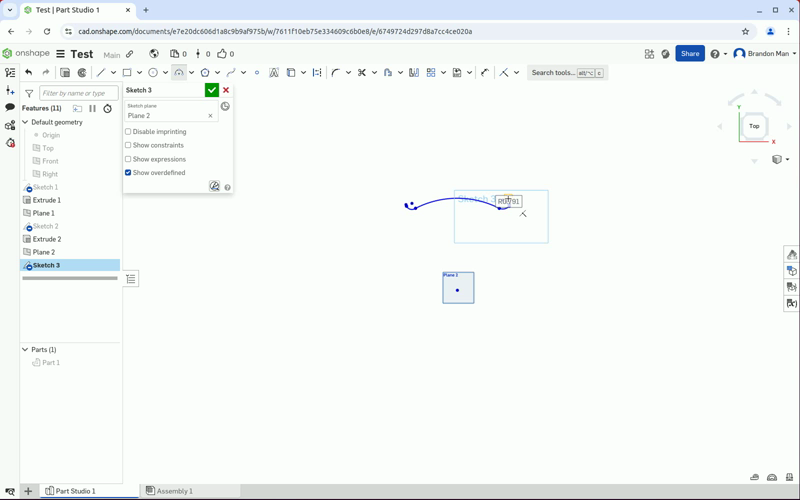
scroll(6)
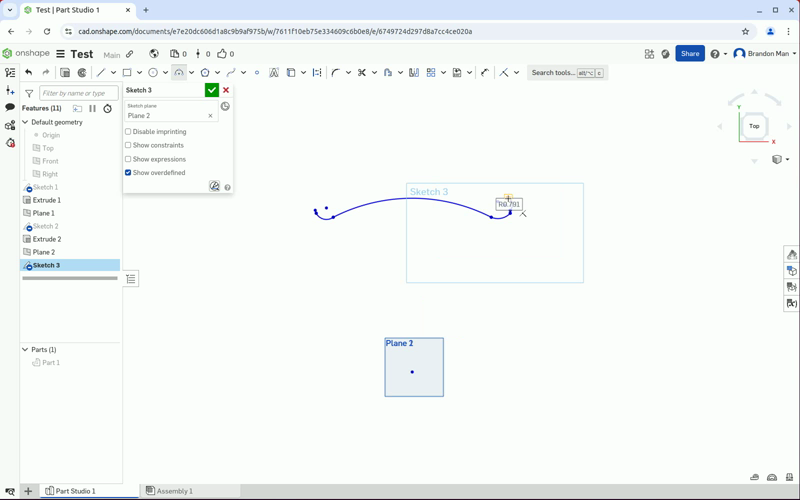
scroll(6)
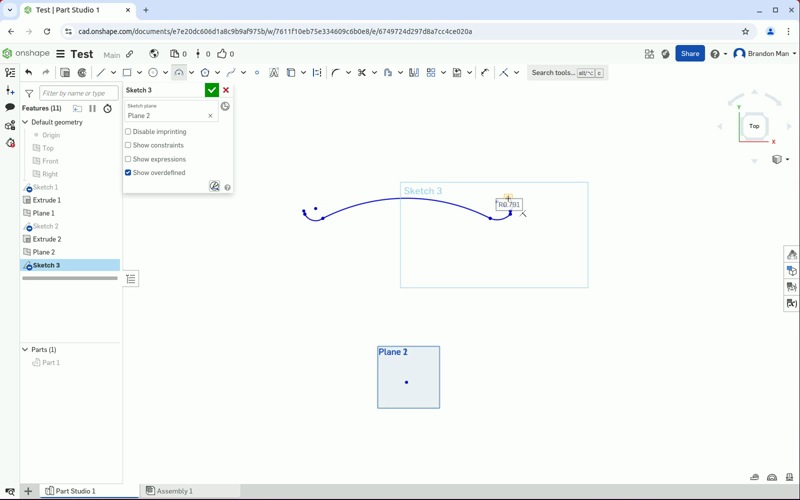
scroll(6)
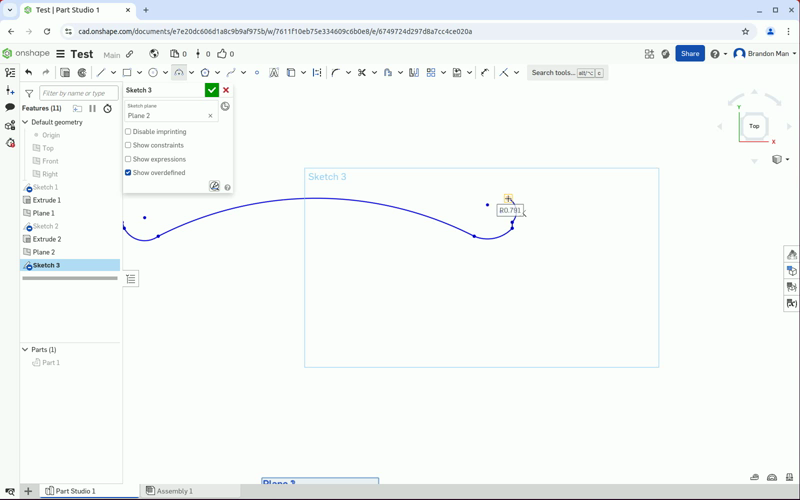
scroll(6)
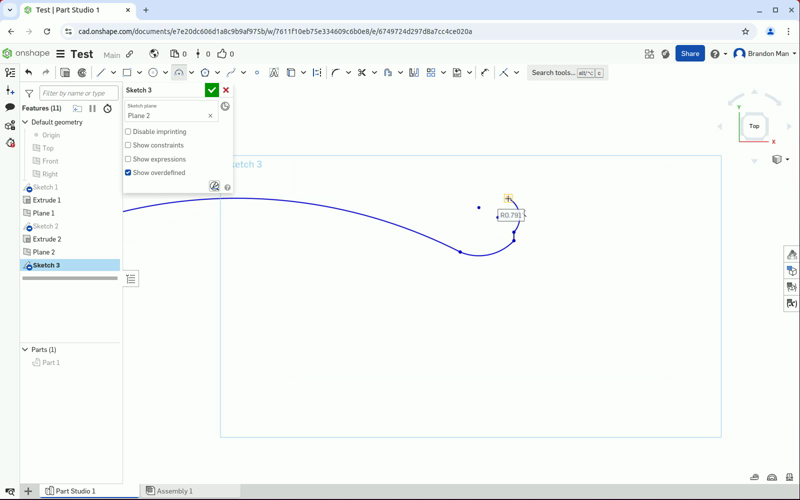
scroll(6)
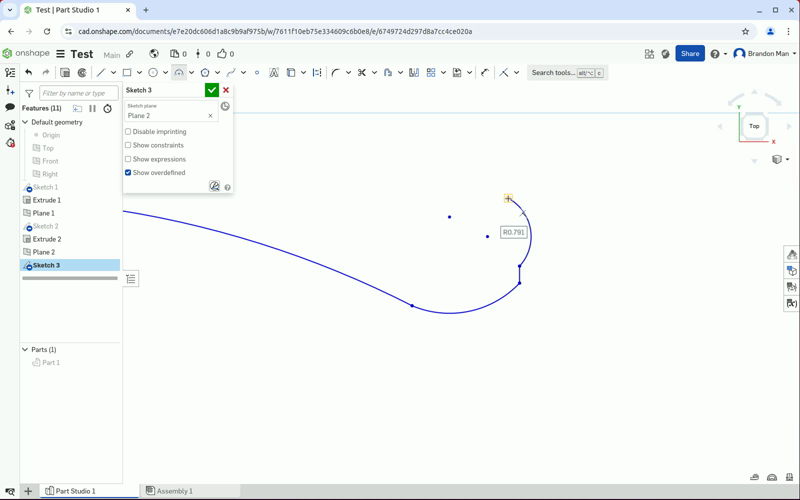
click(508, 198)
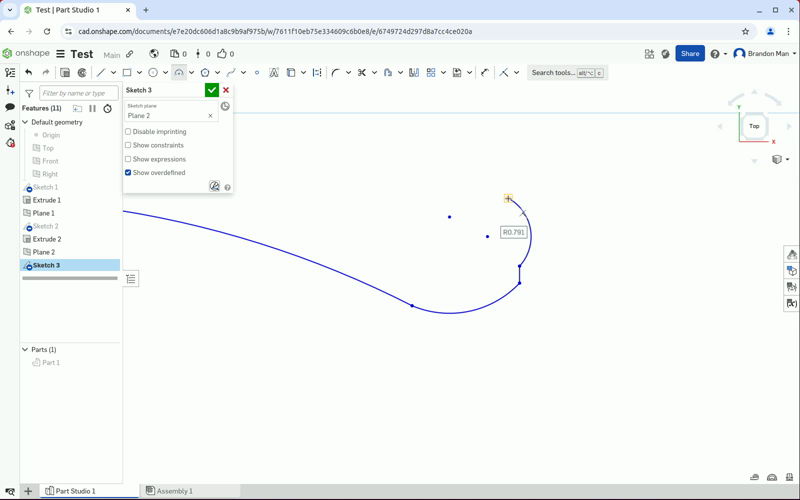
scroll(-6)
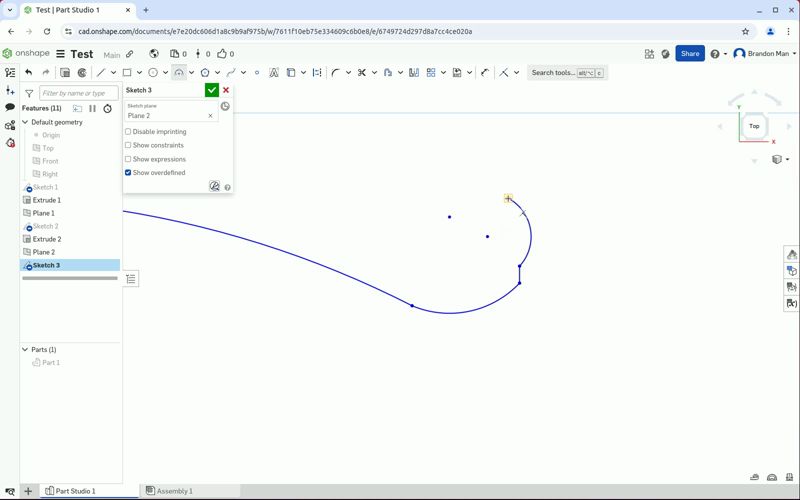
scroll(-6)
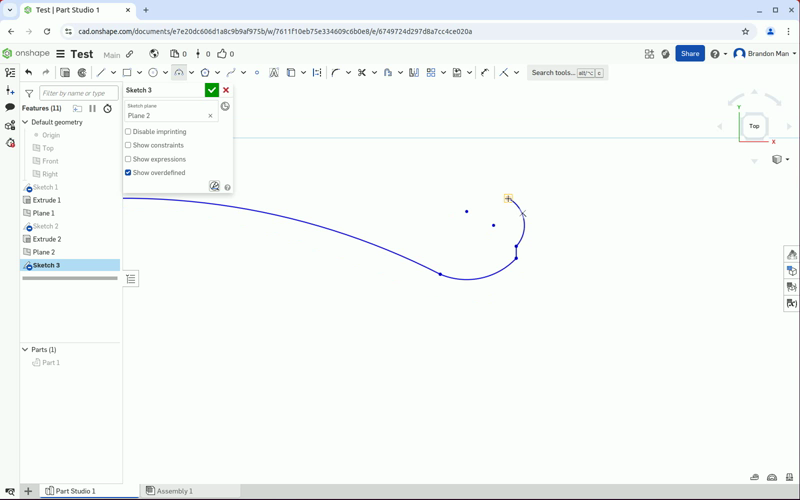
scroll(-6)
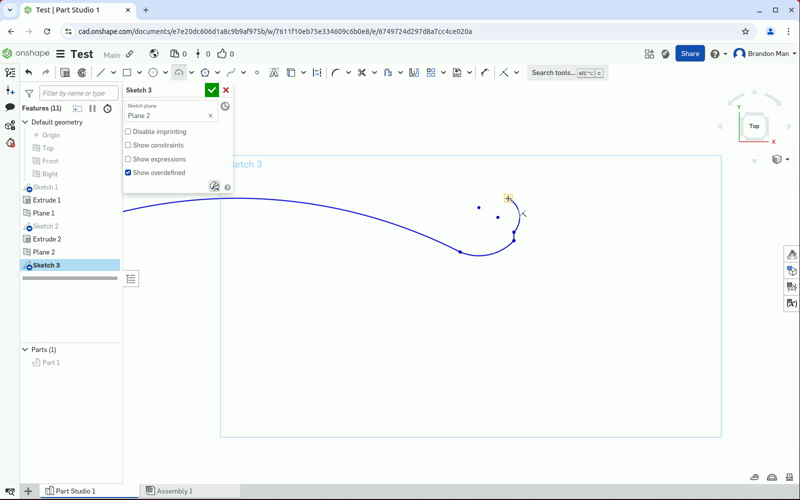
scroll(-6)
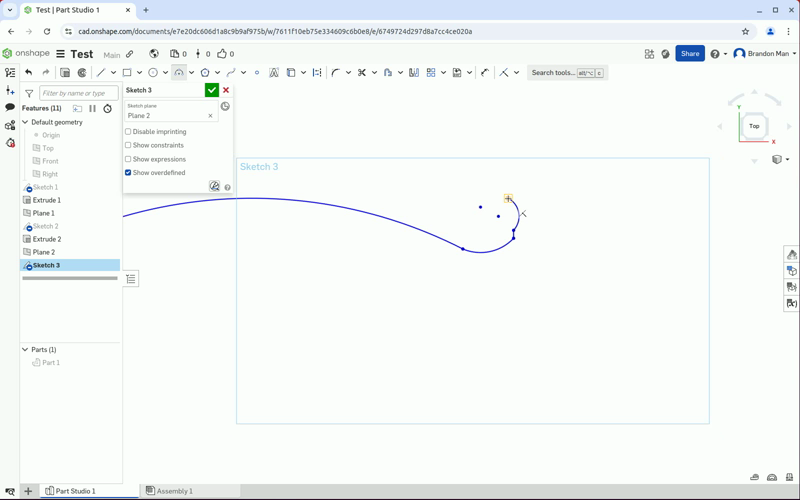
scroll(-6)
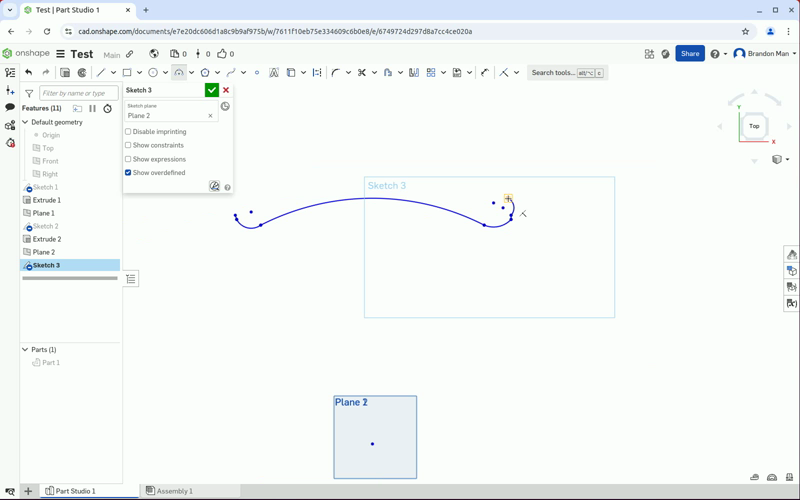
scroll(-6)
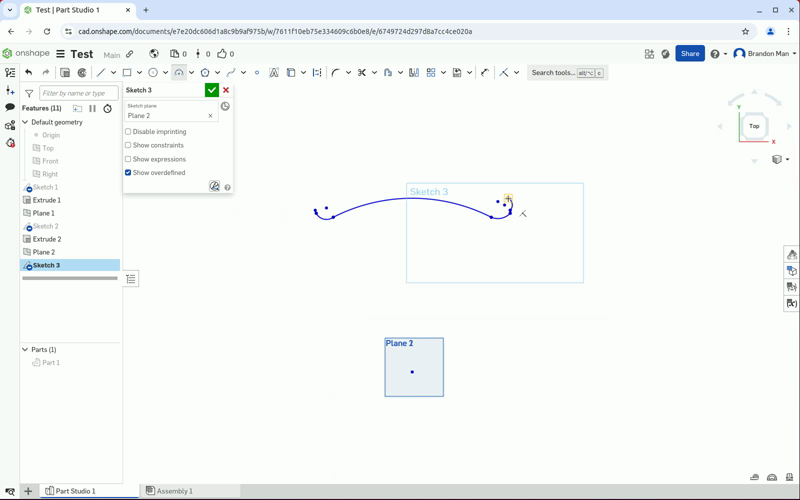
scroll(-6)
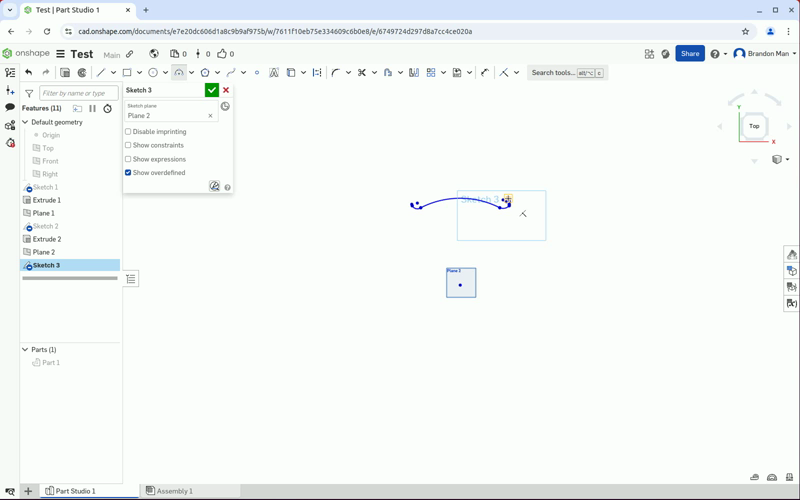
key_down(shift)
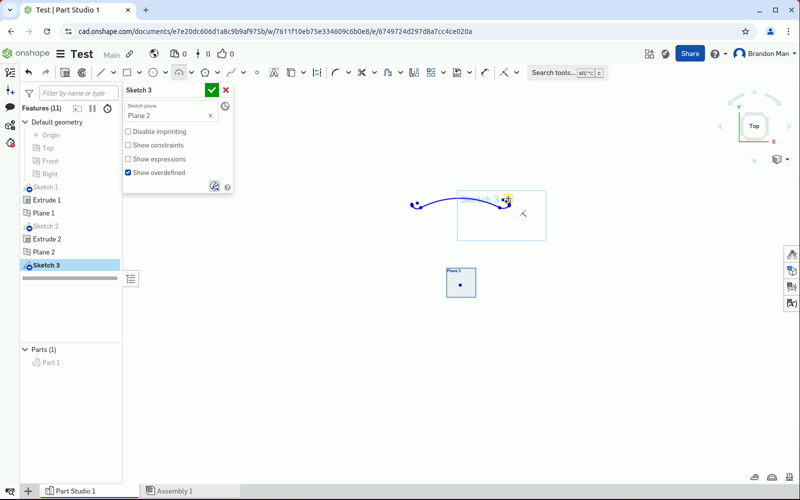
mouse_move(413, 198)
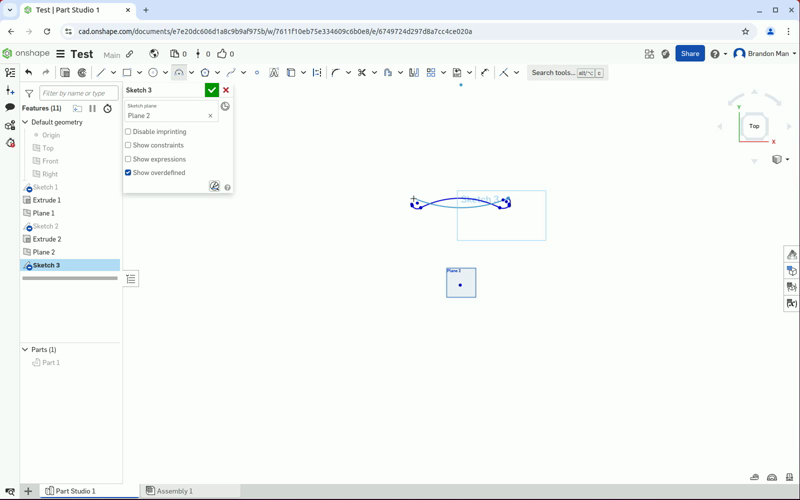
click(413, 198)
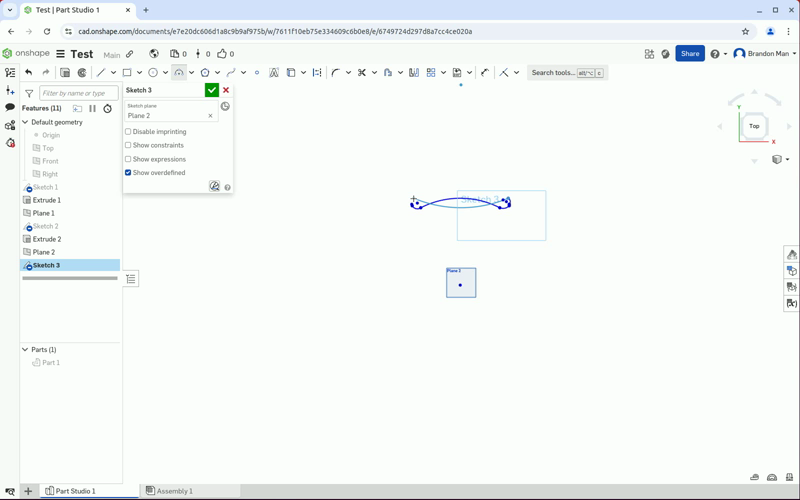
mouse_move(460, 185)
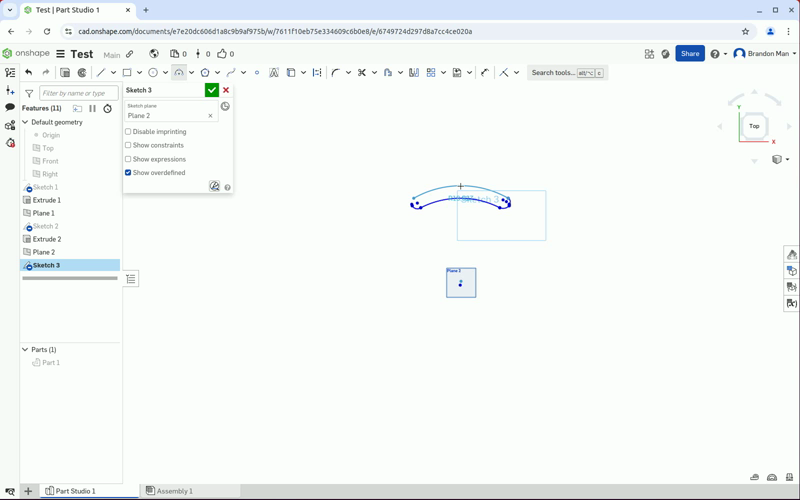
click(460, 185)
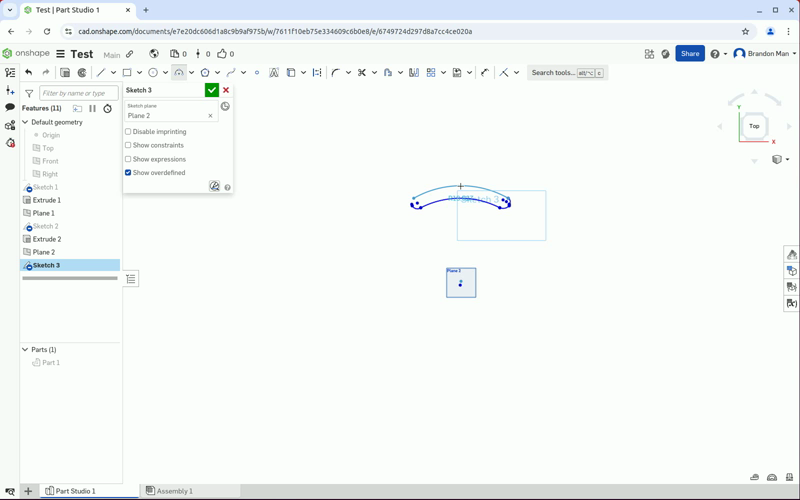
key_up(shift)
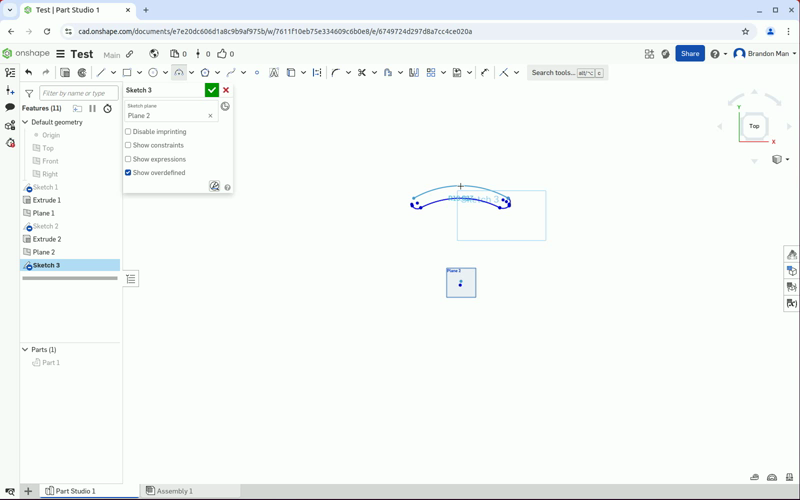
mouse_move(413, 198)
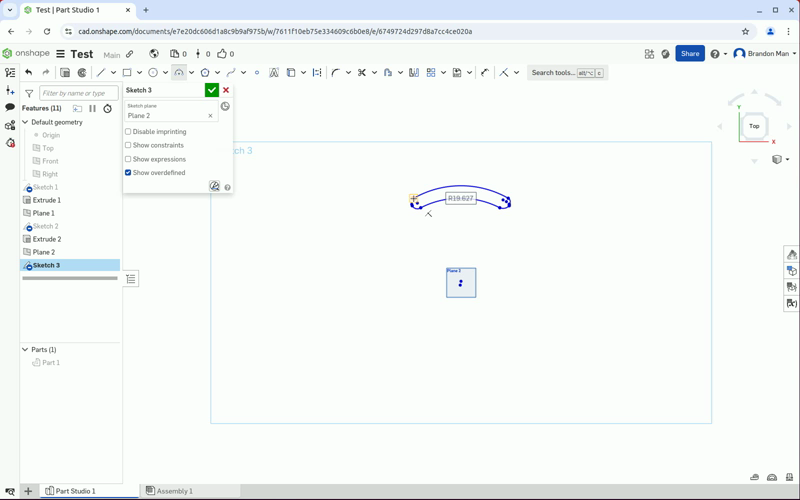
click(413, 198)
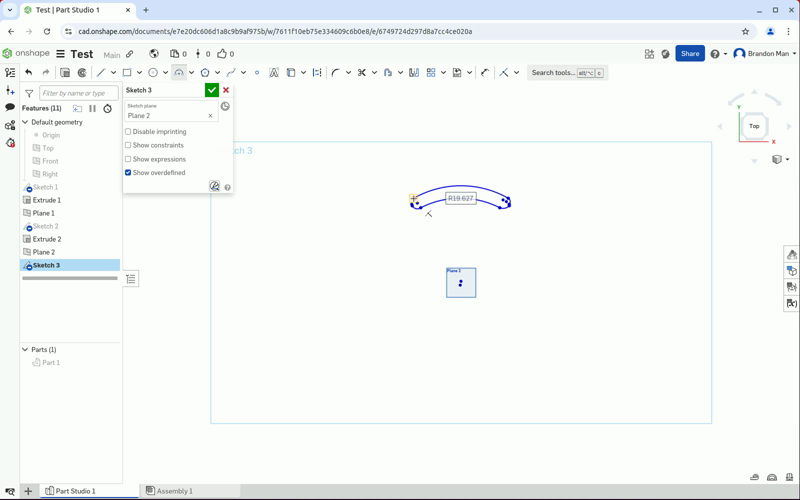
mouse_move(411, 204)
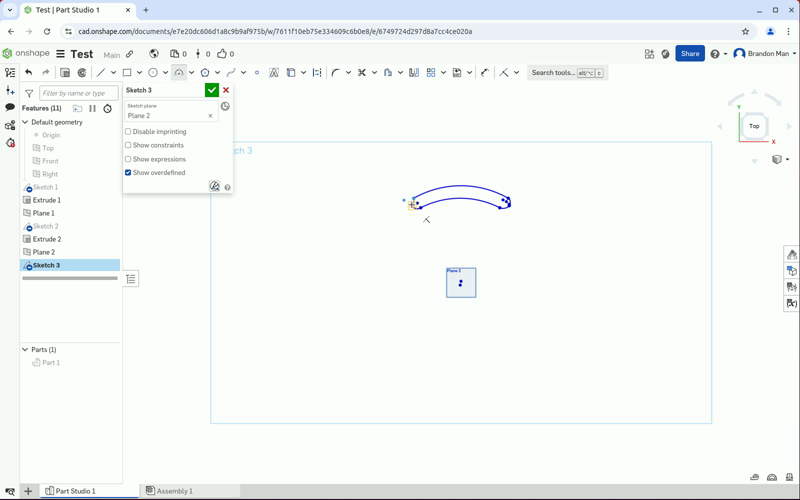
scroll(6)
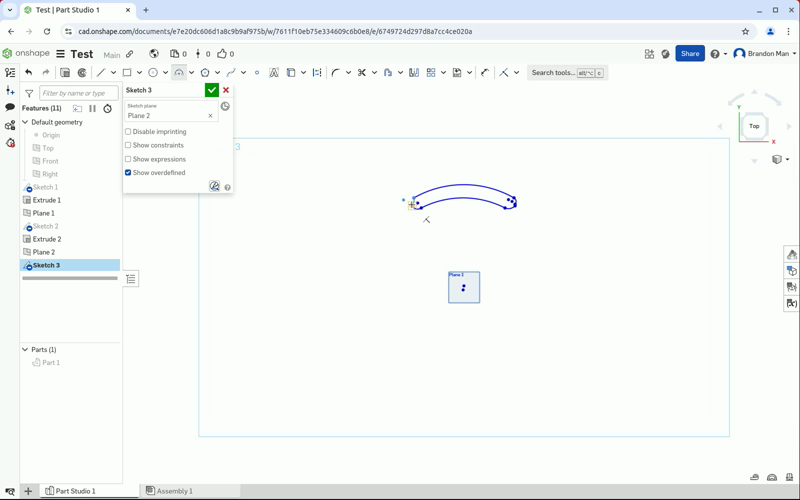
scroll(6)
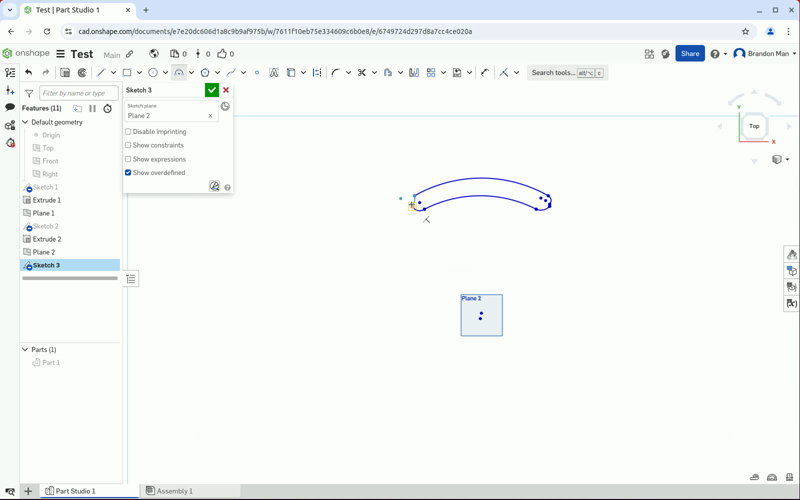
scroll(6)
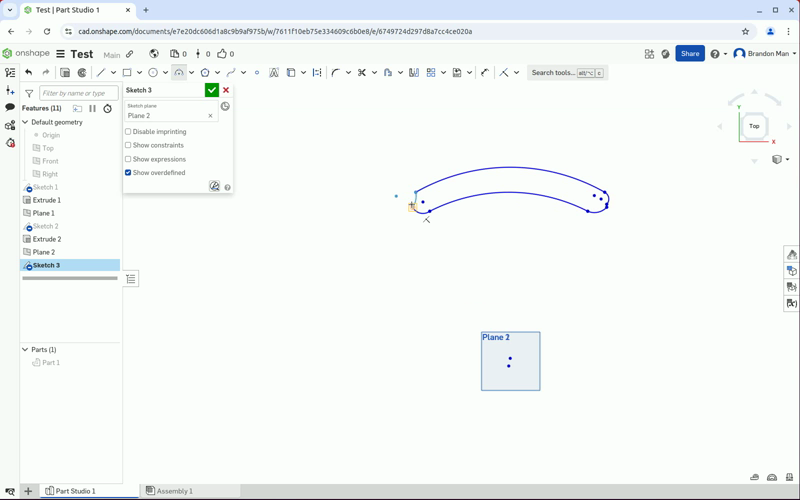
scroll(6)
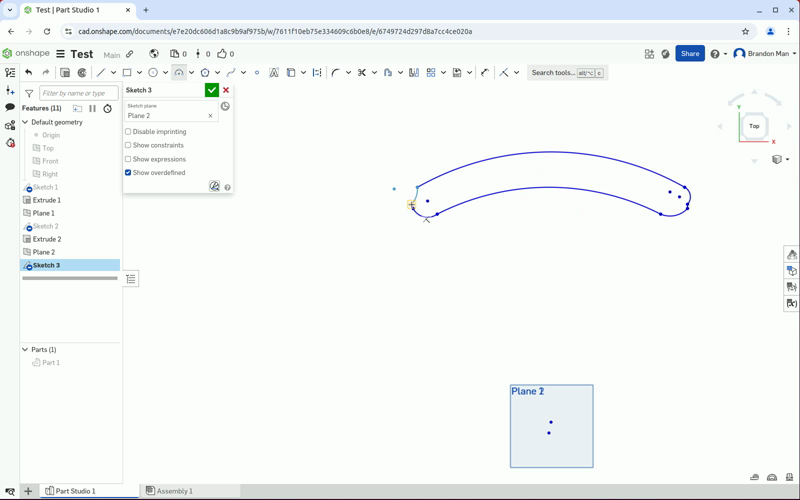
scroll(6)
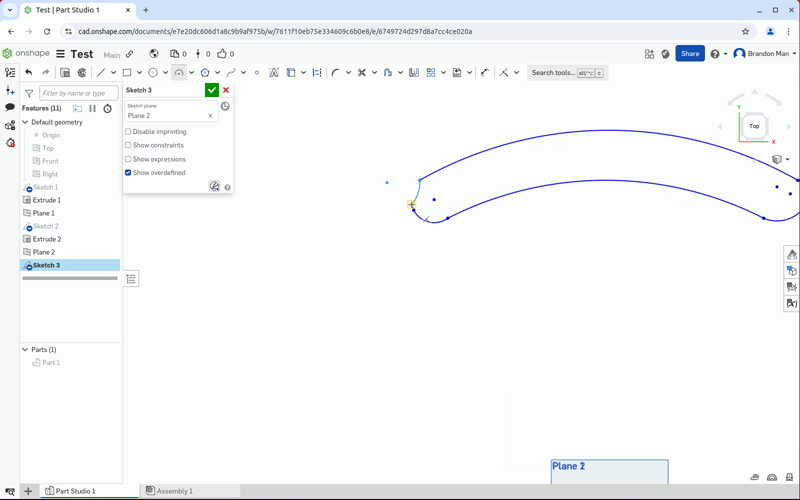
scroll(6)
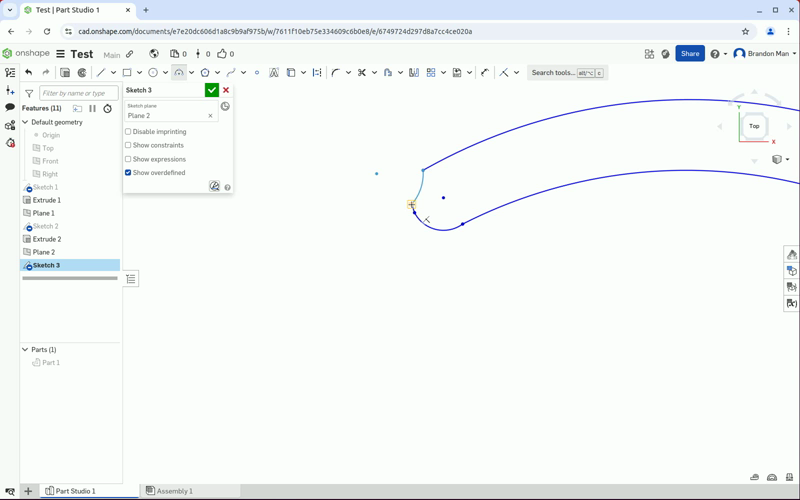
scroll(6)
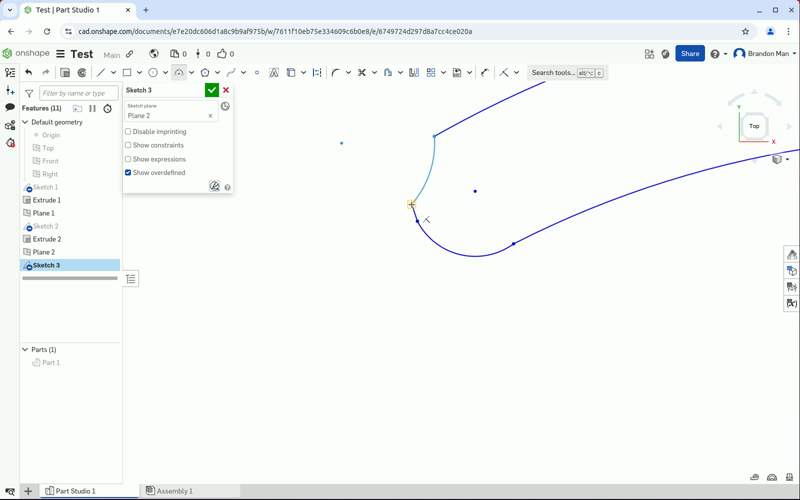
click(411, 204)
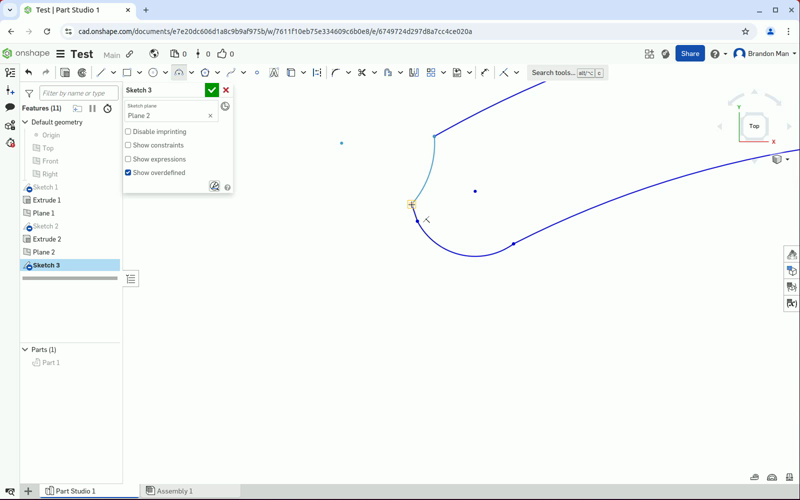
scroll(-6)
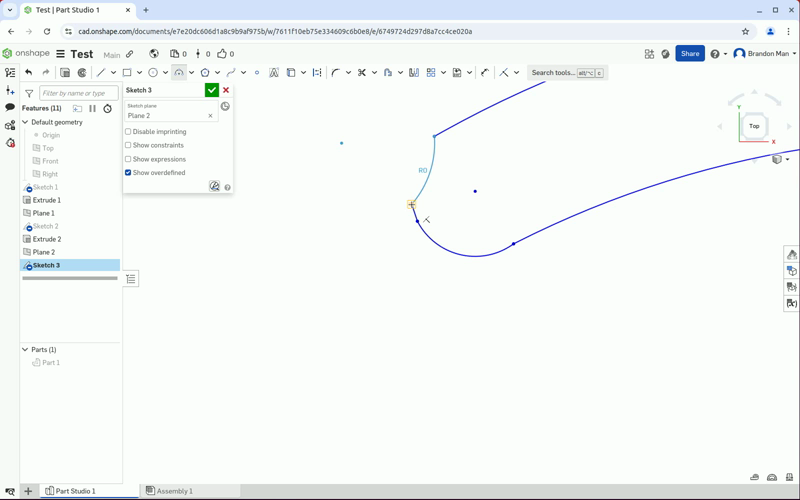
scroll(-6)
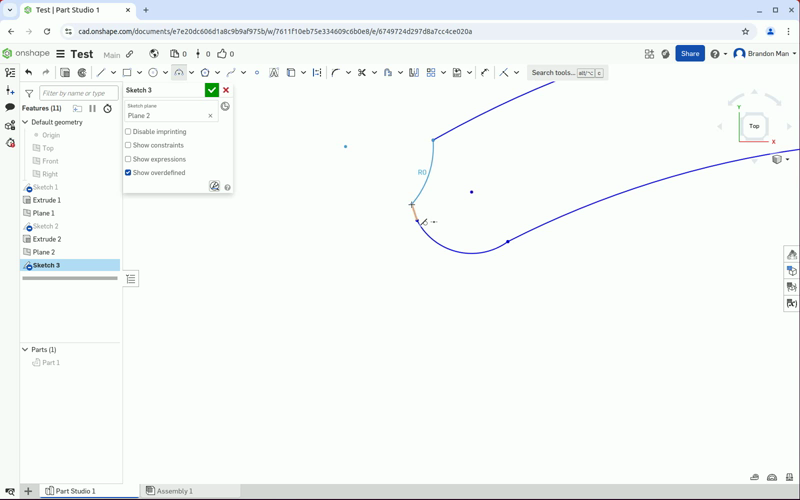
scroll(-6)
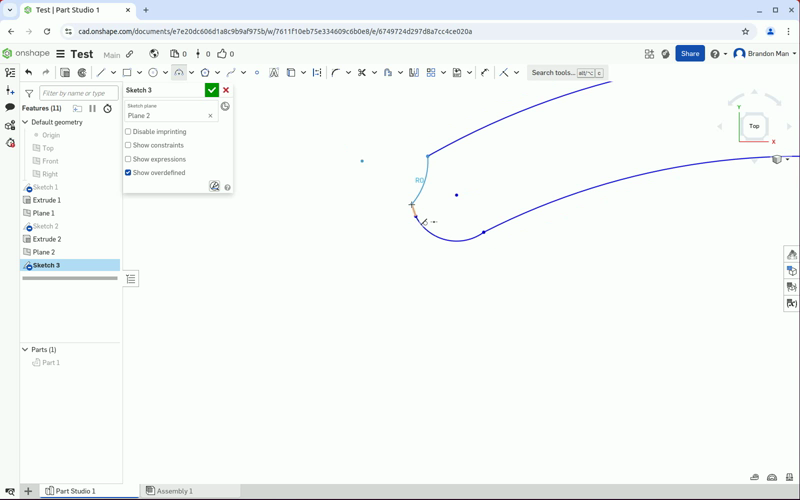
scroll(-6)
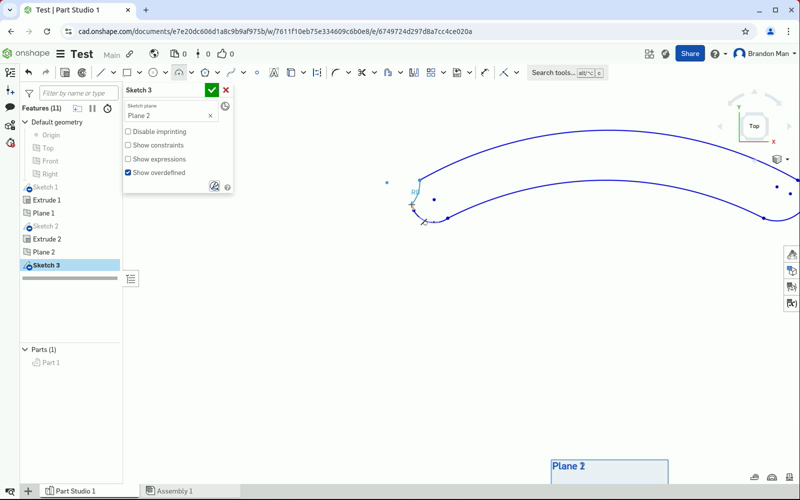
scroll(-6)
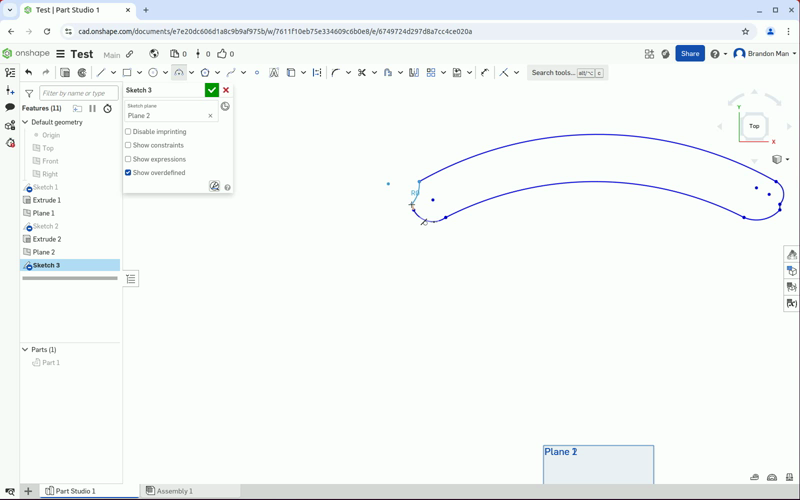
scroll(-6)
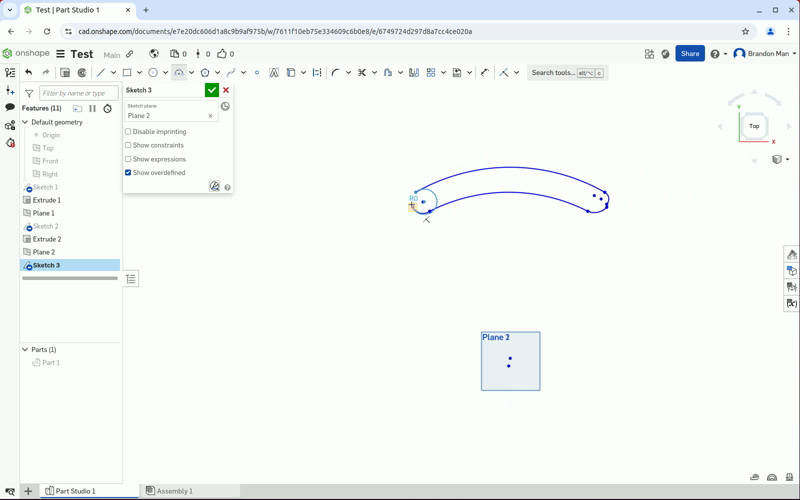
scroll(-6)
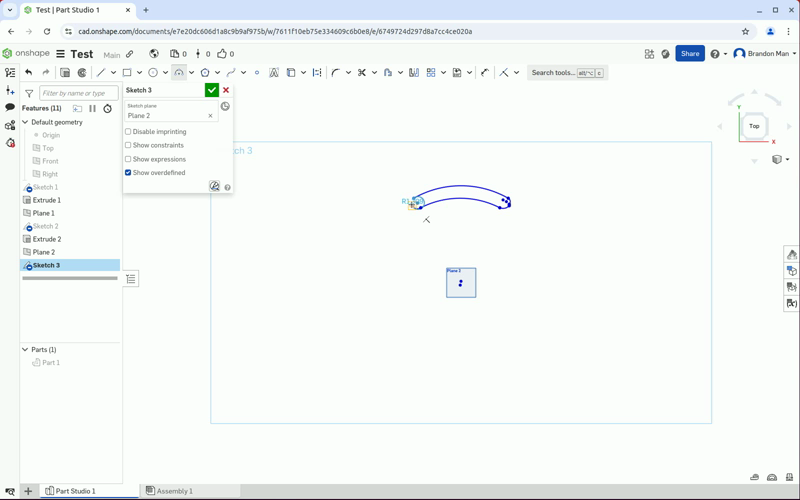
key_down(shift)
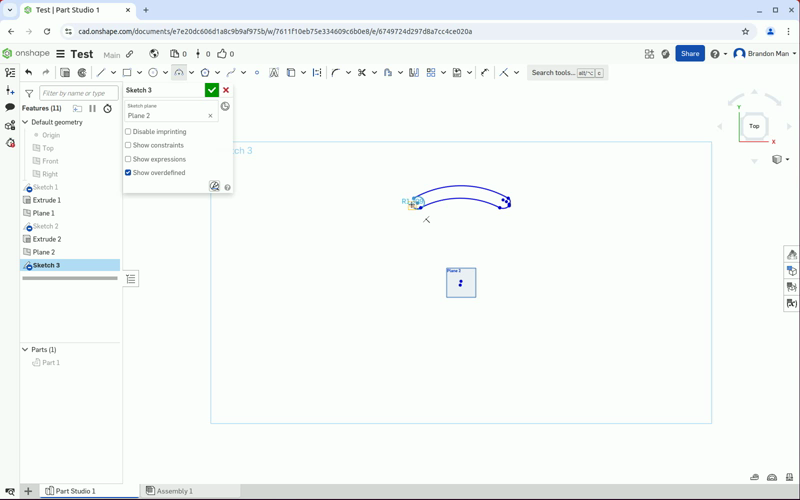
mouse_move(410, 201)
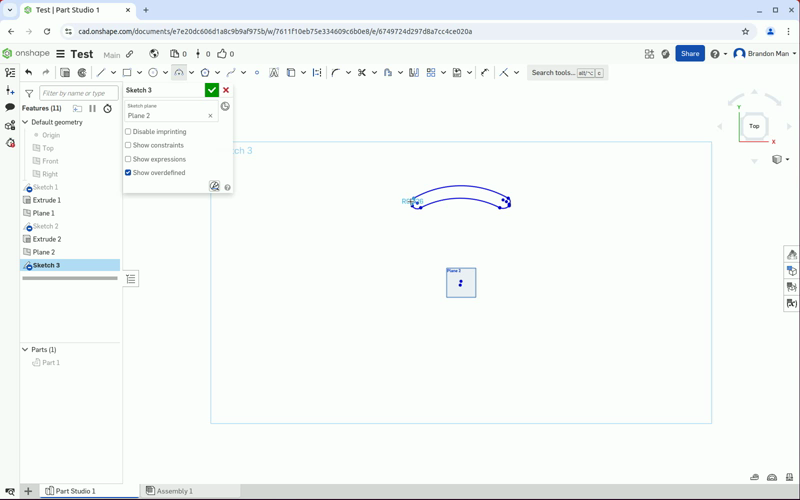
scroll(6)
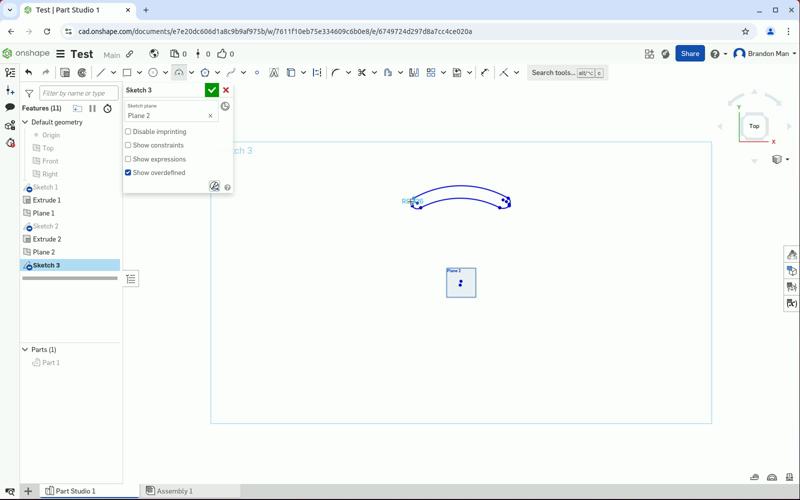
scroll(6)
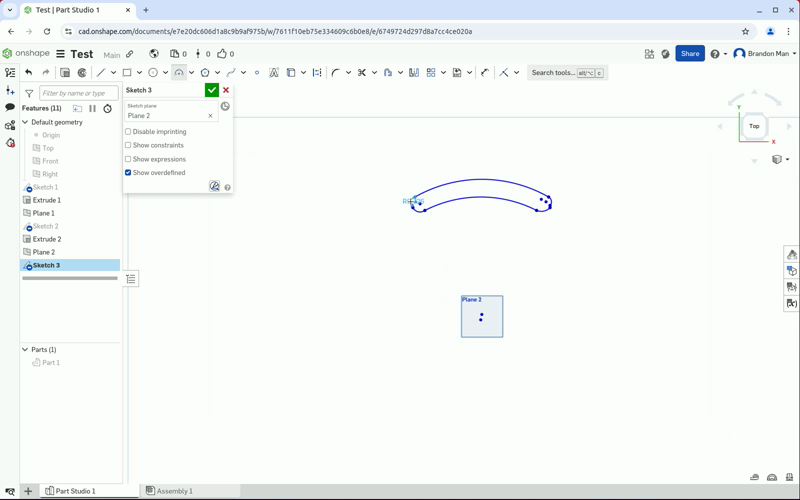
scroll(6)
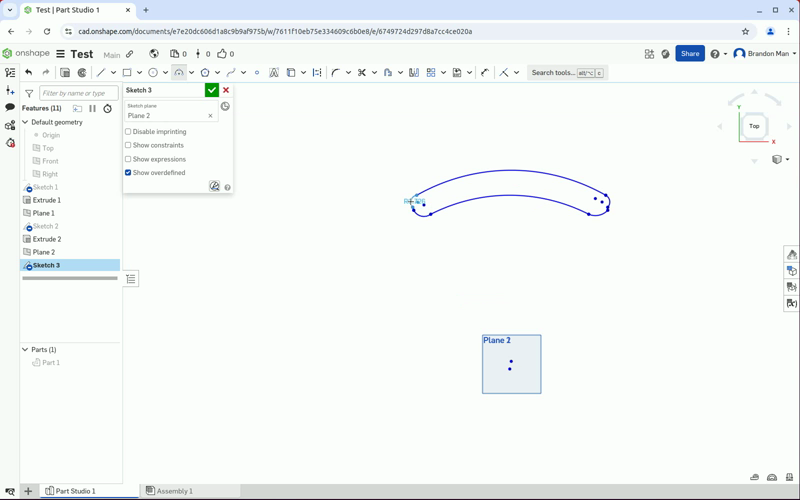
scroll(6)
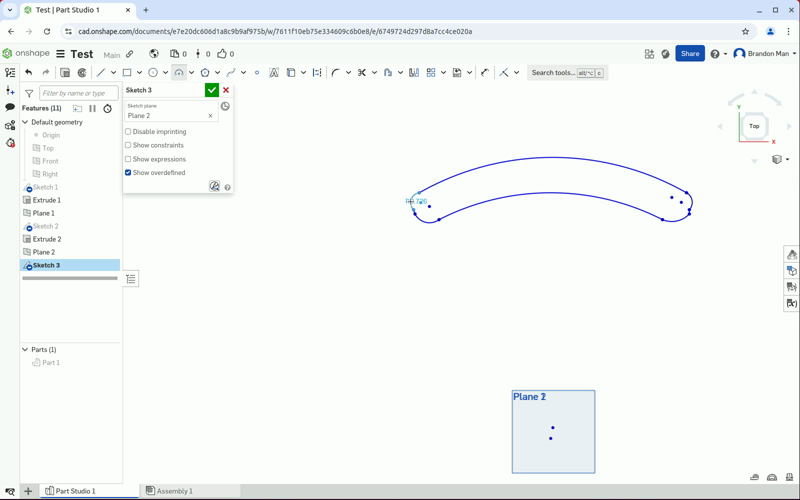
scroll(6)
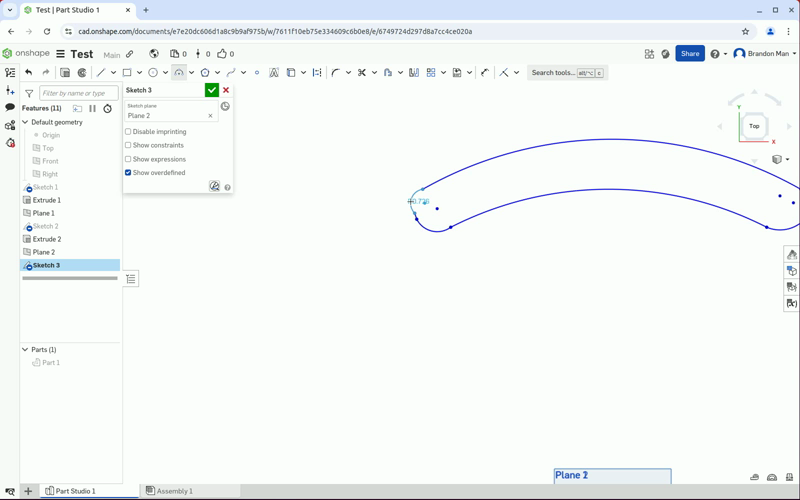
scroll(6)
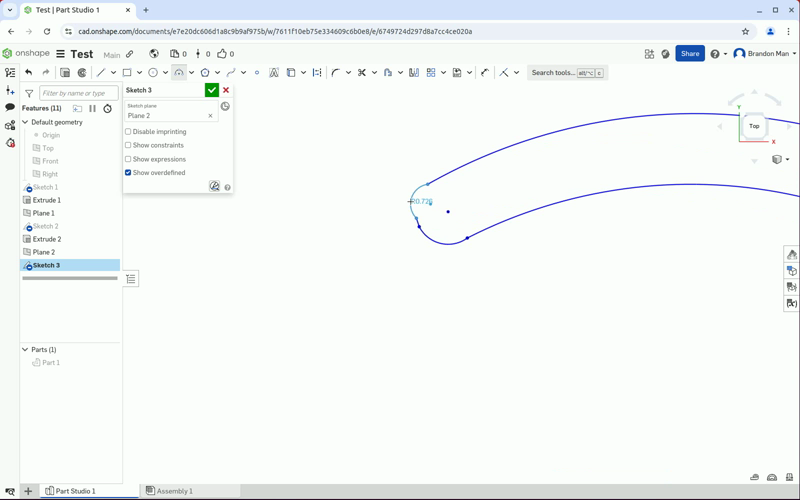
scroll(6)
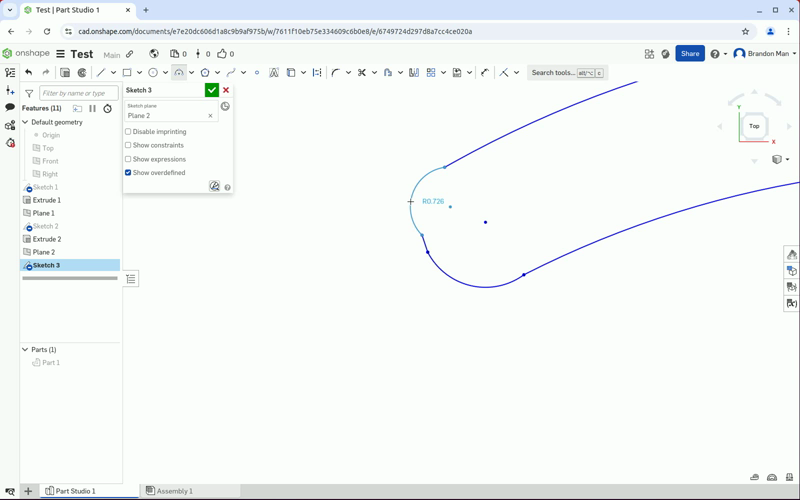
click(410, 201)
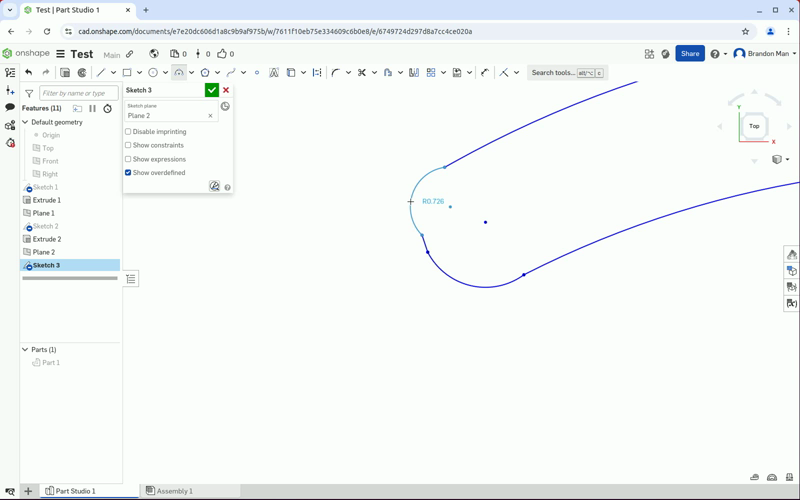
scroll(-6)
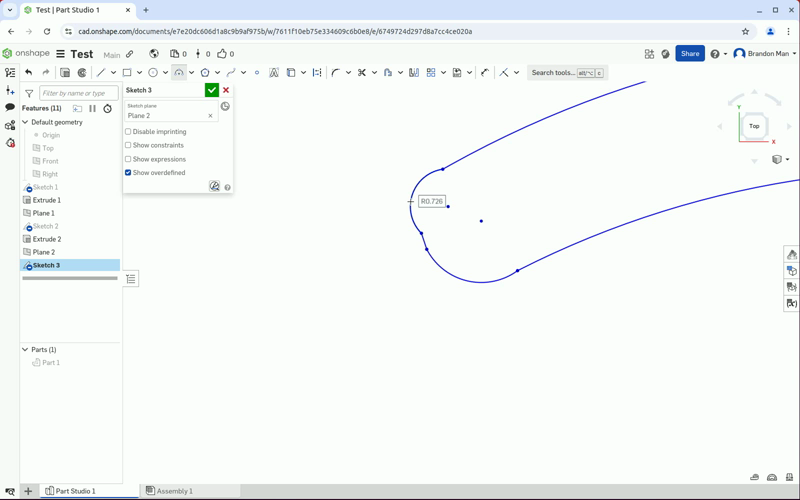
scroll(-6)
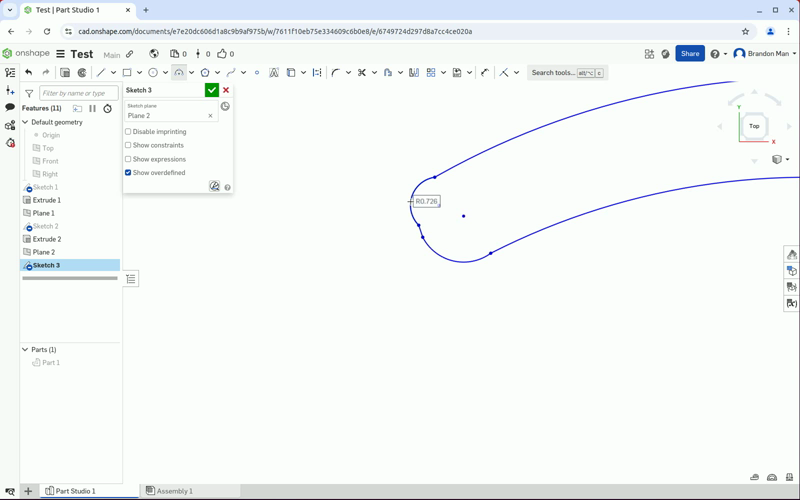
scroll(-6)
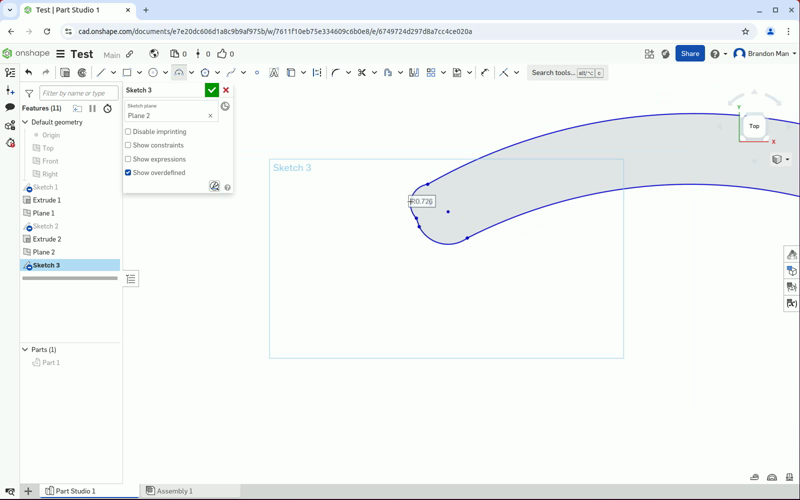
scroll(-6)
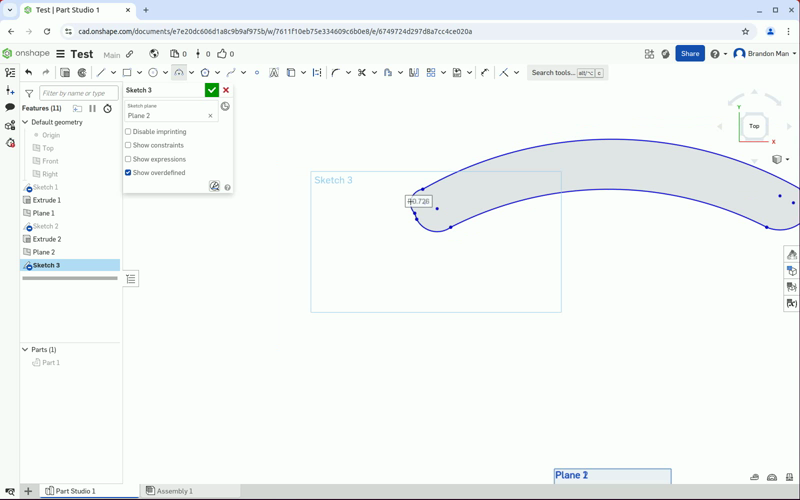
scroll(-6)
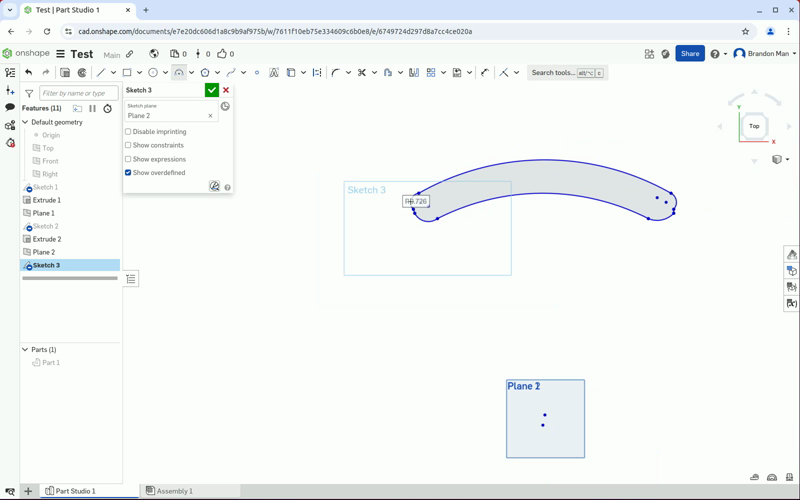
scroll(-6)
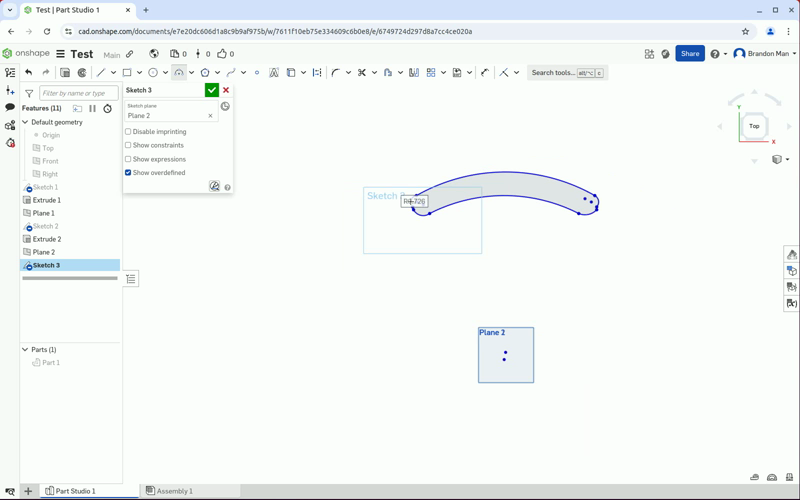
scroll(-6)
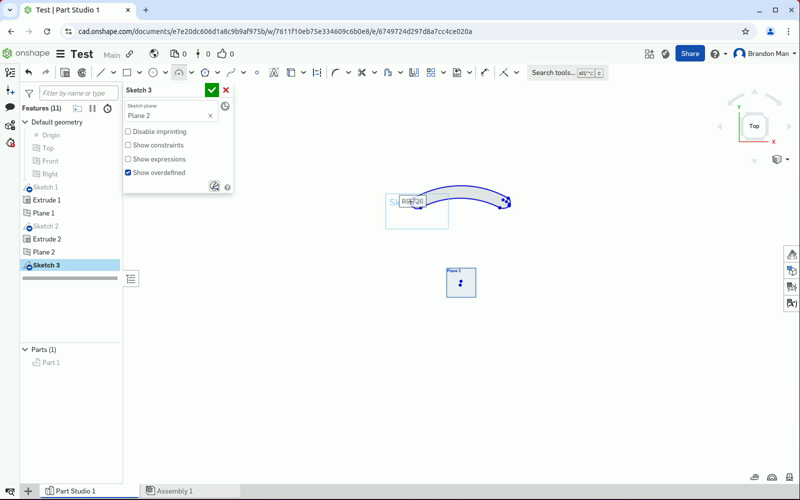
key_up(shift)
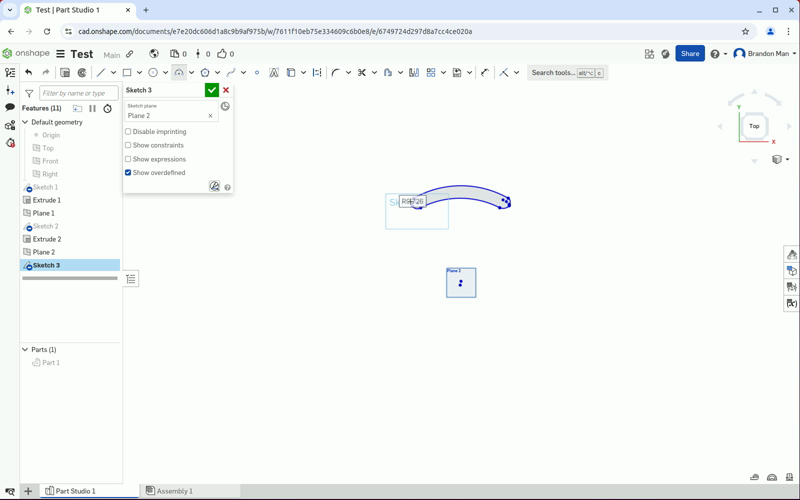
key(esc)
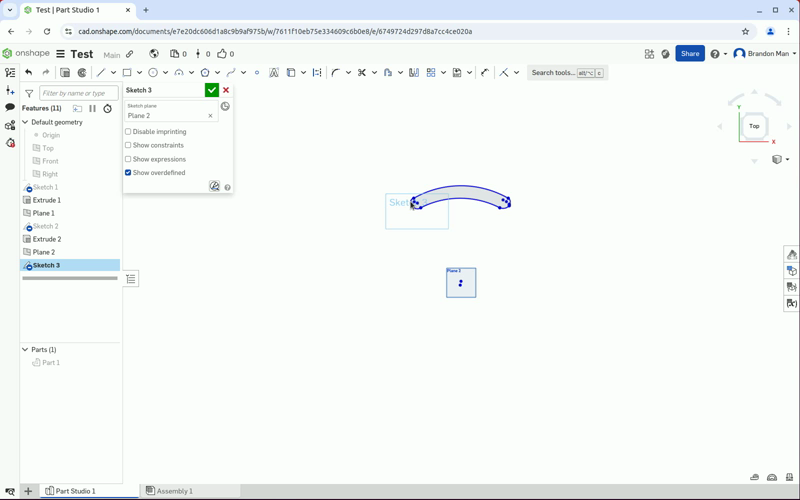
mouse_move(433, 191)
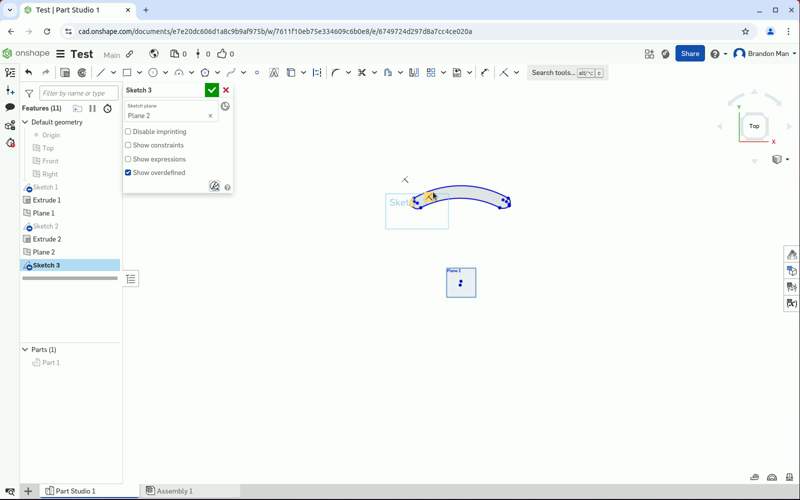
scroll(6)
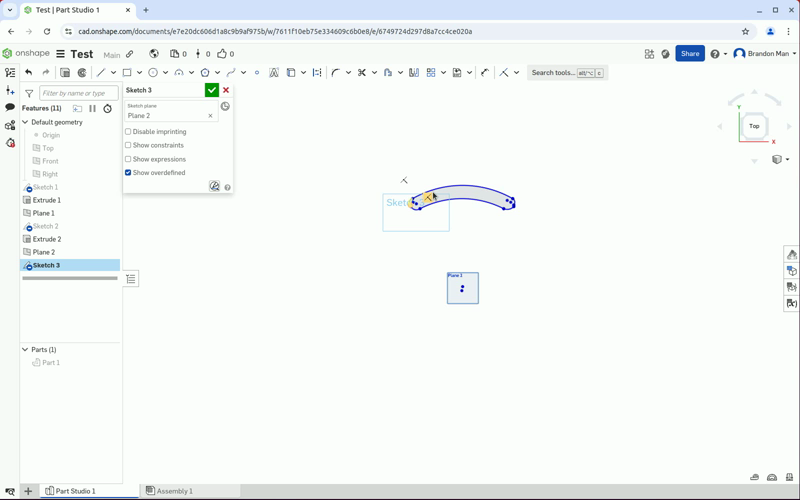
scroll(6)
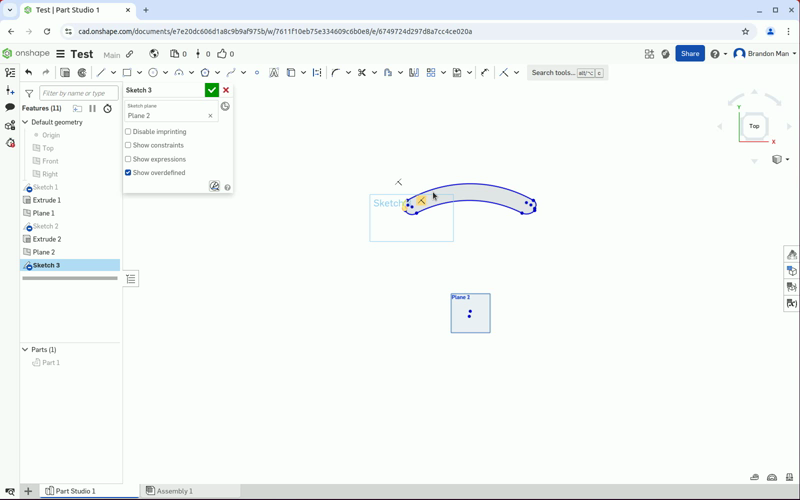
scroll(6)
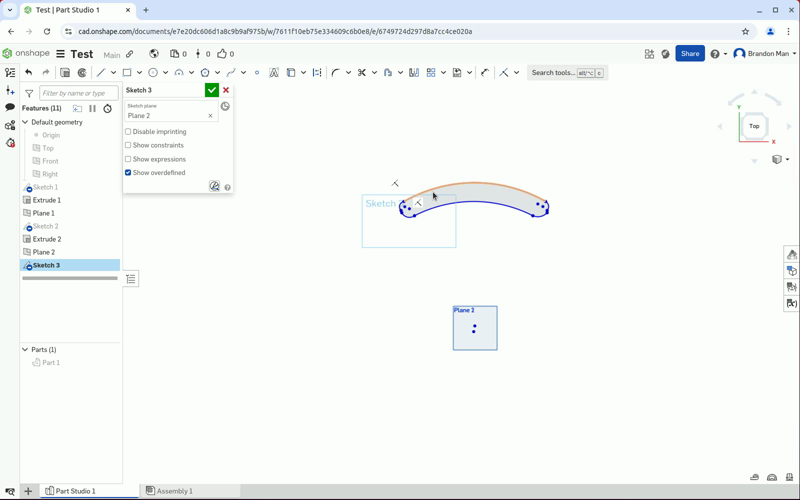
scroll(6)
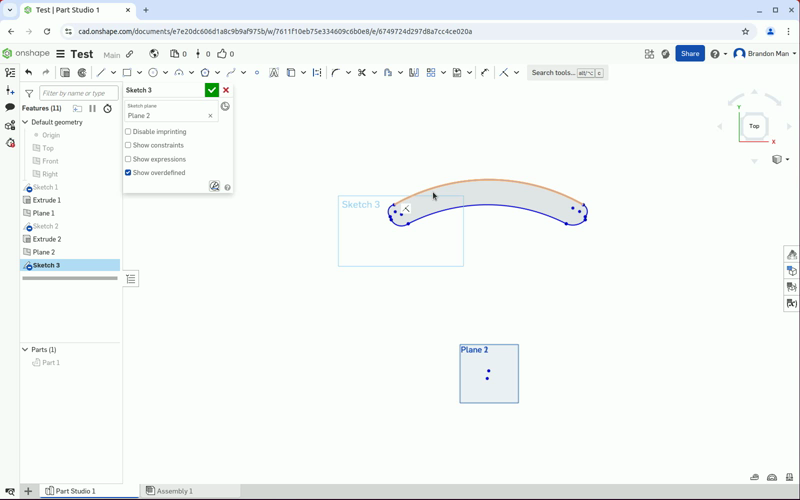
scroll(6)
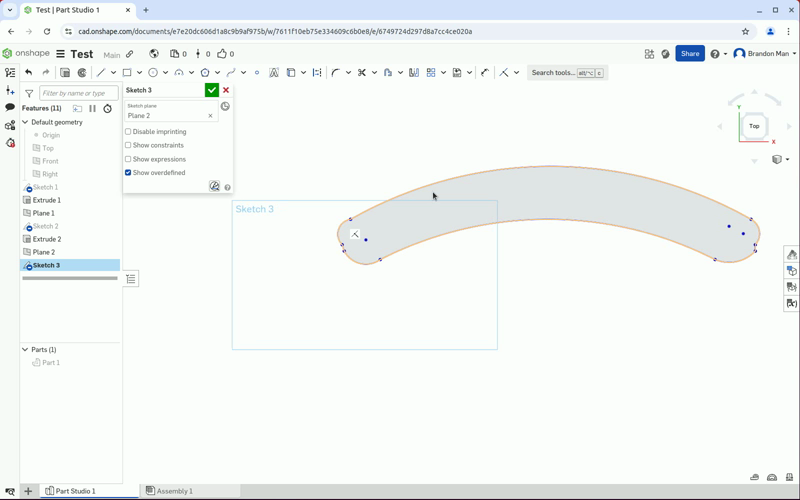
scroll(6)
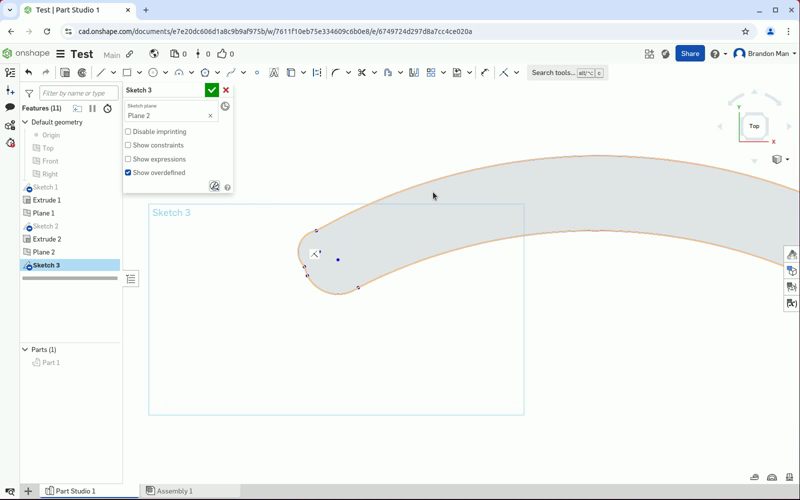
scroll(6)
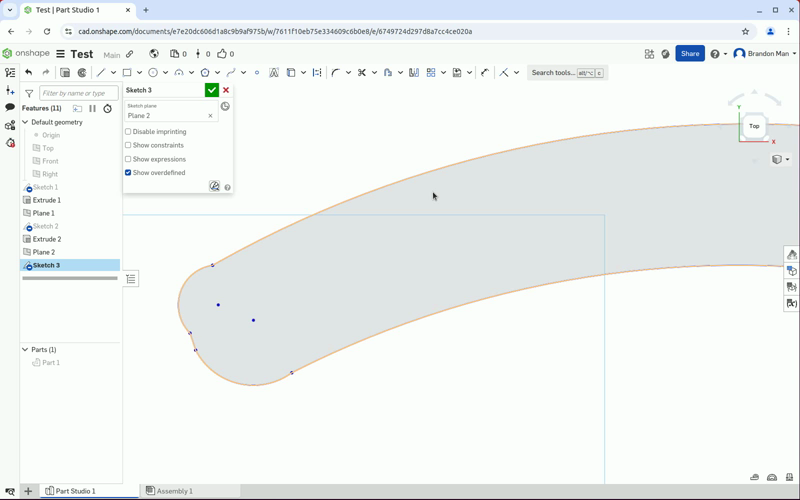
click(433, 191)
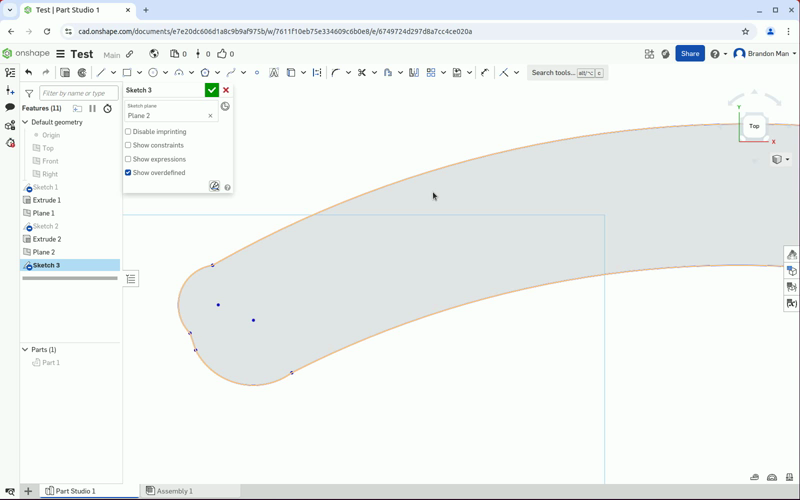
scroll(-6)
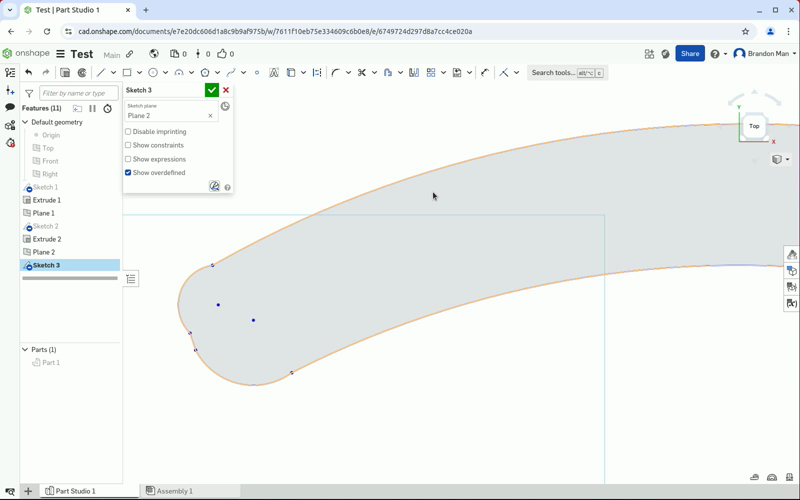
scroll(-6)
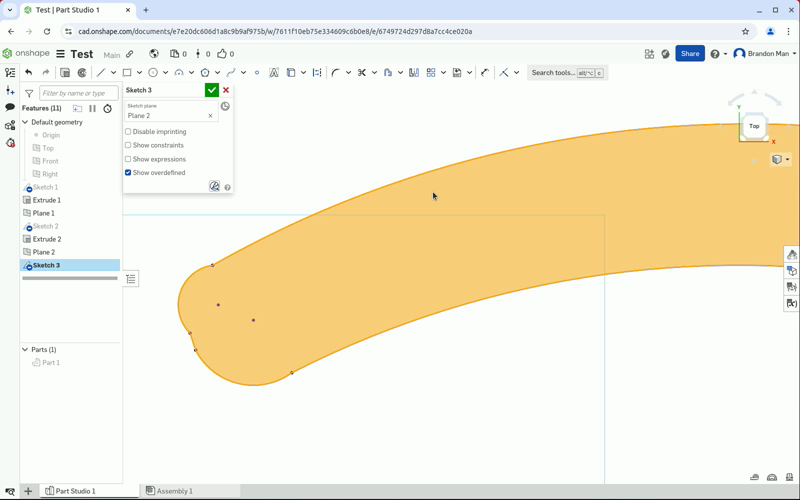
scroll(-6)
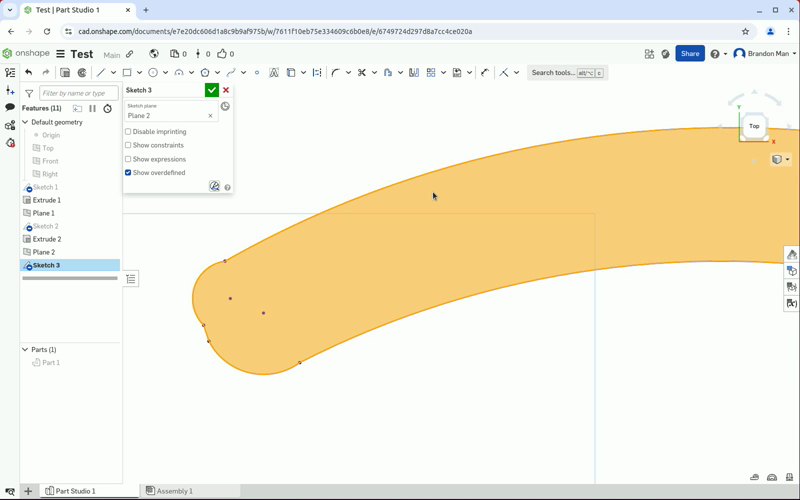
scroll(-6)
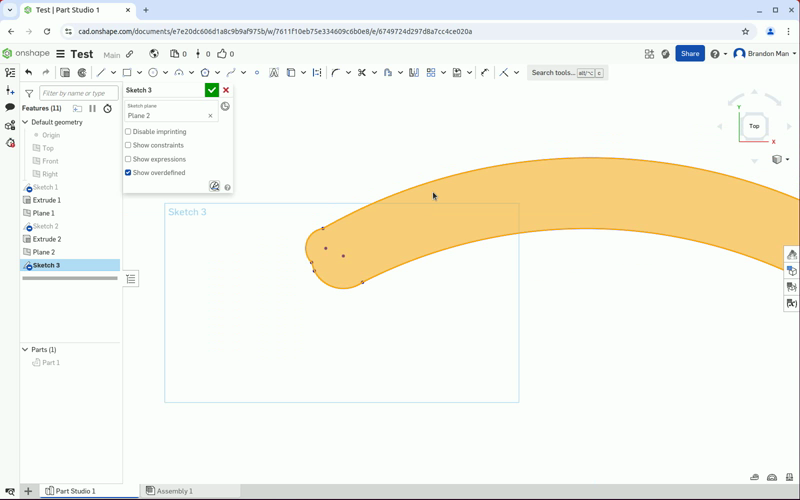
scroll(-6)
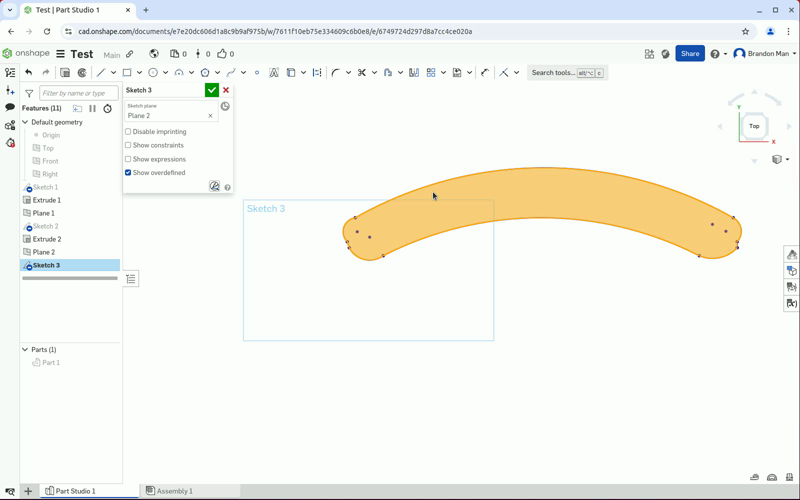
scroll(-6)
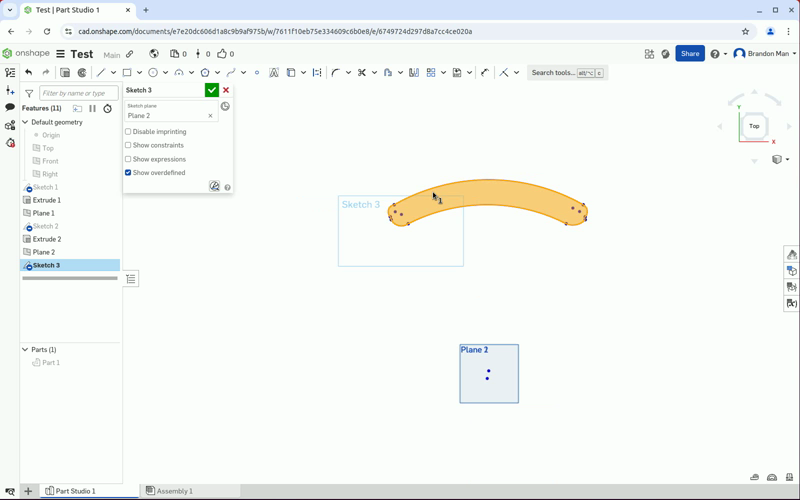
scroll(-6)
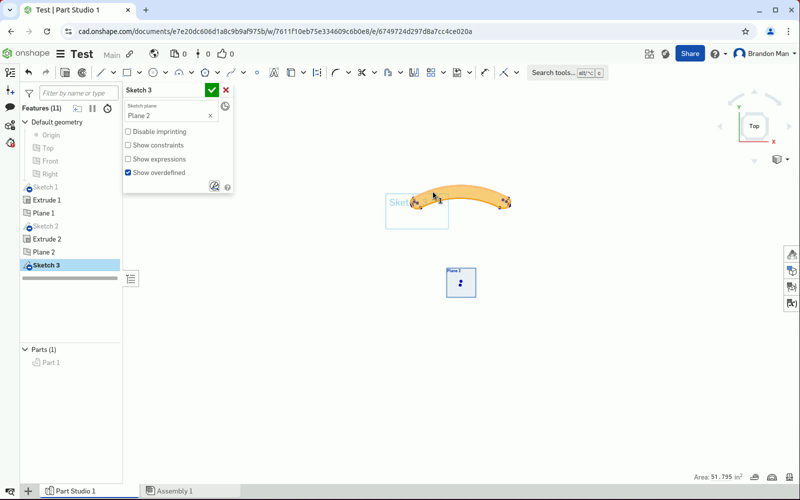
mouse_move(73, 352)
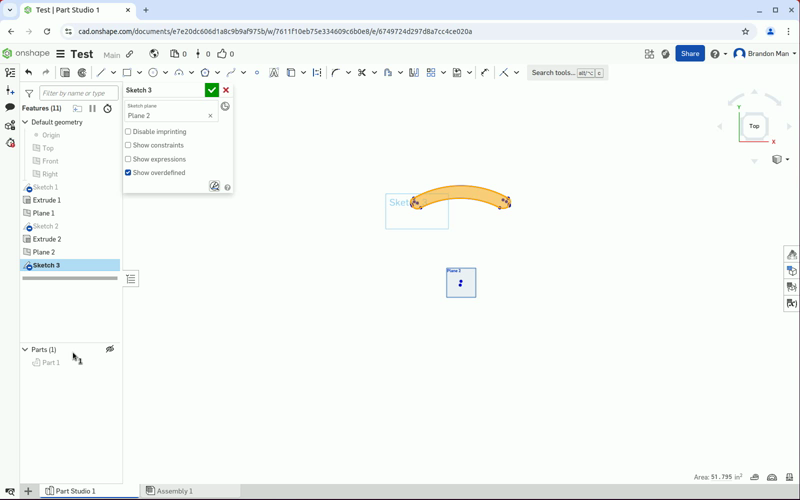
key(shift+y)
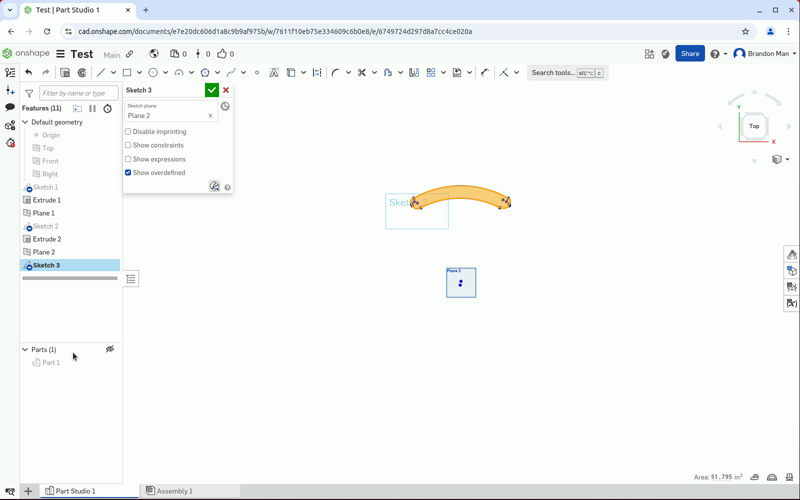
key(shift+e)
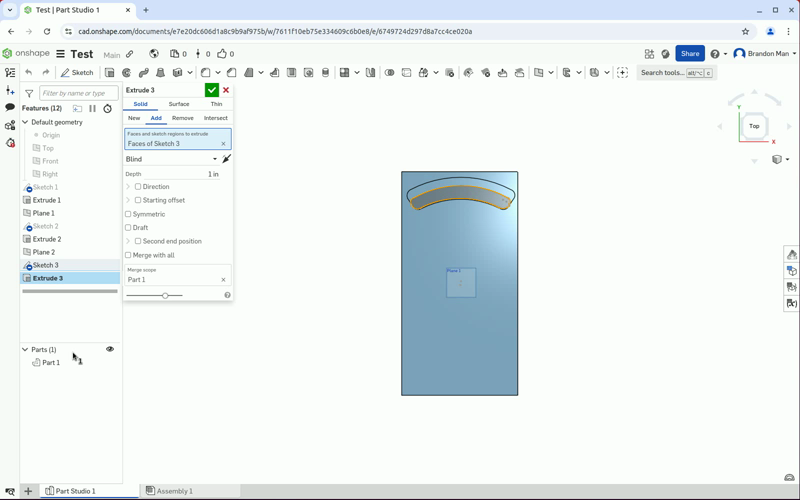
mouse_move(143, 106)
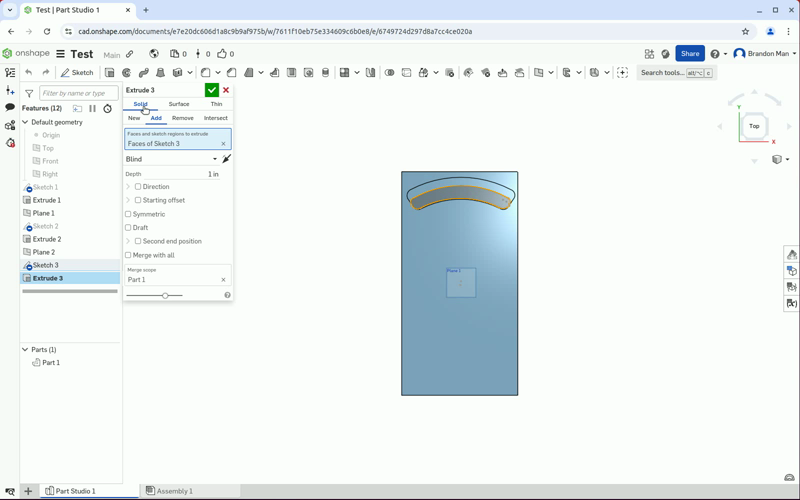
click(143, 106)
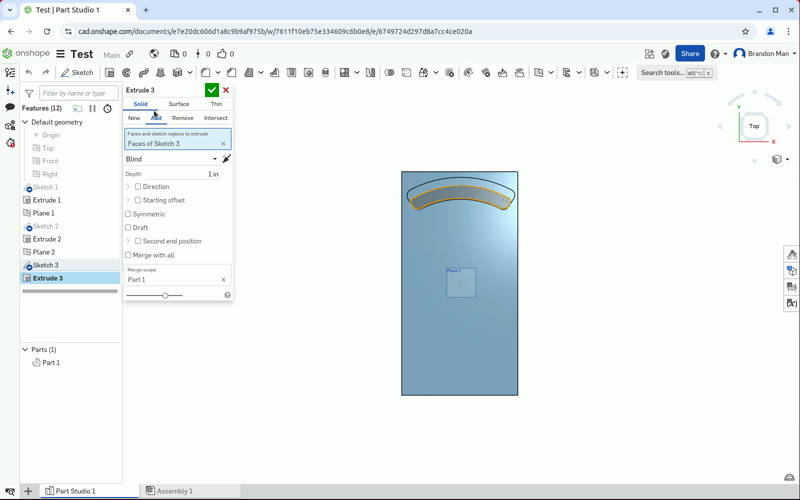
mouse_move(186, 120)
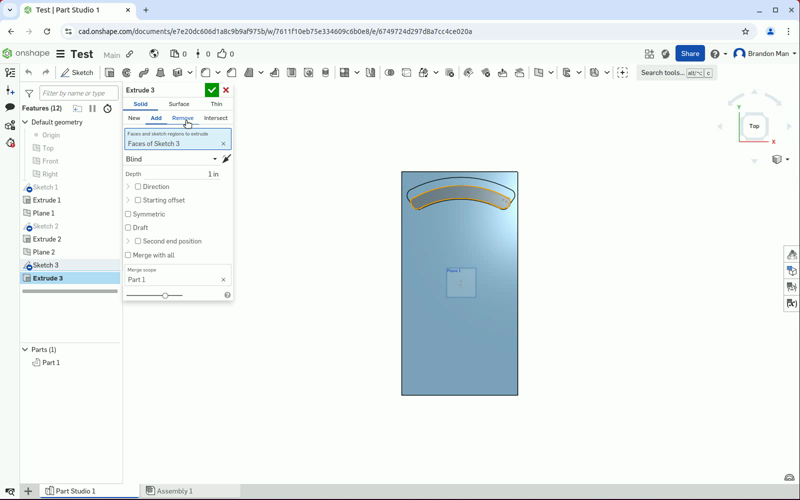
click(186, 120)
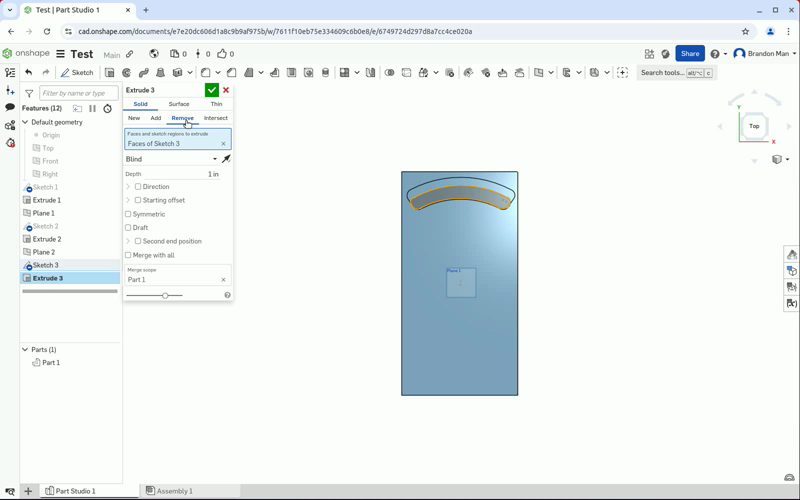
key(tab, 4)
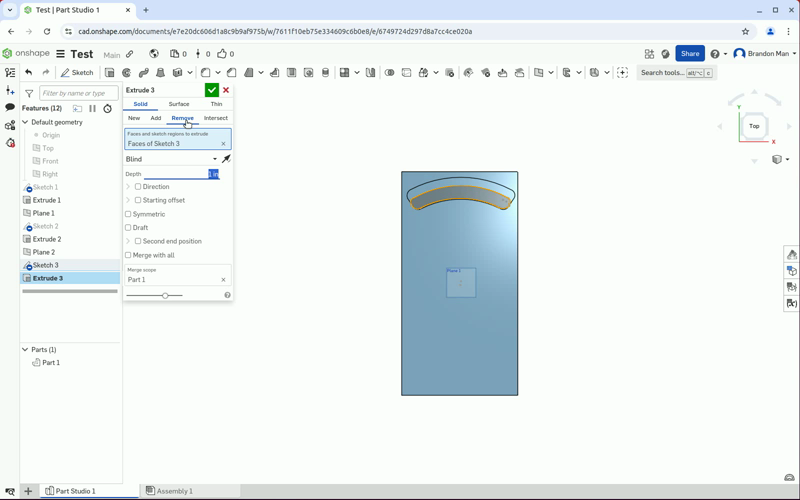
text(5.055)
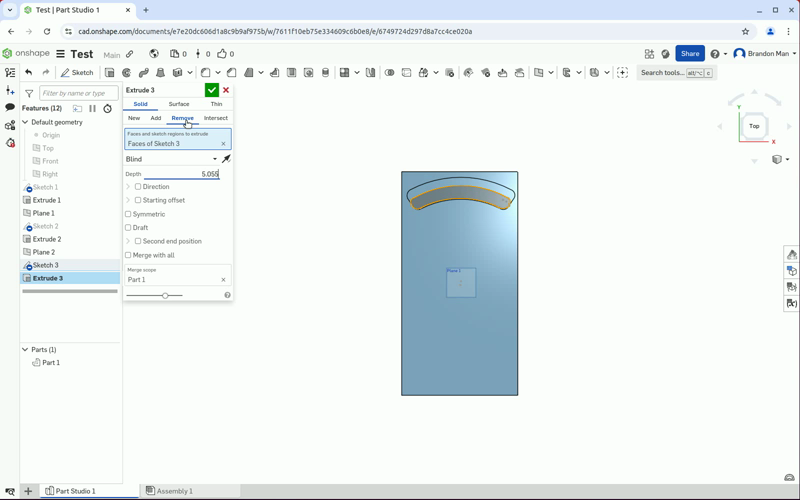
key(tab, 6)
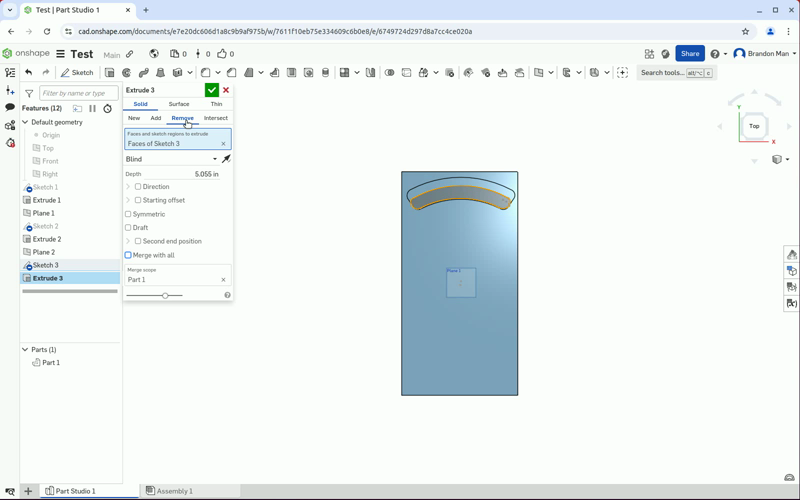
key(space)
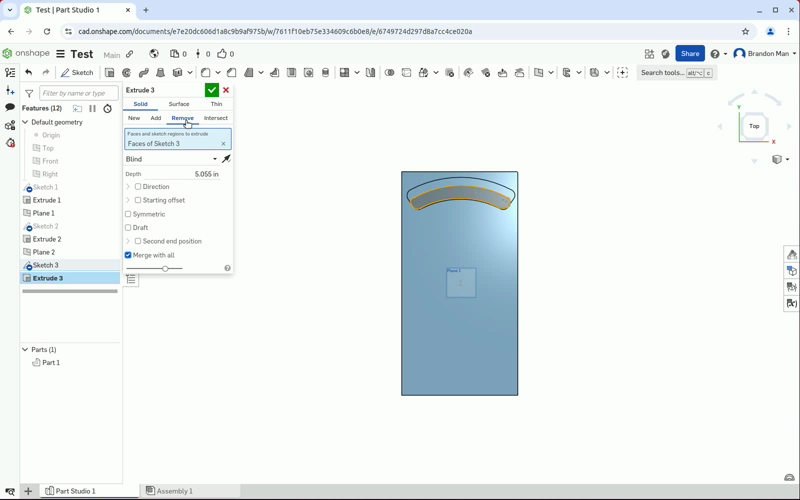
key(enter)
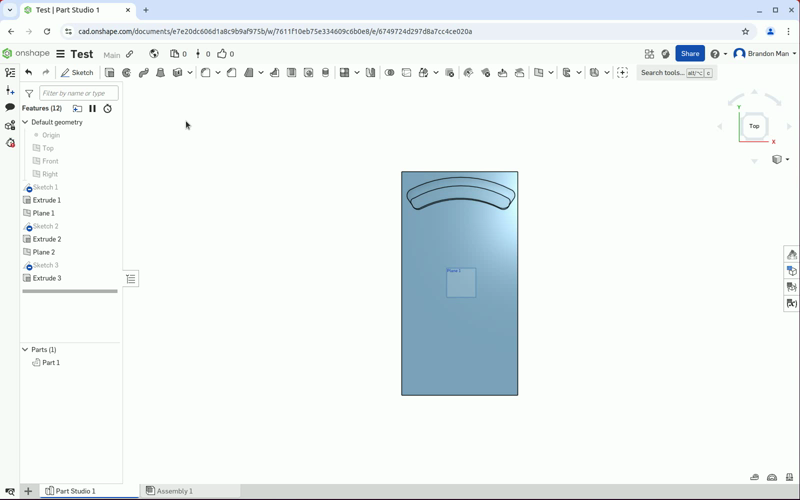
key(shift+h)
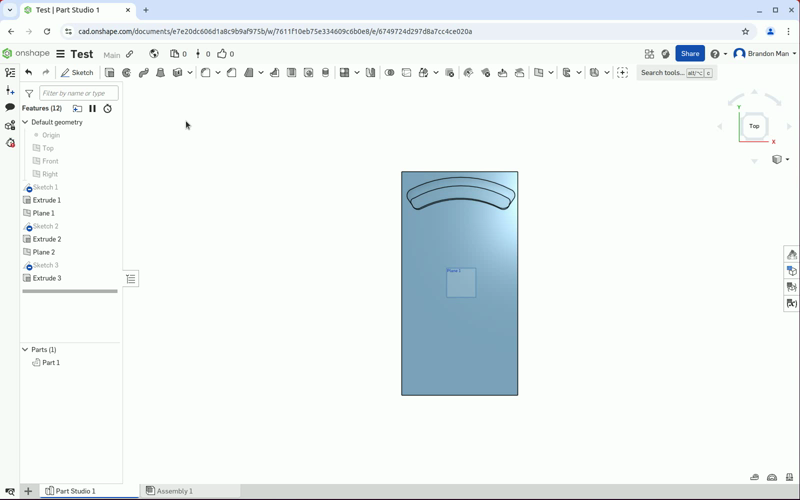
key(shift+h)
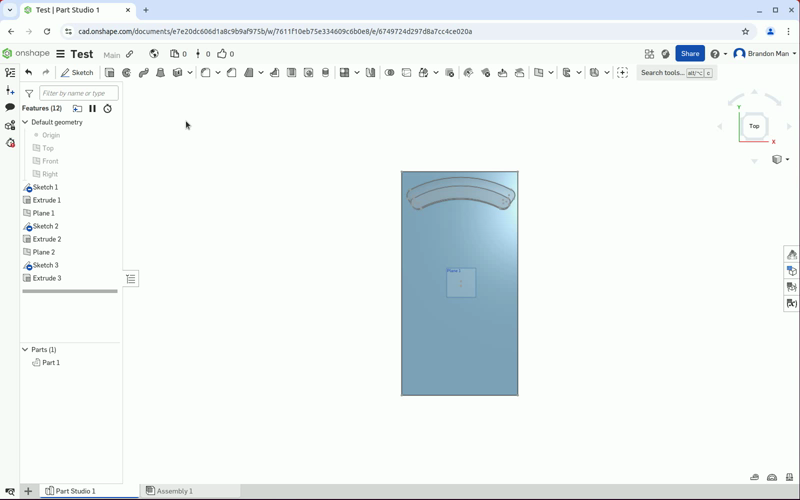
key(shift+7)
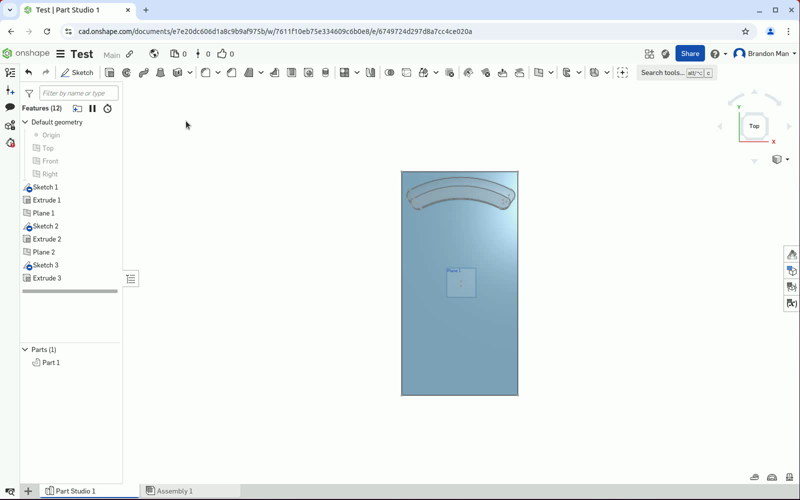
key(up, 3)
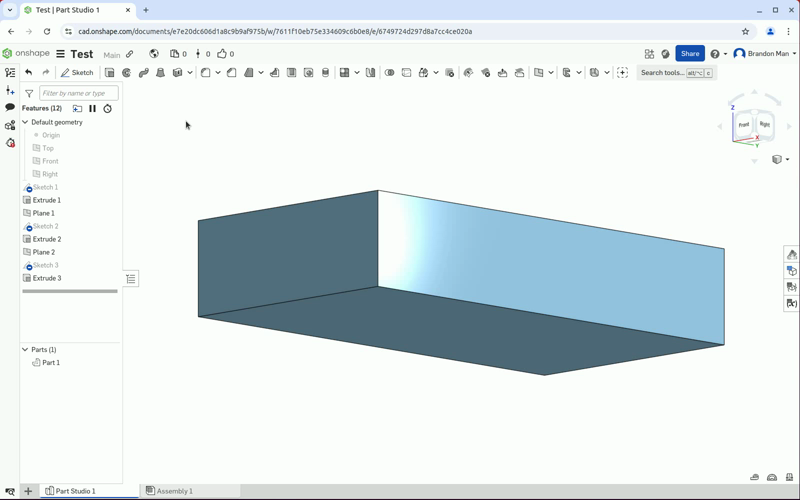
key(left, 3)
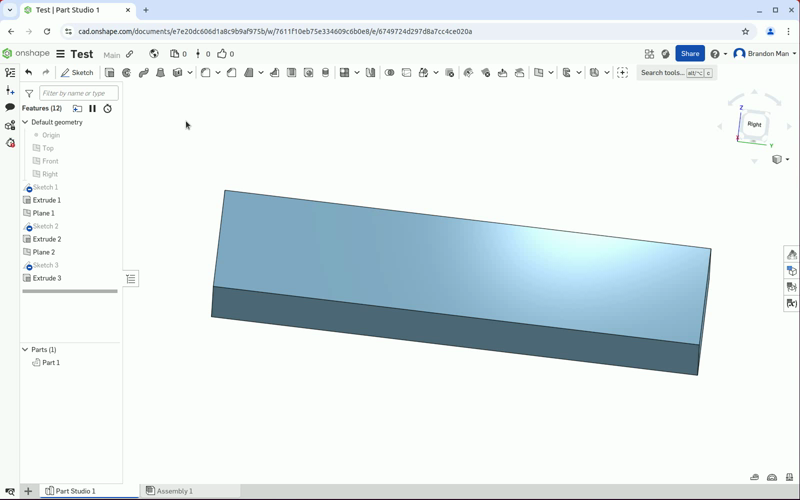
key(right, 3)
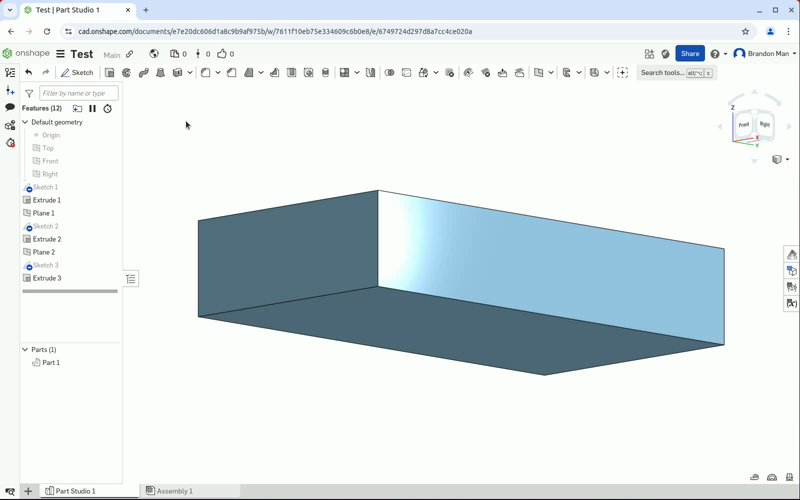
key(down, 3)
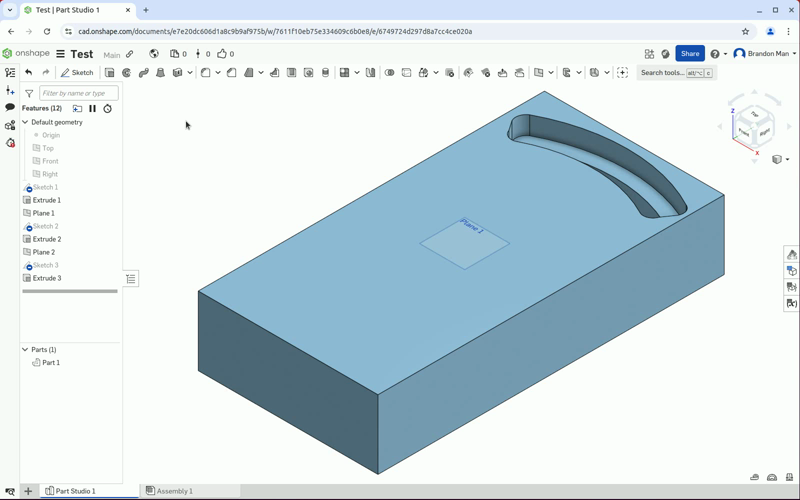
mouse_move(73, 189)
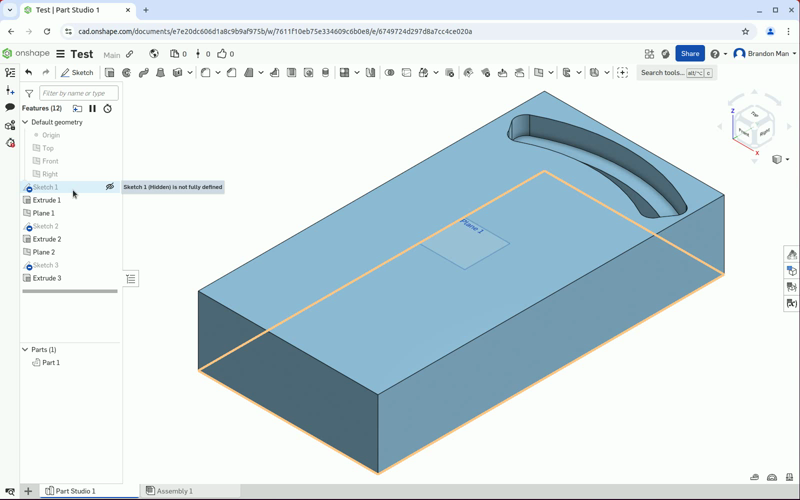
click(73, 189)